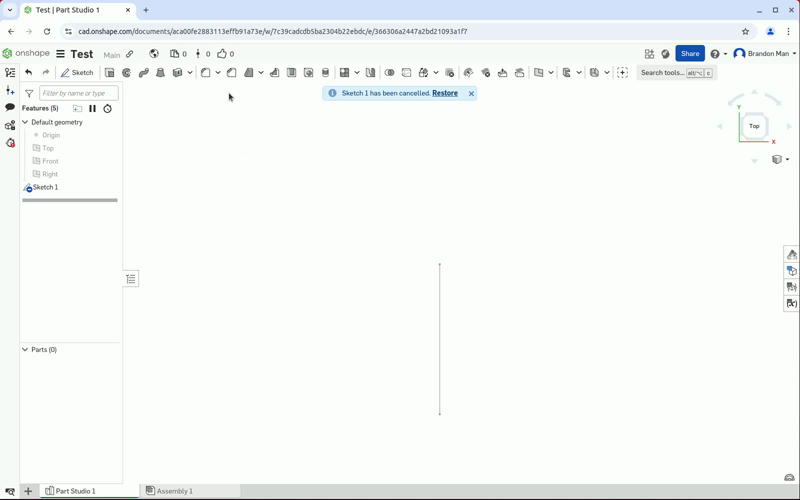
key(shift+h)
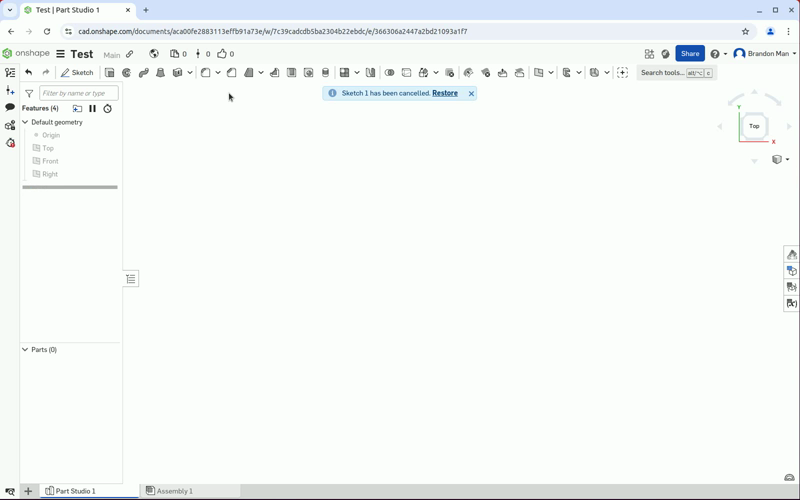
key(shift+s)
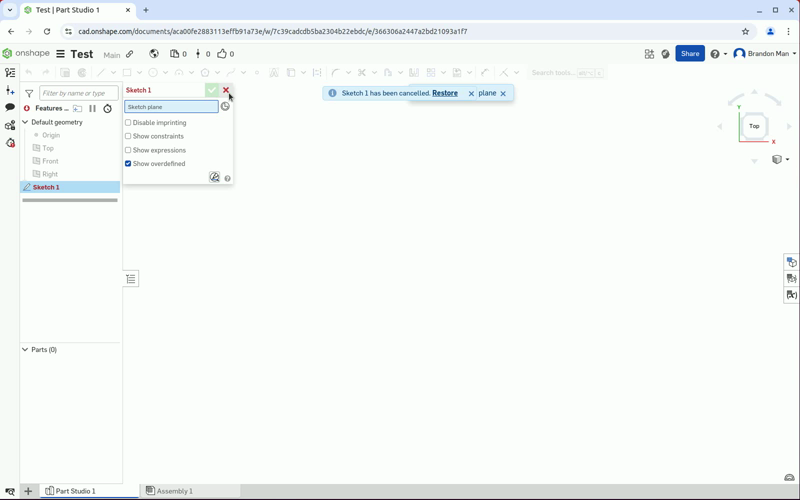
mouse_move(73, 150)
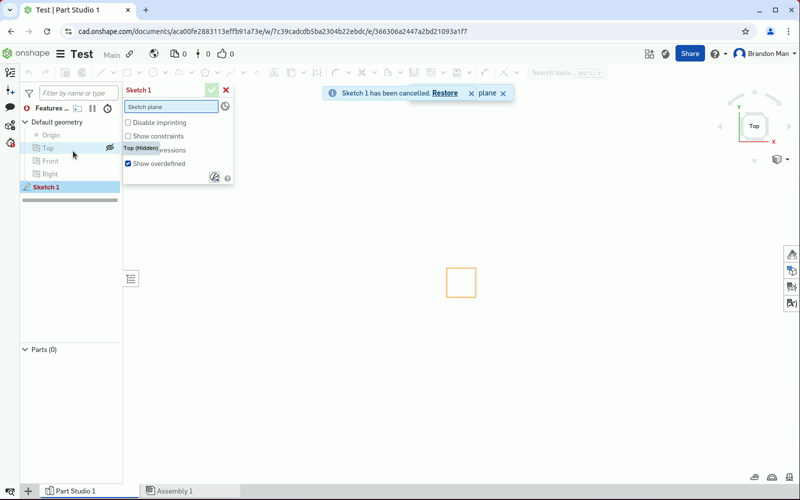
click(73, 150)
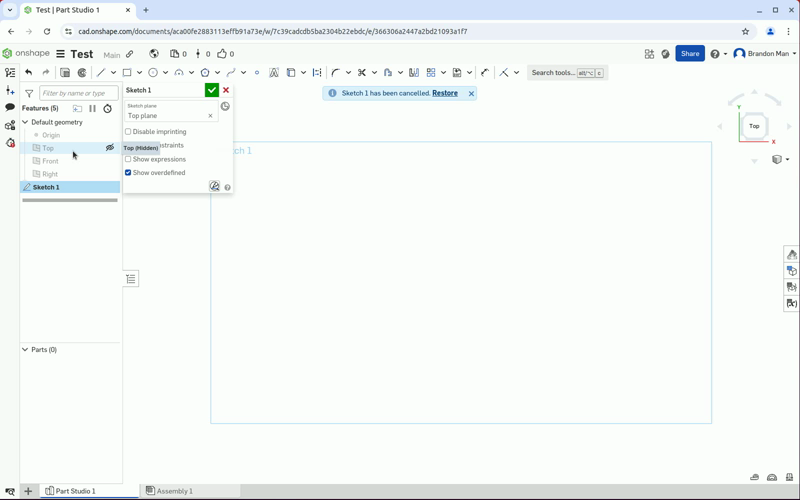
mouse_move(73, 352)
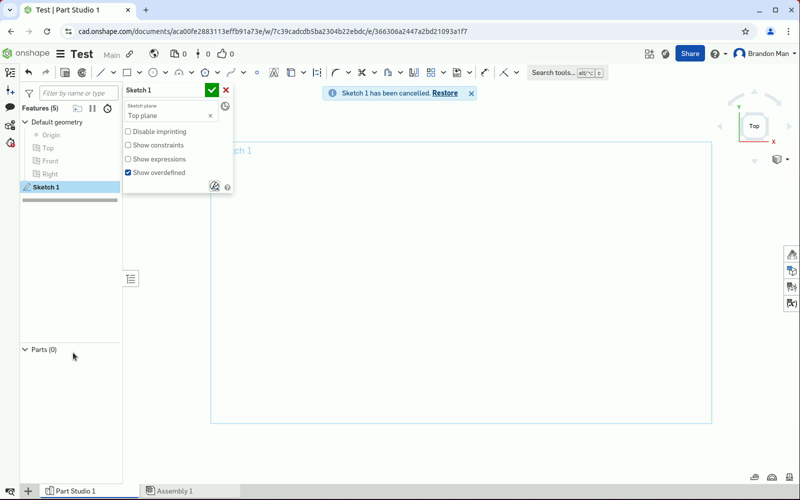
key(y)
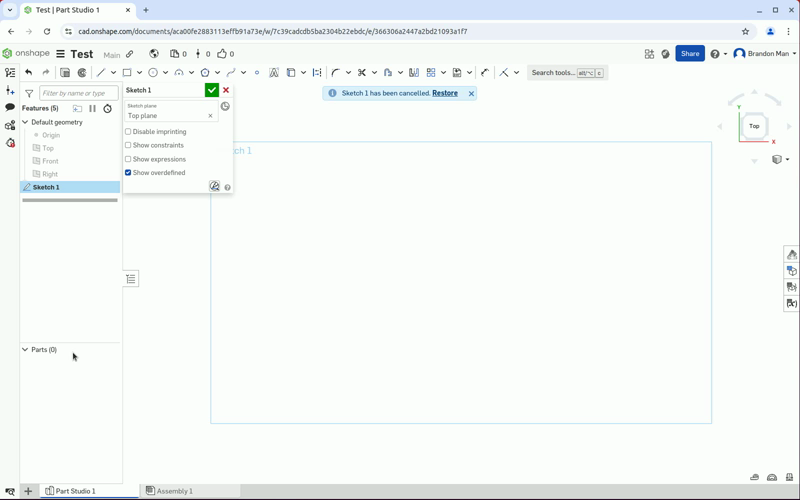
key(l)
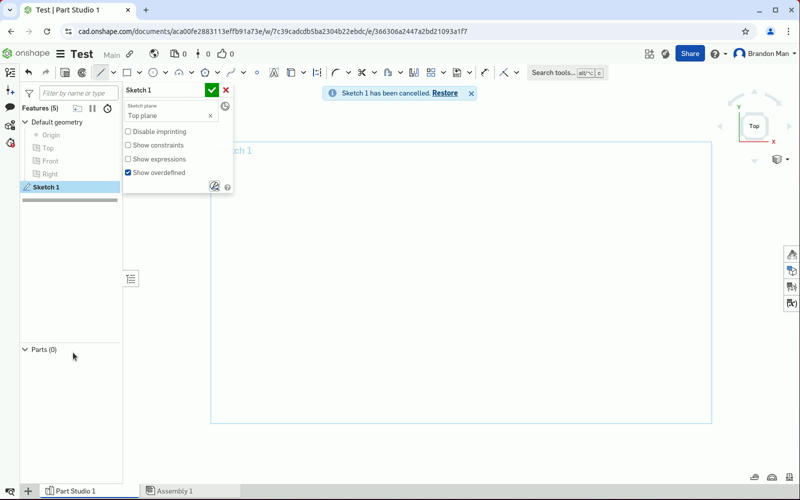
key_down(shift)
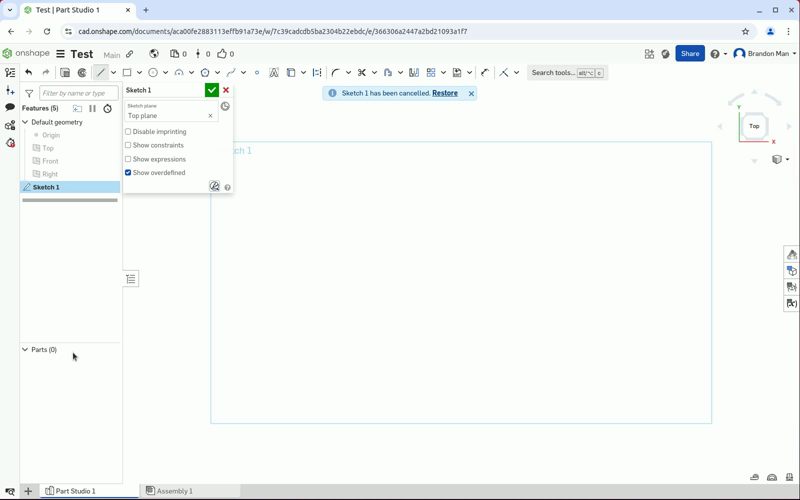
mouse_move(351, 335)
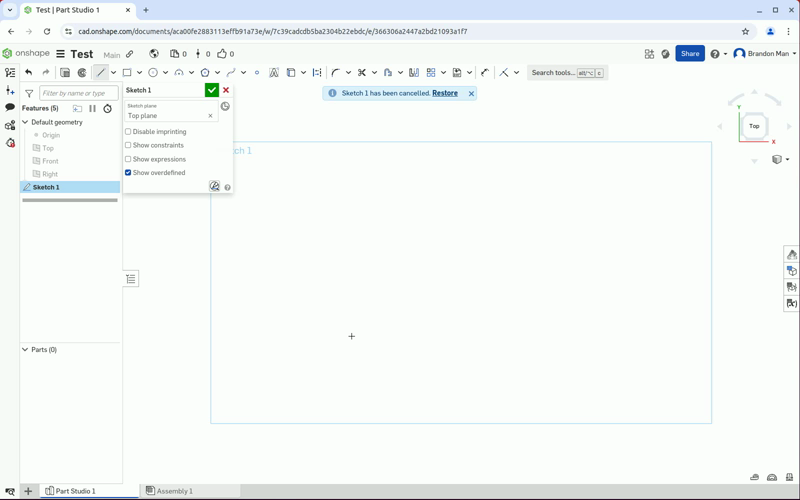
click(351, 335)
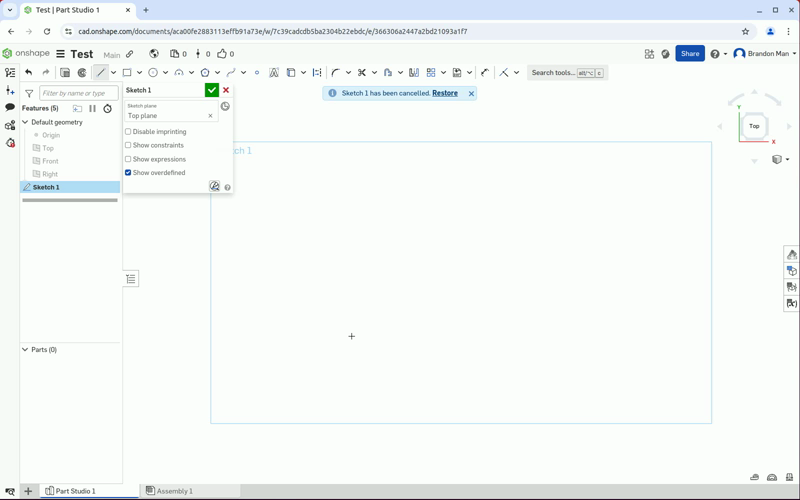
key_up(shift)
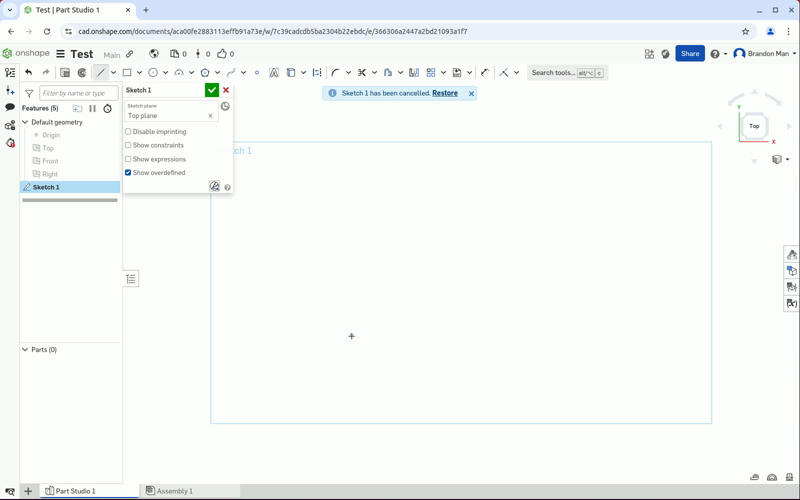
key_down(shift)
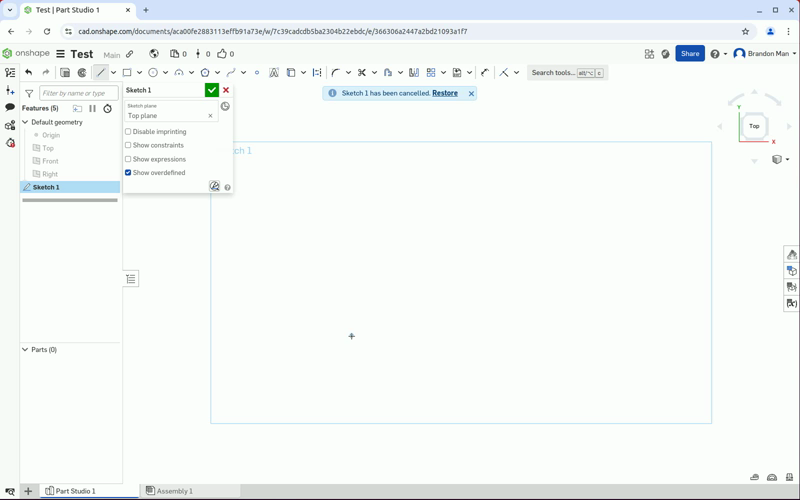
mouse_move(569, 335)
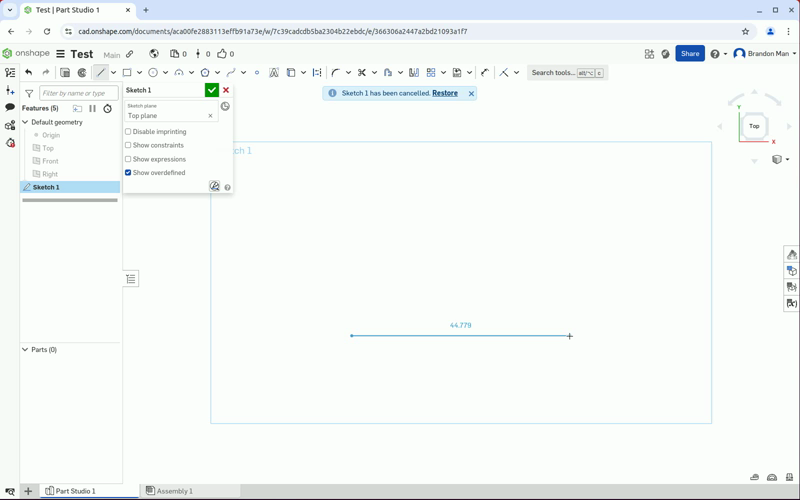
click(569, 335)
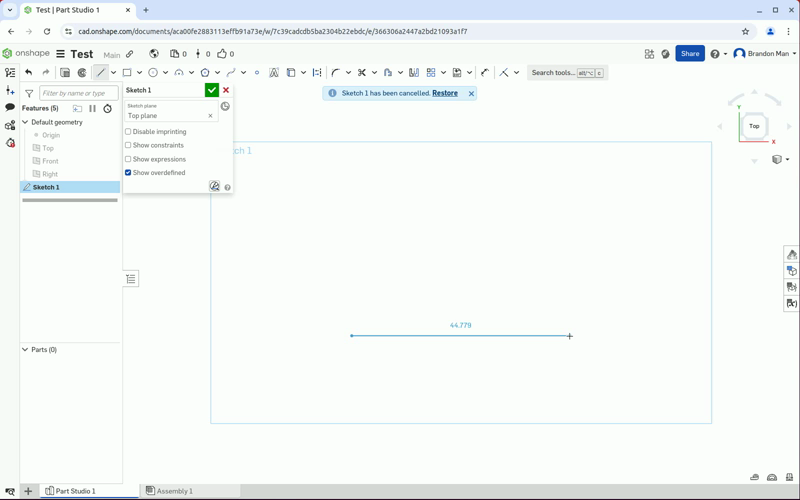
key_up(shift)
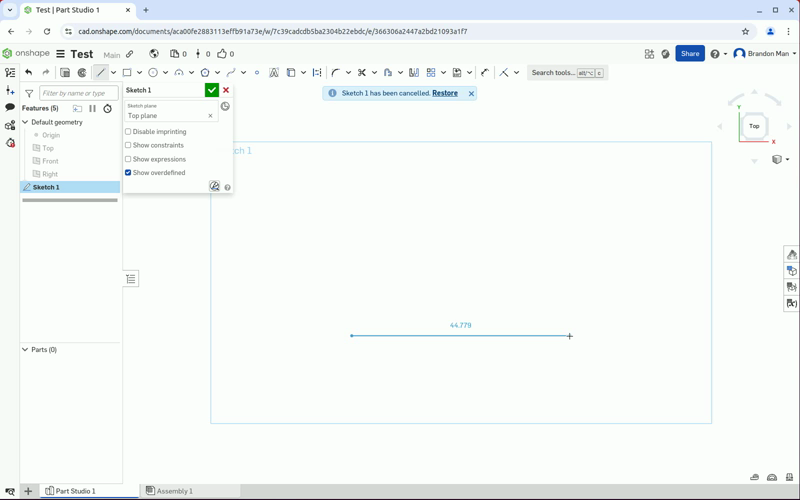
key_down(shift)
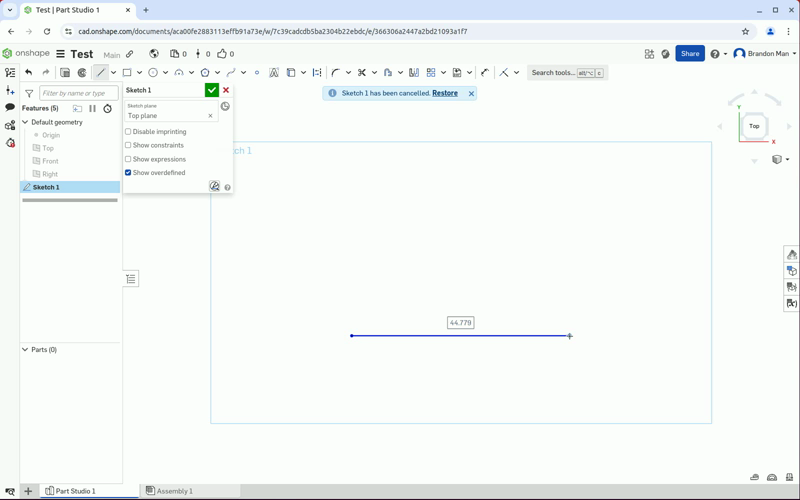
mouse_move(569, 230)
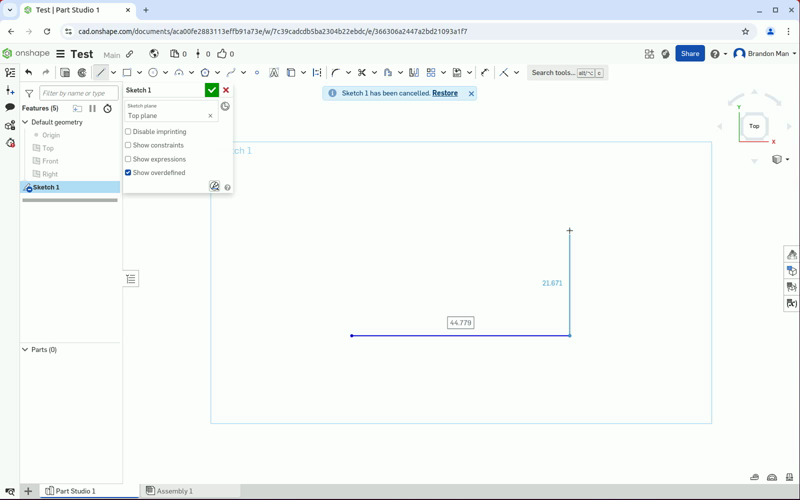
click(569, 230)
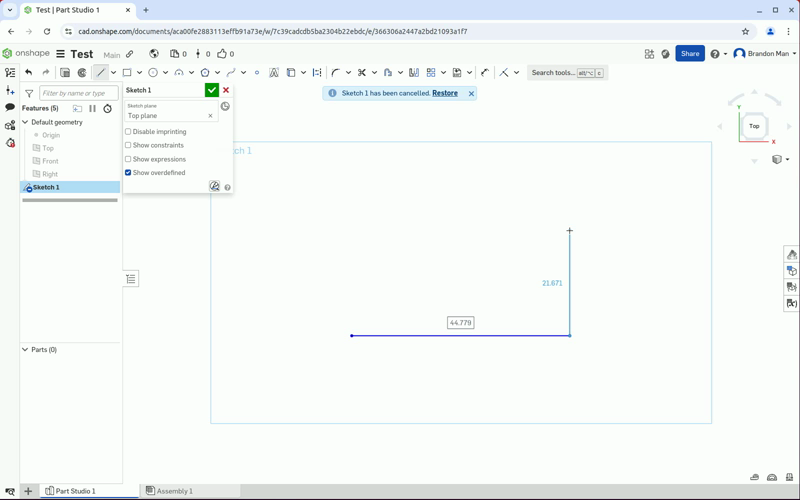
key_up(shift)
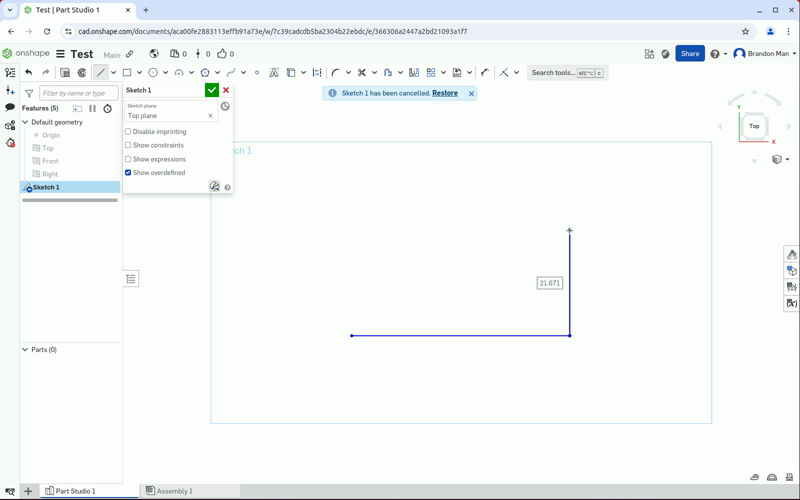
key_down(shift)
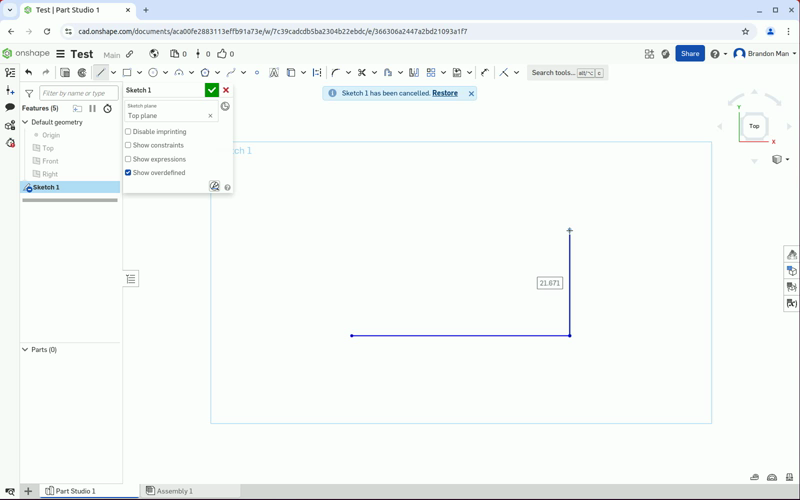
mouse_move(351, 230)
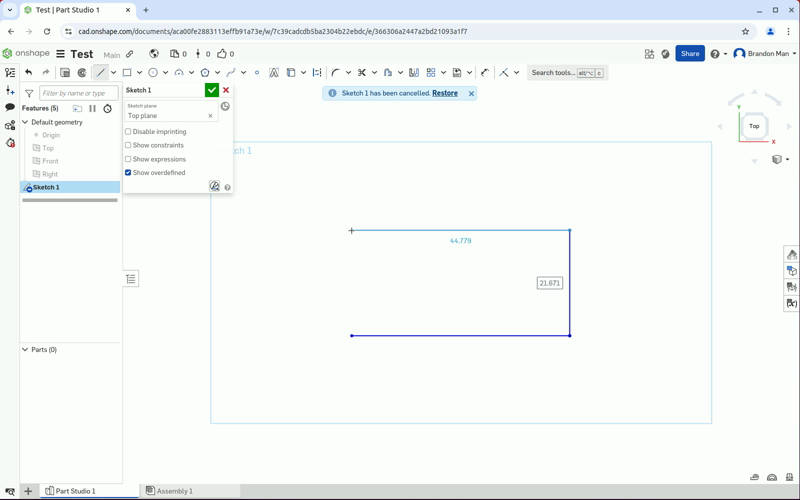
click(351, 230)
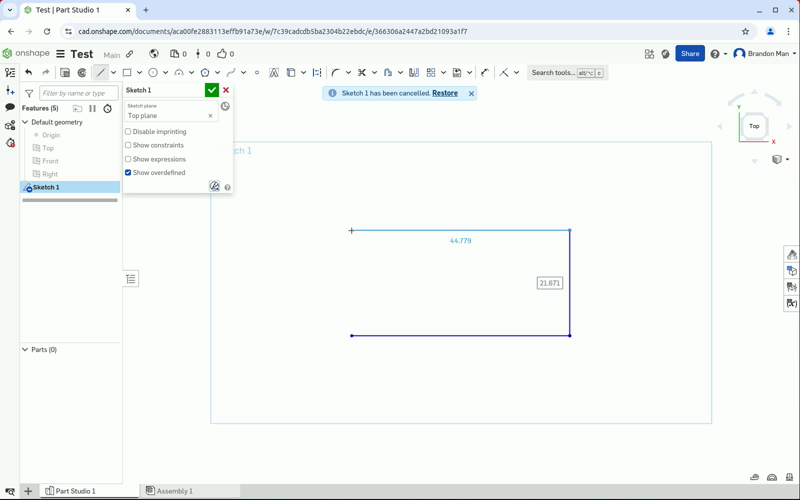
key_up(shift)
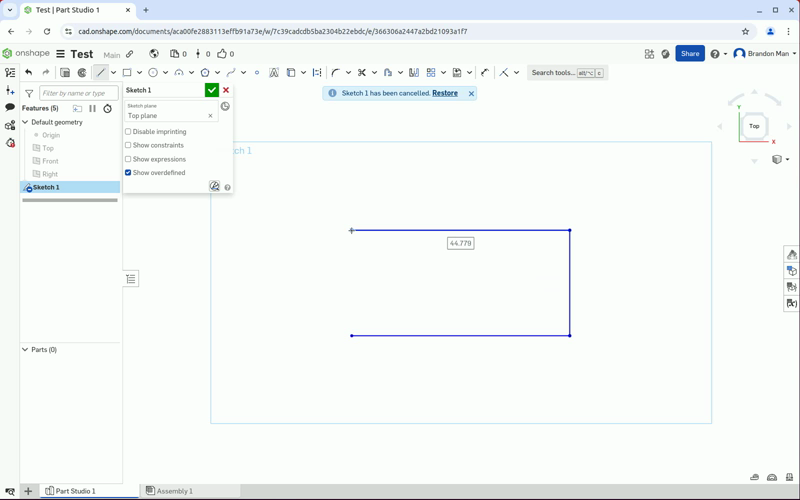
key_down(shift)
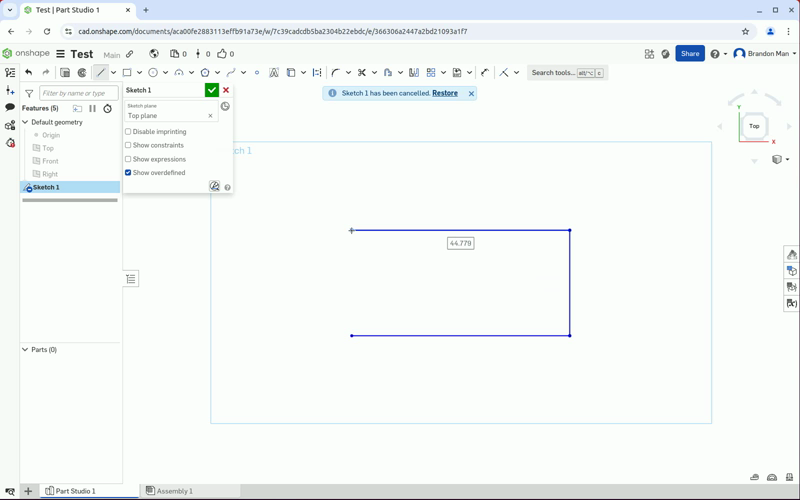
mouse_move(351, 335)
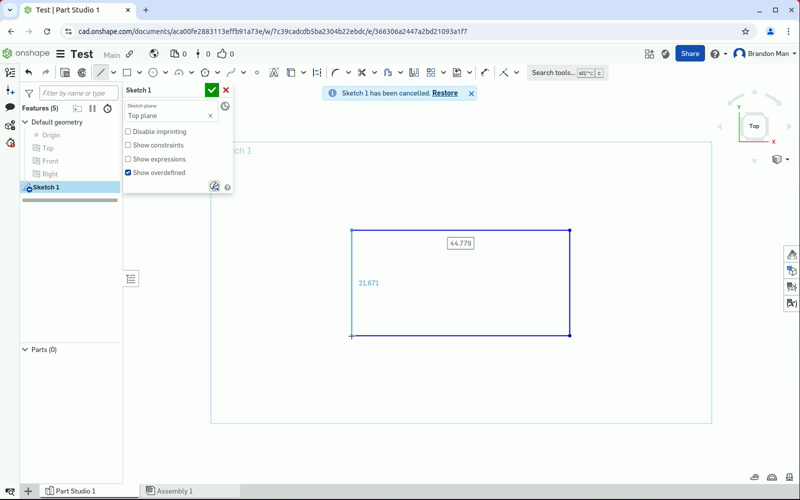
key_up(shift)
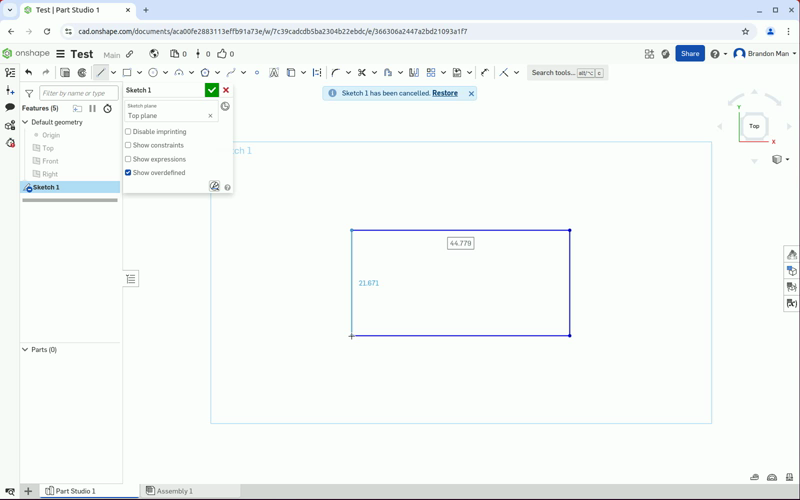
click(351, 335)
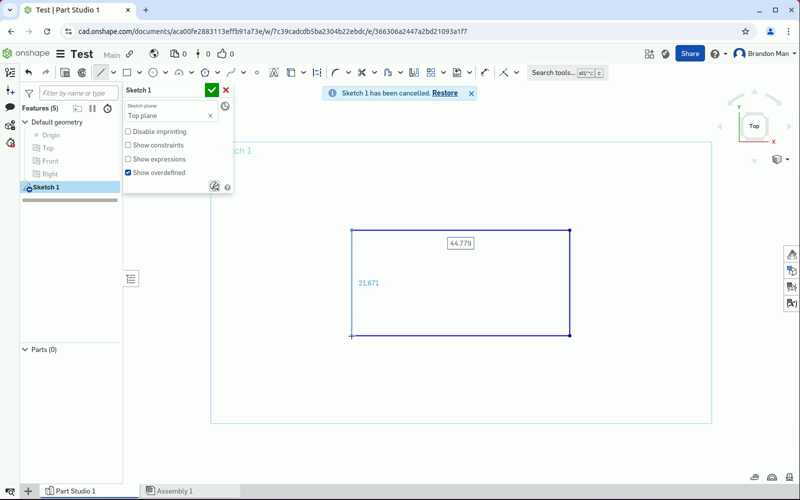
key(esc)
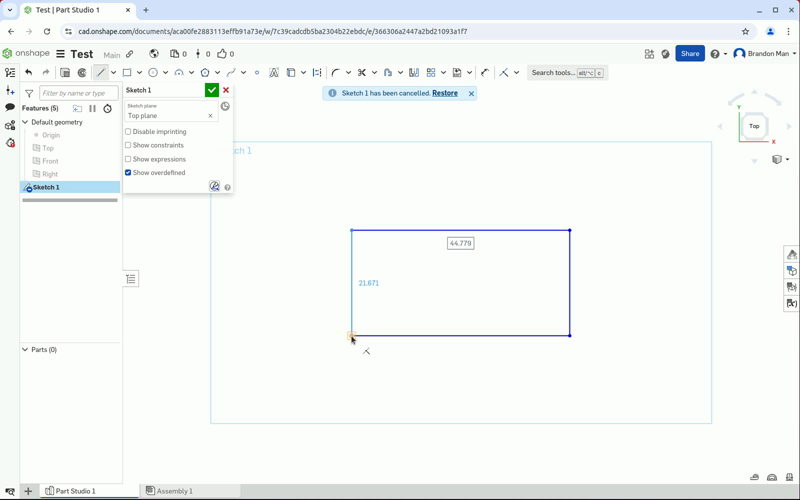
mouse_move(418, 261)
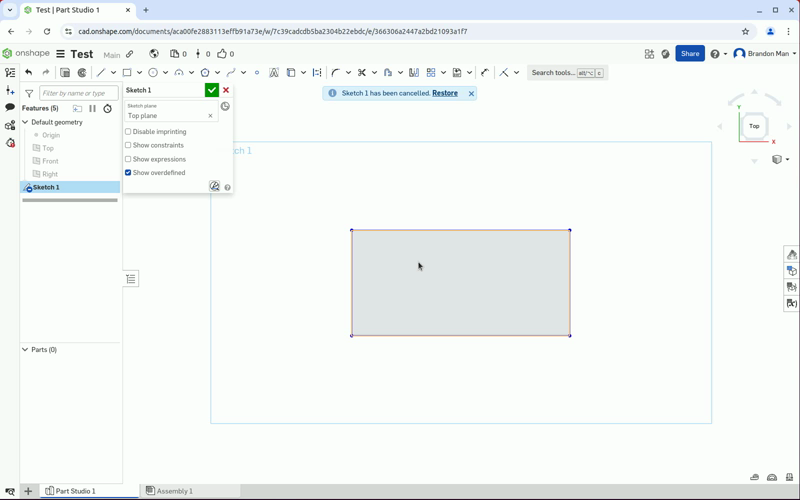
click(418, 261)
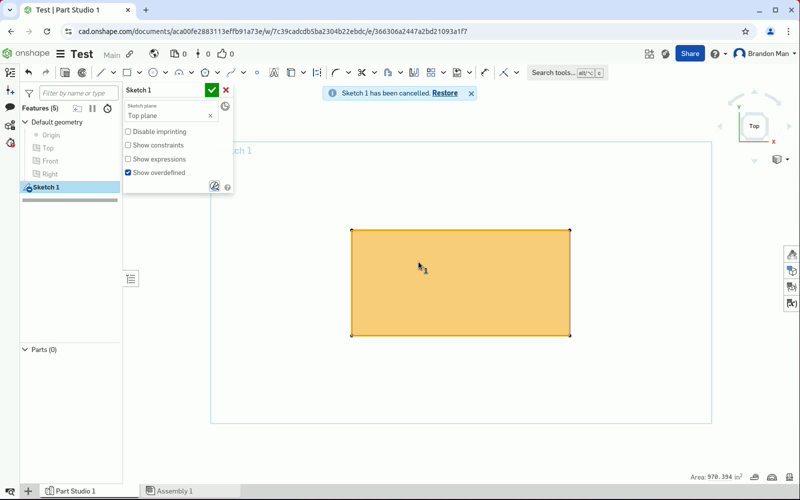
mouse_move(73, 352)
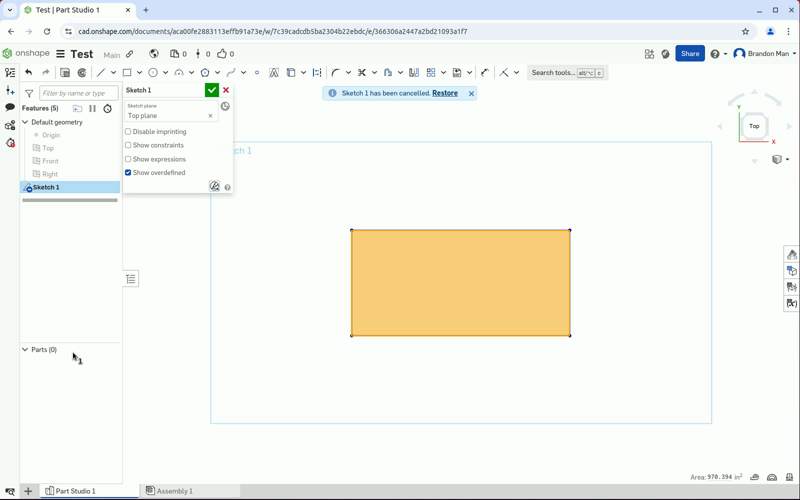
key(shift+y)
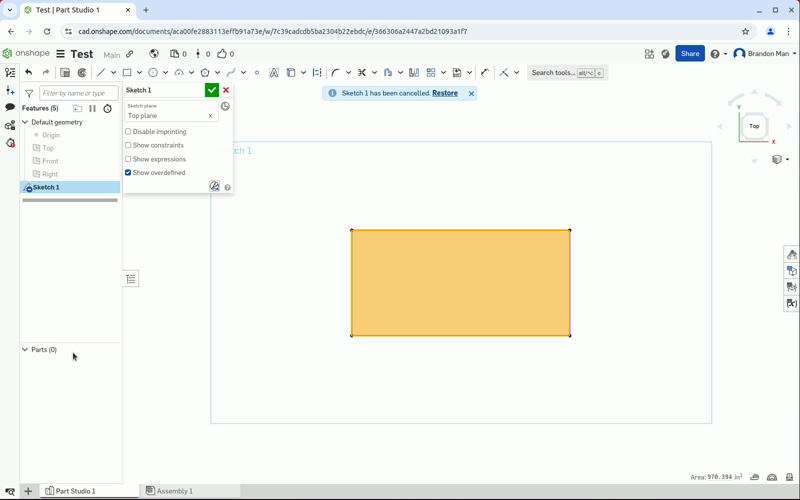
key(shift+e)
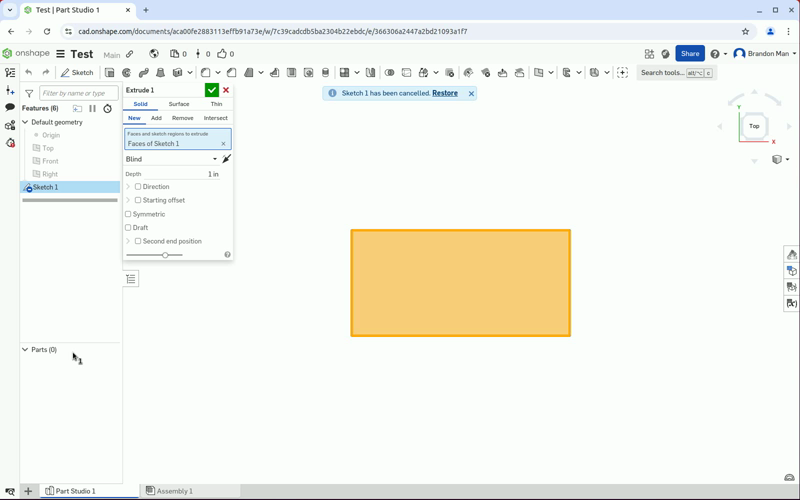
mouse_move(143, 106)
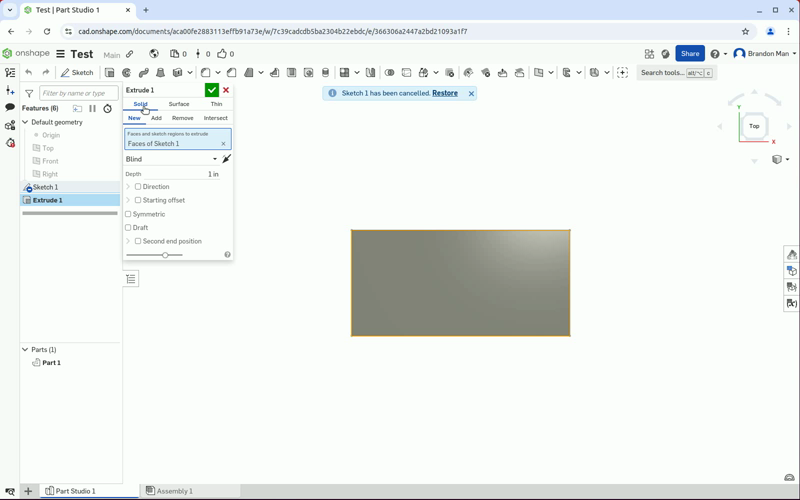
click(143, 106)
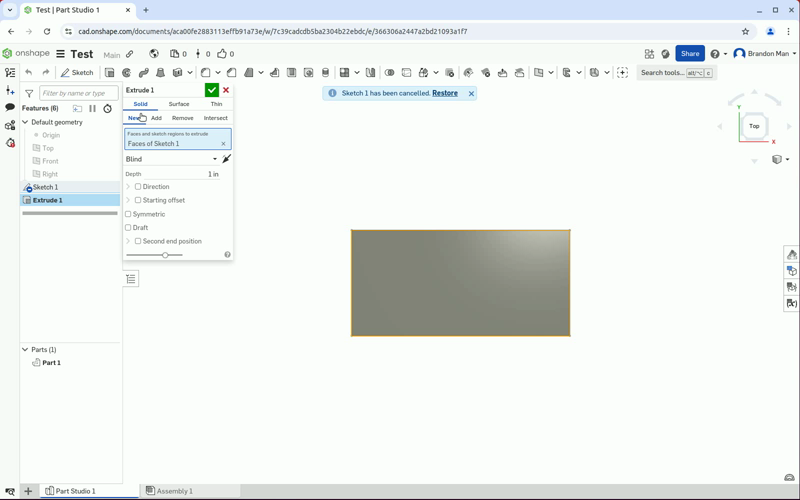
mouse_move(137, 120)
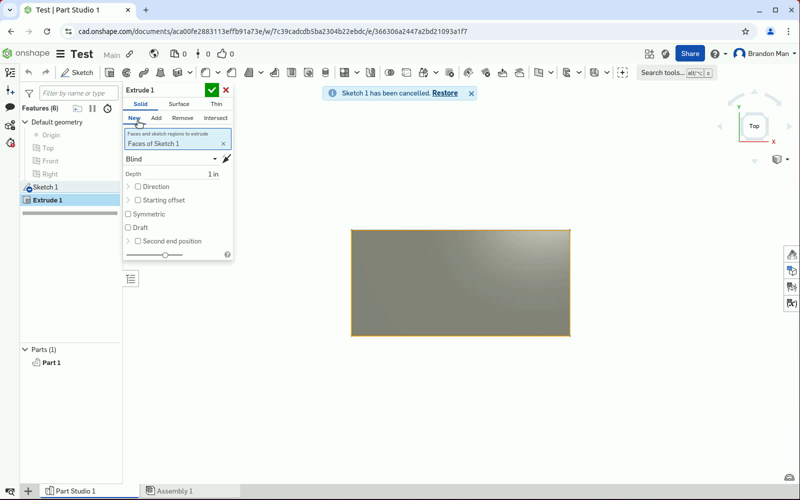
click(137, 120)
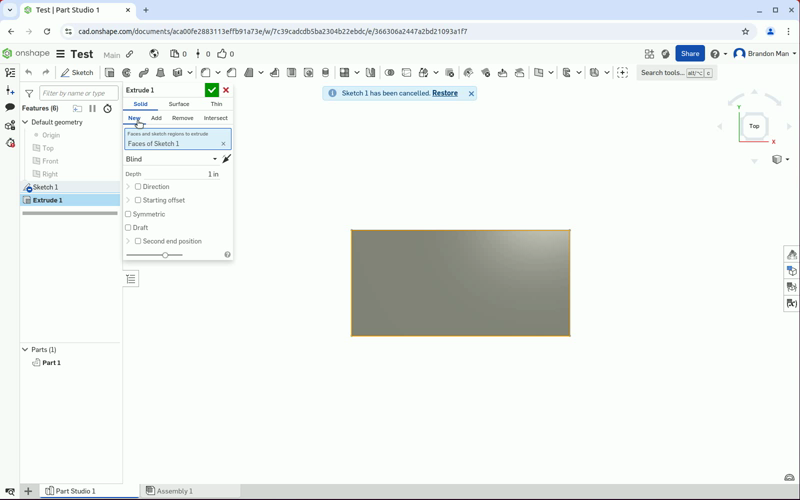
key(tab, 4)
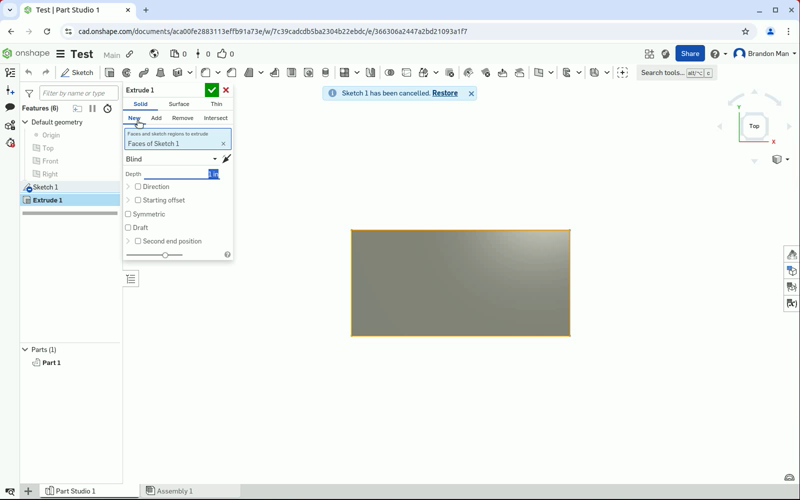
text(4.574)
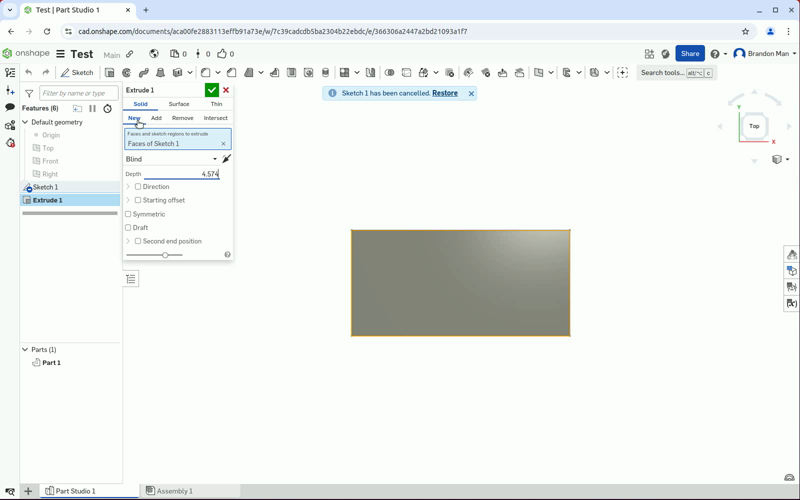
key(enter)
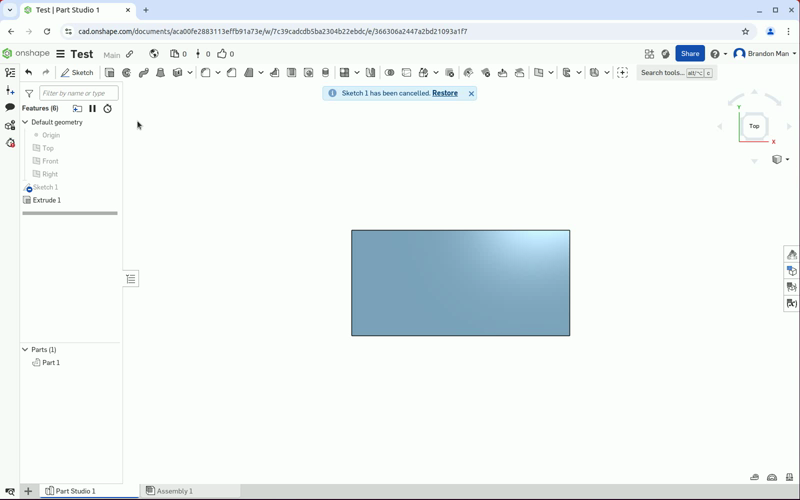
key(shift+h)
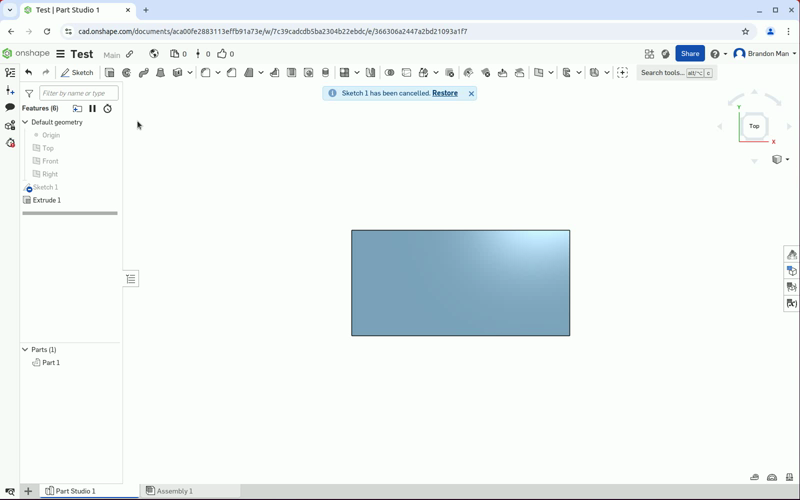
key(shift+h)
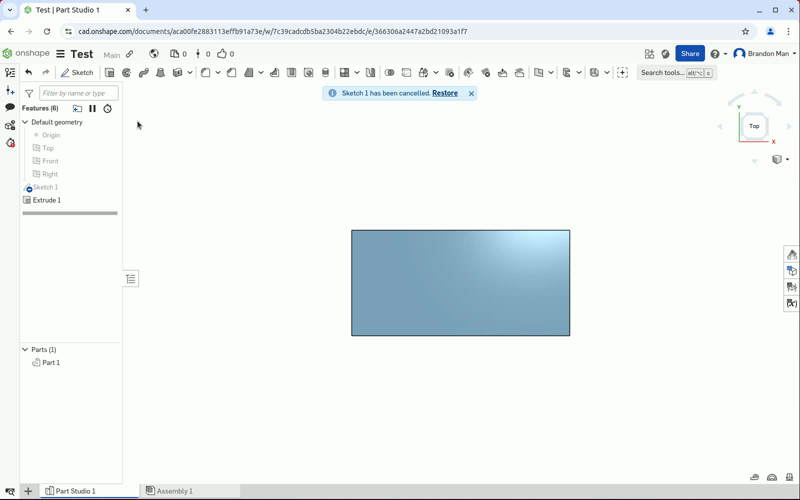
mouse_move(73, 189)
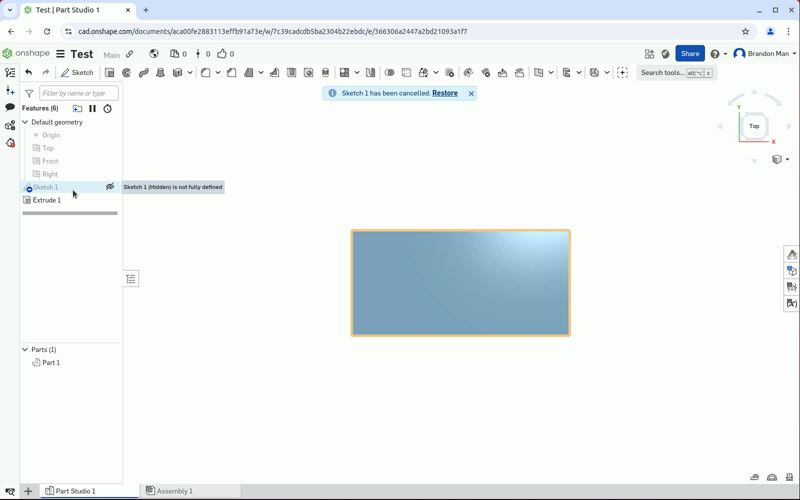
click(73, 189)
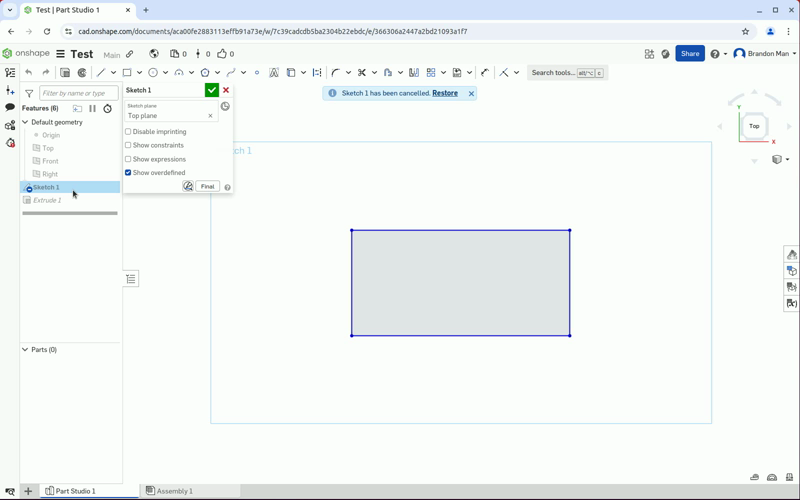
mouse_move(229, 92)
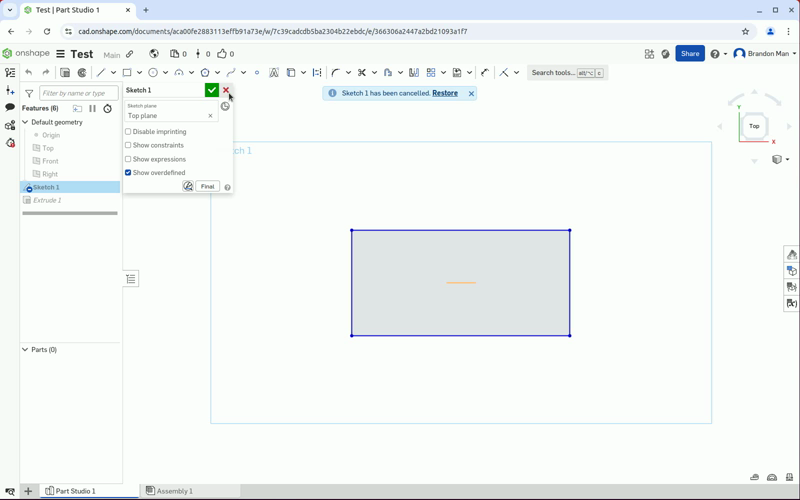
click(229, 92)
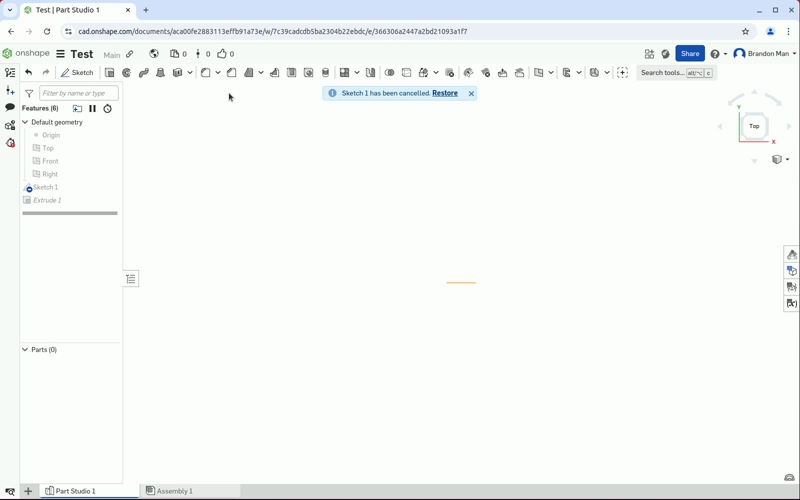
mouse_move(73, 352)
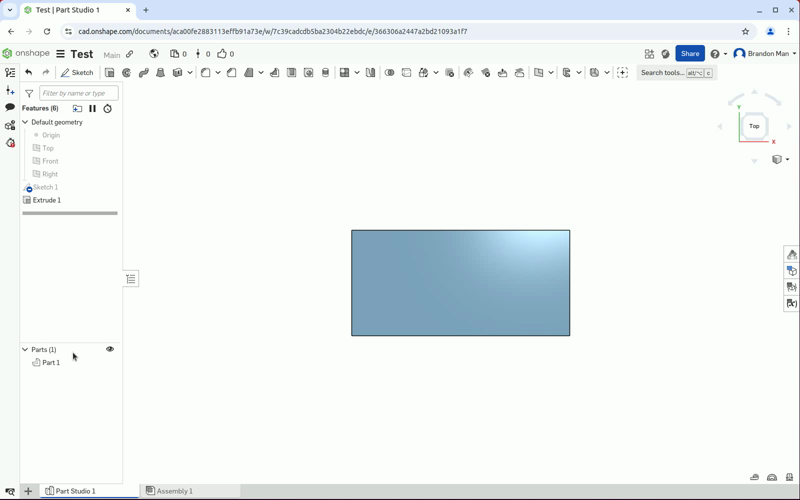
key(y)
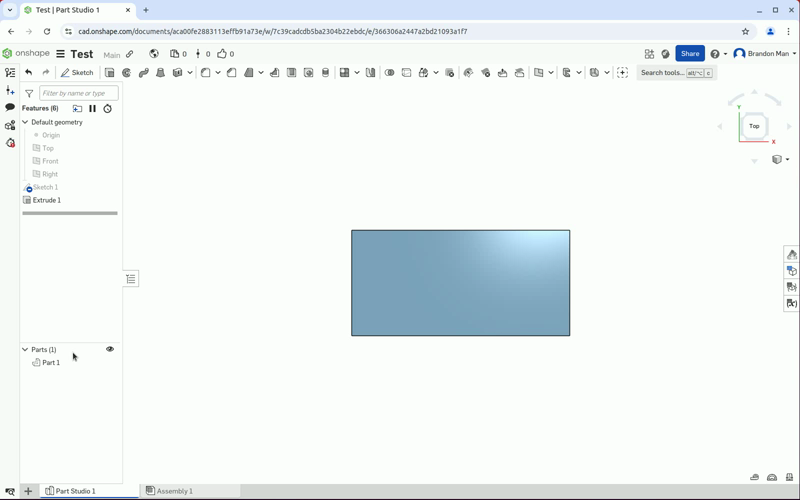
key(shift+p)
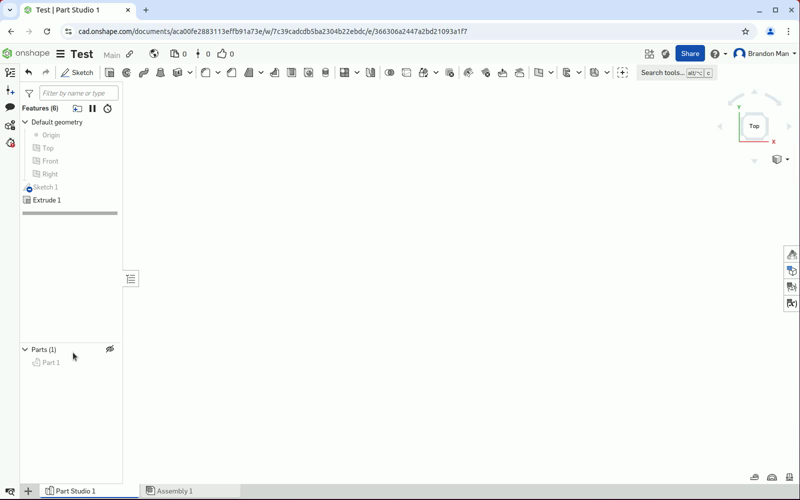
key(space)
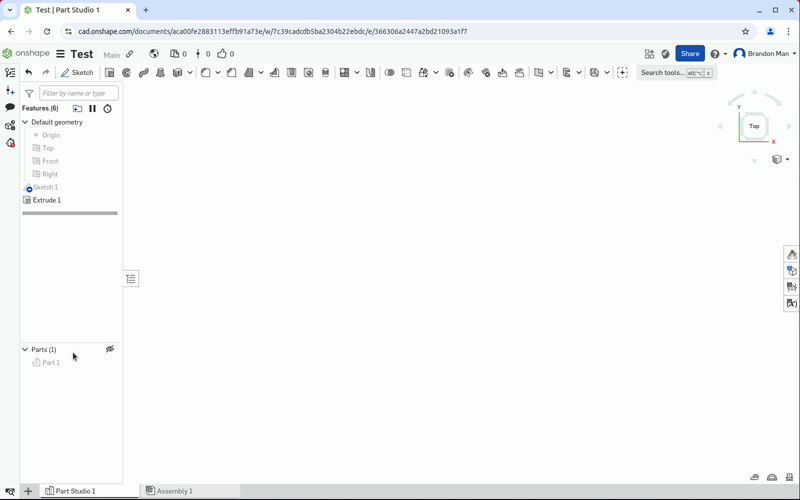
key_down(shift)
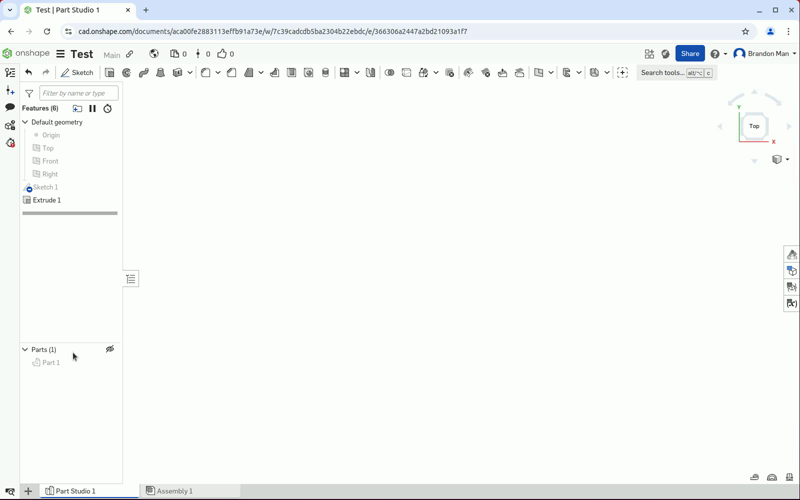
key(up)
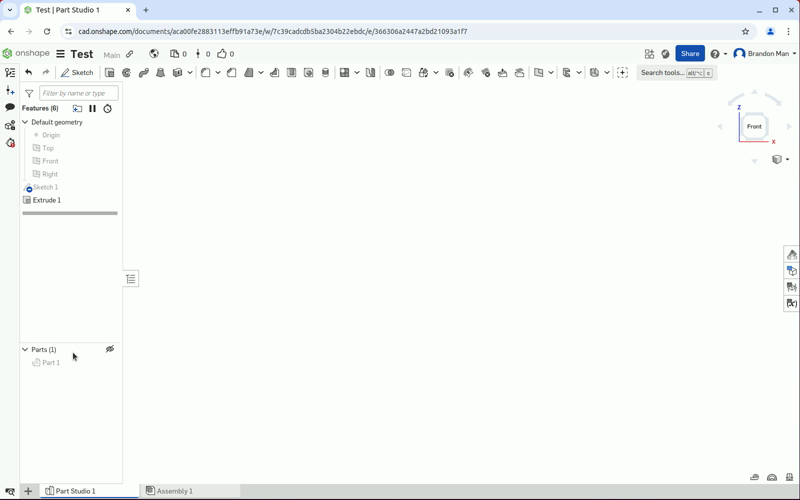
key_up(shift)
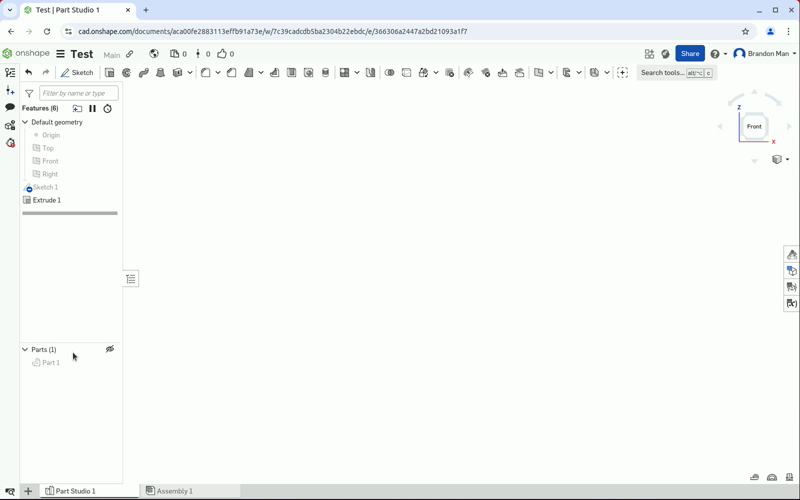
key(space)
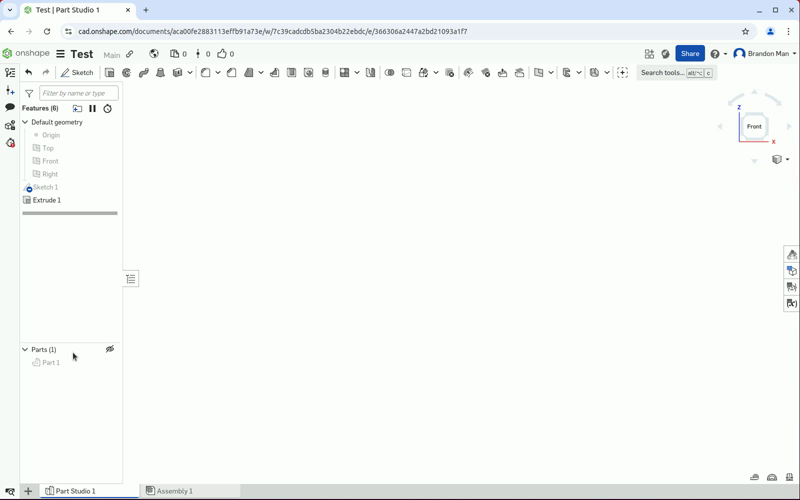
key_down(shift)
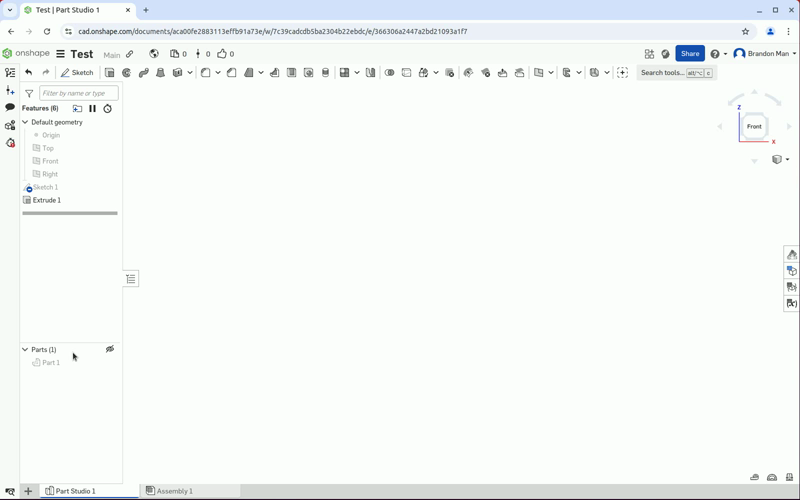
key(left)
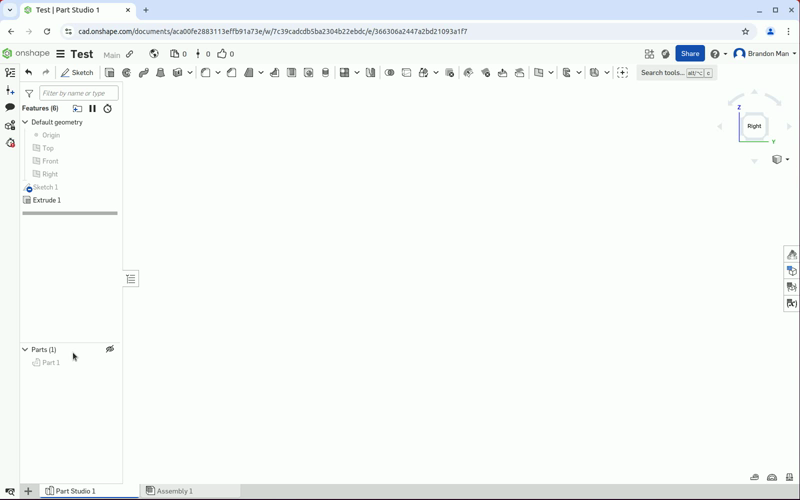
key_up(shift)
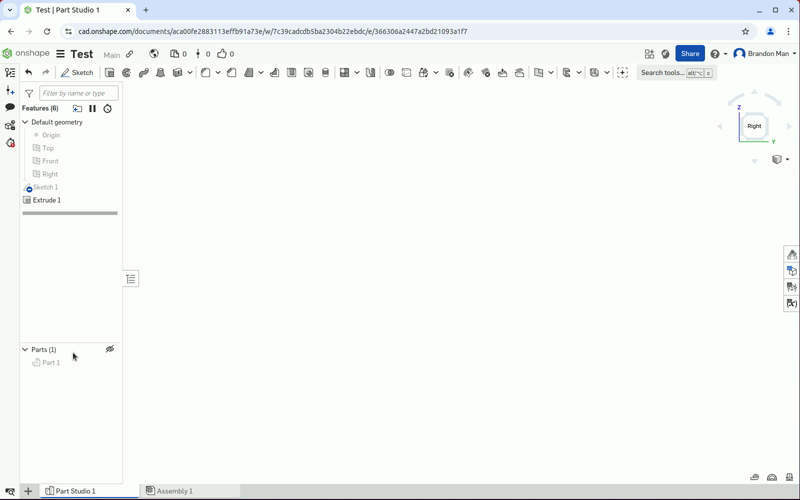
mouse_move(73, 352)
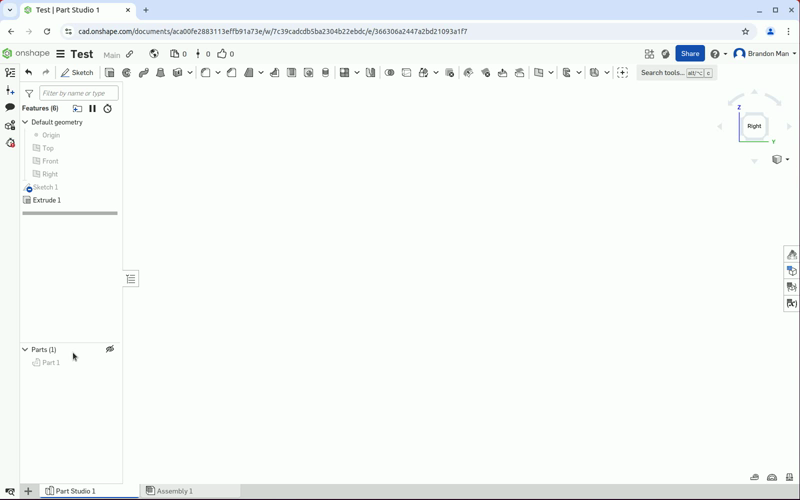
key(shift+y)
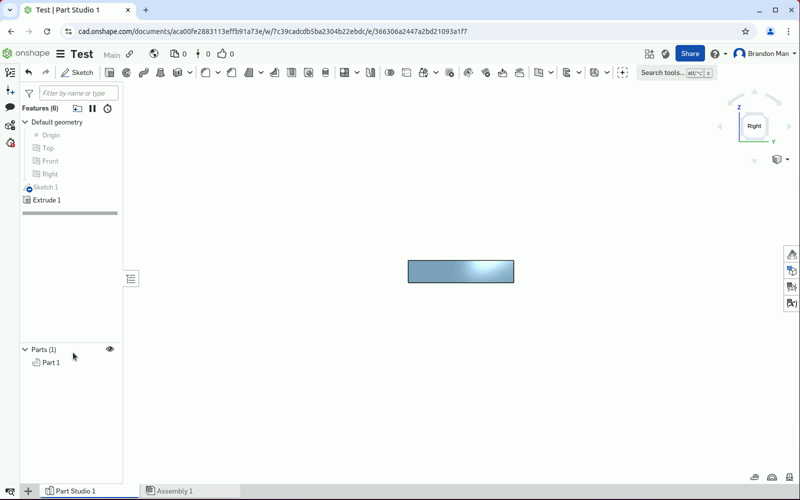
mouse_move(541, 75)
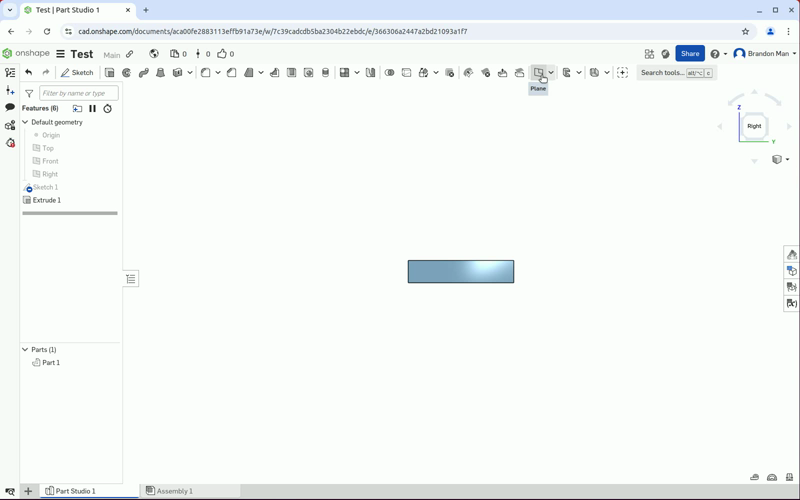
click(541, 75)
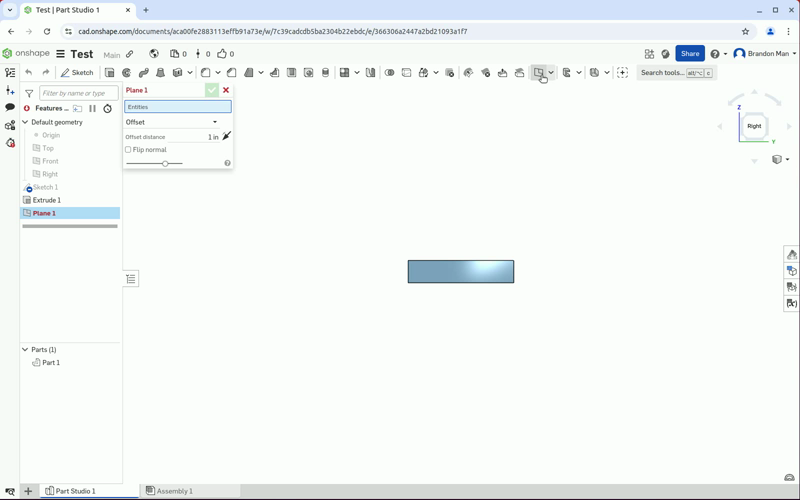
mouse_move(73, 176)
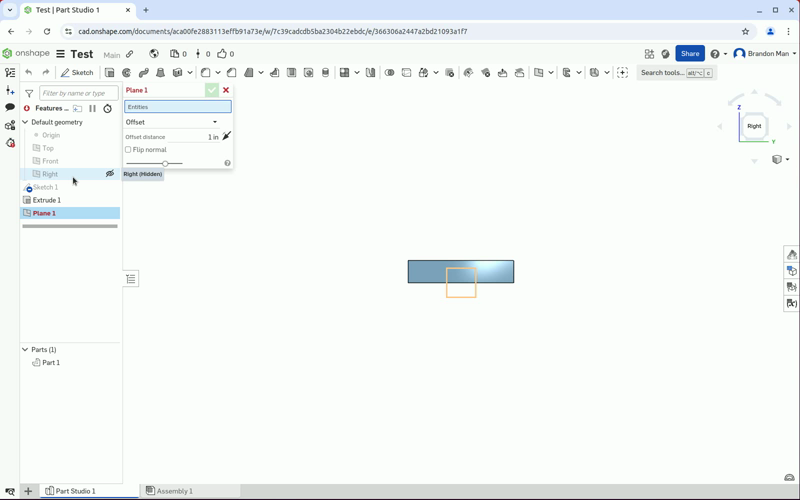
click(73, 176)
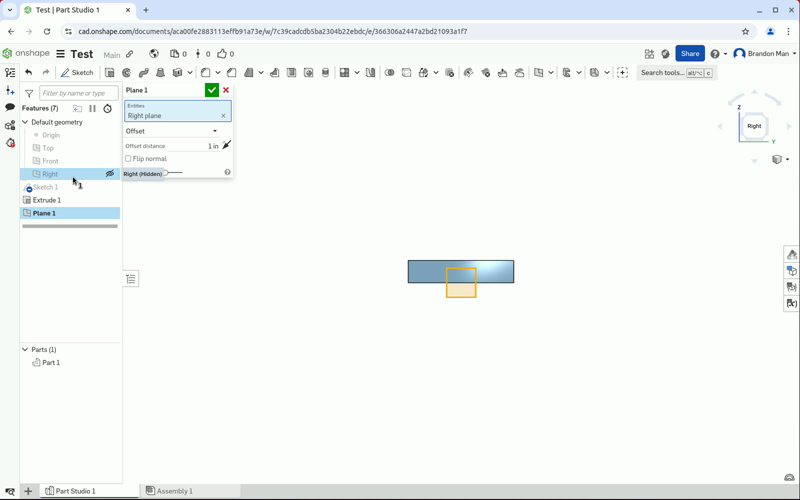
key(tab, 2)
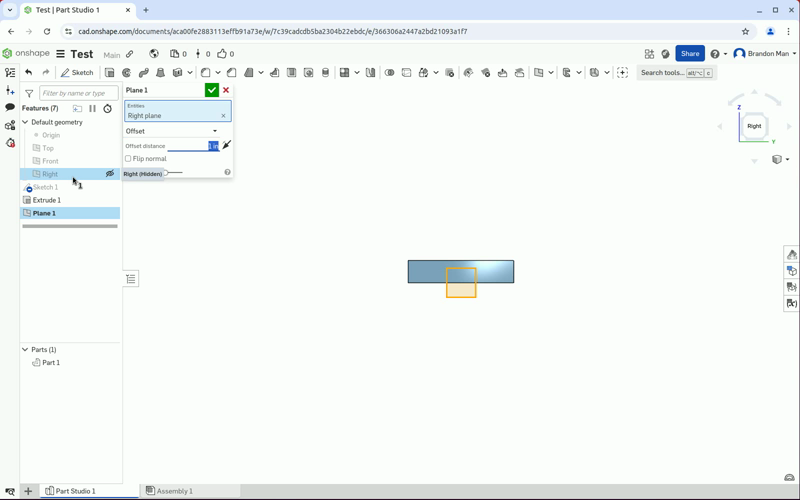
text(22.4)
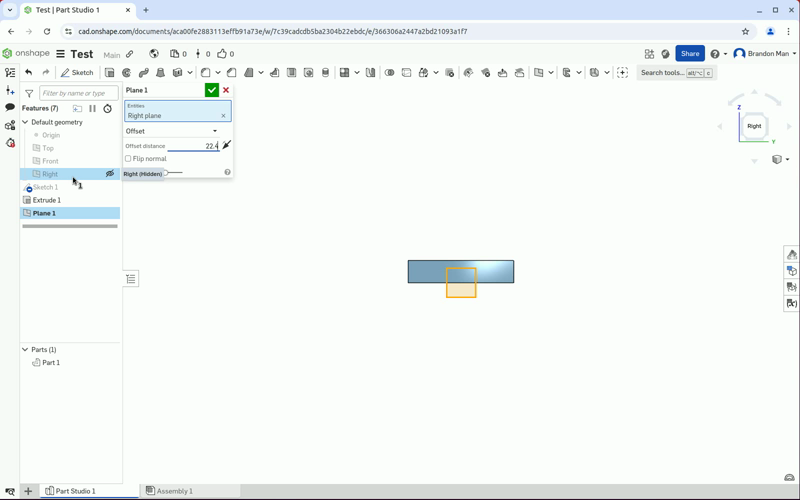
key(enter, 2)
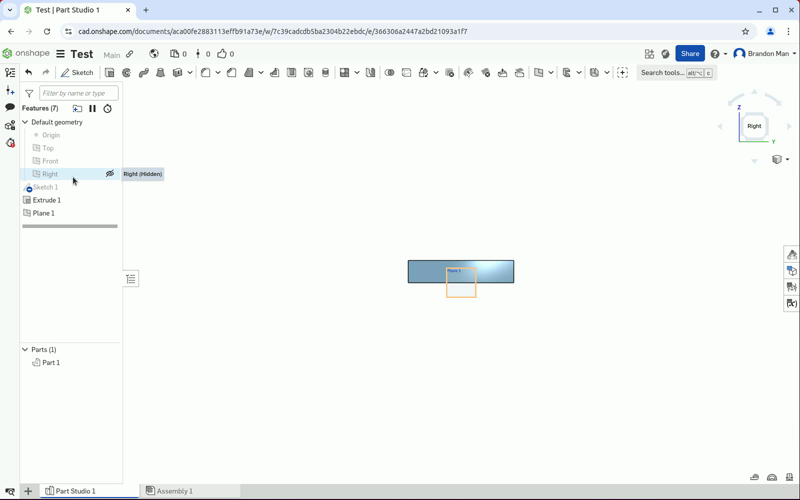
key(shift+s)
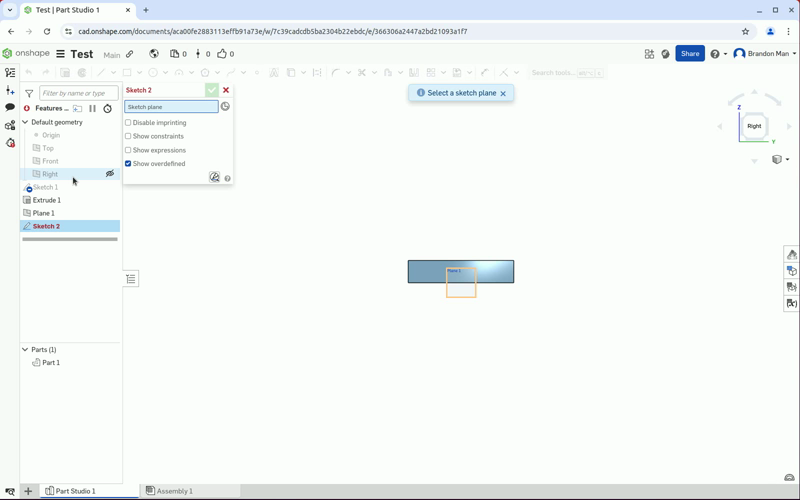
mouse_move(73, 215)
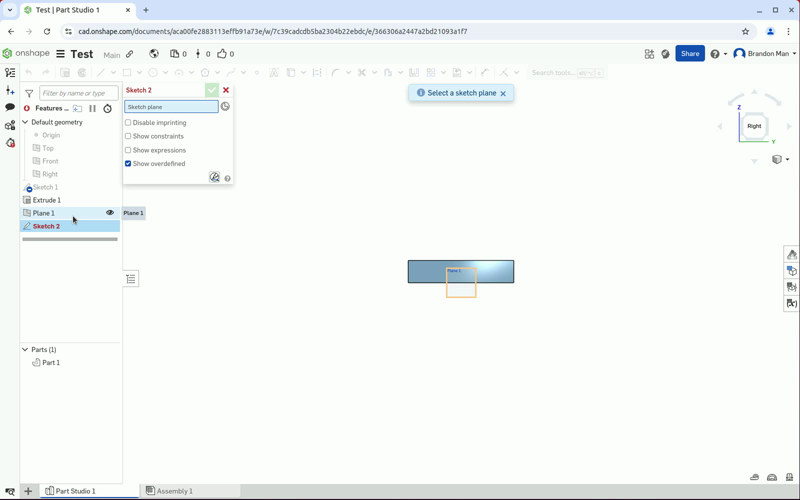
click(73, 215)
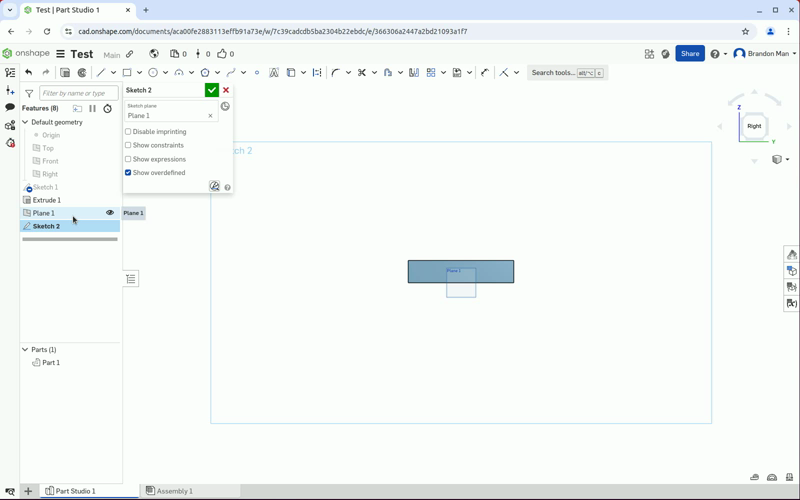
mouse_move(73, 352)
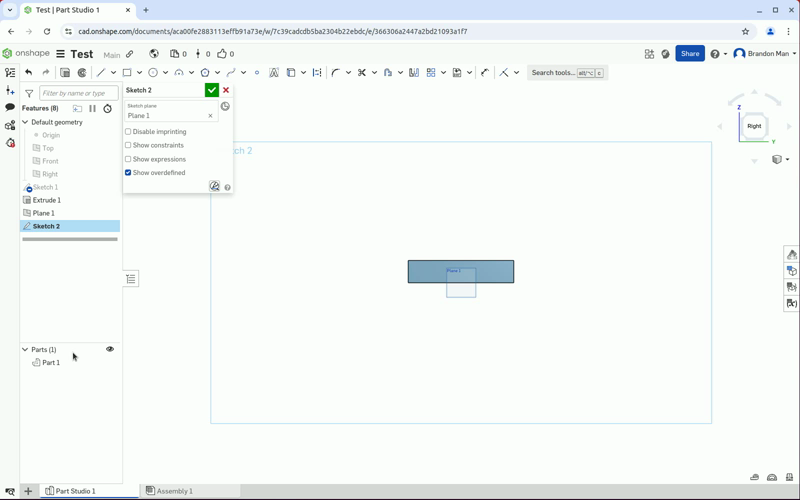
key(y)
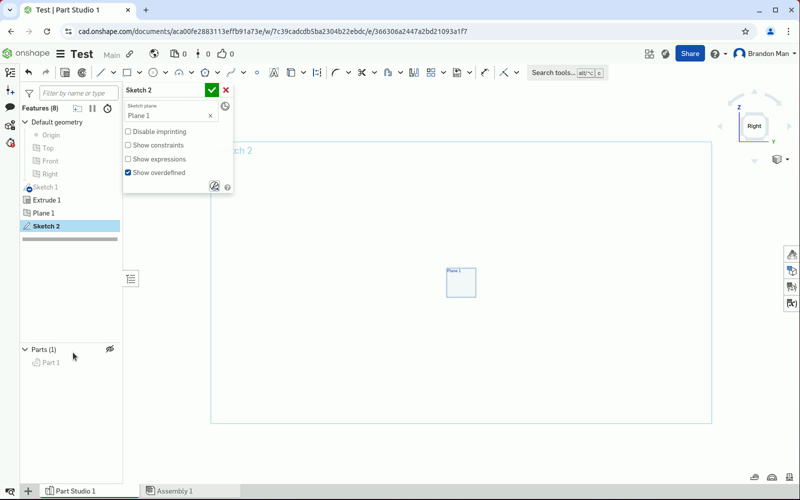
key(l)
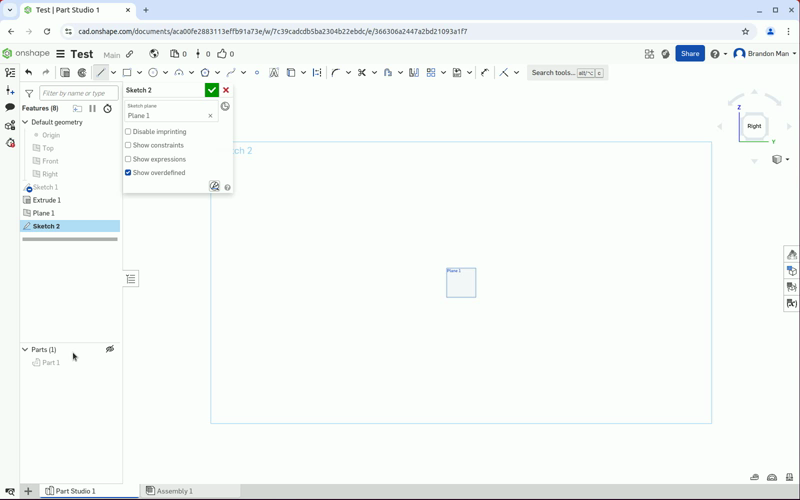
key_down(shift)
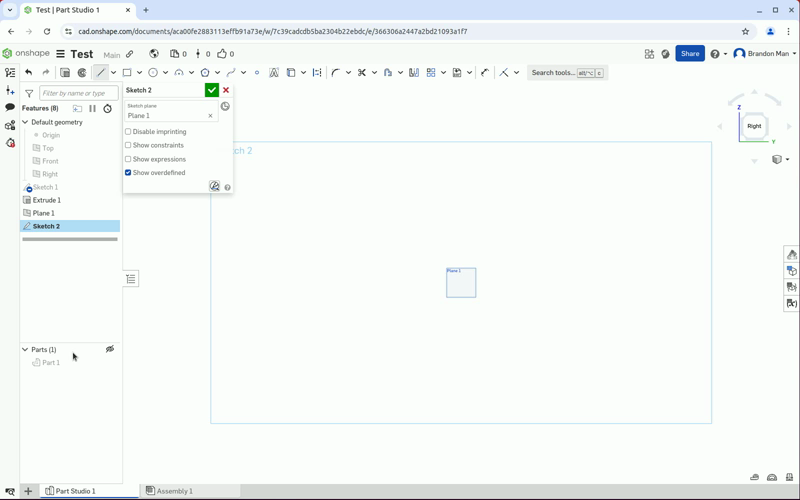
mouse_move(407, 282)
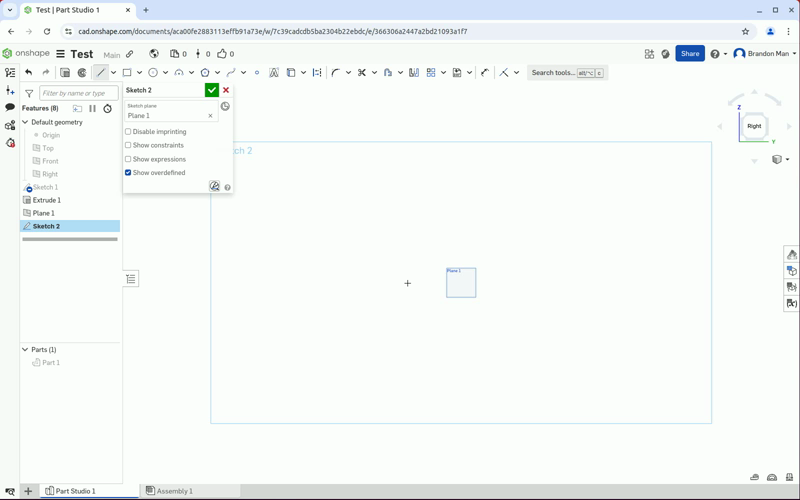
click(407, 282)
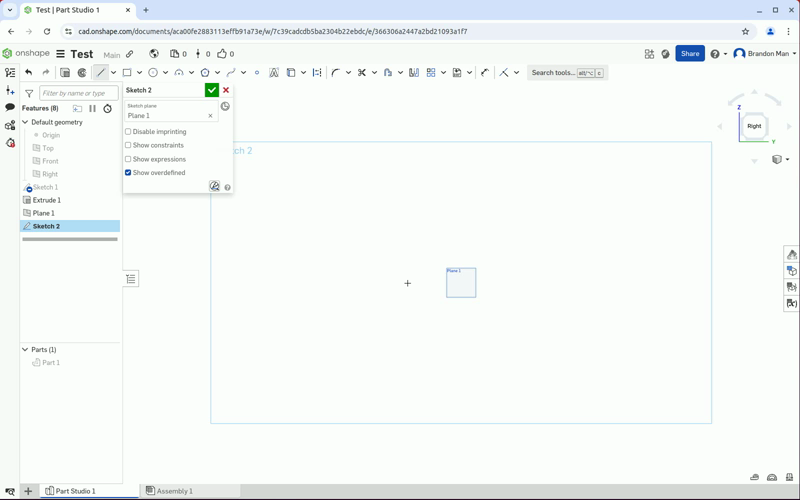
key_up(shift)
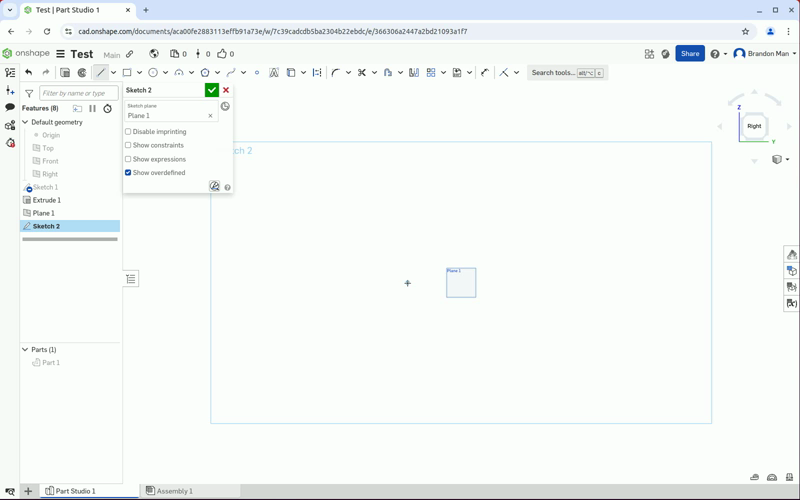
key_down(shift)
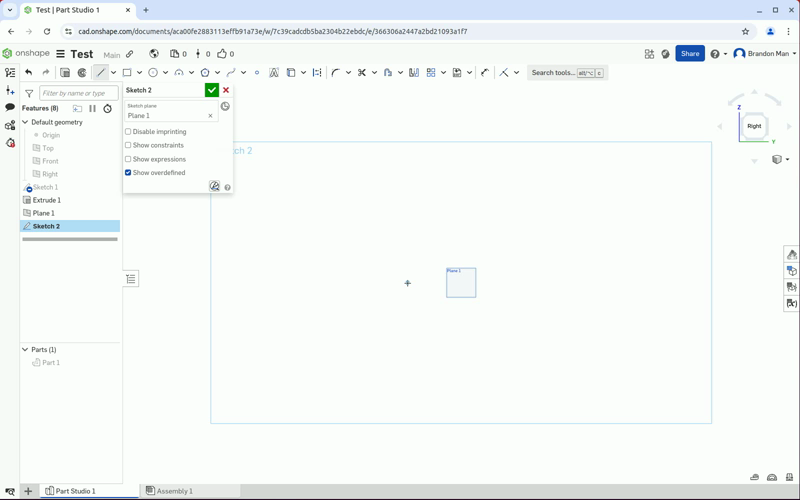
mouse_move(513, 282)
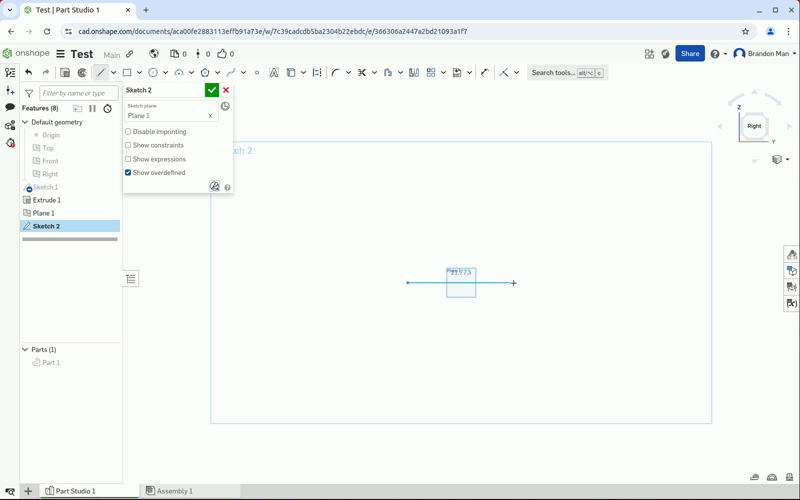
click(513, 282)
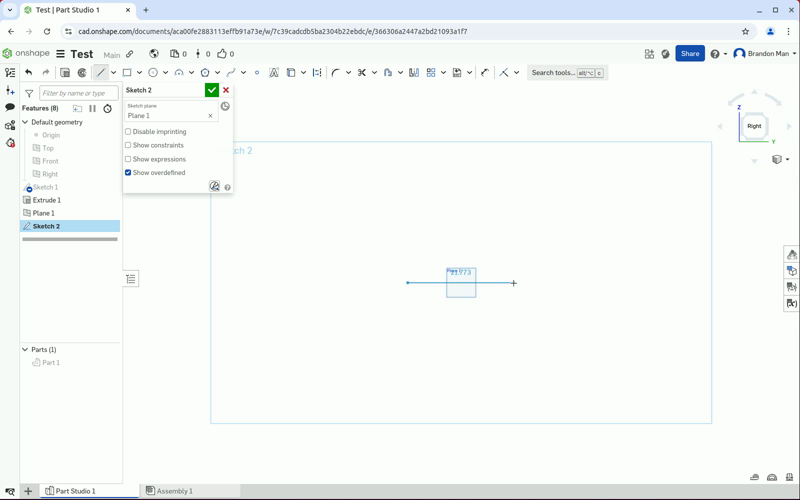
key_up(shift)
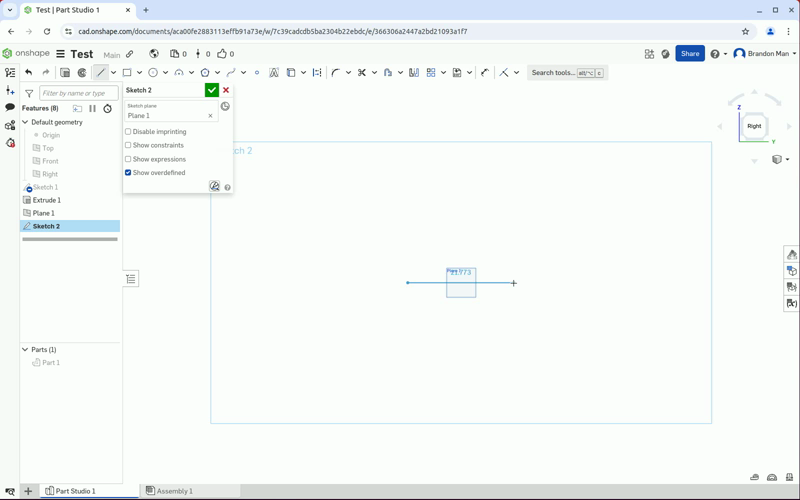
key_down(shift)
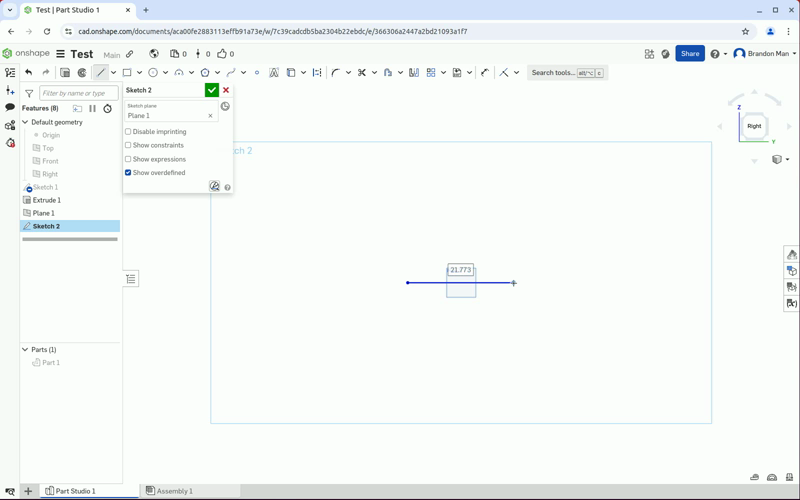
mouse_move(543, 282)
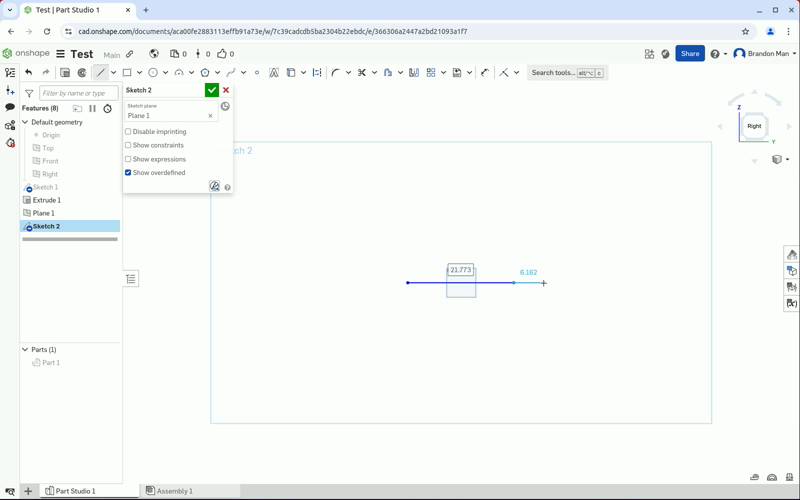
mouse_move(513, 260)
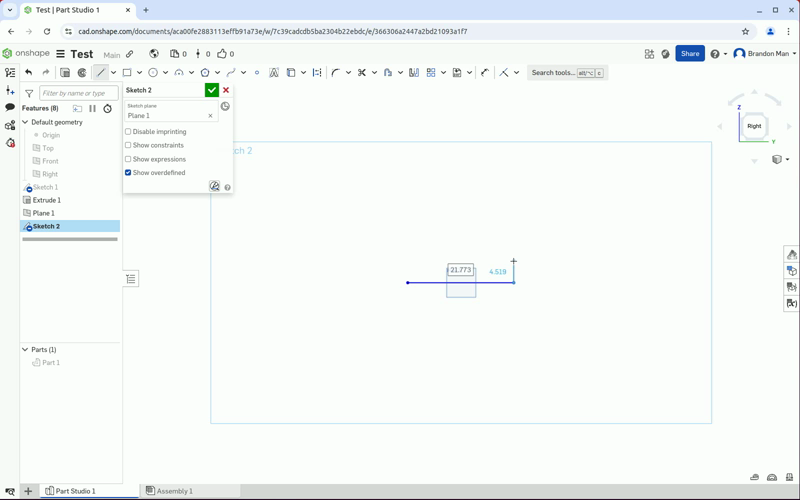
click(513, 260)
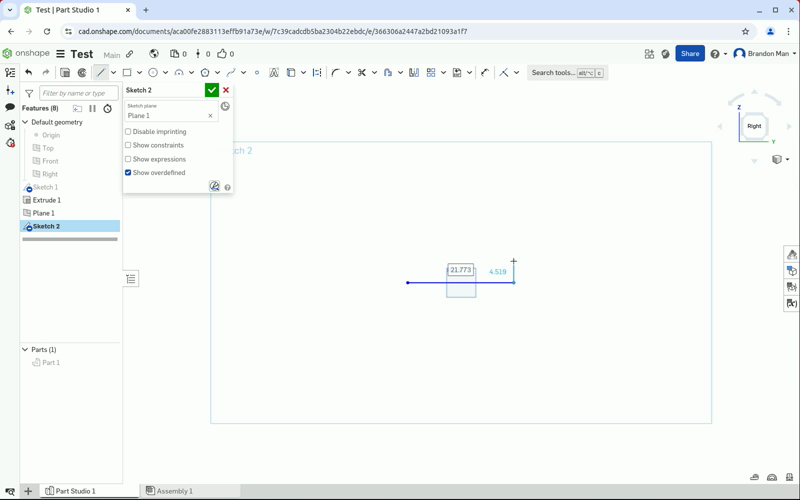
key_up(shift)
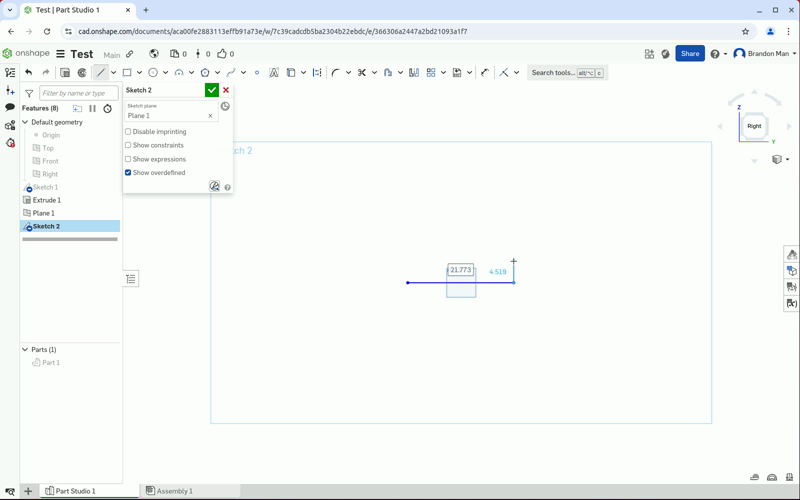
key_down(shift)
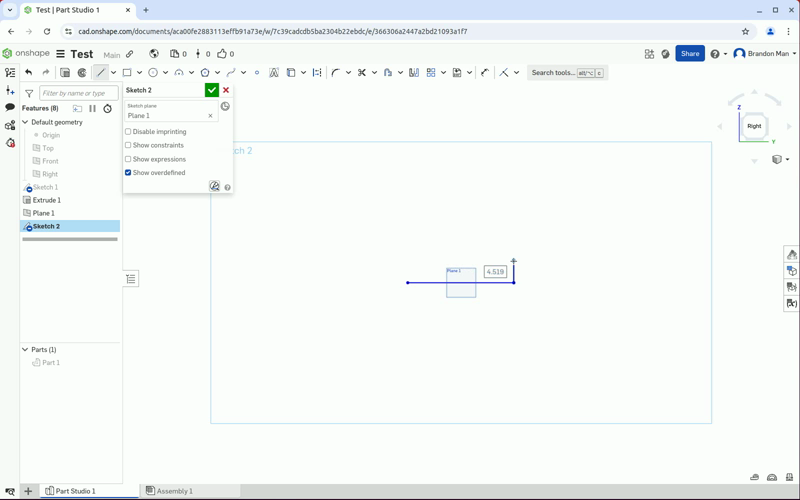
mouse_move(407, 260)
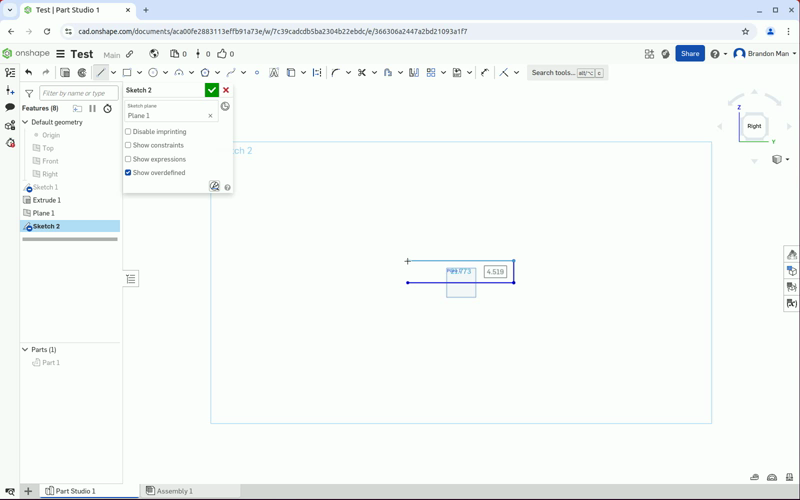
click(407, 260)
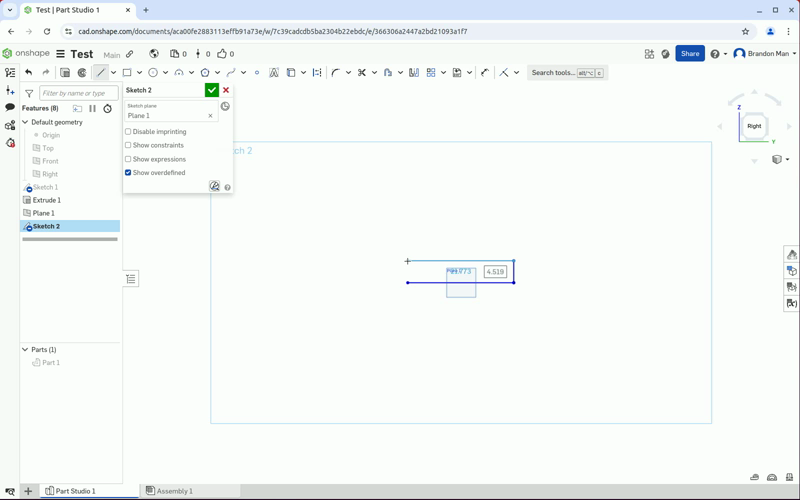
key_up(shift)
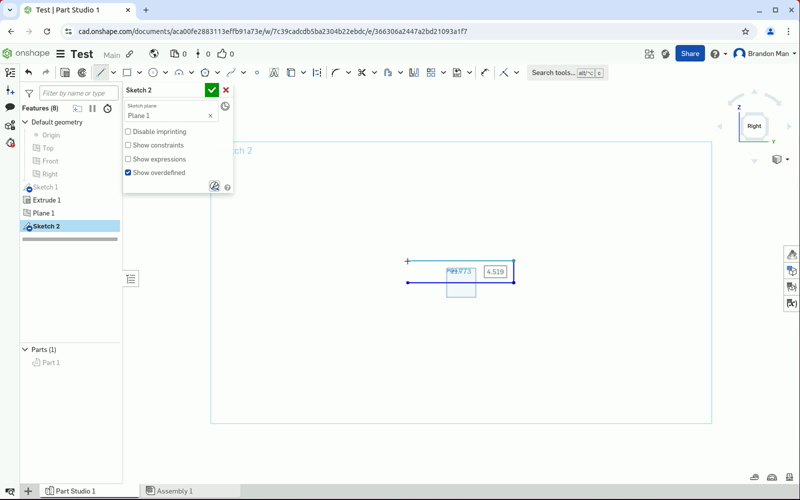
mouse_move(437, 260)
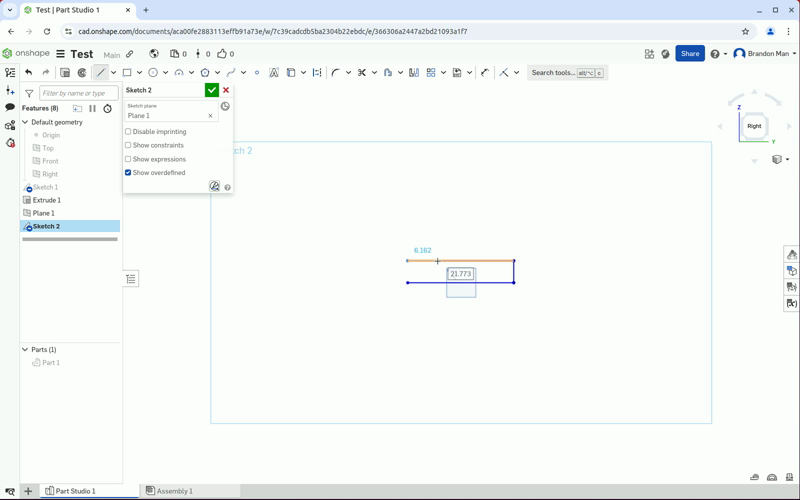
key_down(shift)
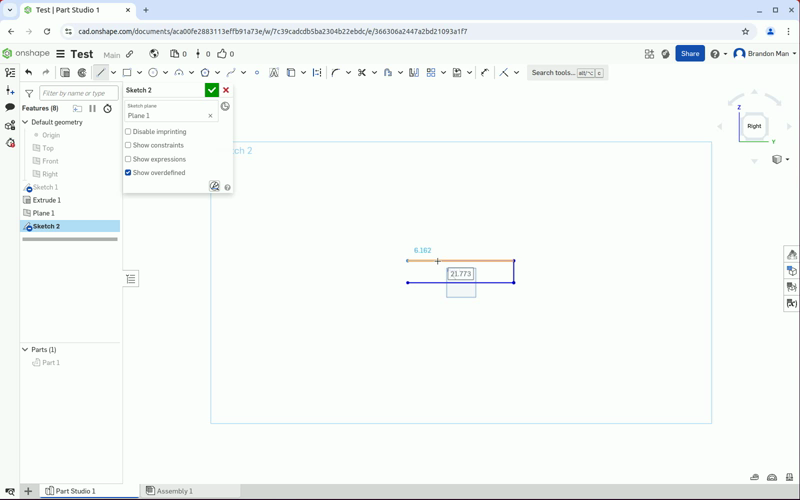
mouse_move(407, 282)
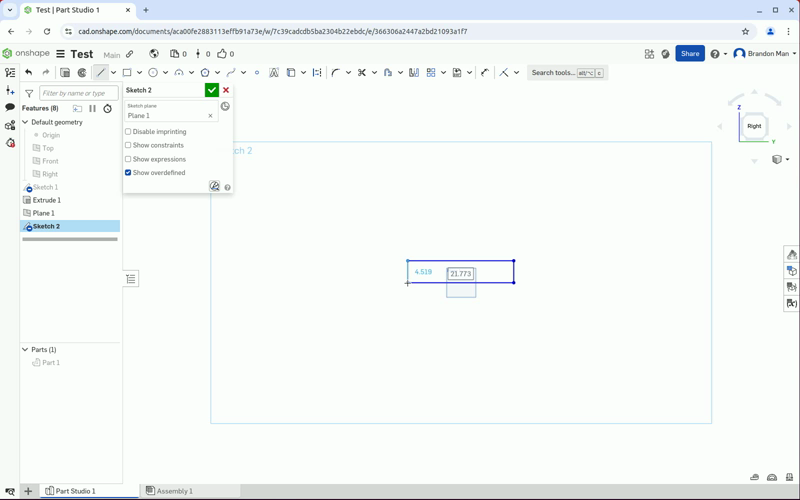
key_up(shift)
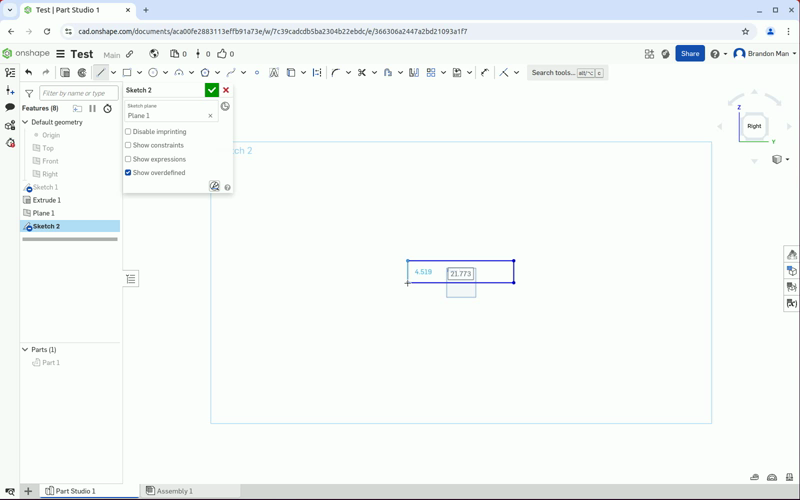
click(407, 282)
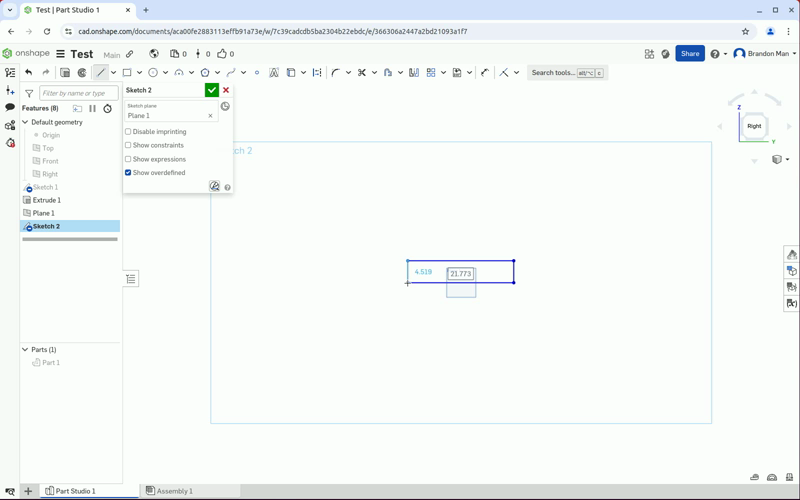
key(esc)
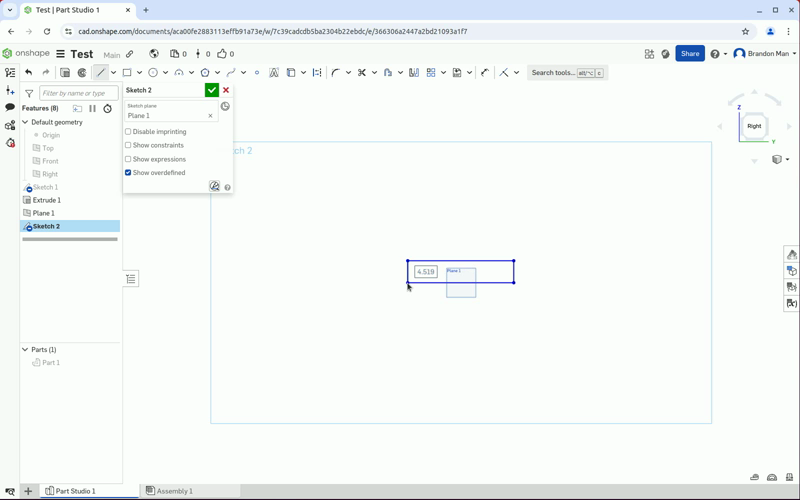
mouse_move(456, 271)
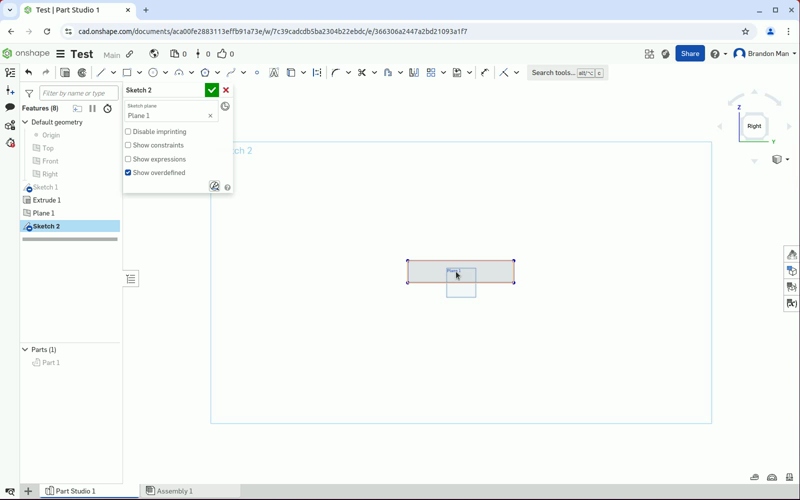
click(456, 271)
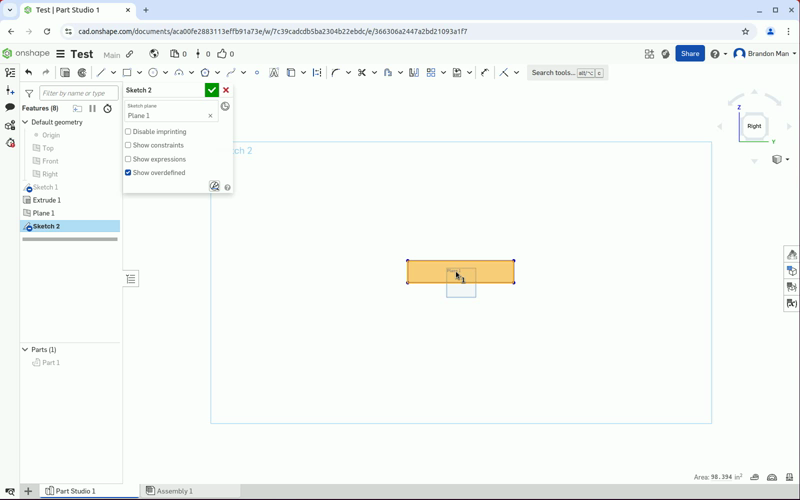
mouse_move(73, 352)
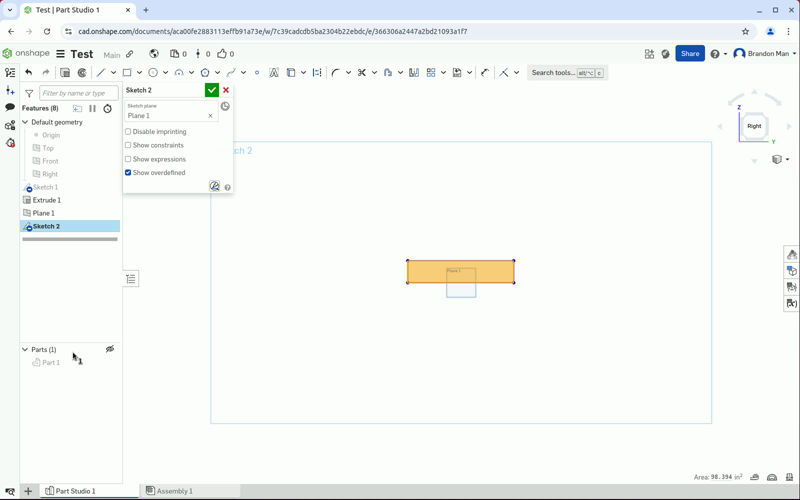
key(shift+y)
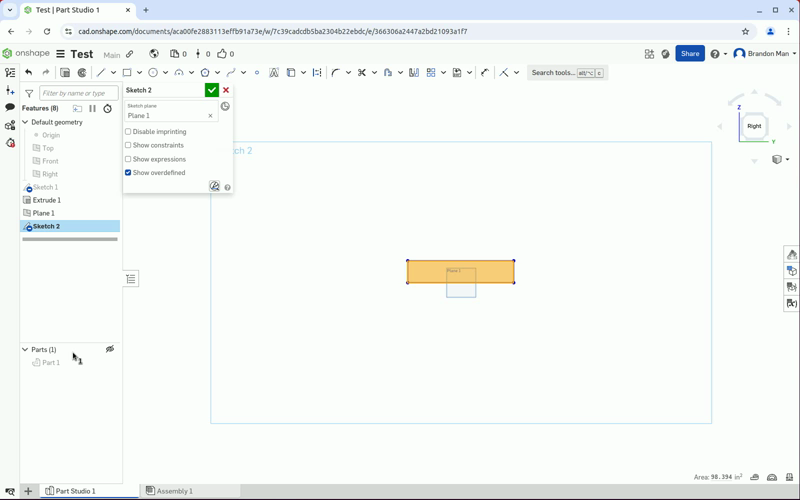
key(shift+e)
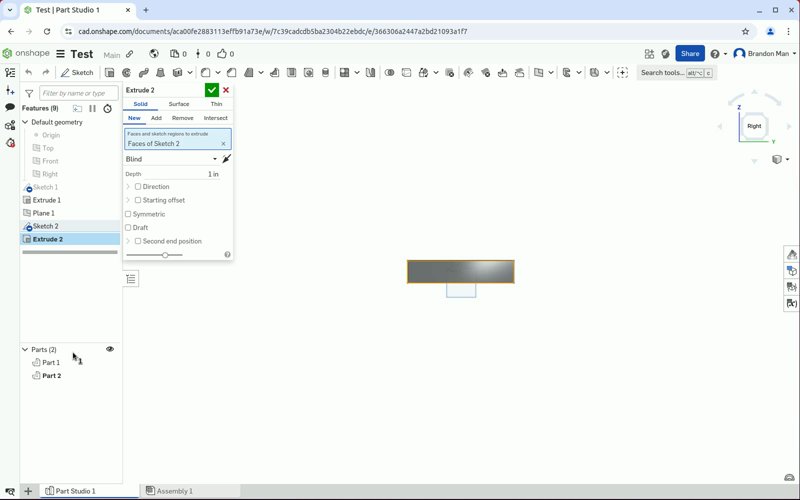
mouse_move(143, 106)
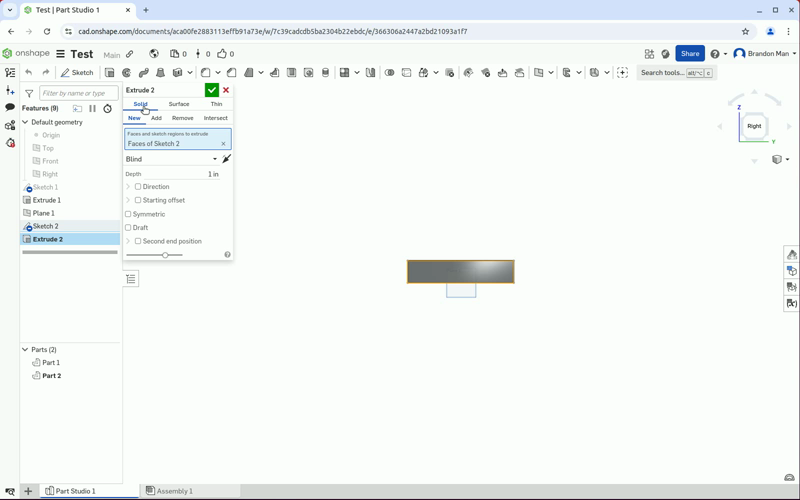
click(143, 106)
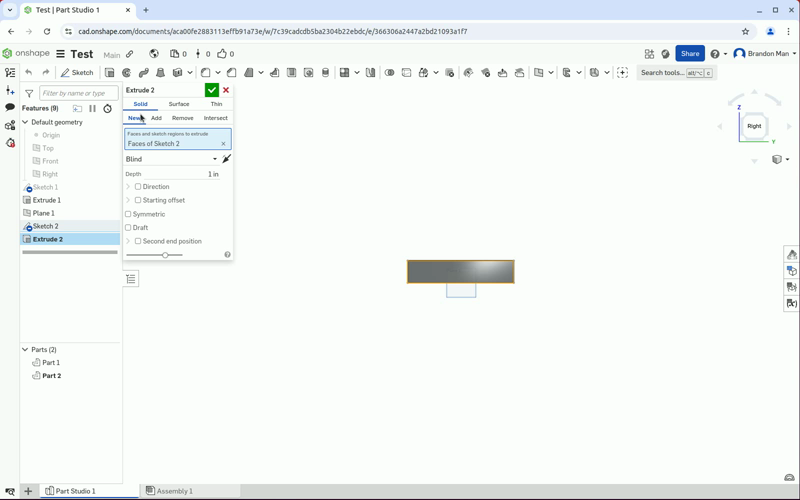
mouse_move(137, 120)
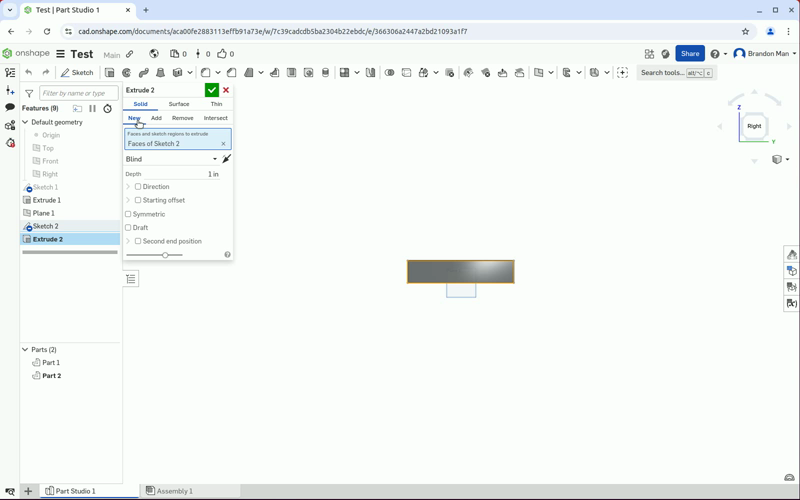
click(137, 120)
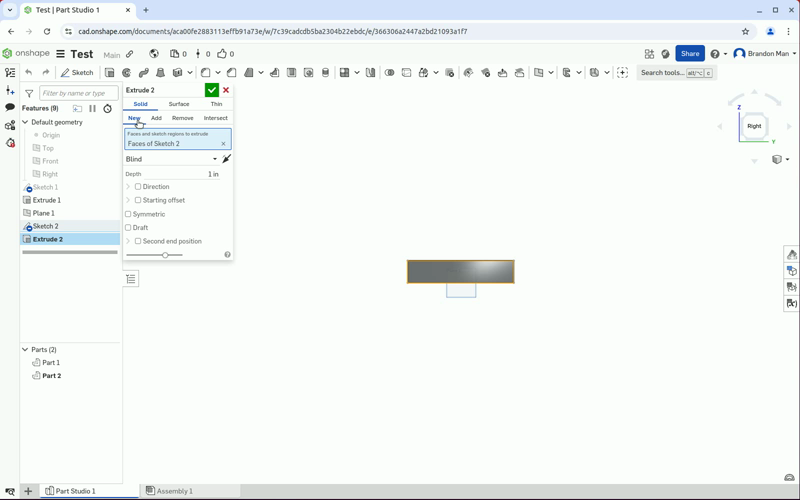
key(tab, 4)
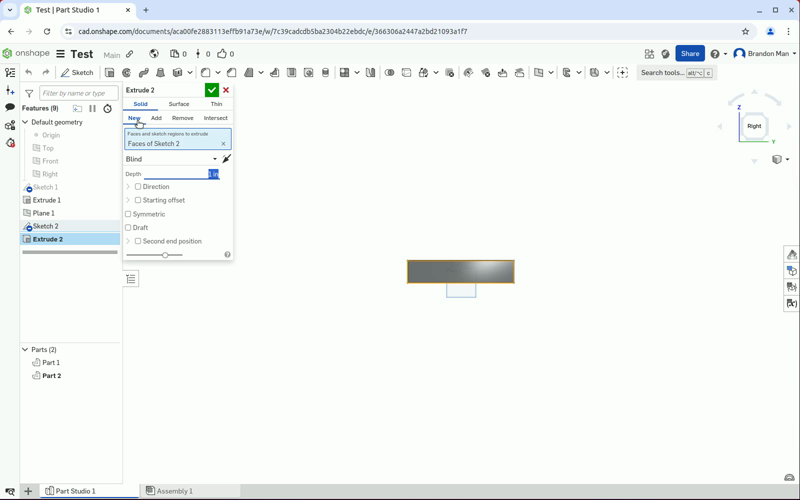
text(0.722)
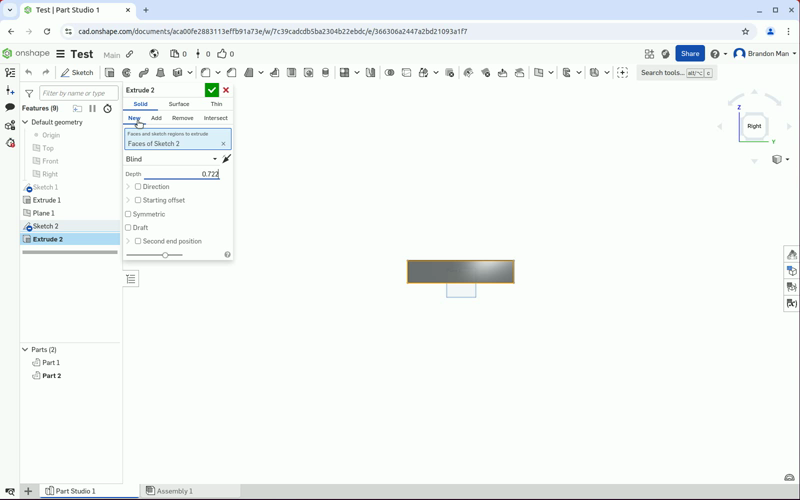
key(enter)
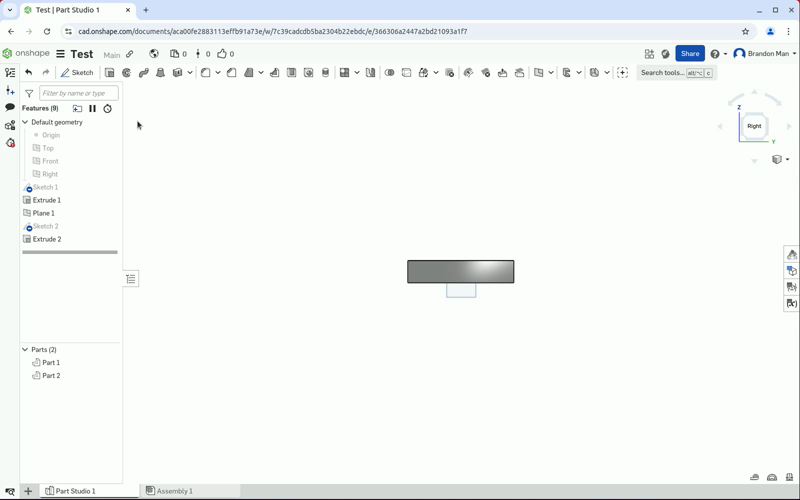
key(shift+h)
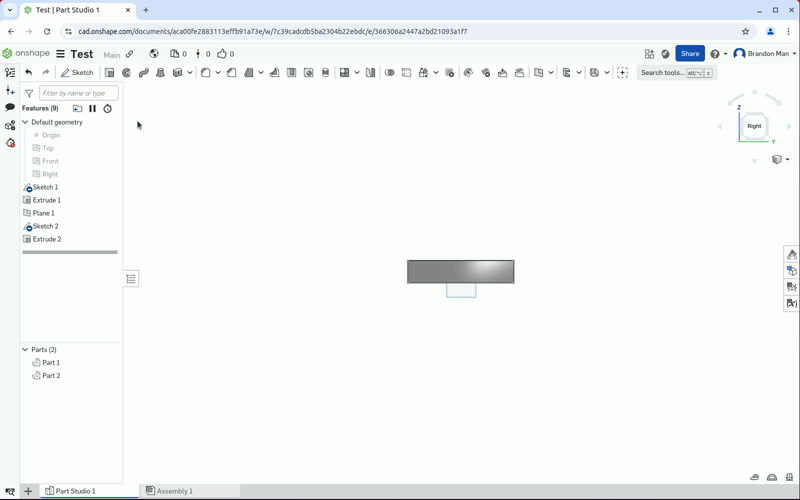
key(shift+h)
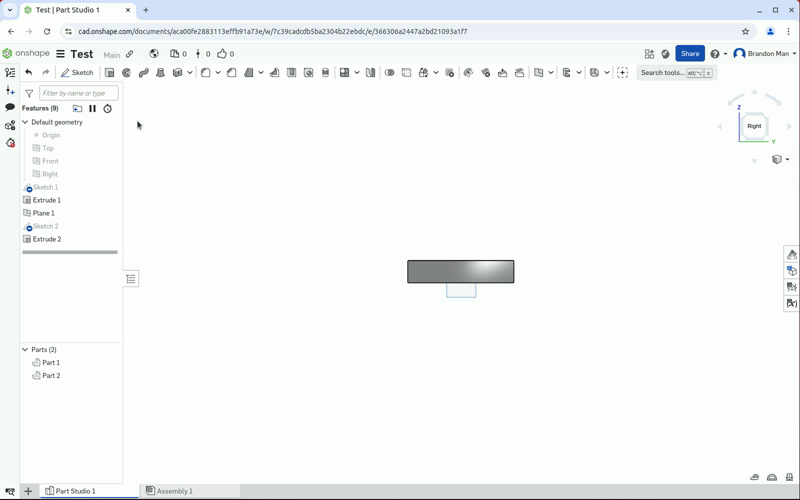
mouse_move(73, 189)
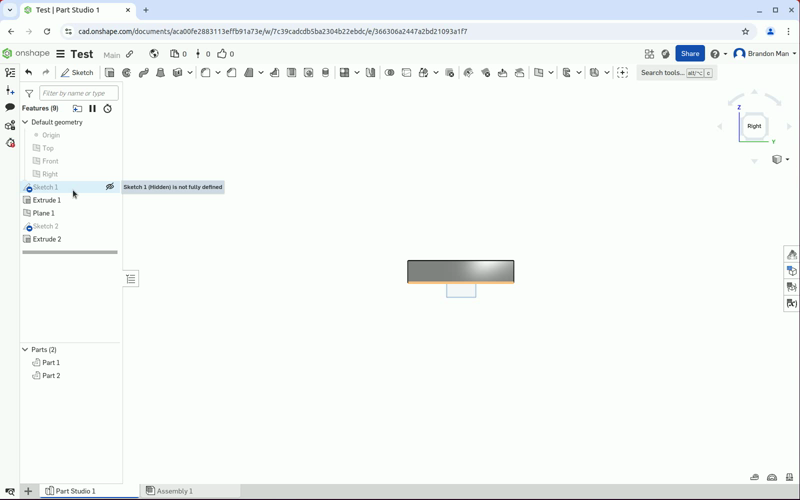
click(73, 189)
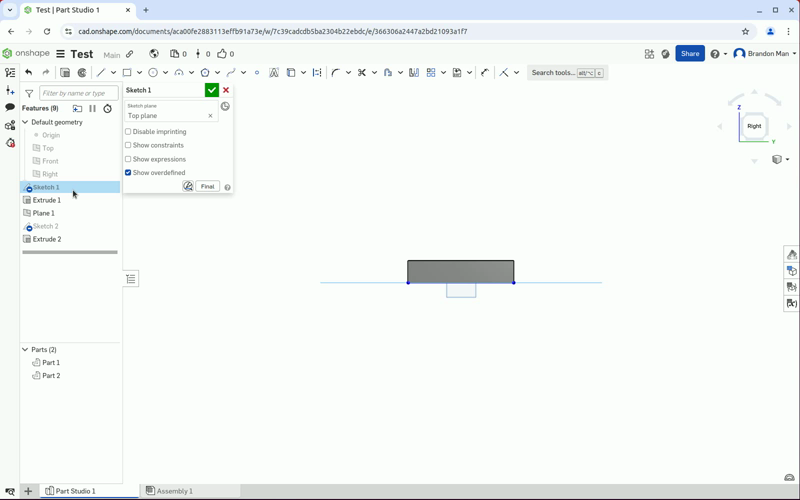
mouse_move(229, 92)
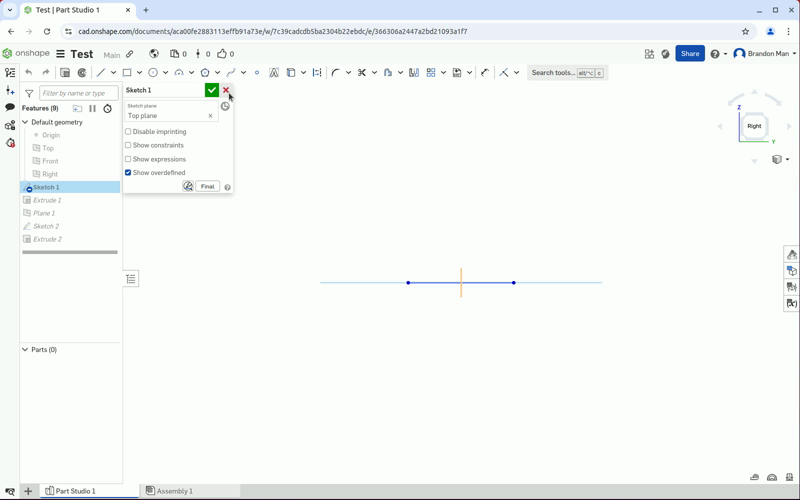
click(229, 92)
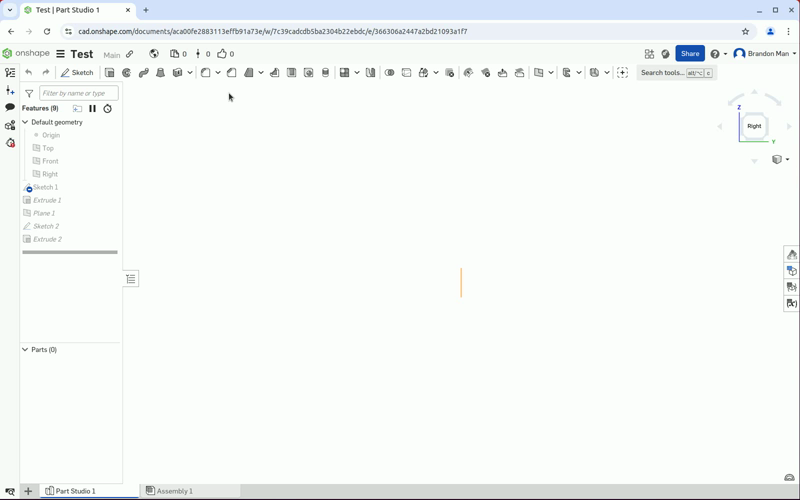
key(shift+s)
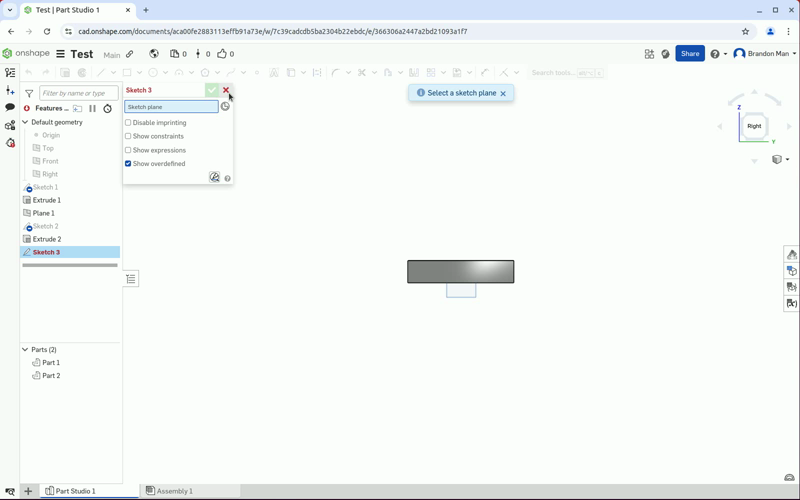
mouse_move(73, 215)
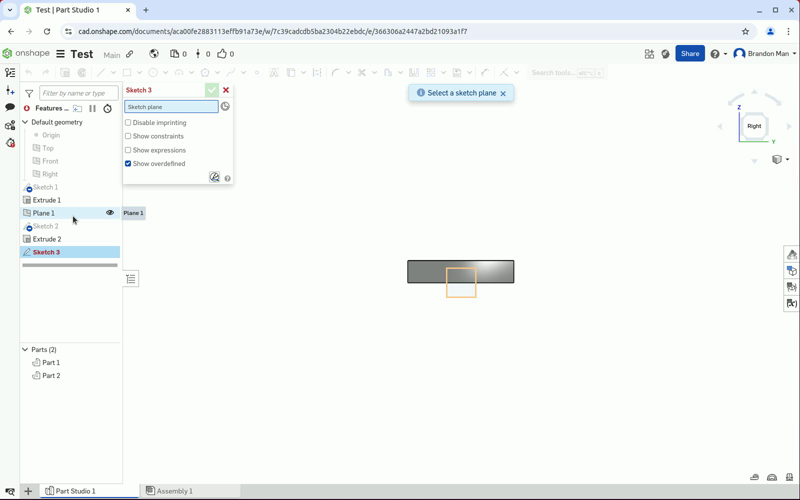
click(73, 215)
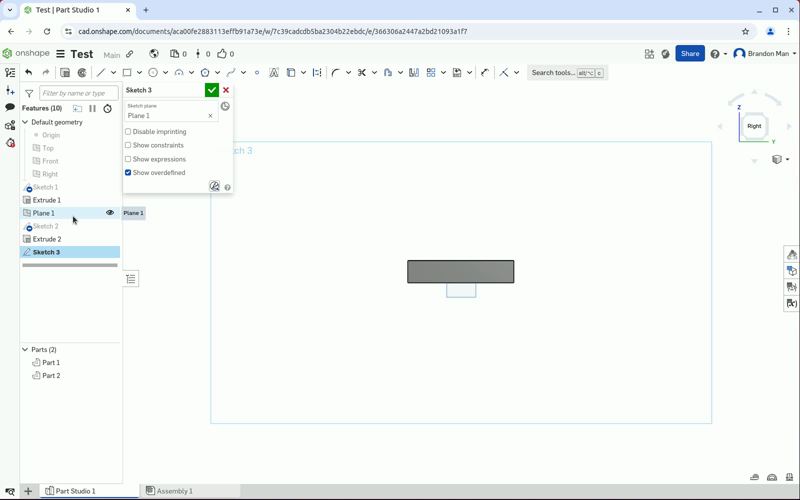
mouse_move(73, 352)
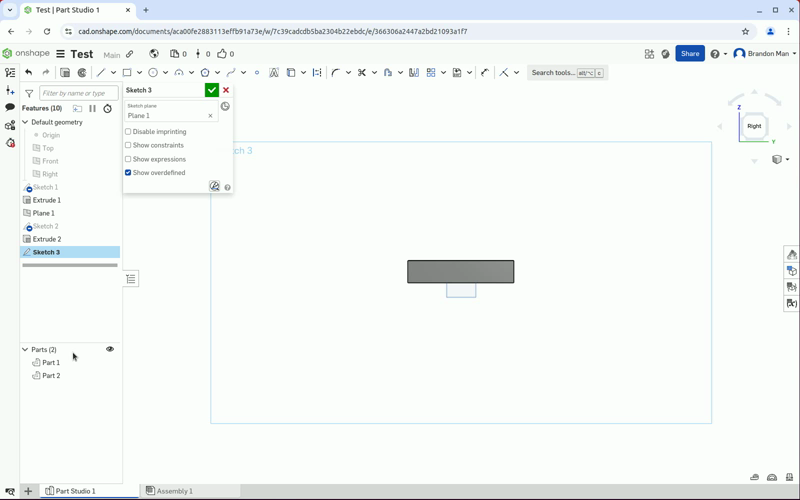
key(y)
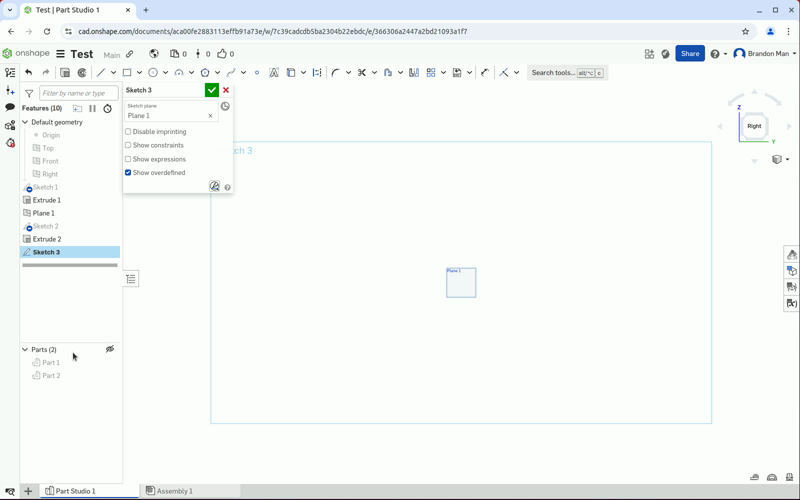
key(l)
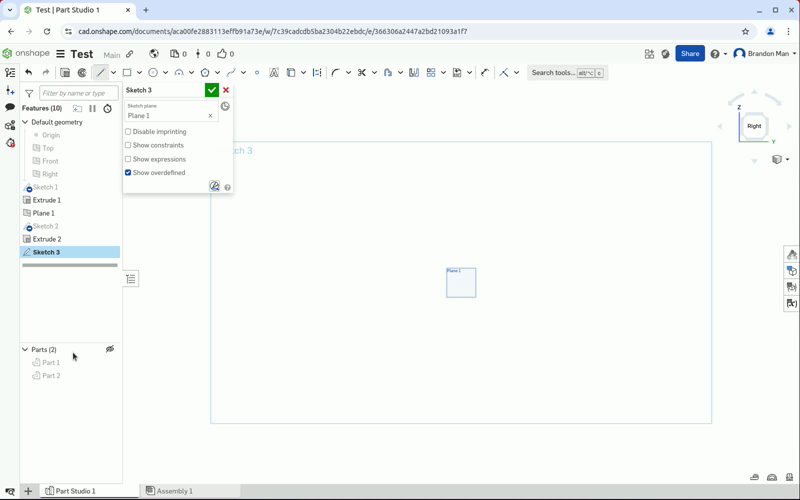
key_down(shift)
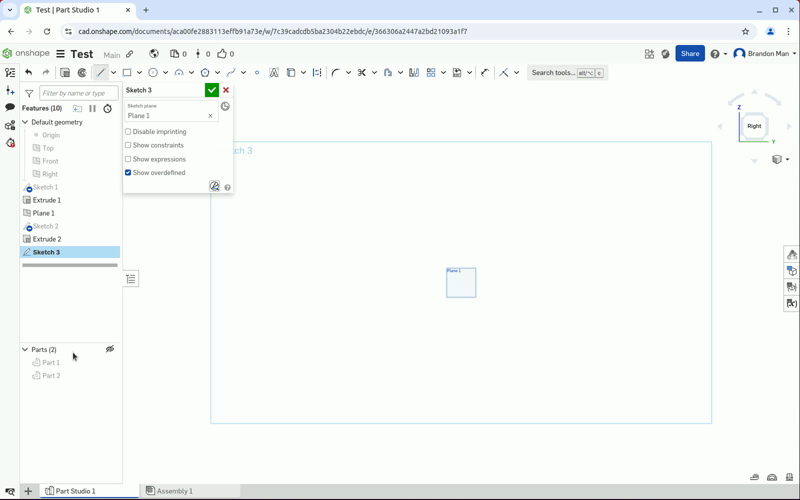
mouse_move(407, 260)
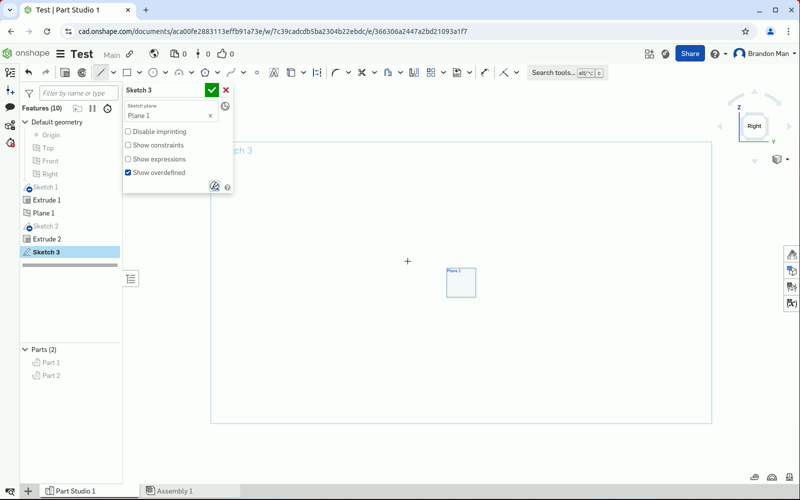
click(407, 260)
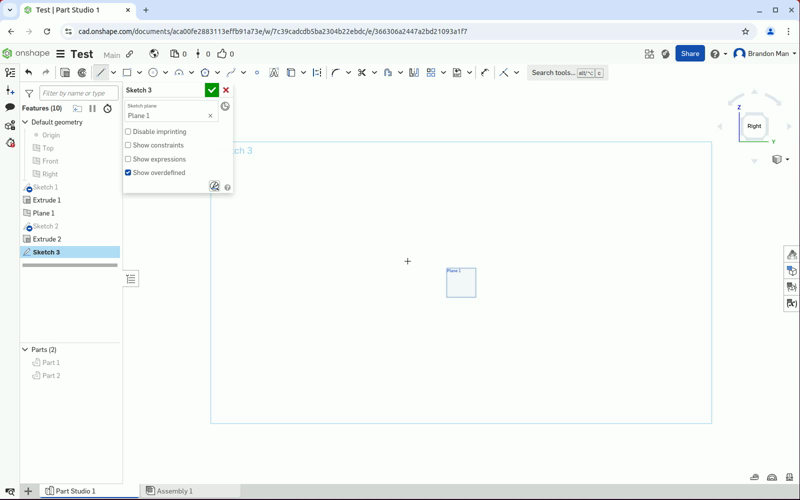
key_up(shift)
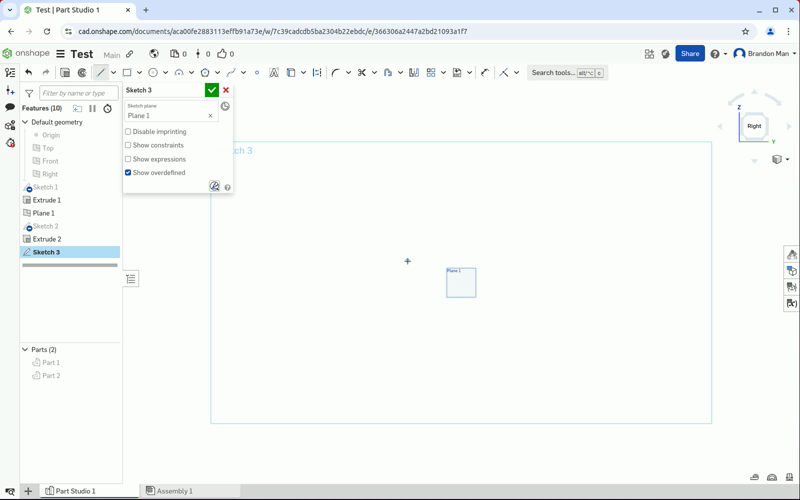
key_down(shift)
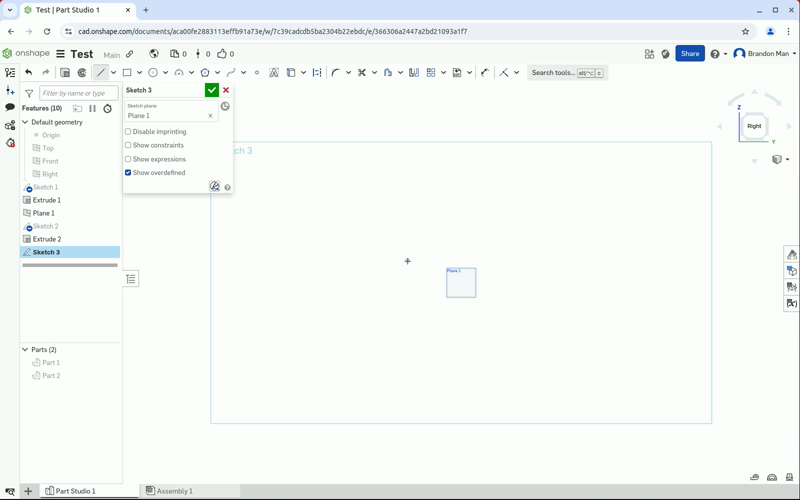
mouse_move(513, 260)
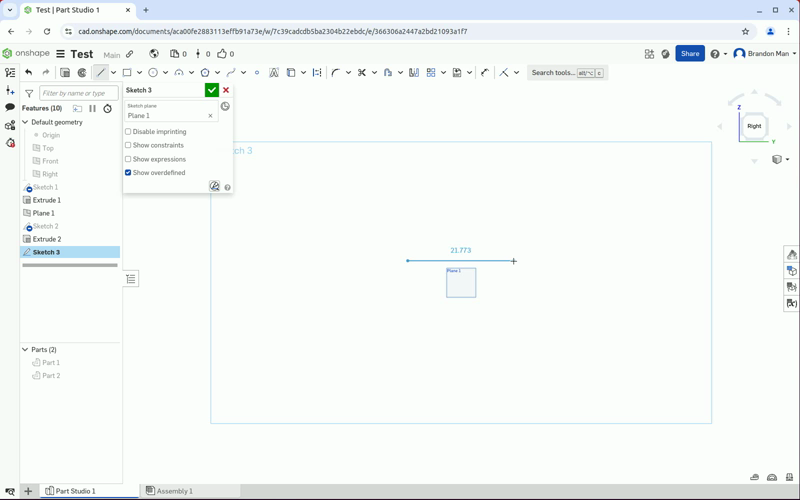
click(513, 260)
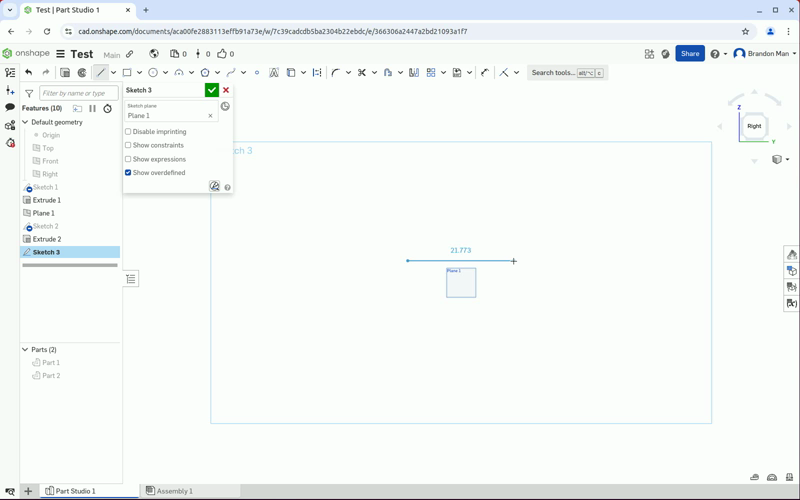
key_up(shift)
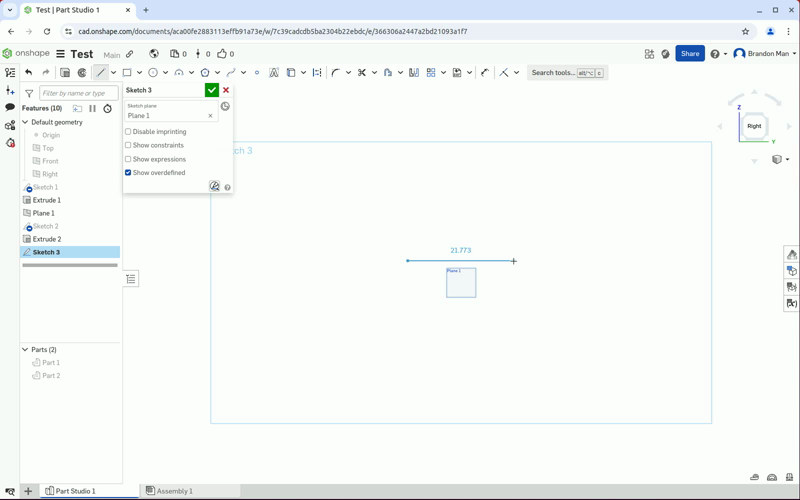
key_down(shift)
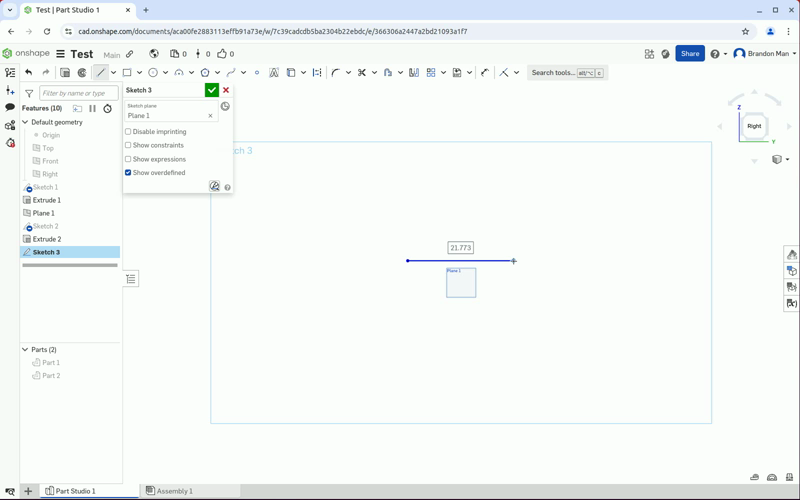
mouse_move(543, 260)
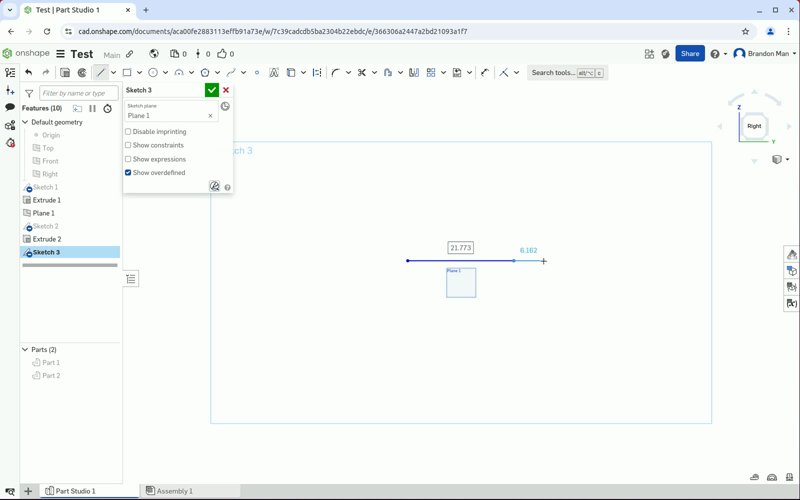
mouse_move(513, 257)
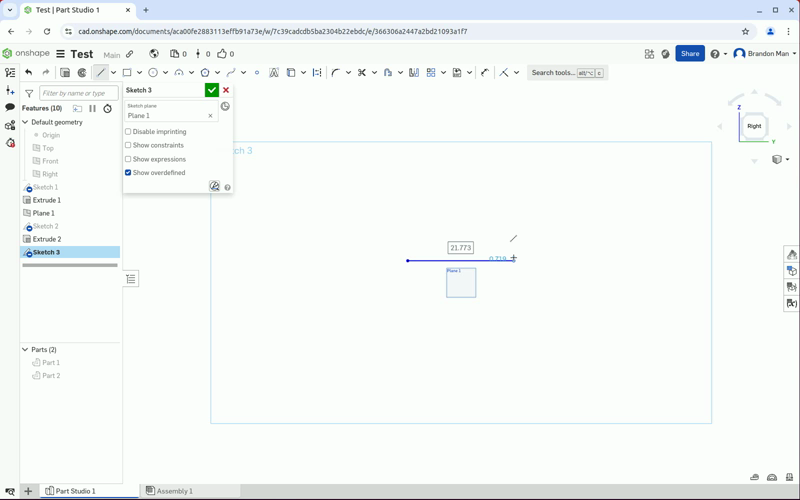
scroll(6)
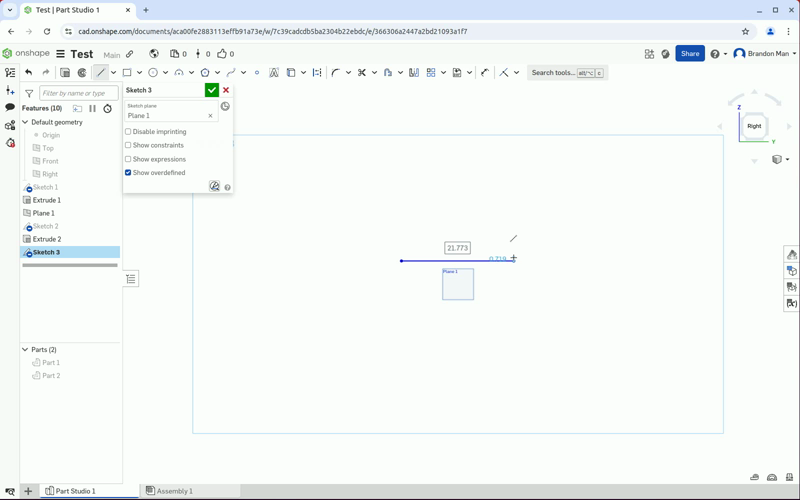
scroll(6)
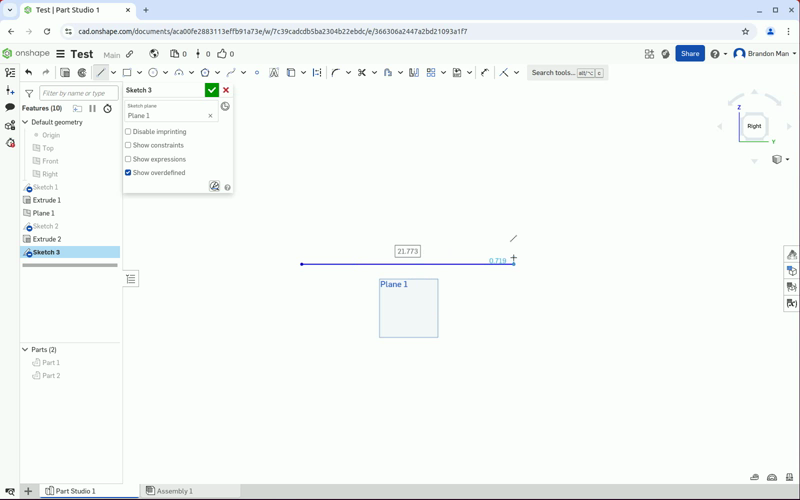
scroll(6)
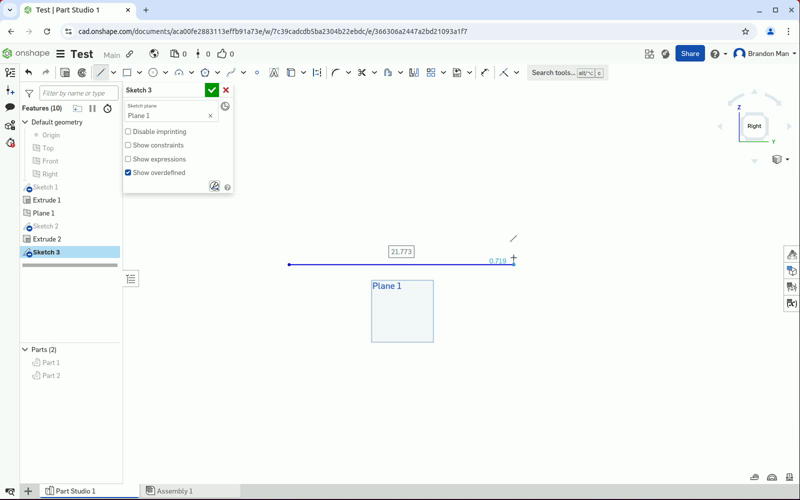
scroll(6)
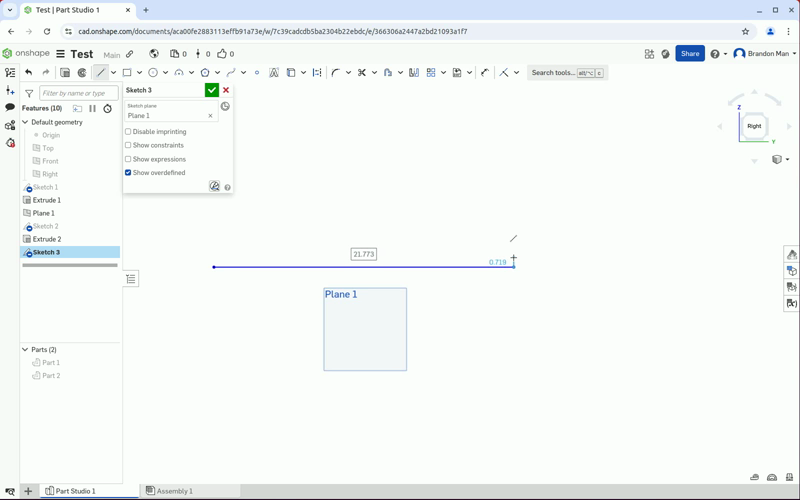
scroll(6)
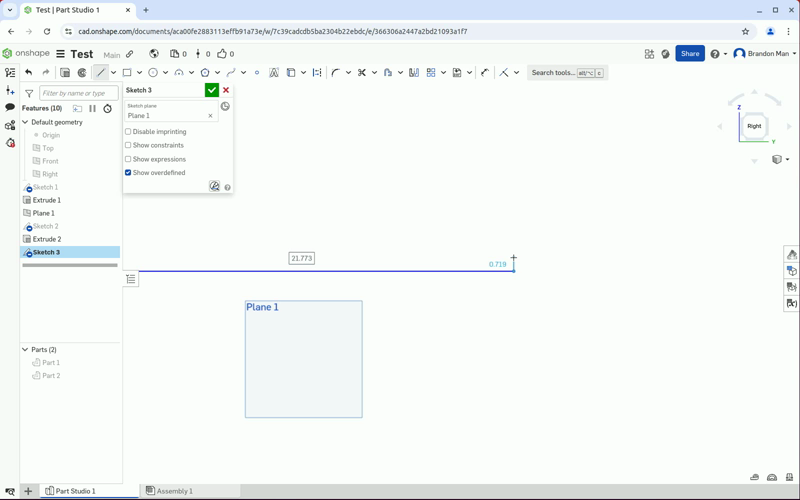
scroll(6)
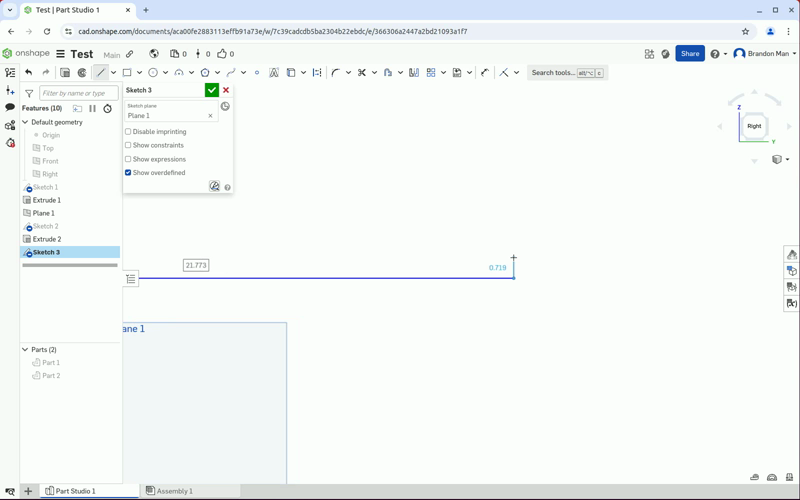
scroll(6)
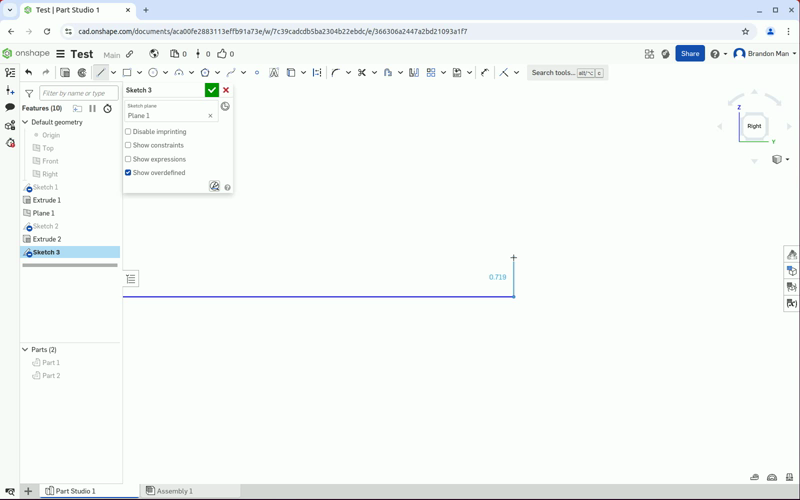
click(513, 257)
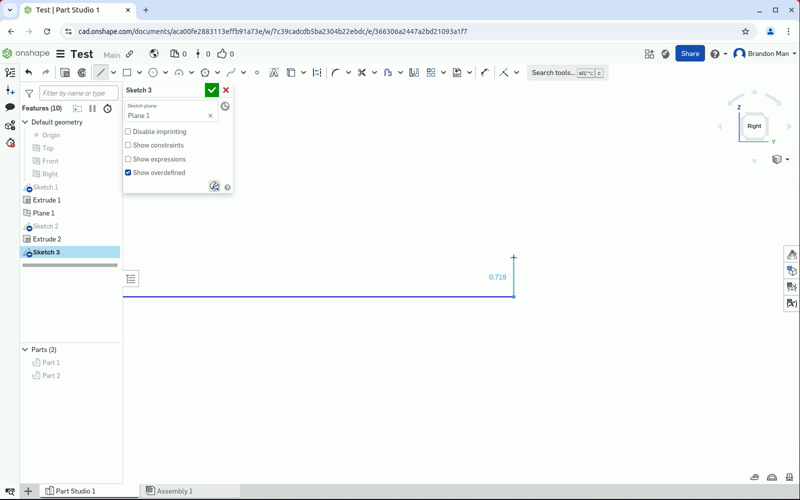
scroll(-6)
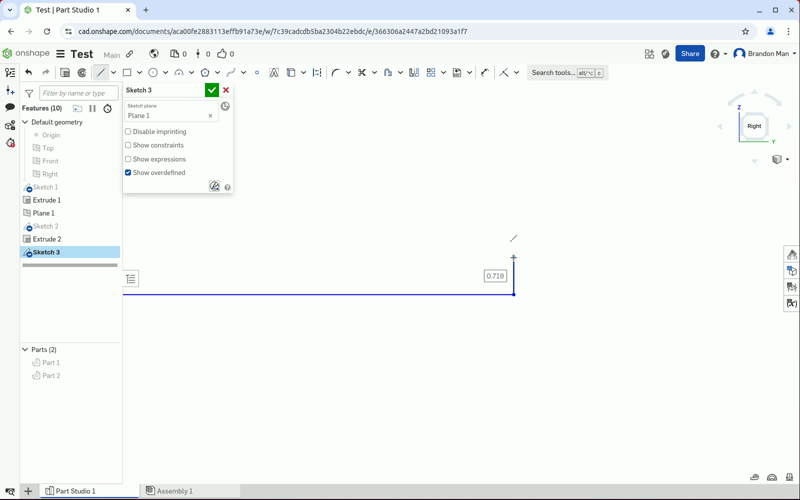
scroll(-6)
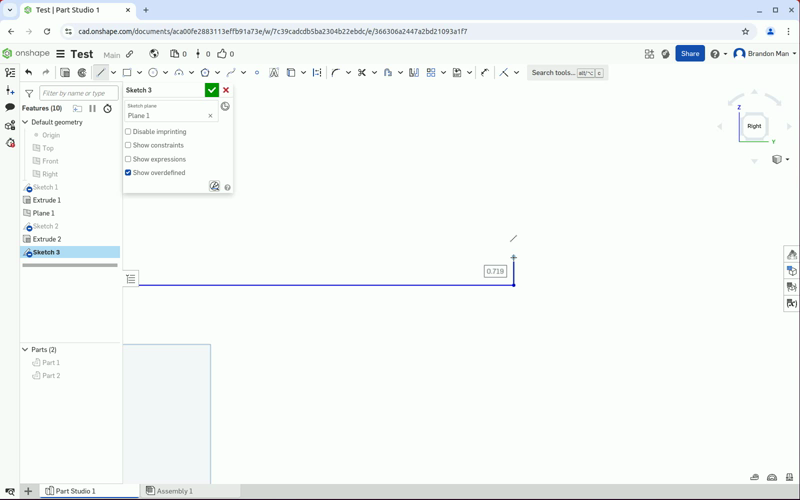
scroll(-6)
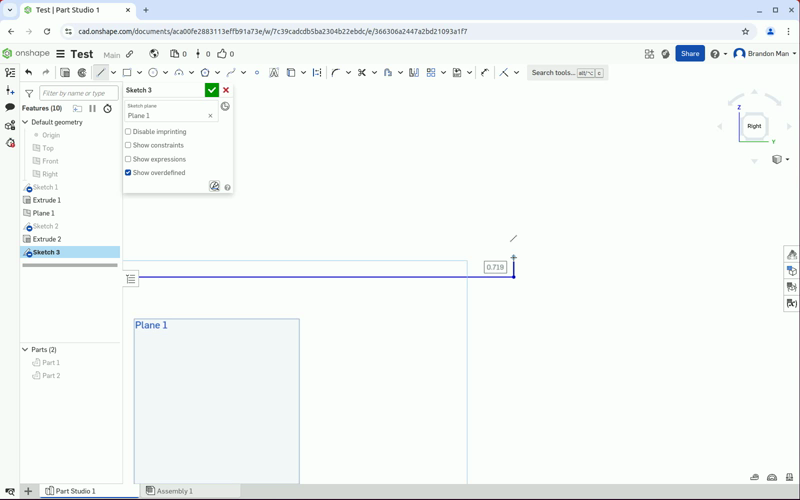
scroll(-6)
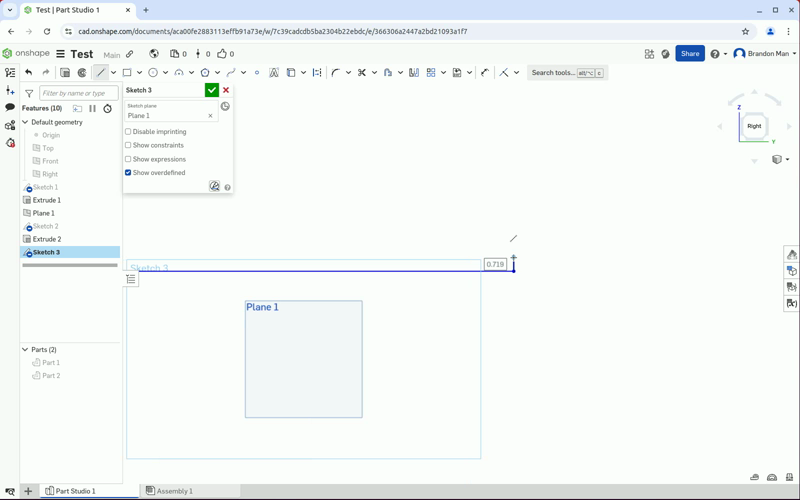
scroll(-6)
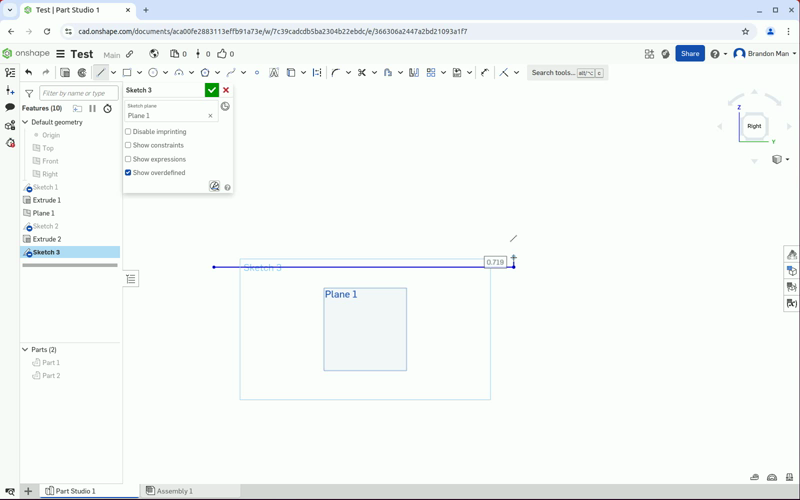
scroll(-6)
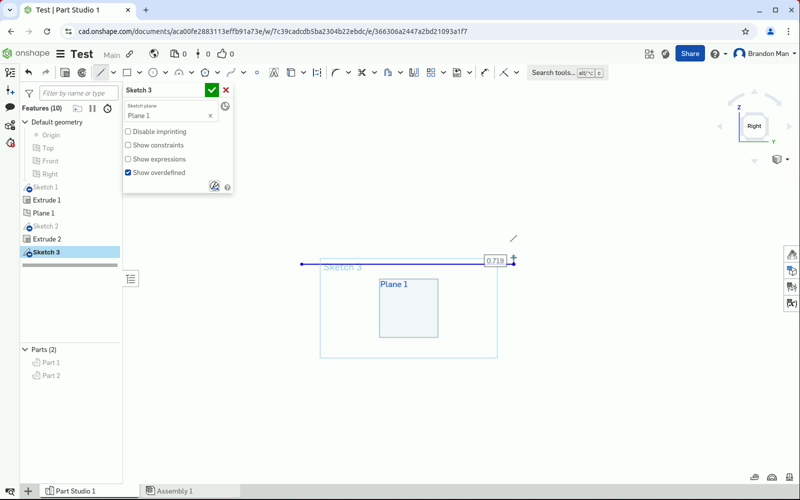
scroll(-6)
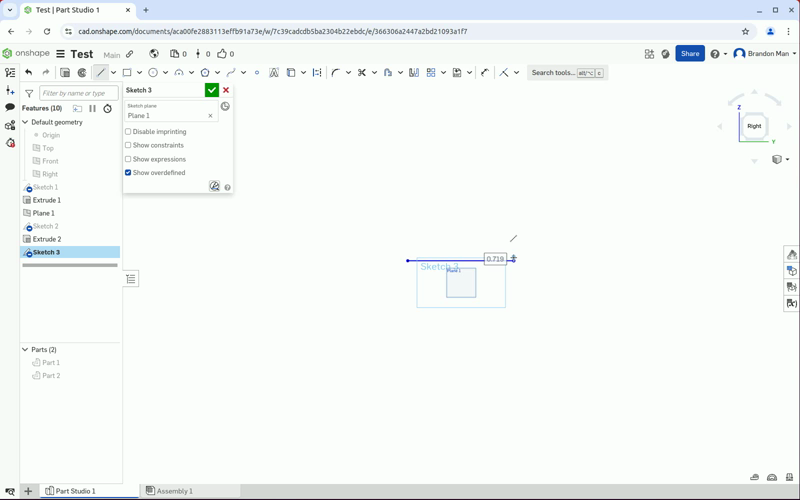
key_up(shift)
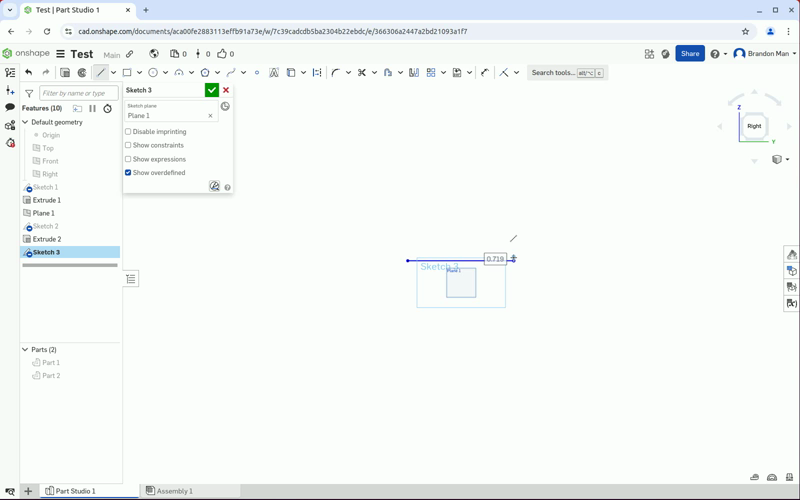
key_down(shift)
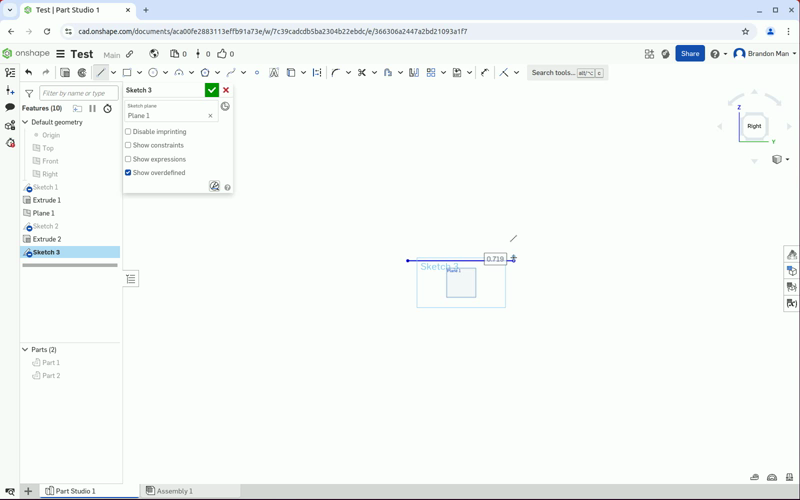
mouse_move(407, 257)
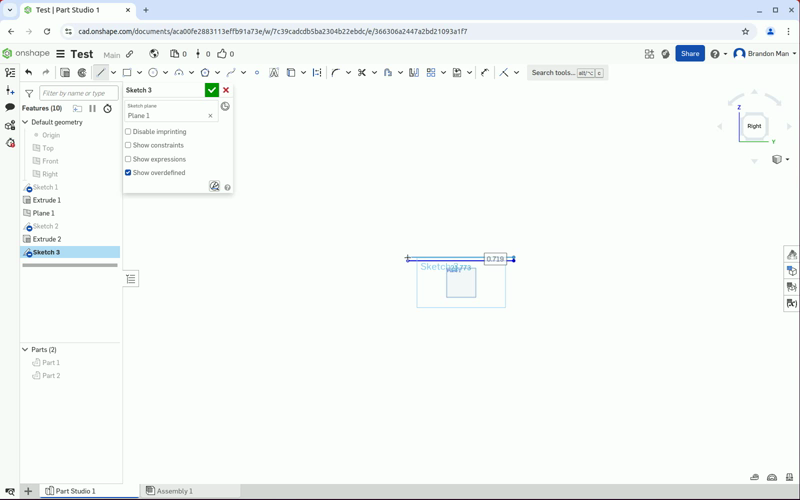
scroll(6)
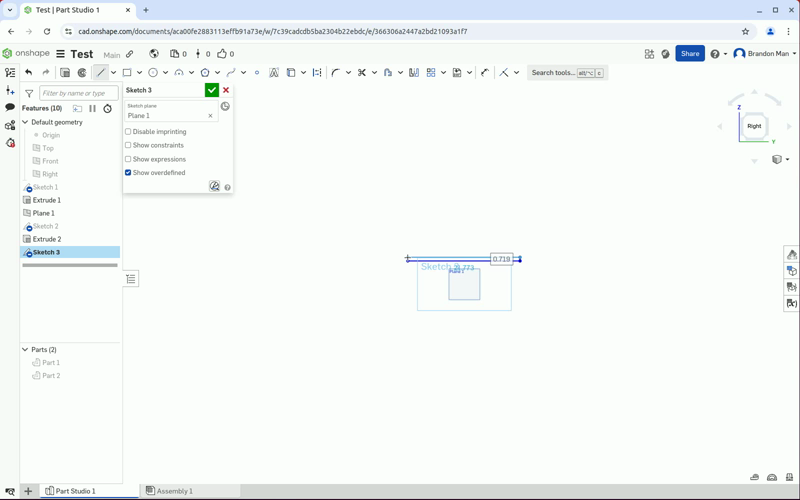
scroll(6)
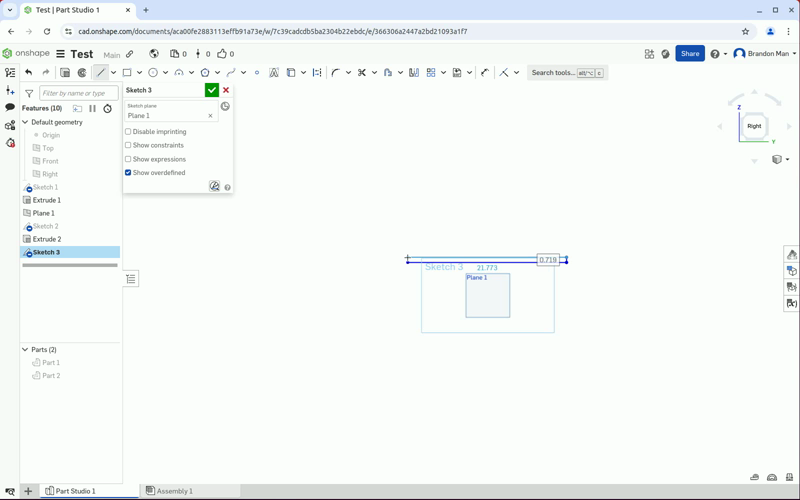
scroll(6)
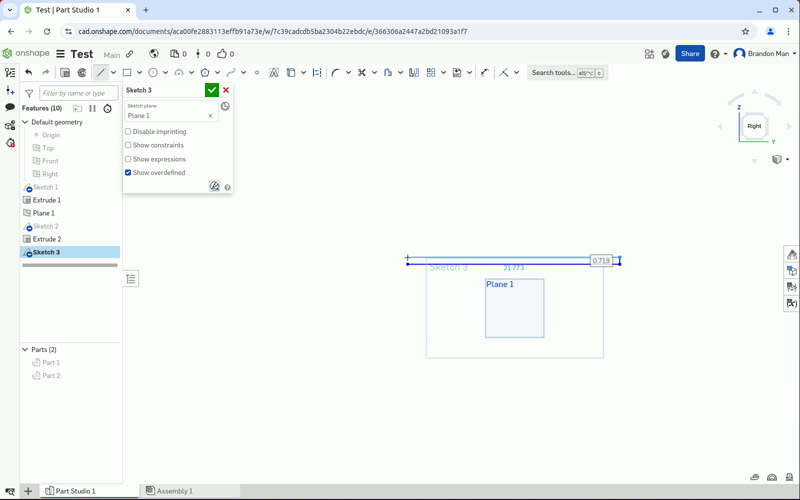
scroll(6)
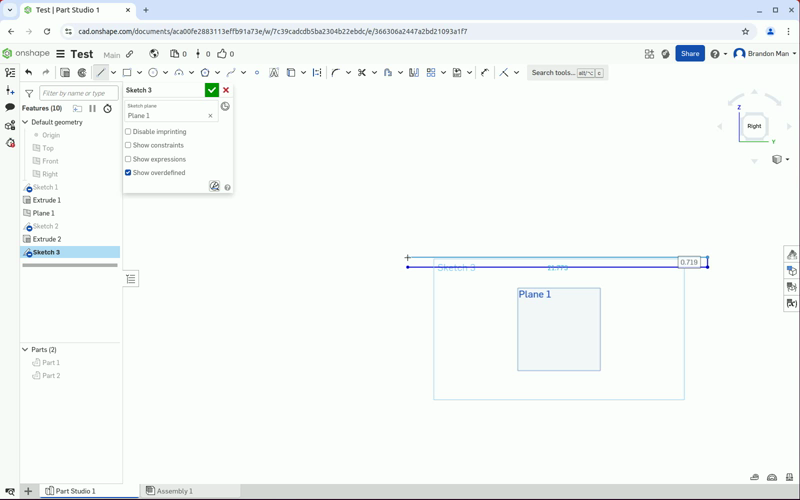
scroll(6)
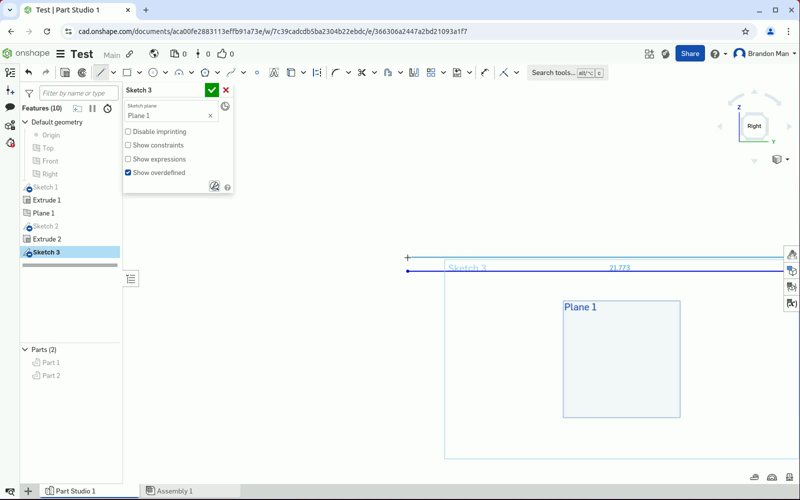
scroll(6)
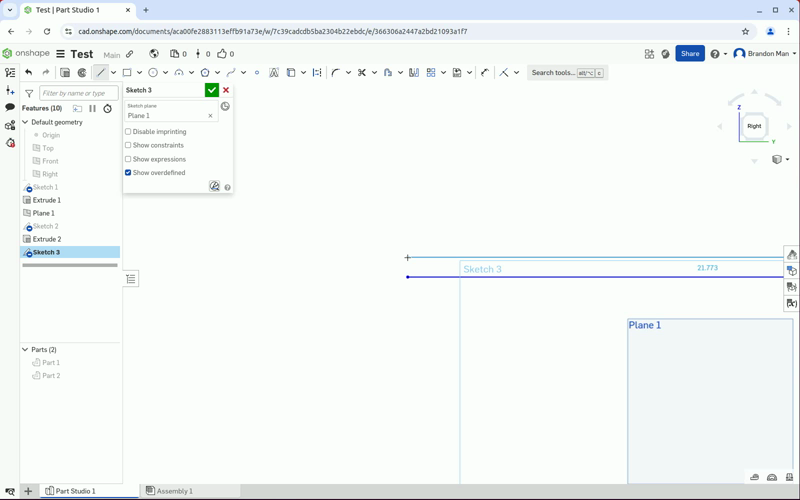
scroll(6)
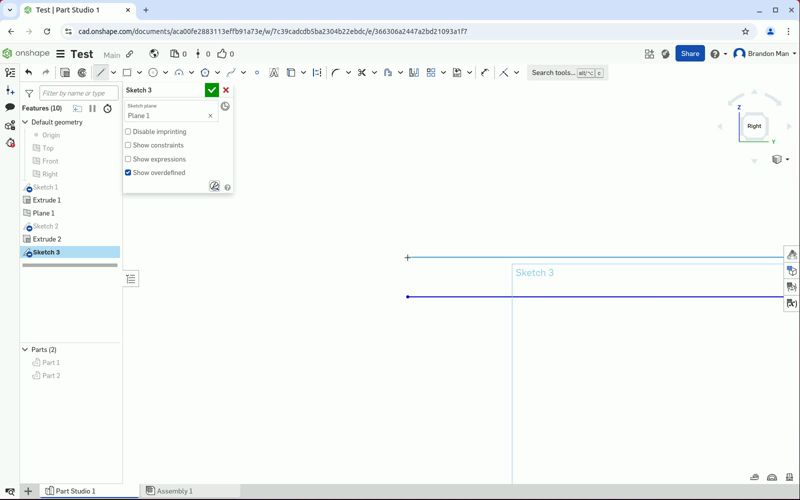
click(407, 257)
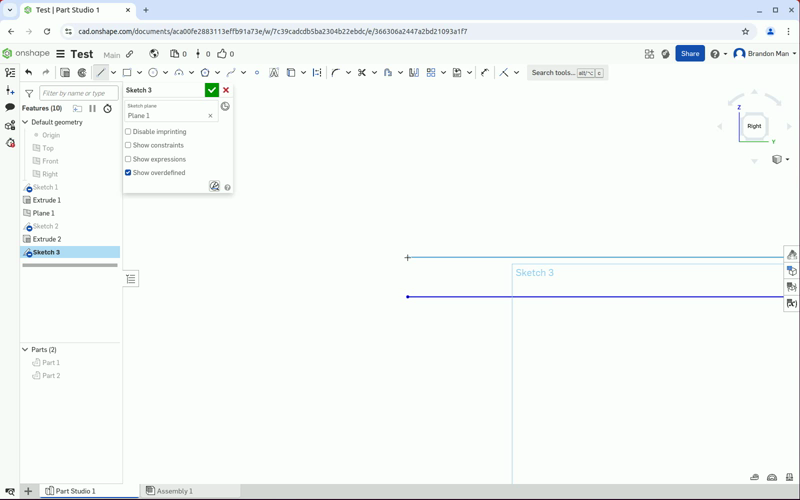
scroll(-6)
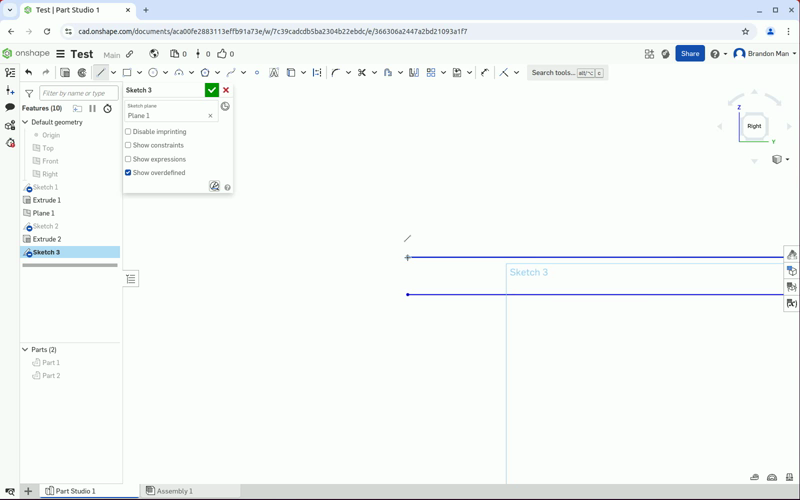
scroll(-6)
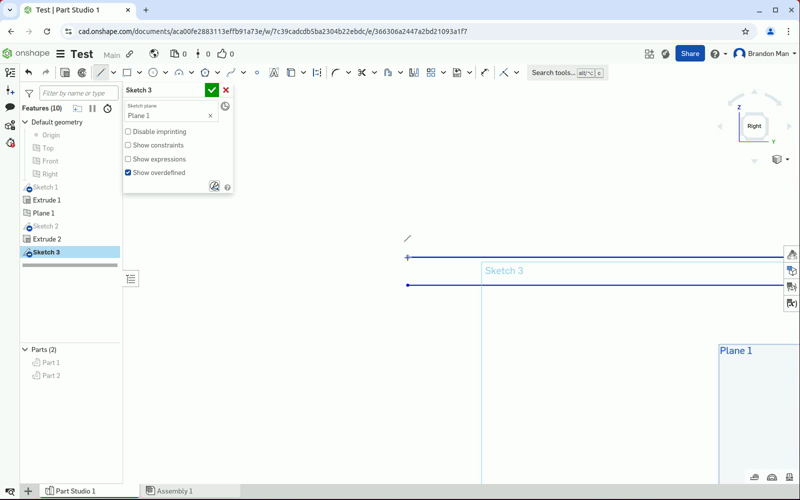
scroll(-6)
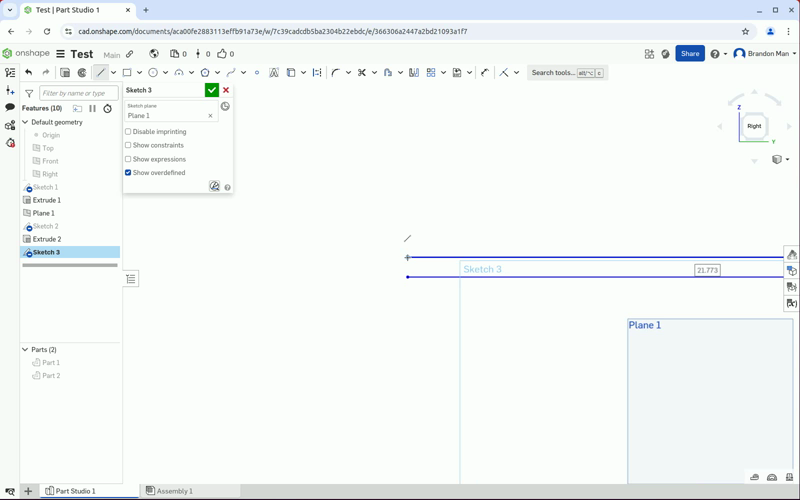
scroll(-6)
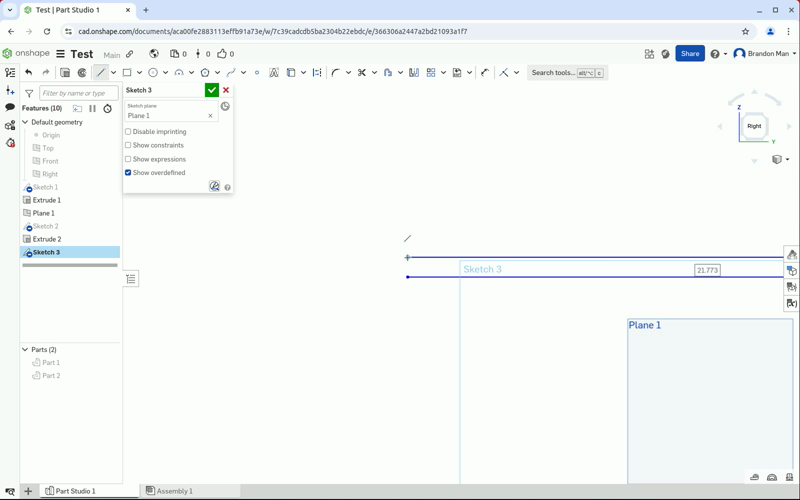
scroll(-6)
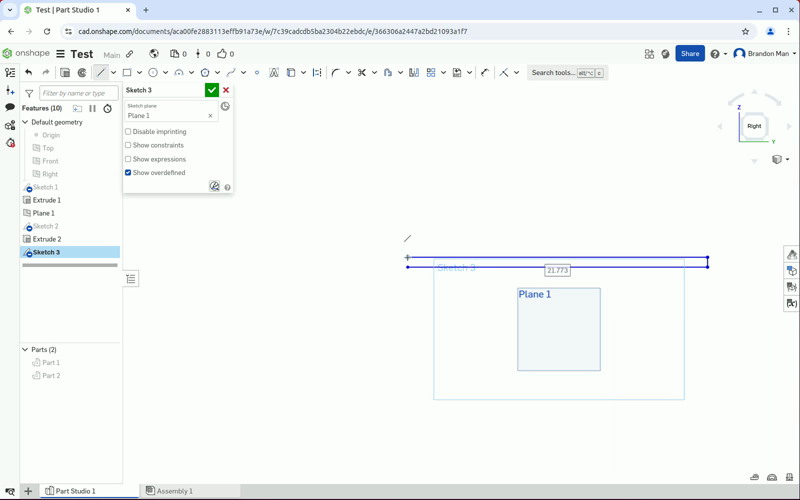
scroll(-6)
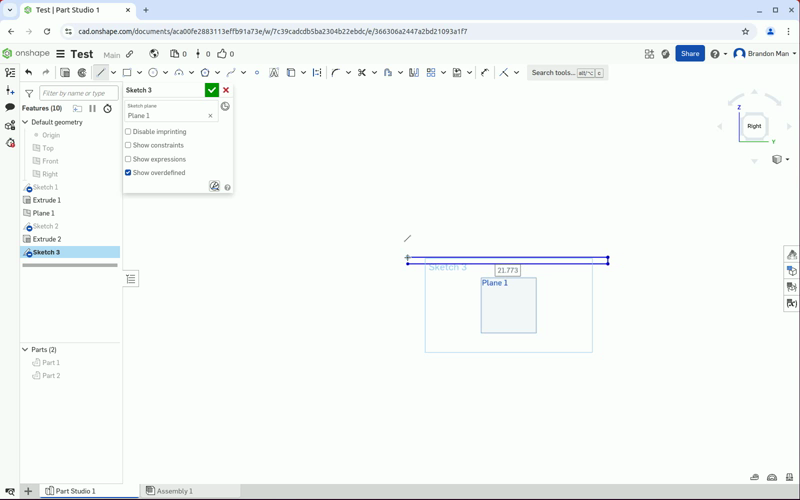
scroll(-6)
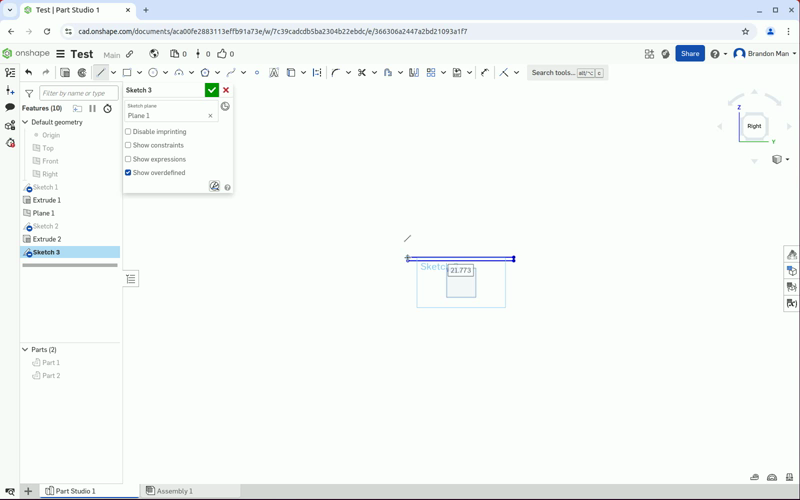
key_up(shift)
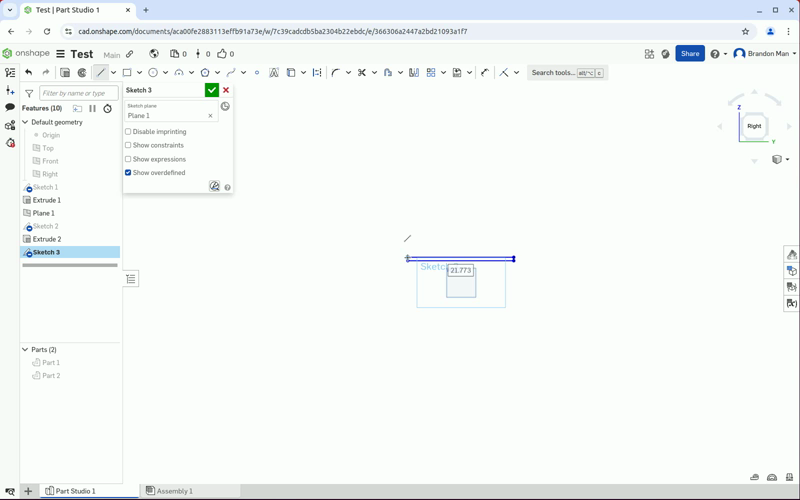
mouse_move(437, 257)
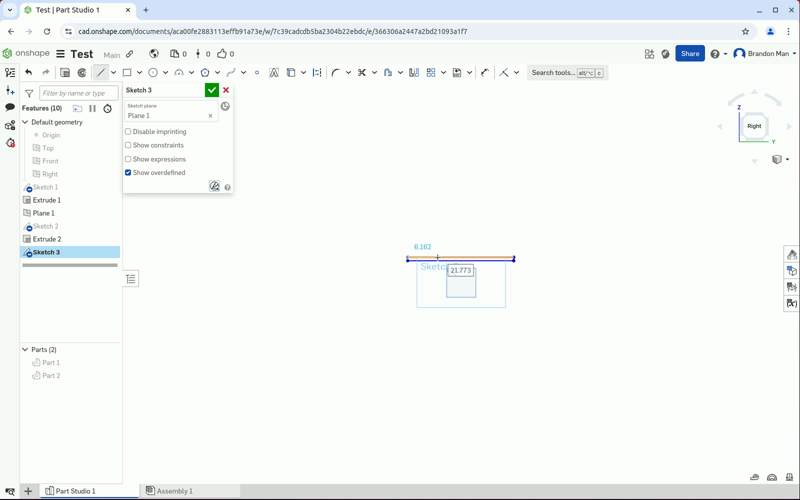
key_down(shift)
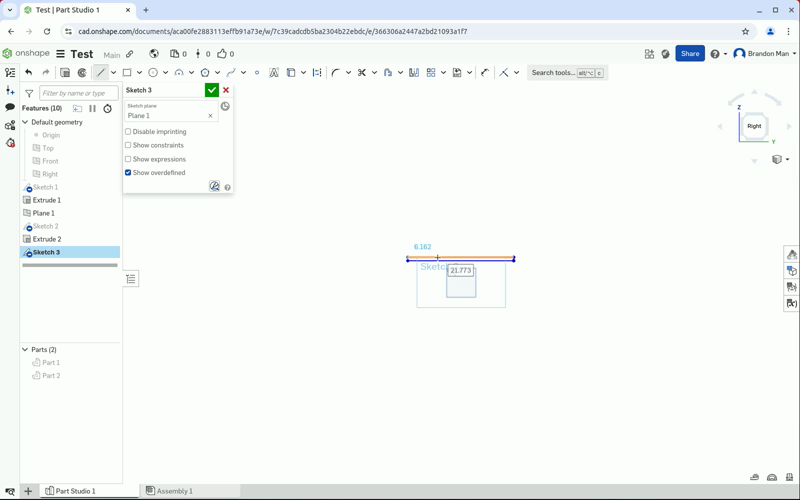
mouse_move(407, 260)
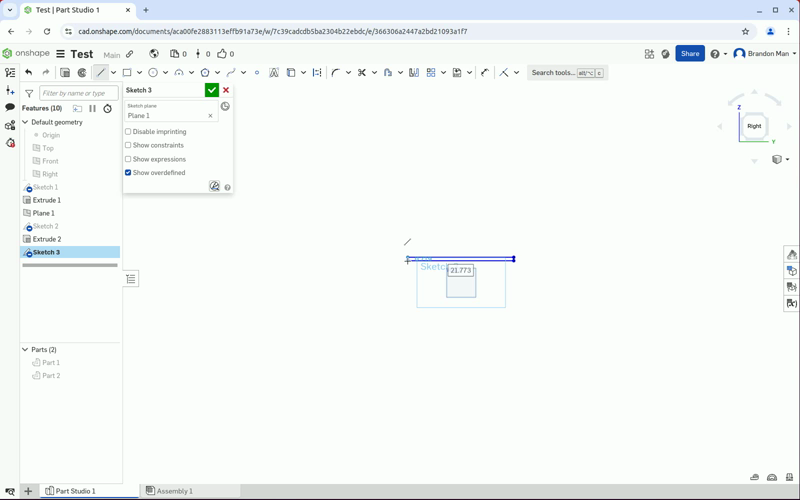
scroll(6)
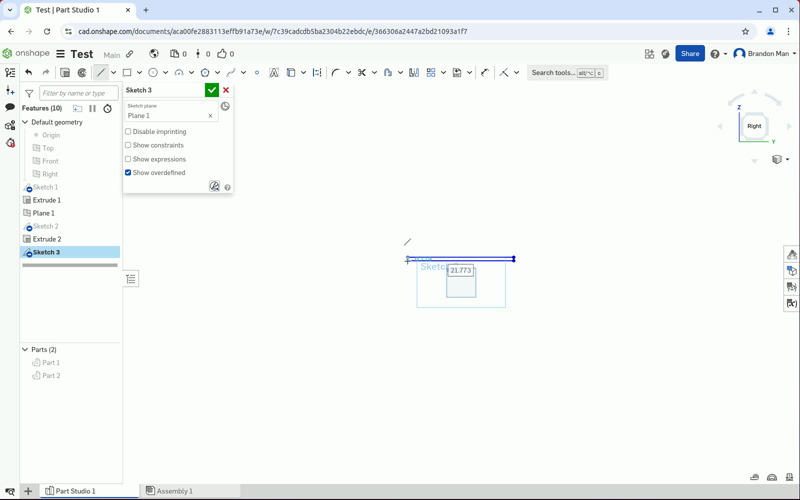
scroll(6)
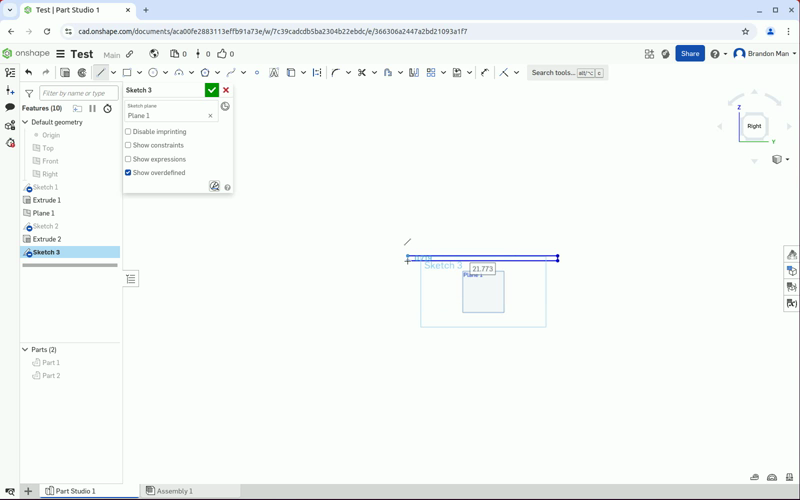
scroll(6)
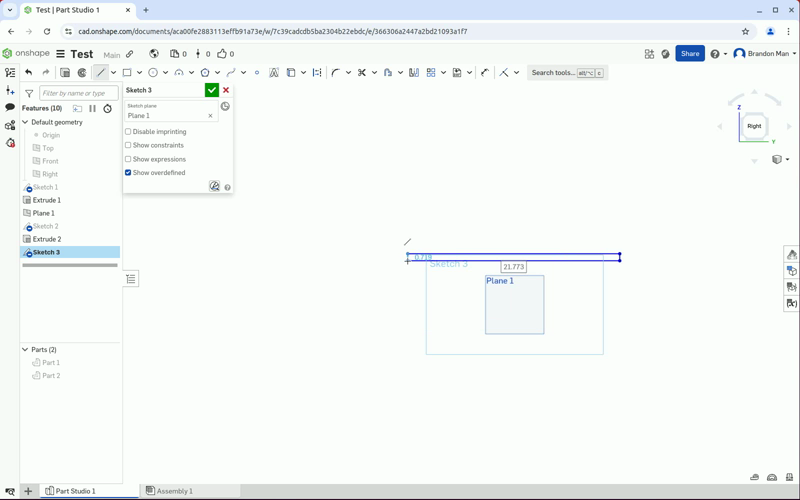
scroll(6)
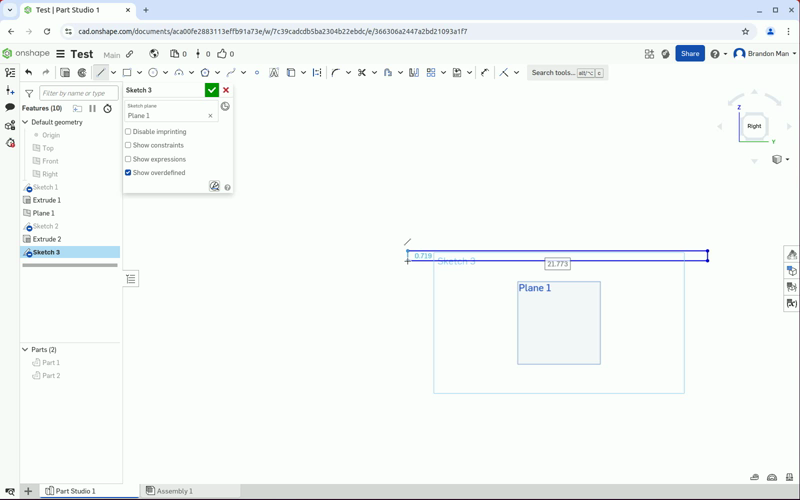
scroll(6)
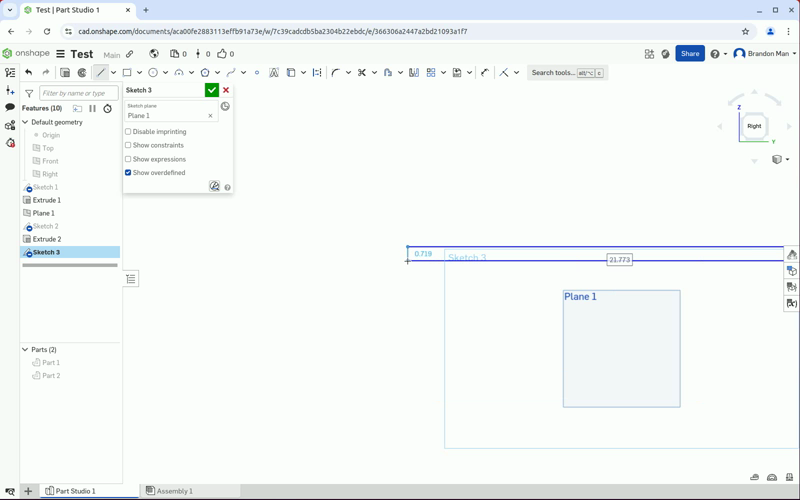
scroll(6)
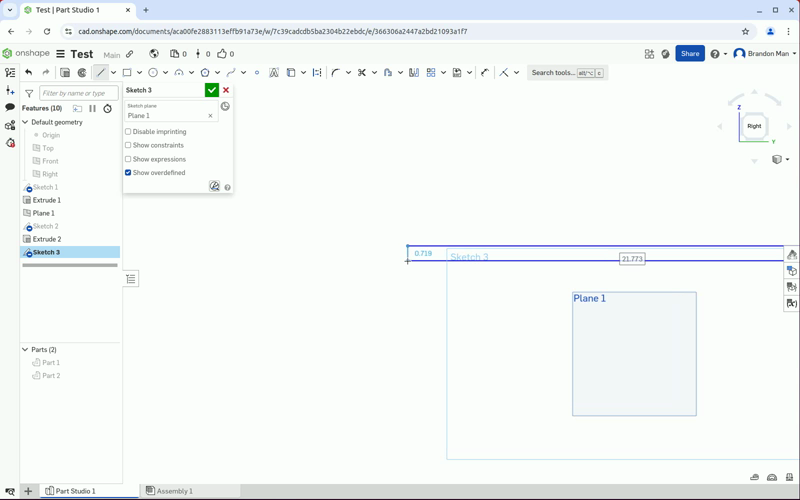
scroll(6)
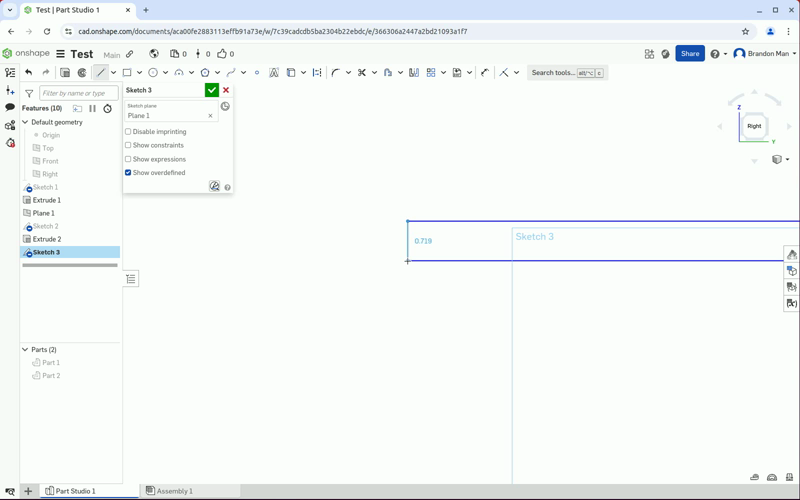
key_up(shift)
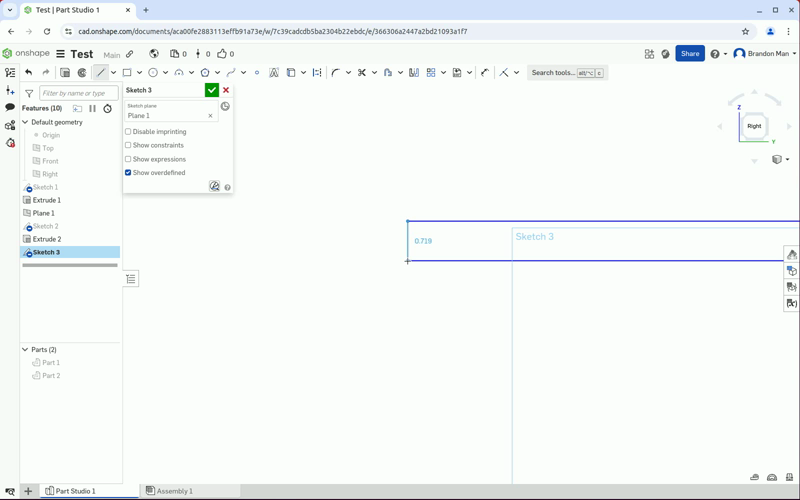
click(407, 260)
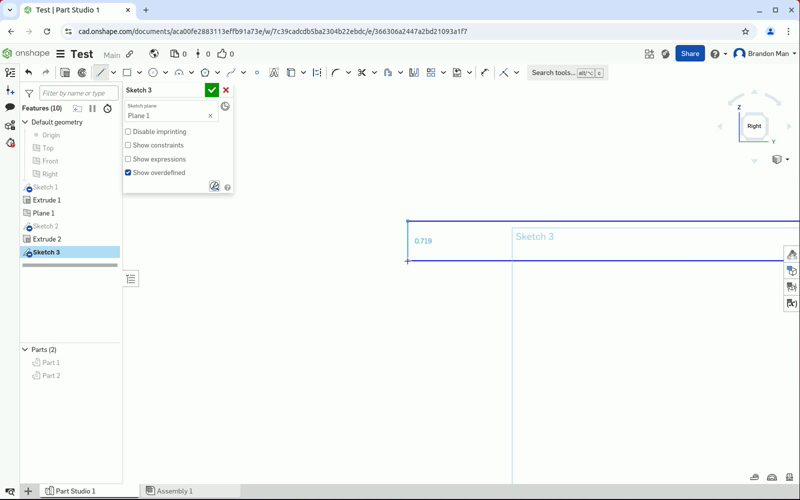
scroll(-6)
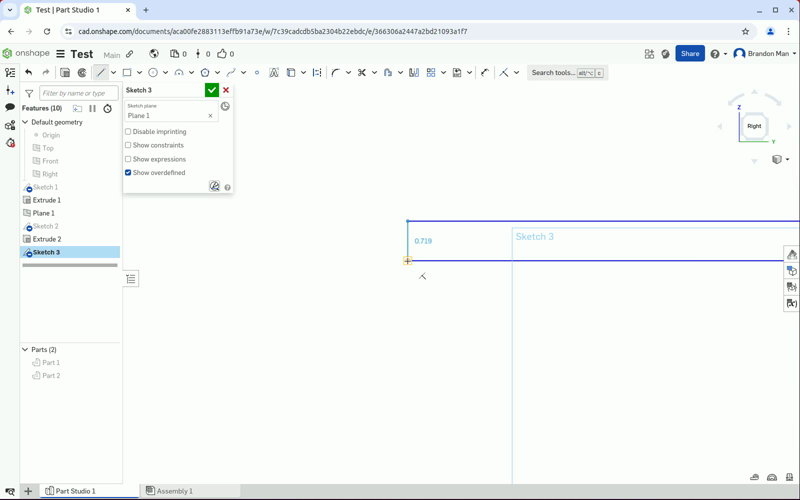
scroll(-6)
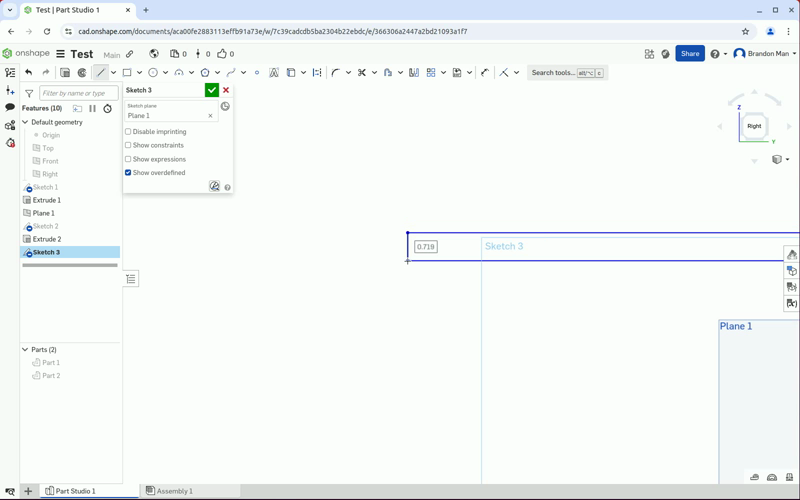
scroll(-6)
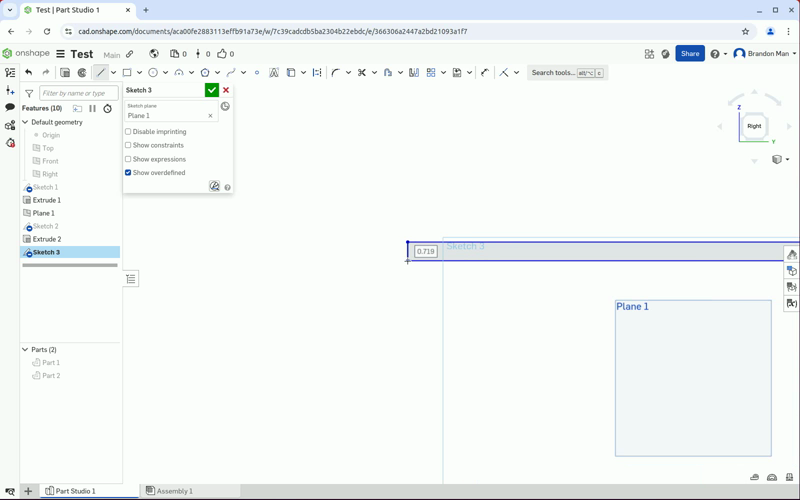
scroll(-6)
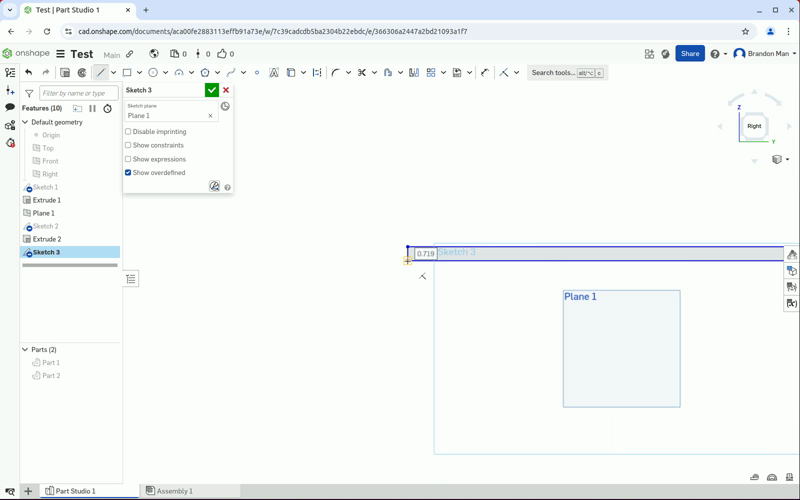
scroll(-6)
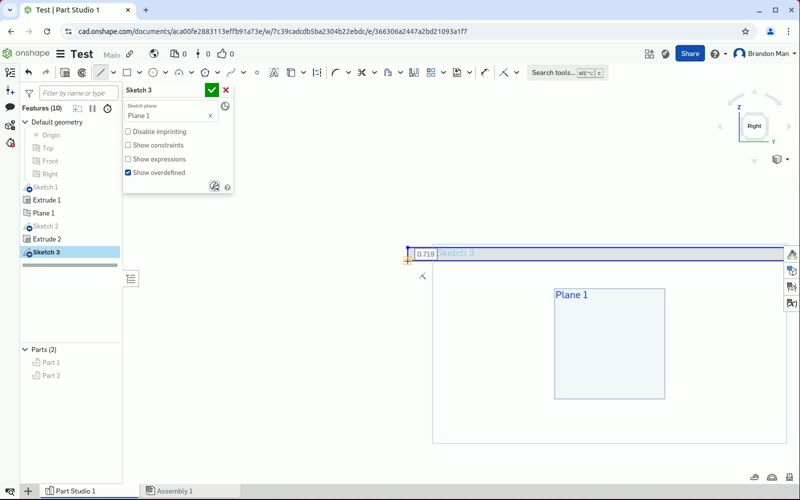
scroll(-6)
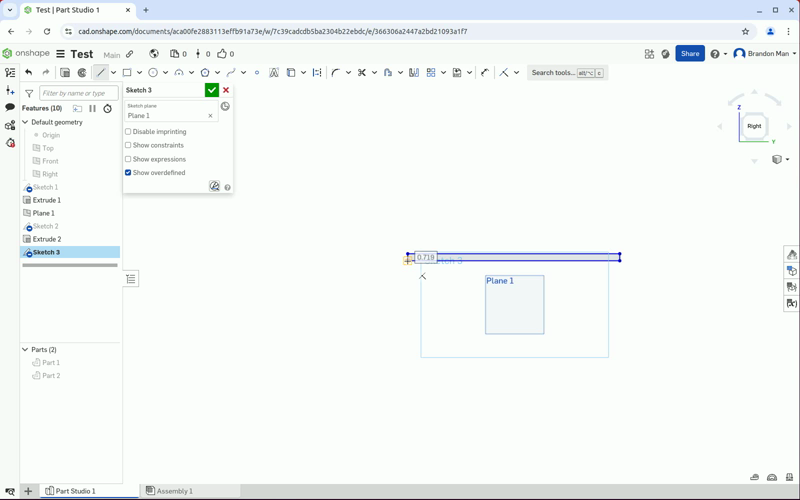
scroll(-6)
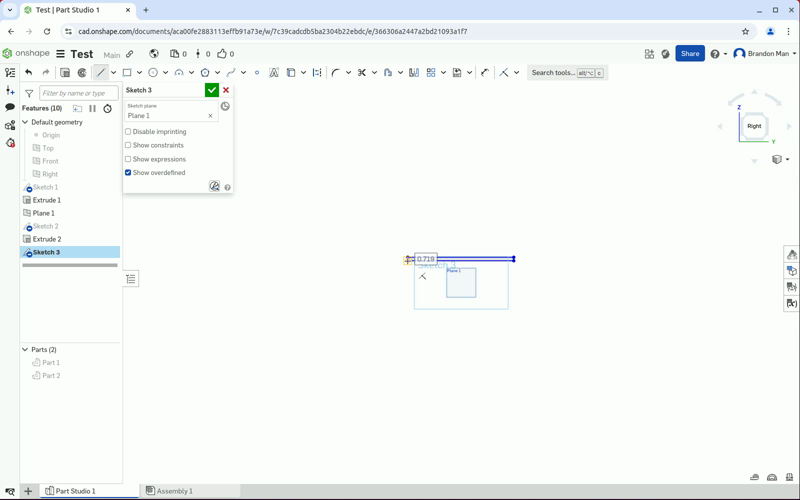
key(esc)
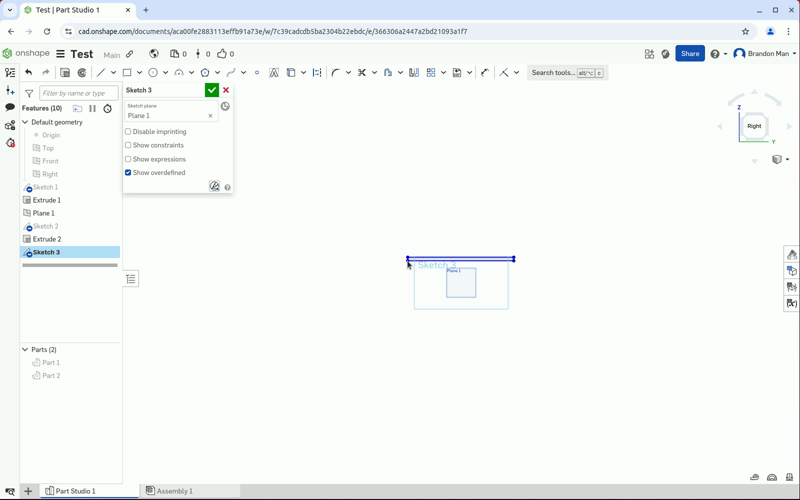
mouse_move(436, 259)
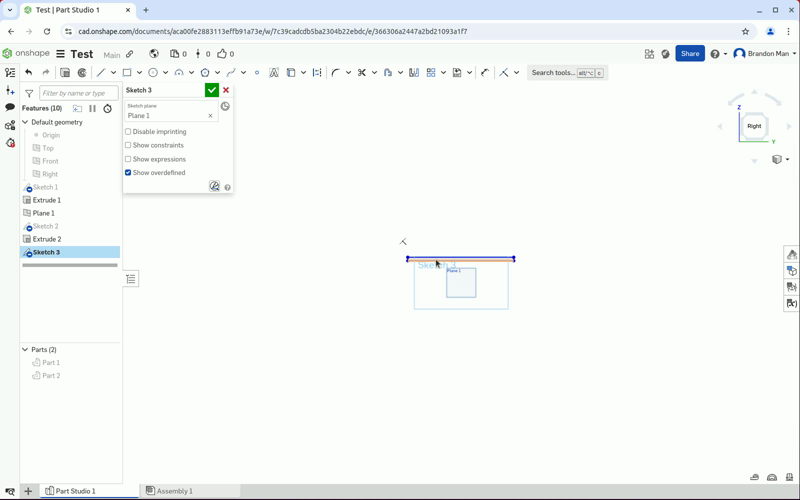
scroll(6)
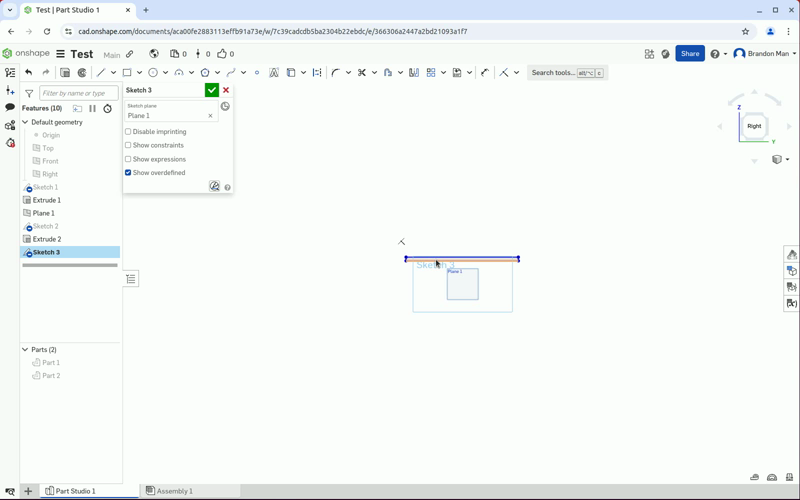
scroll(6)
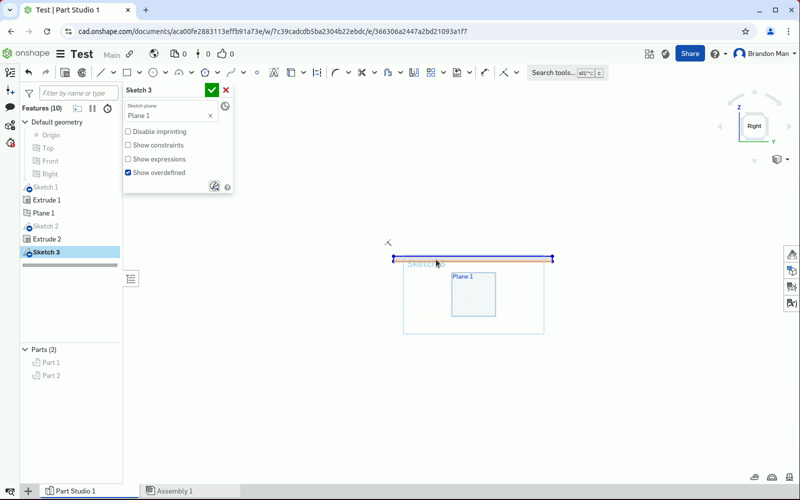
scroll(6)
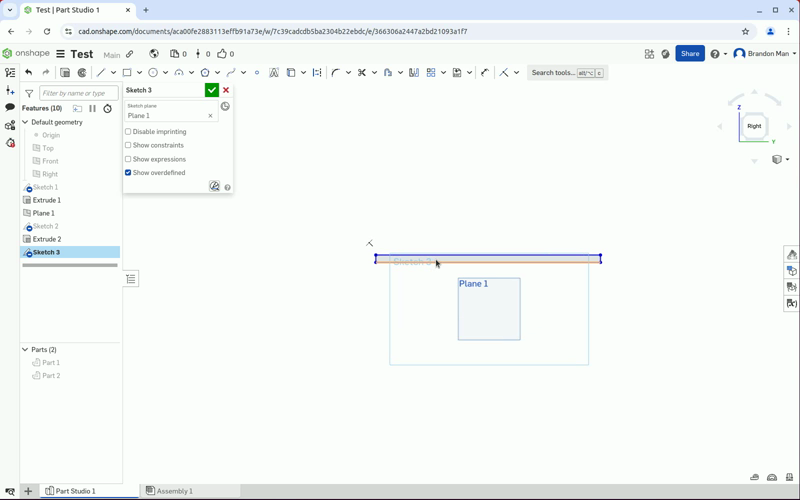
scroll(6)
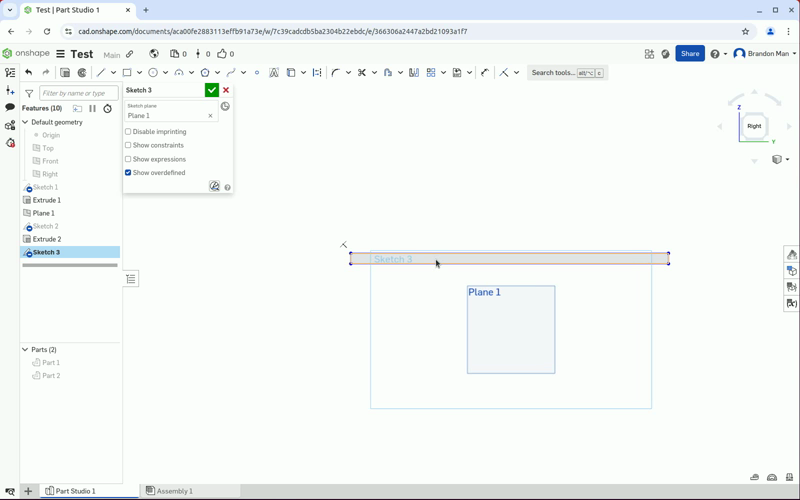
scroll(6)
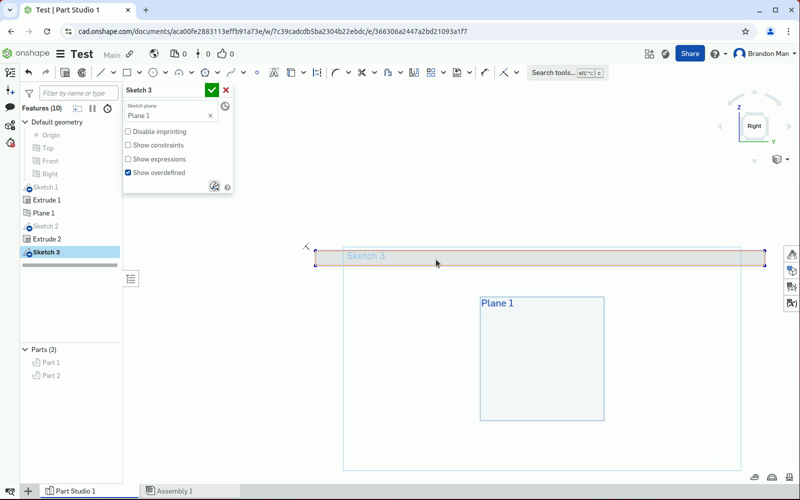
scroll(6)
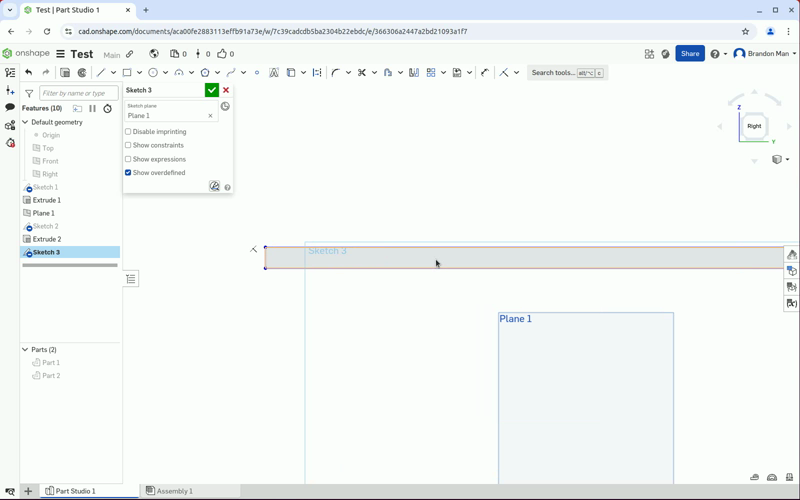
scroll(6)
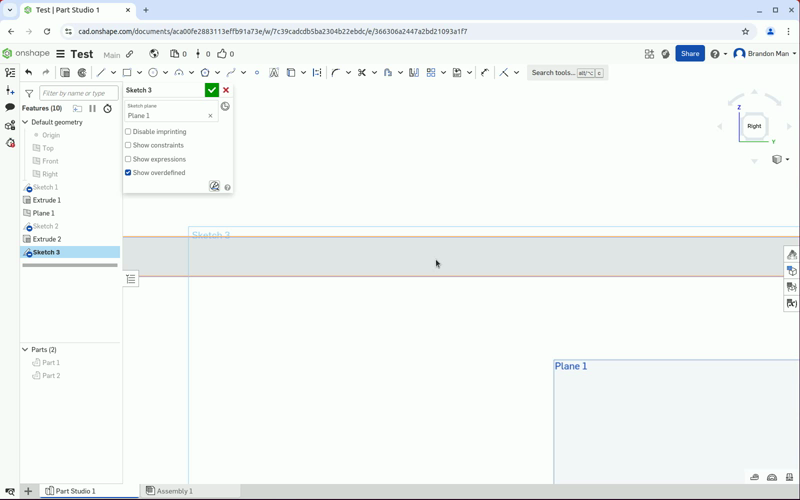
click(436, 259)
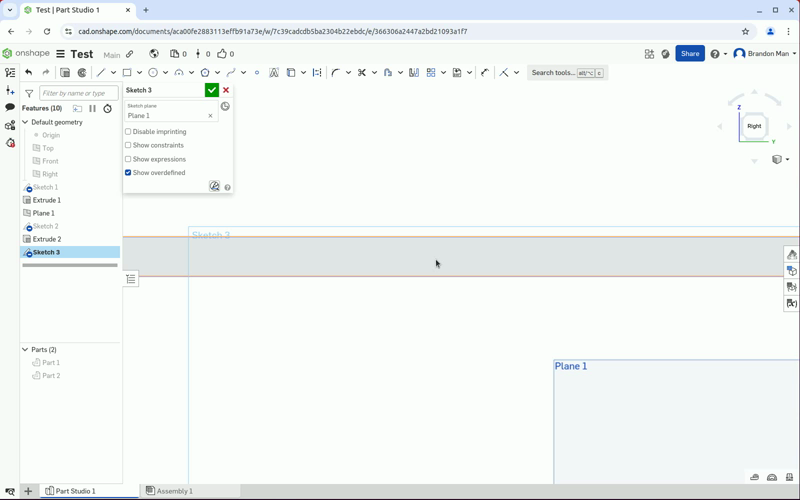
scroll(-6)
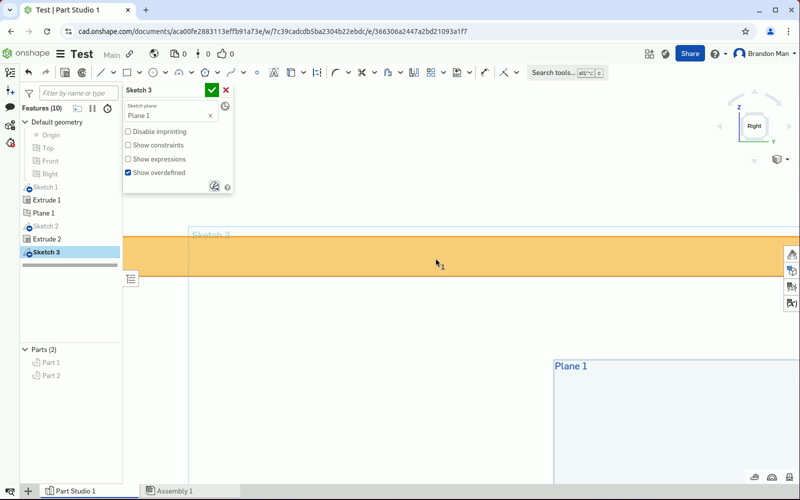
scroll(-6)
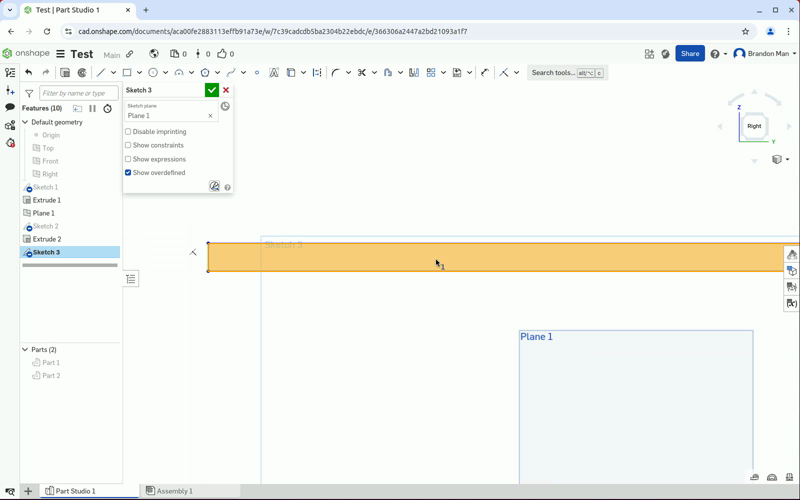
scroll(-6)
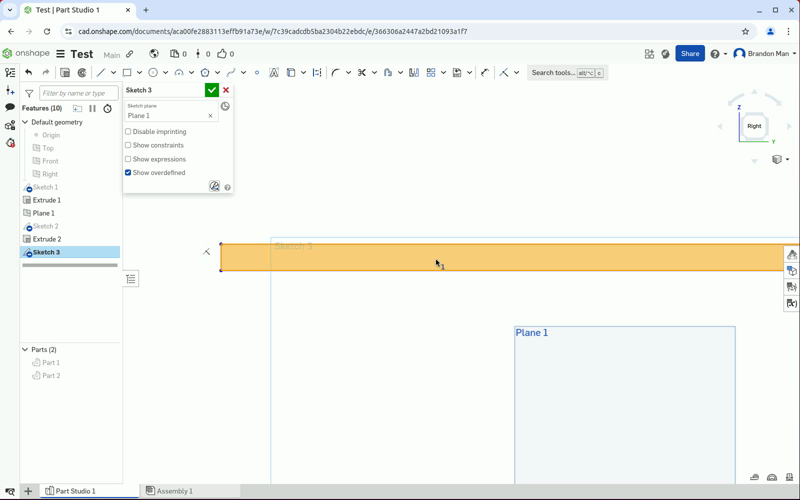
scroll(-6)
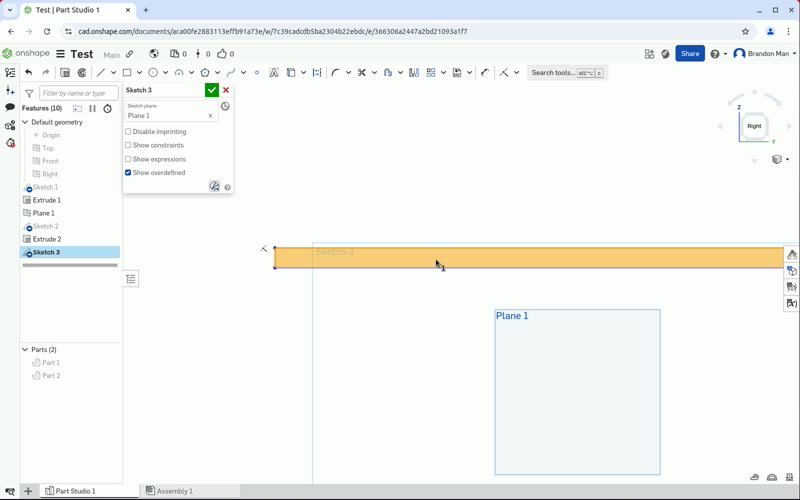
scroll(-6)
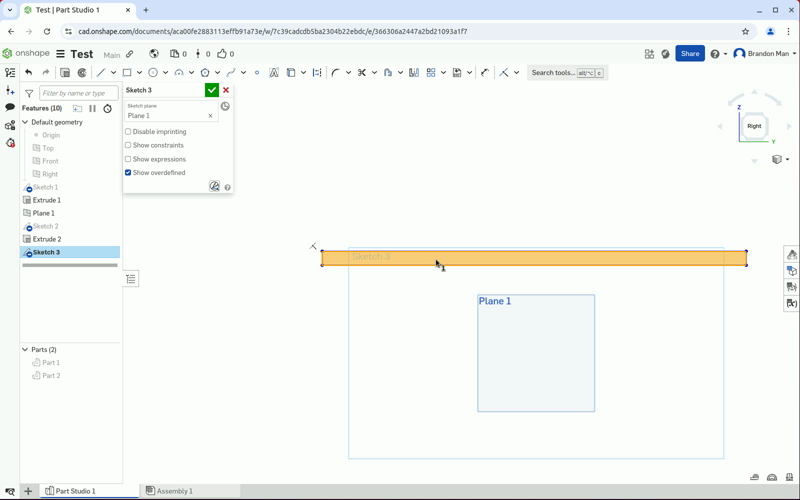
scroll(-6)
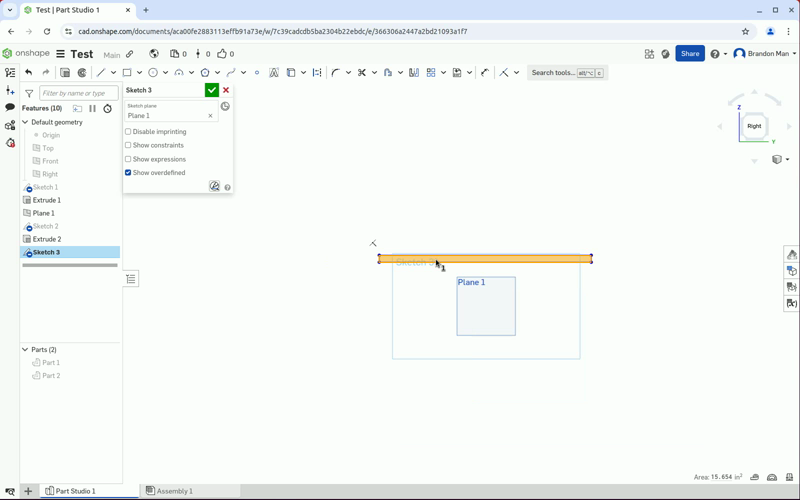
scroll(-6)
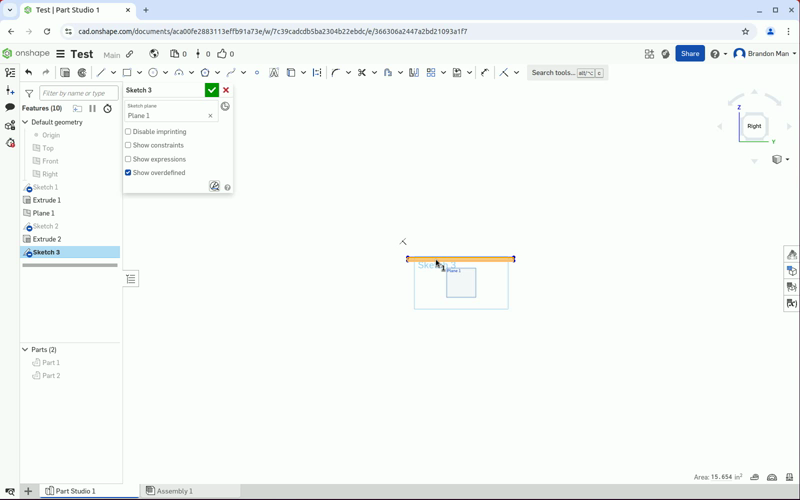
mouse_move(73, 352)
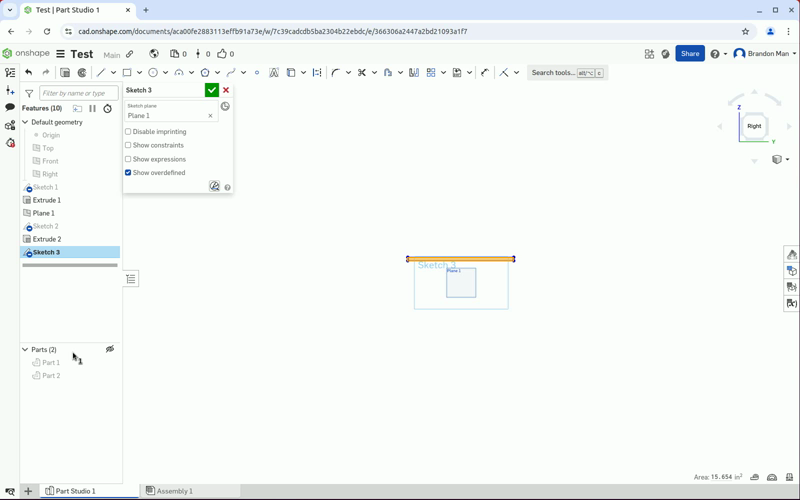
key(shift+y)
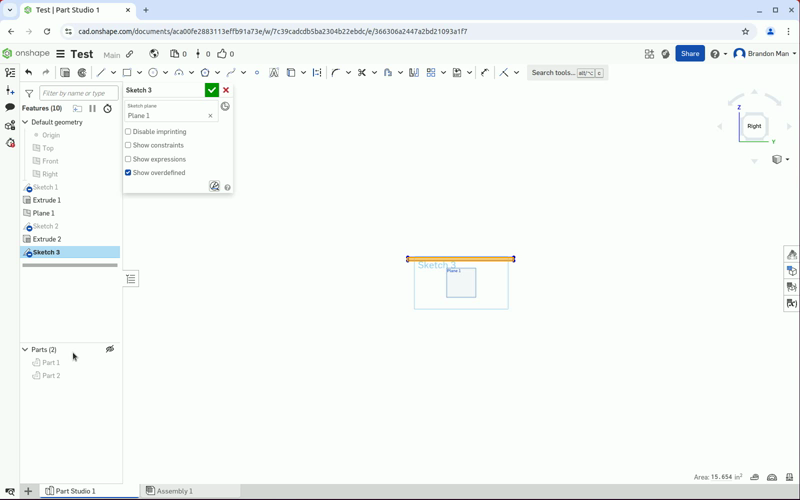
key(shift+e)
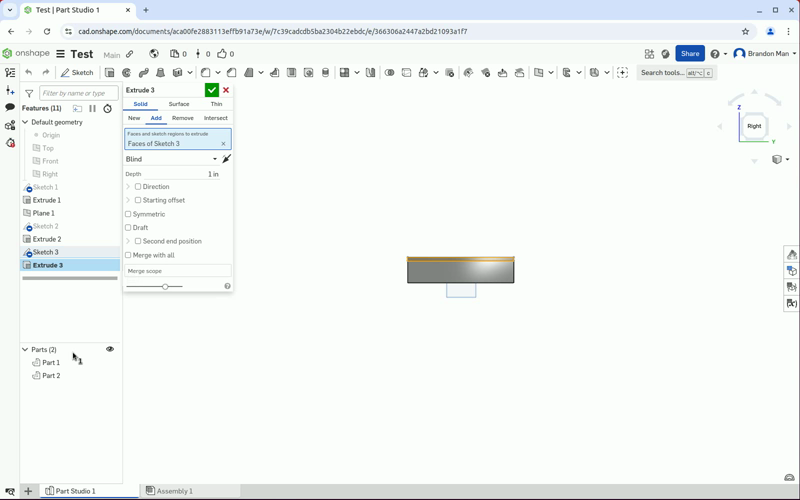
mouse_move(143, 106)
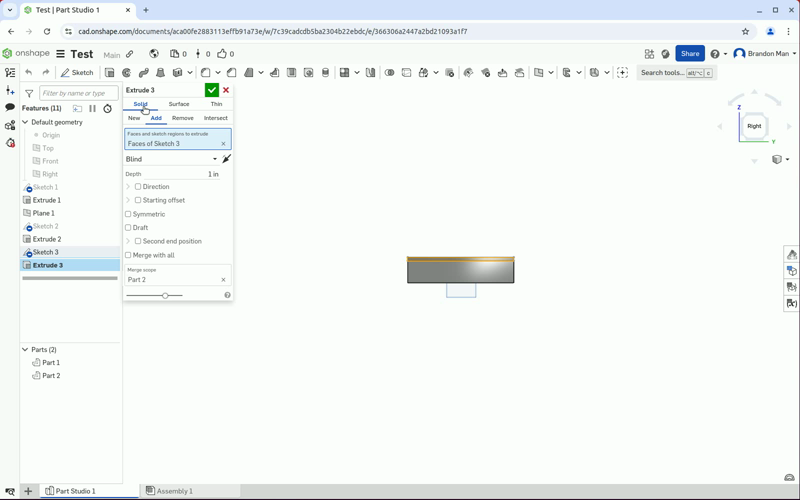
click(143, 106)
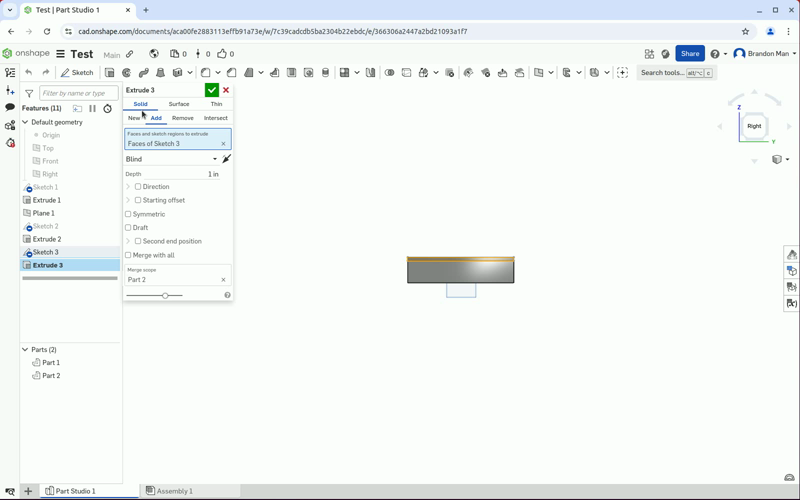
mouse_move(137, 120)
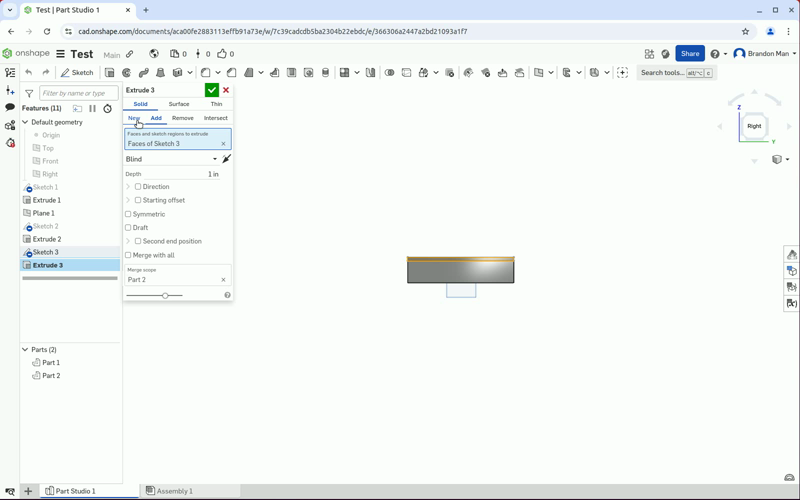
click(137, 120)
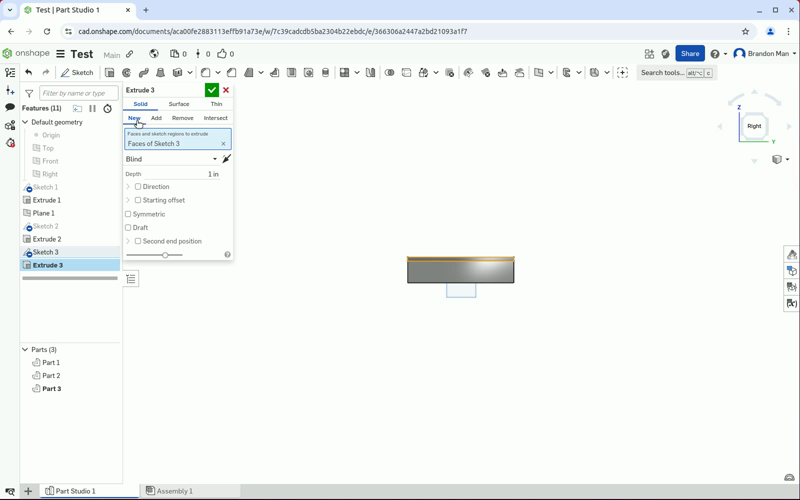
key(tab, 4)
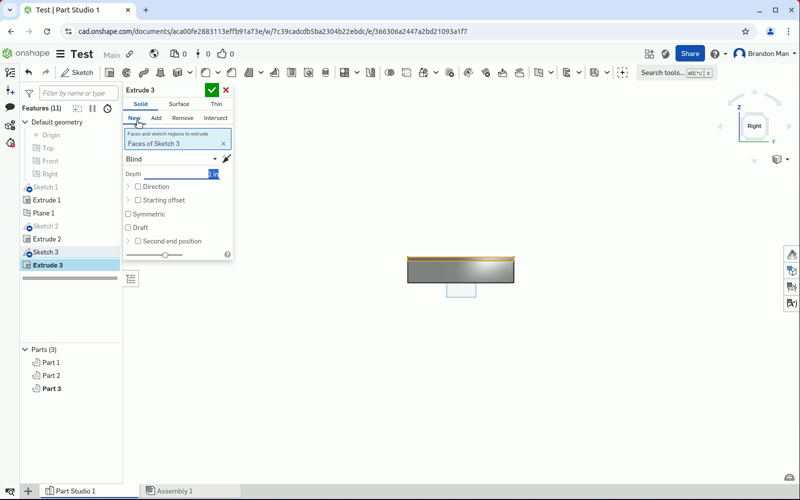
text(0.722)
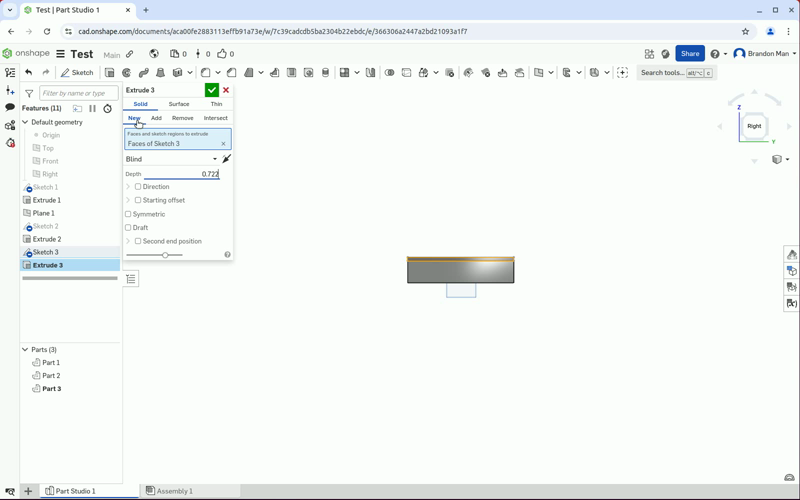
key(enter)
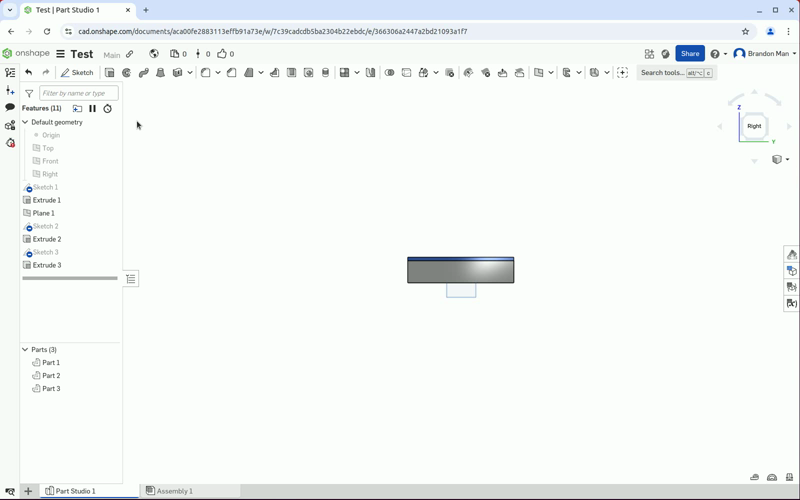
key(shift+h)
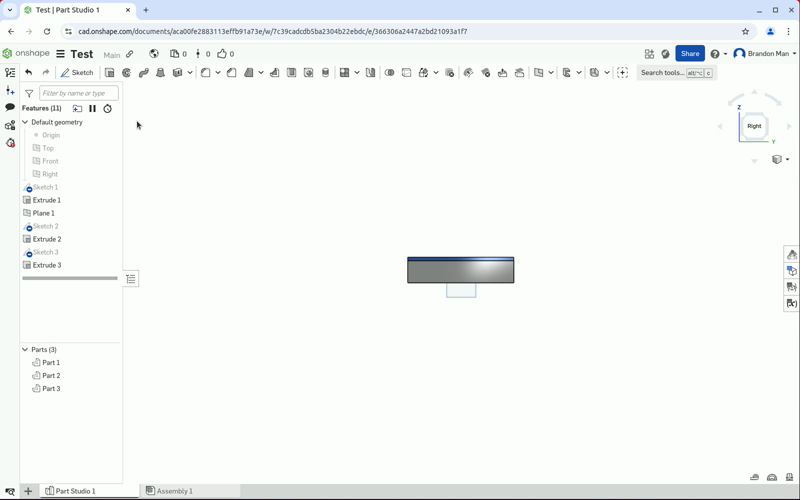
key(shift+h)
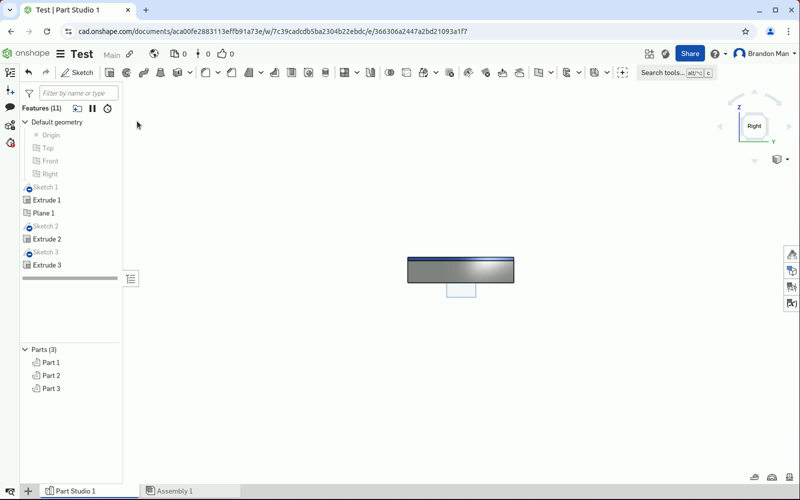
mouse_move(73, 189)
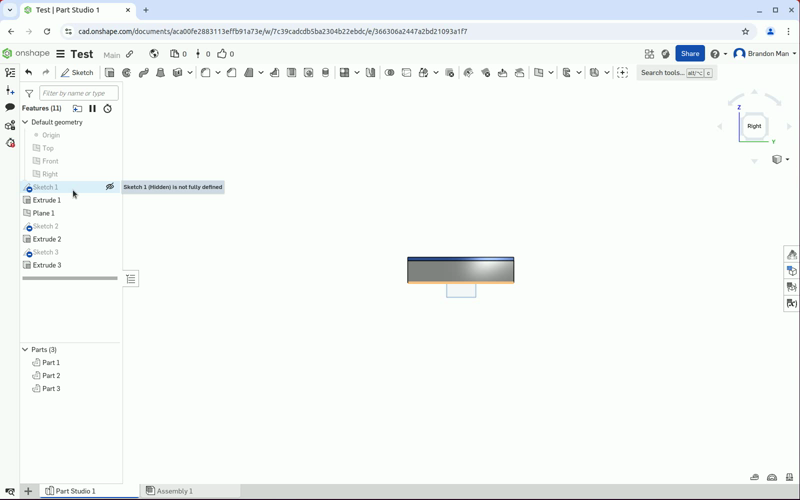
click(73, 189)
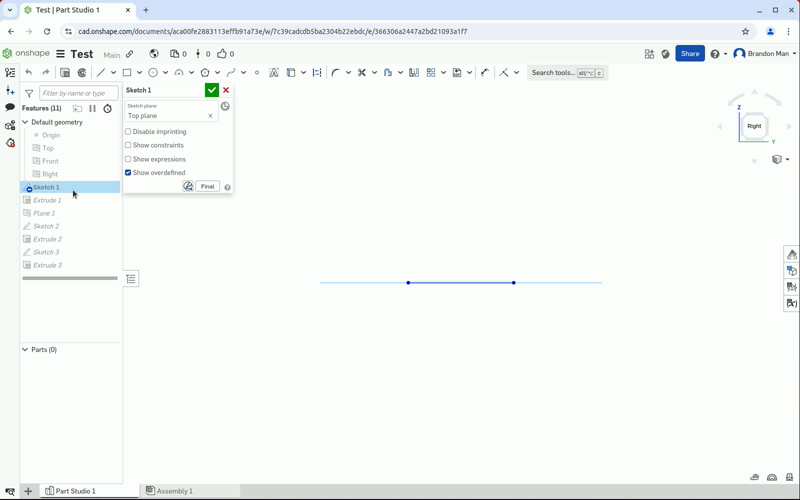
mouse_move(229, 92)
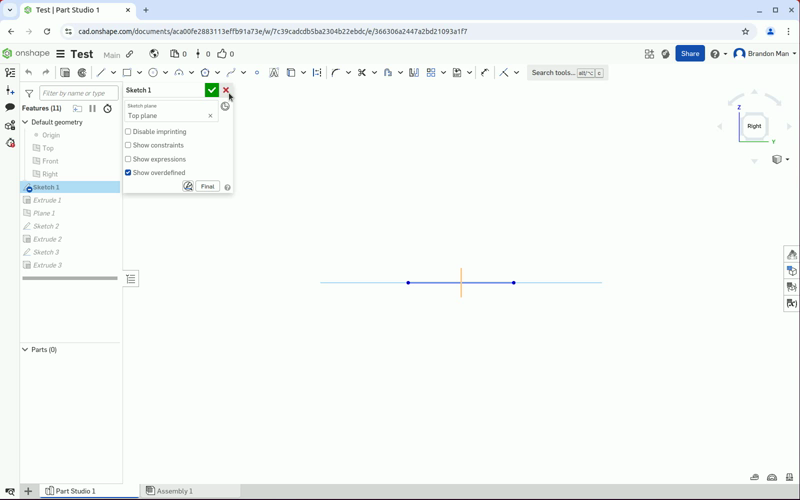
click(229, 92)
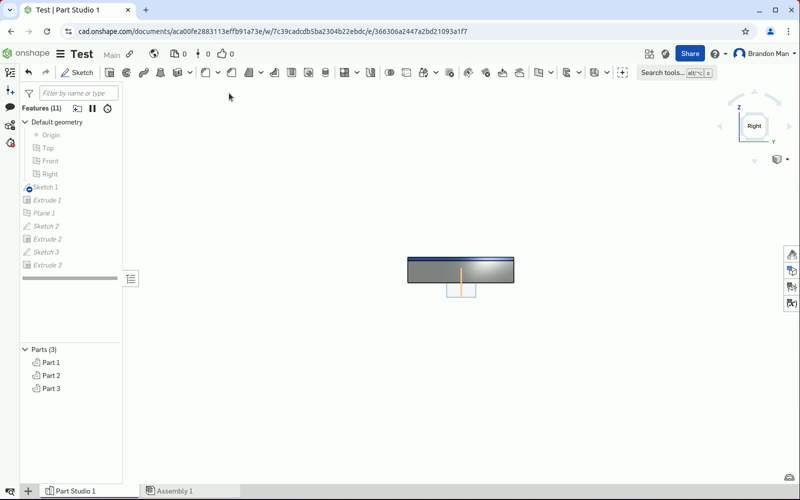
mouse_move(73, 352)
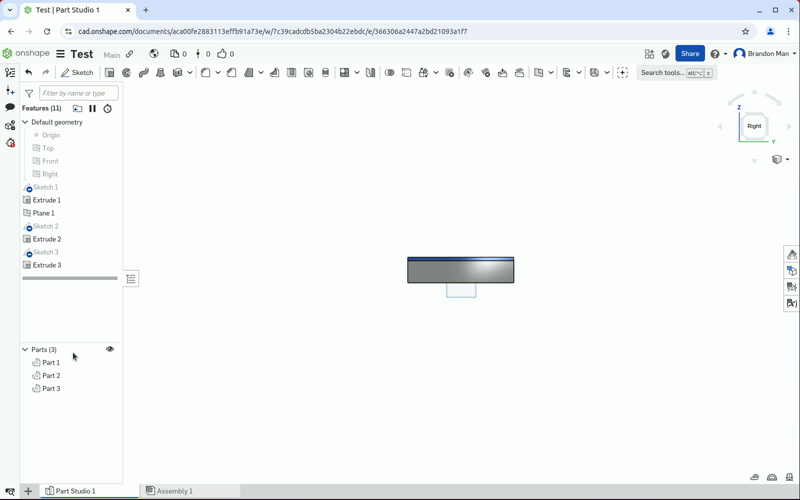
key(y)
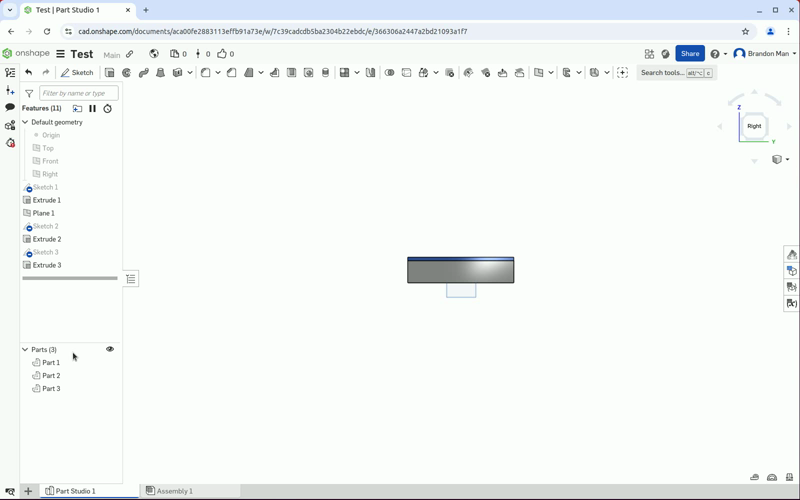
key(shift+p)
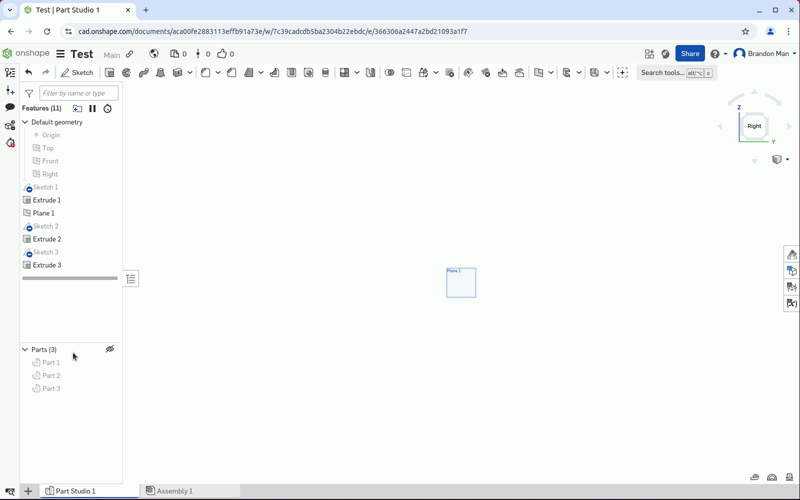
key(space)
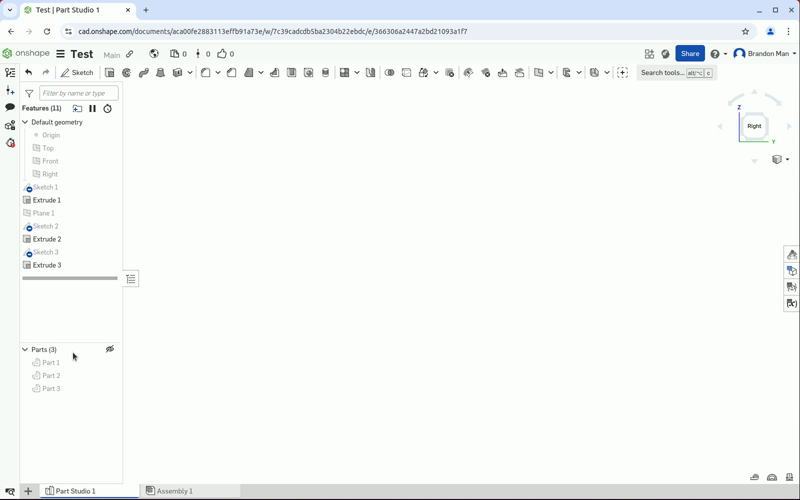
key_down(shift)
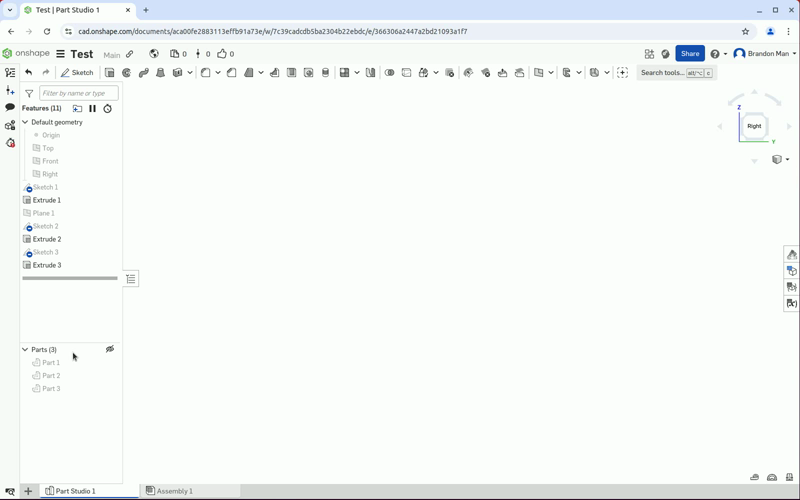
key(right)
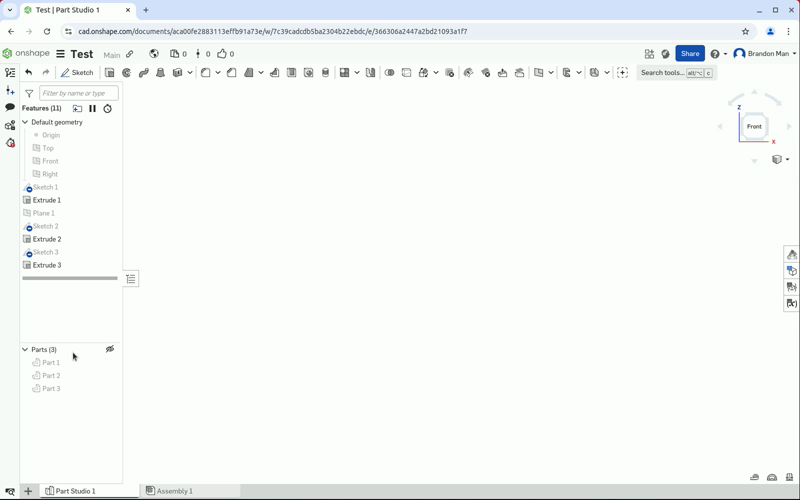
key_up(shift)
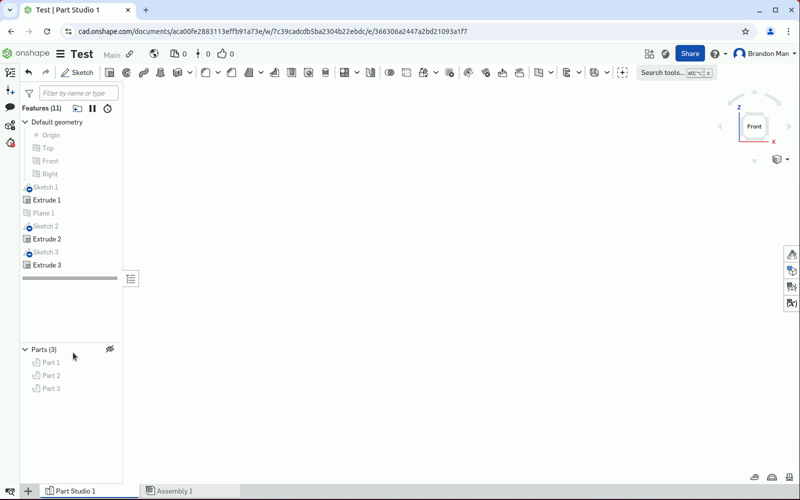
mouse_move(73, 352)
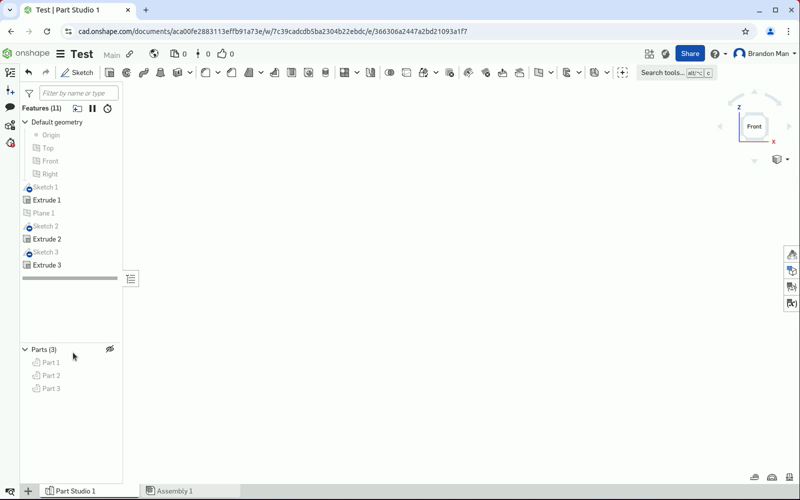
key(shift+y)
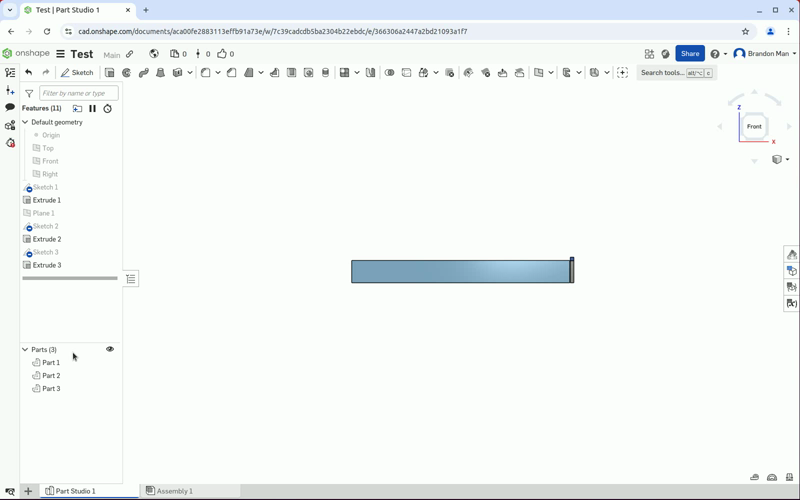
mouse_move(541, 75)
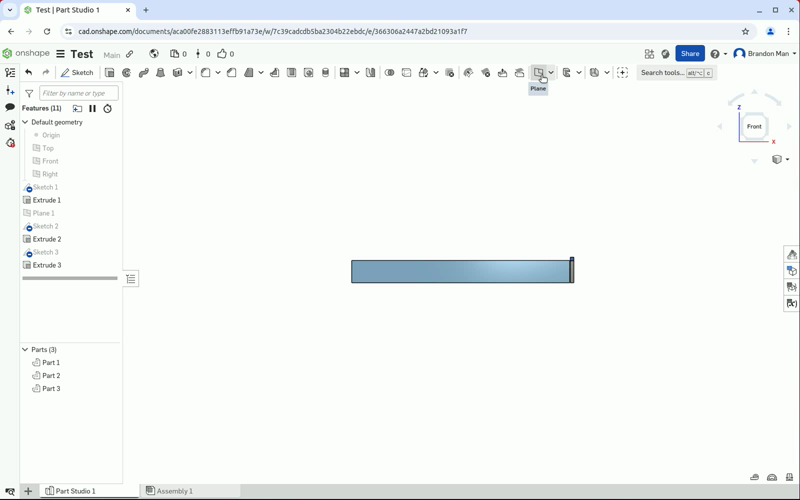
click(541, 75)
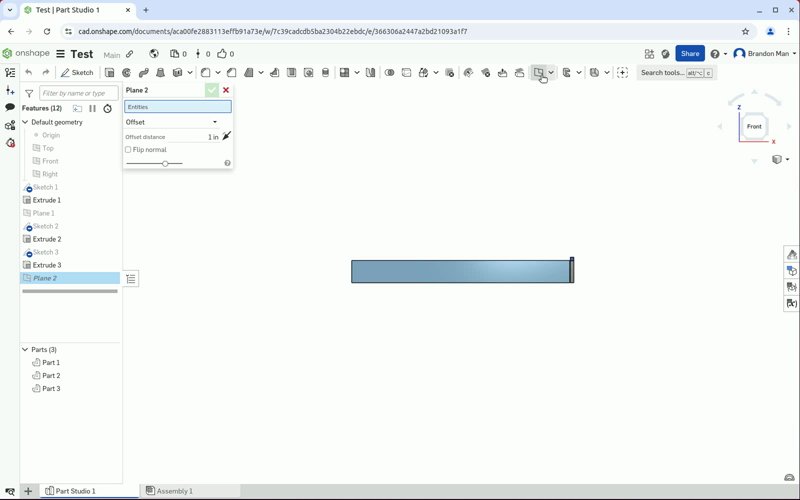
mouse_move(73, 163)
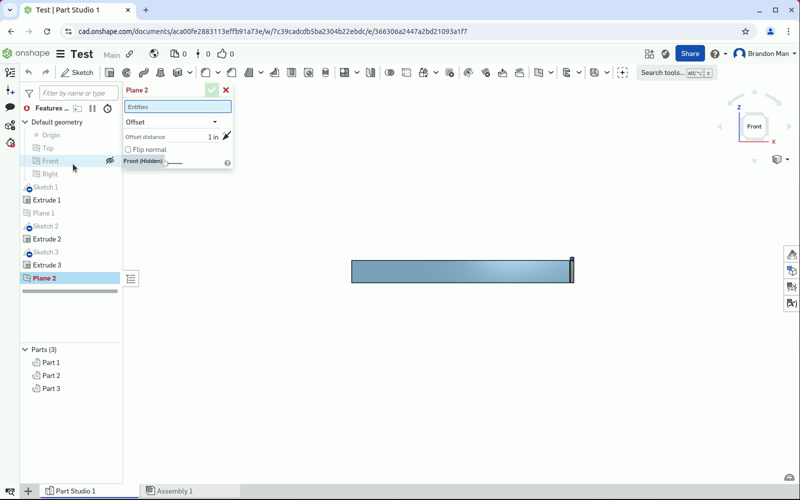
click(73, 163)
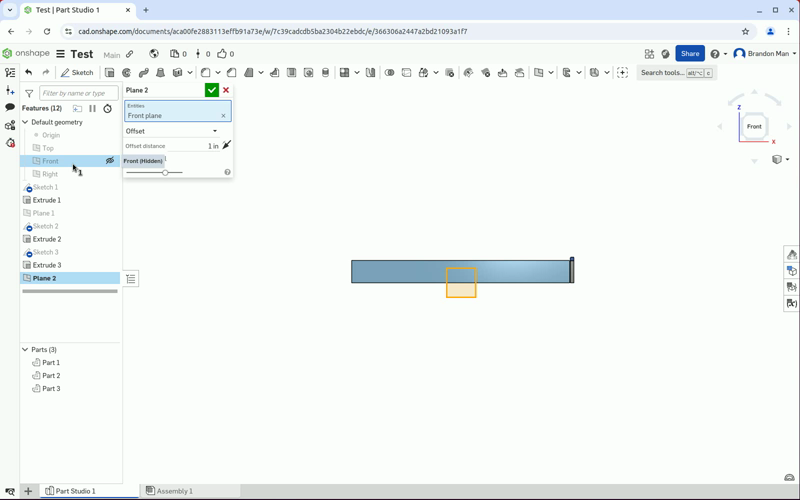
key(tab, 2)
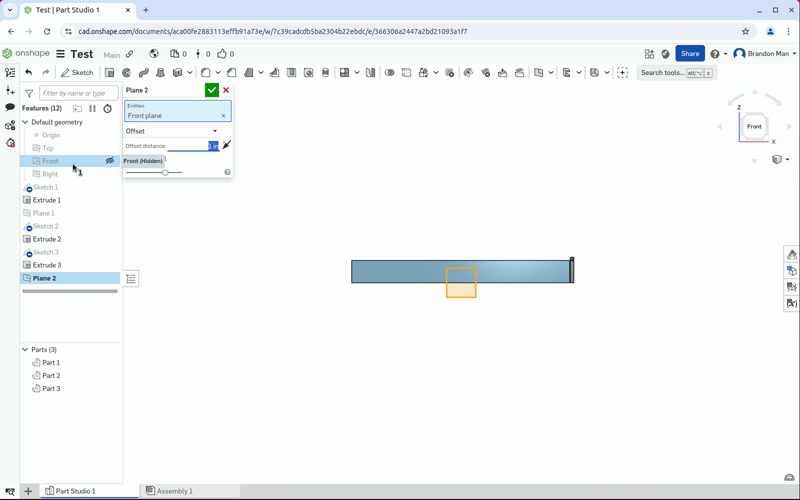
text(10.845)
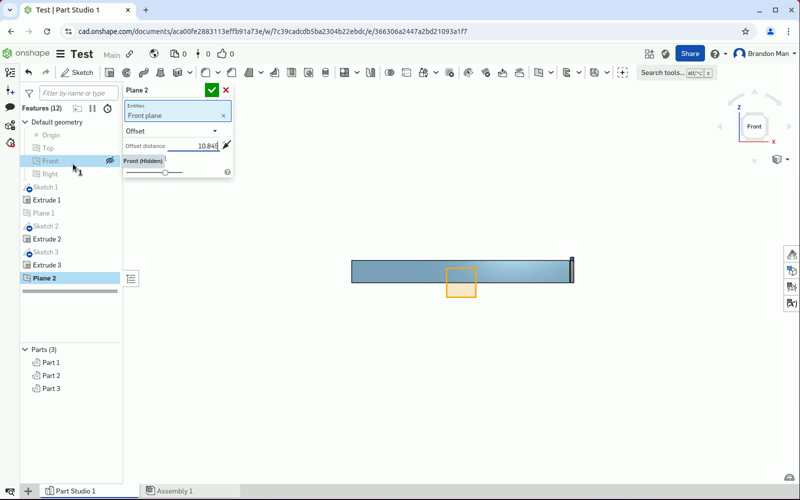
key(enter, 2)
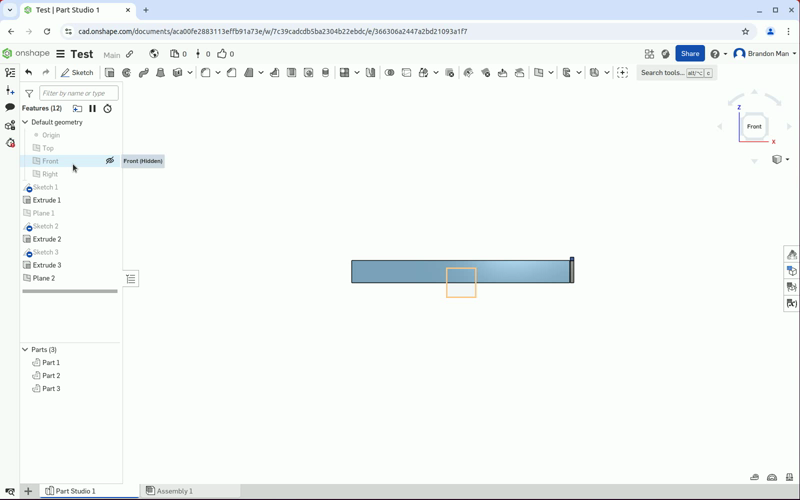
key(shift+s)
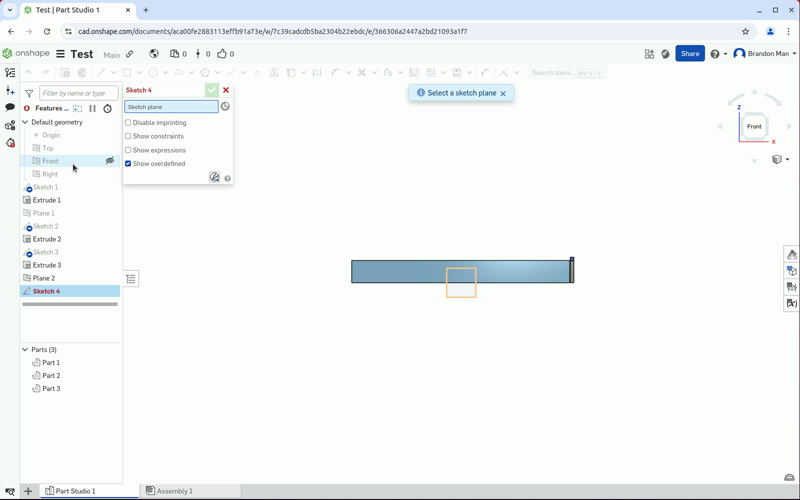
mouse_move(73, 280)
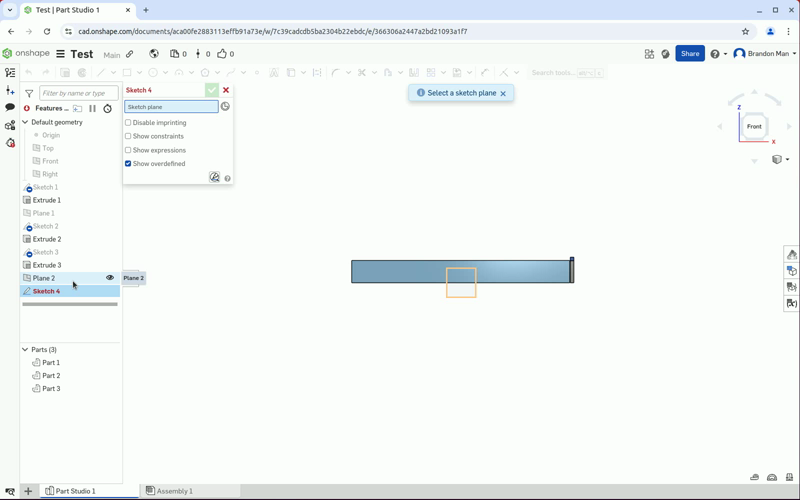
click(73, 280)
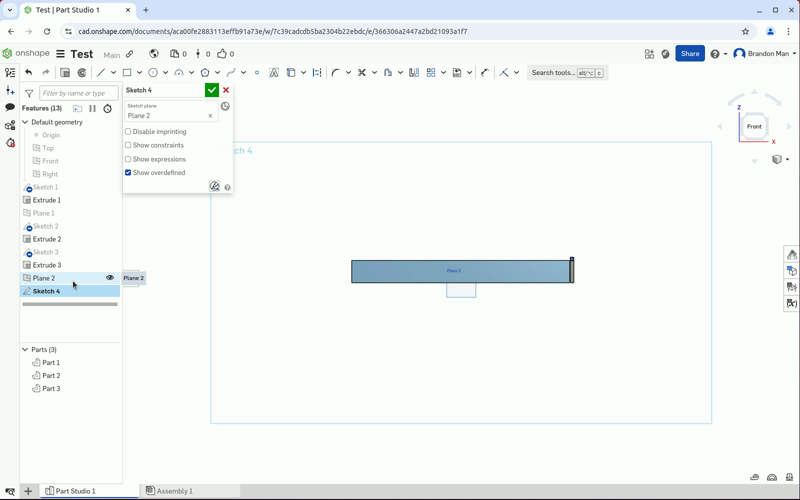
mouse_move(73, 352)
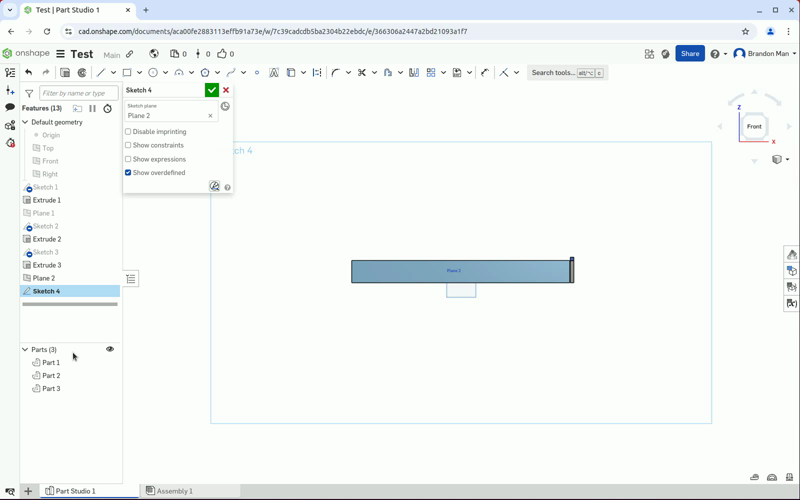
key(y)
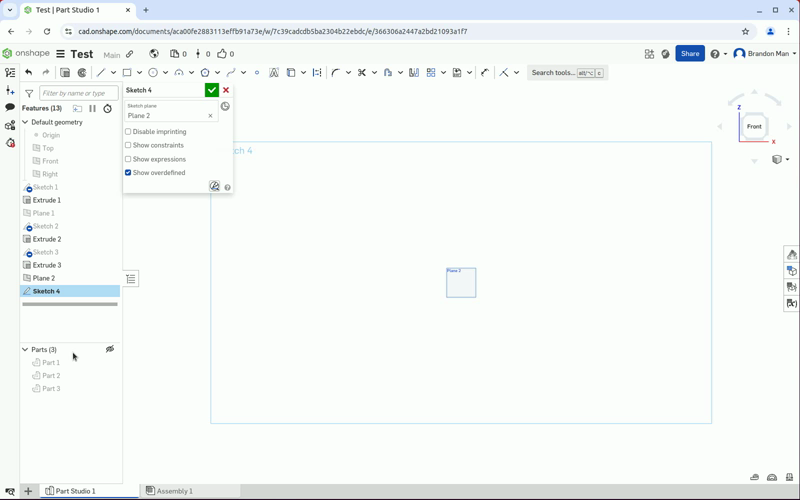
key(l)
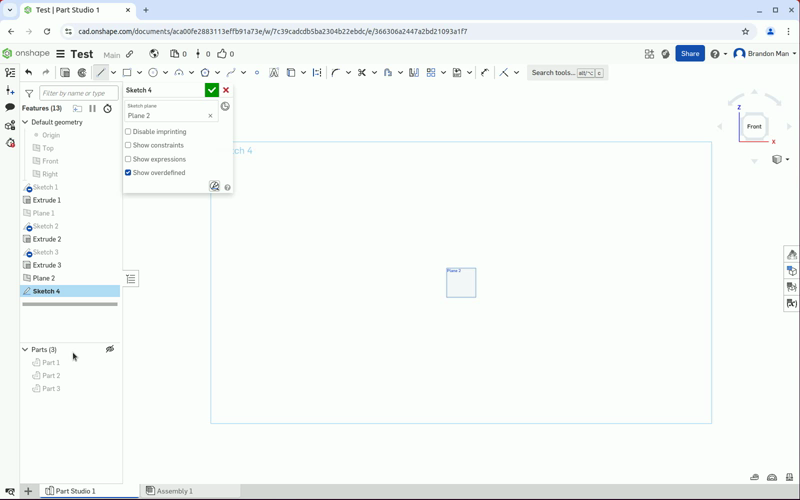
key_down(shift)
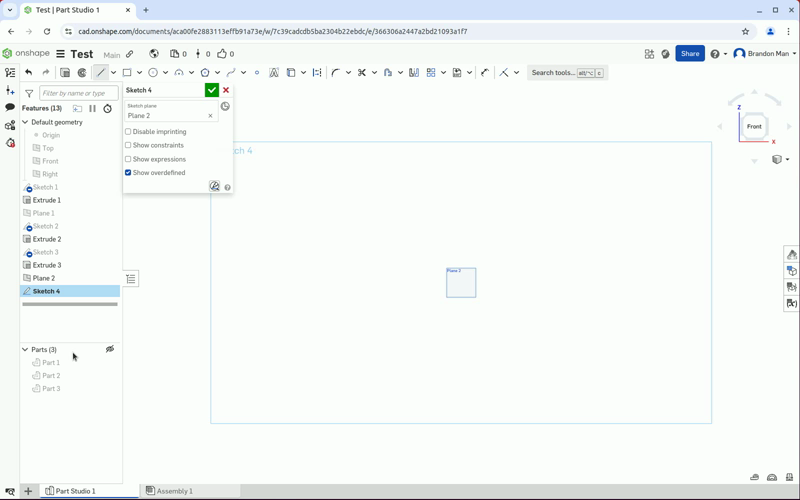
mouse_move(348, 282)
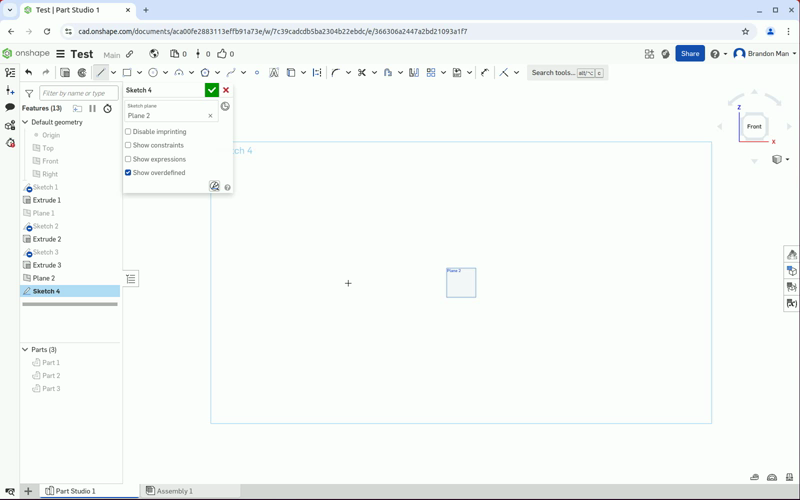
click(348, 282)
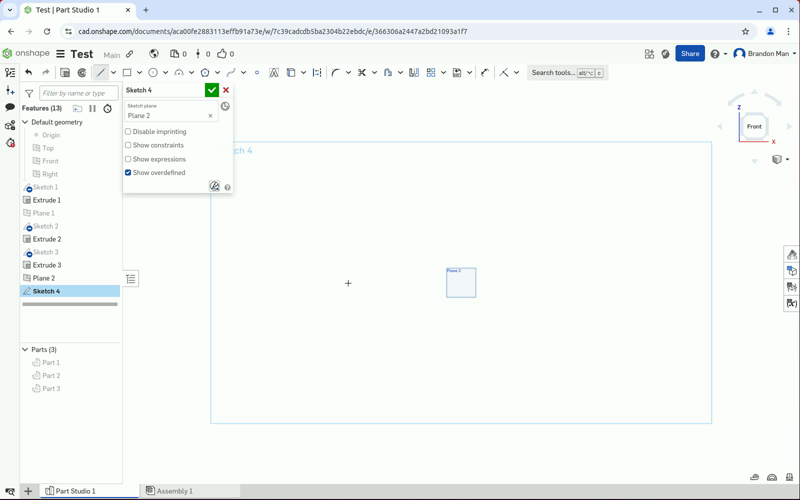
key_up(shift)
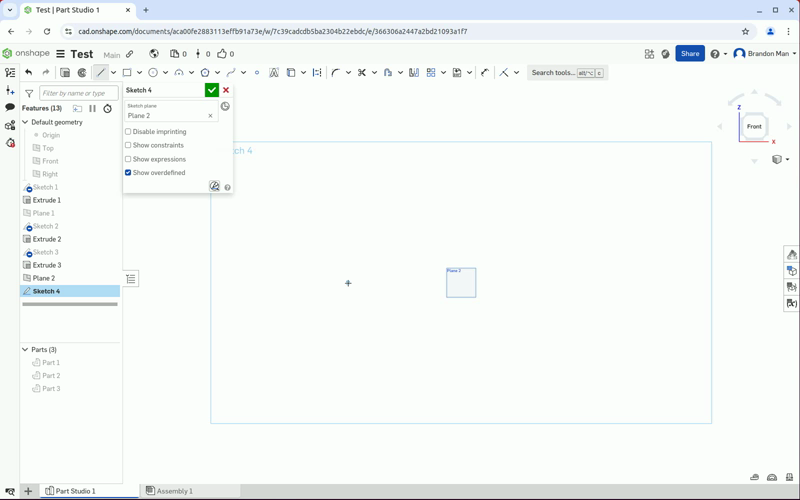
key_down(shift)
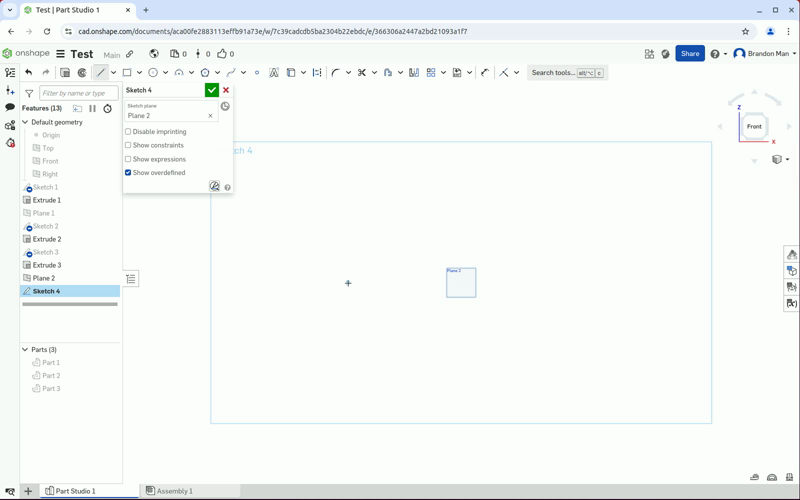
mouse_move(378, 282)
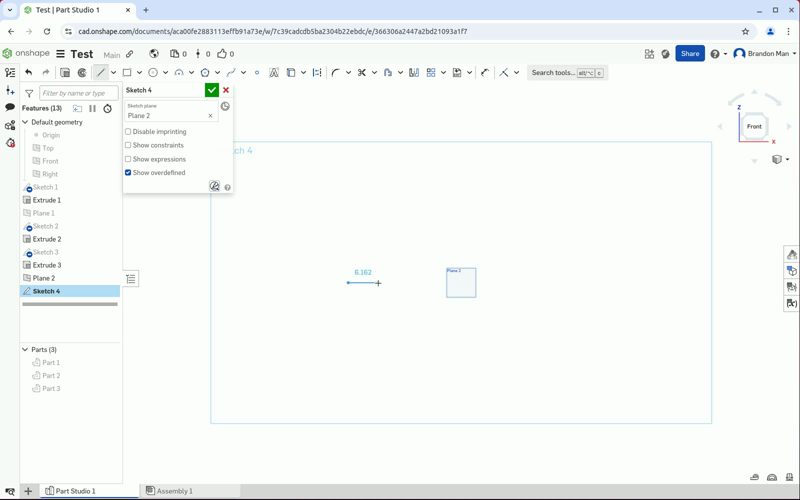
mouse_move(350, 282)
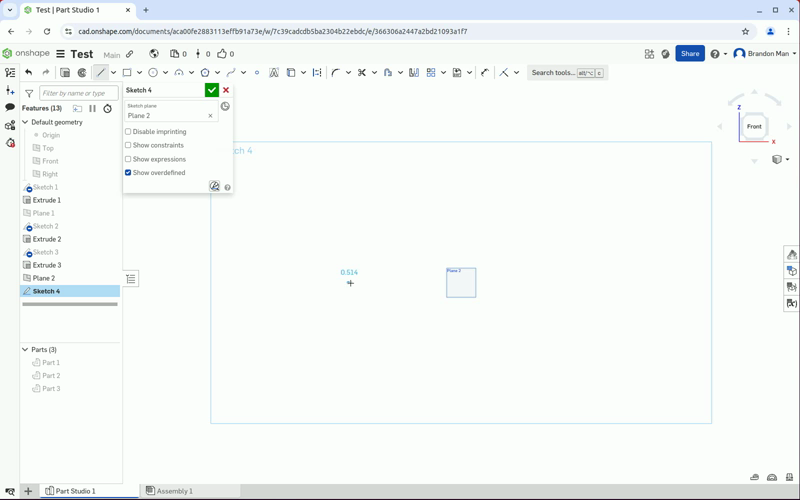
scroll(6)
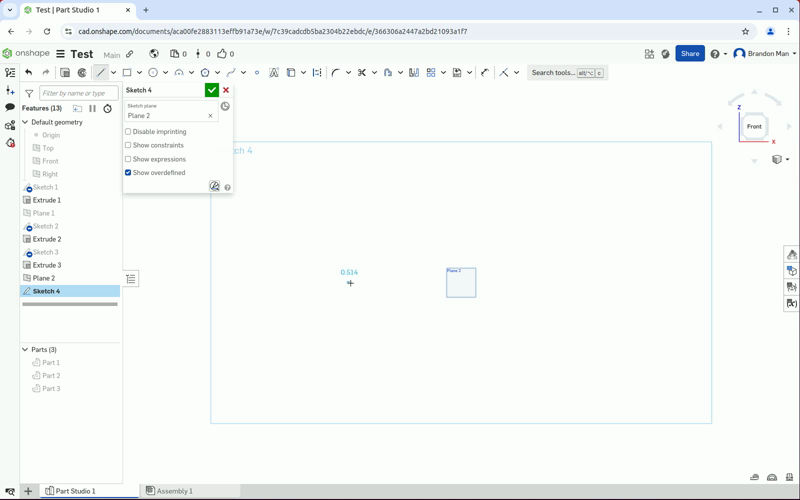
scroll(6)
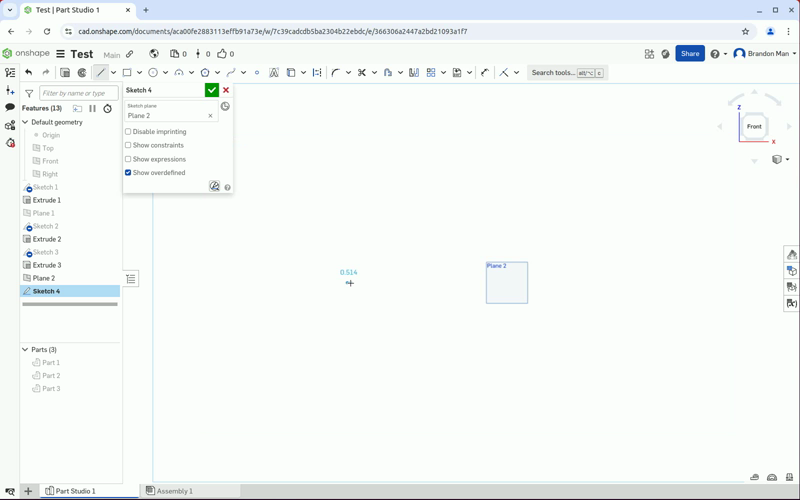
scroll(6)
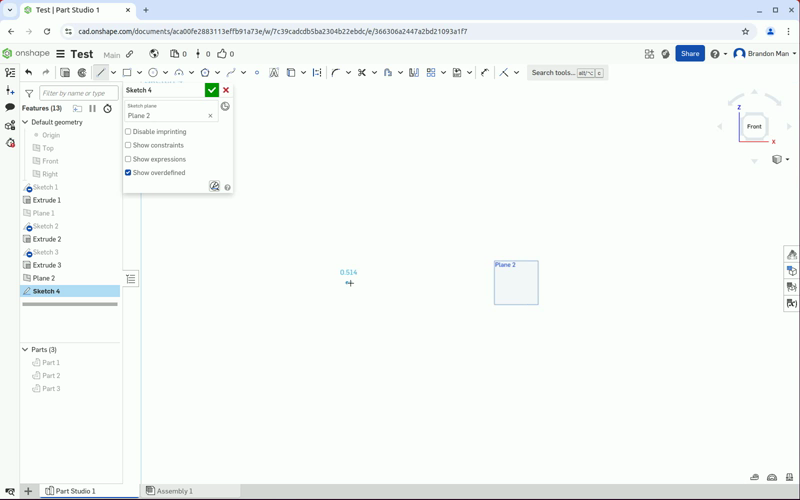
scroll(6)
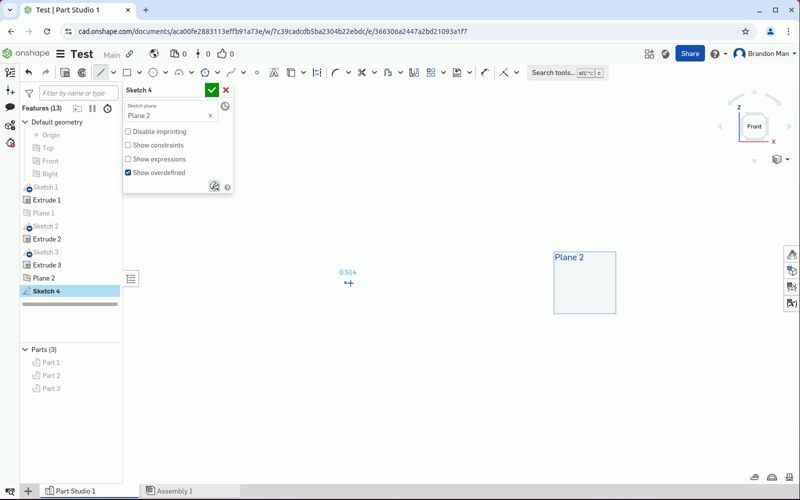
scroll(6)
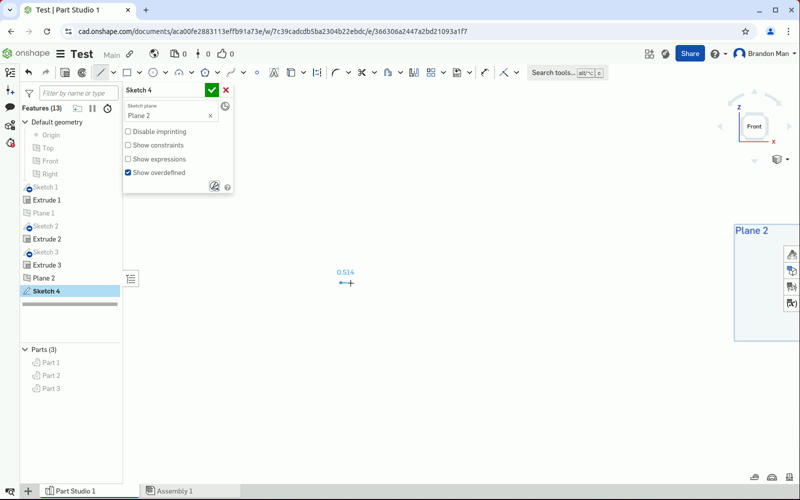
scroll(6)
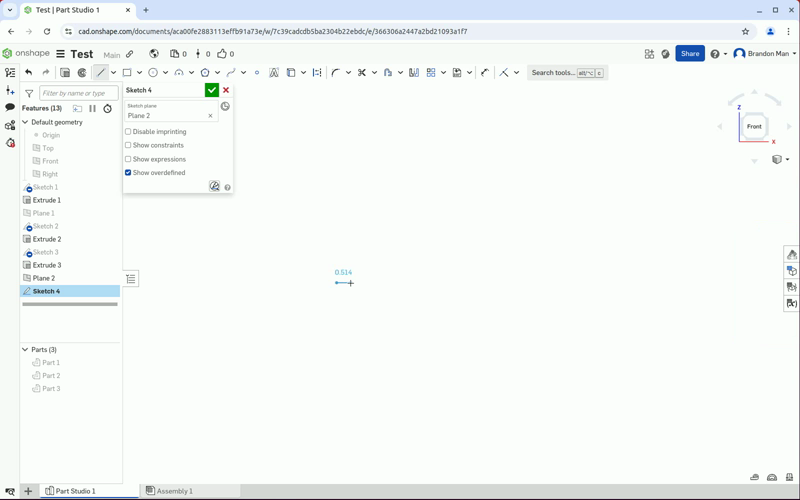
scroll(6)
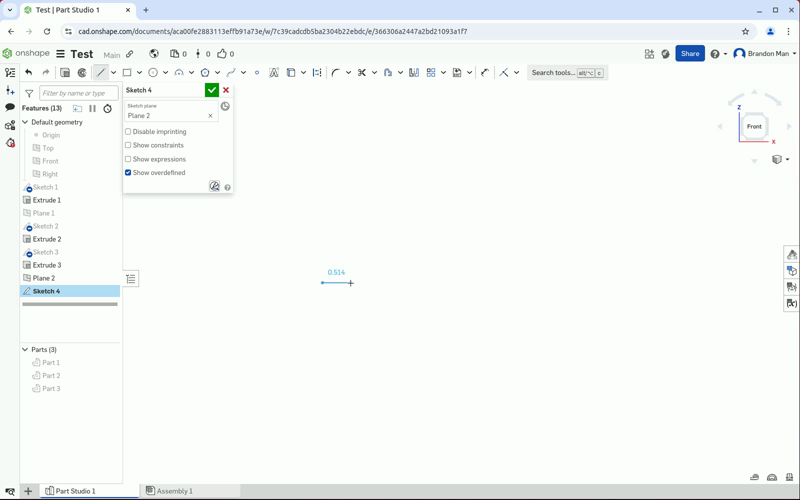
click(350, 282)
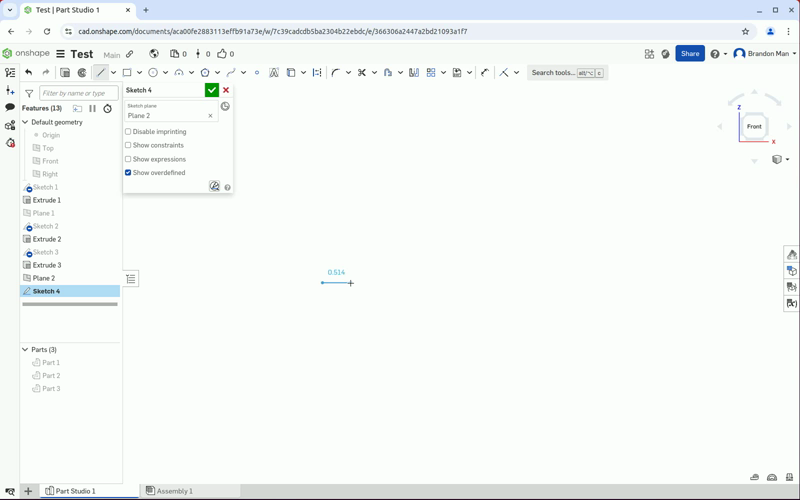
scroll(-6)
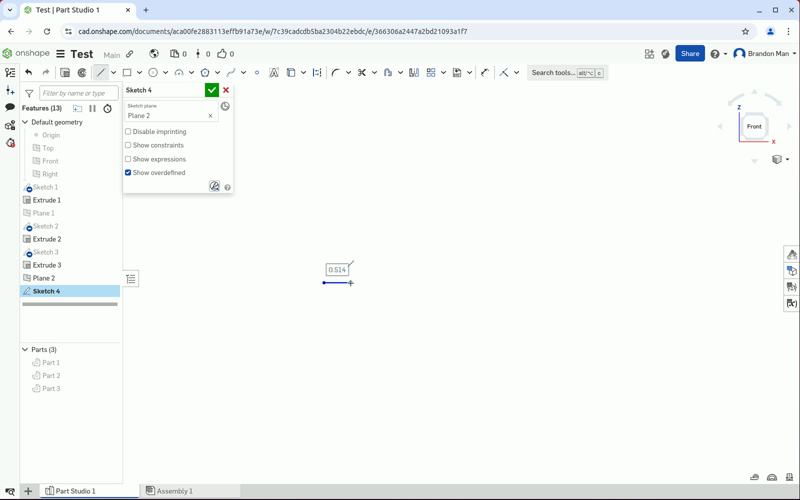
scroll(-6)
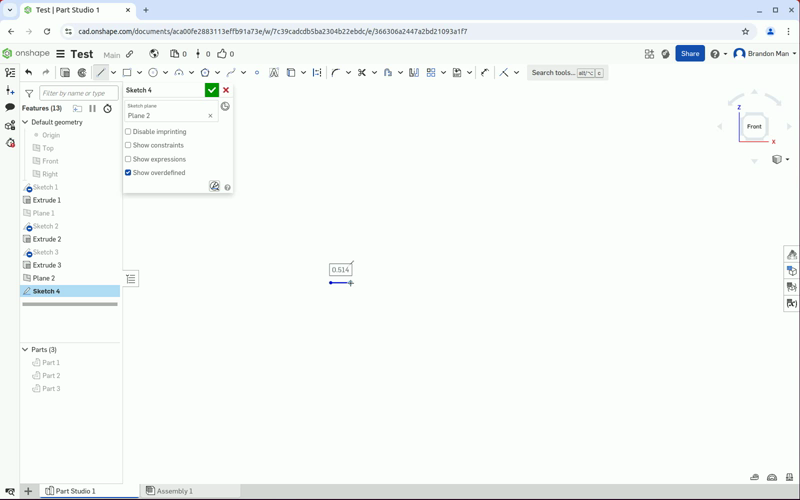
scroll(-6)
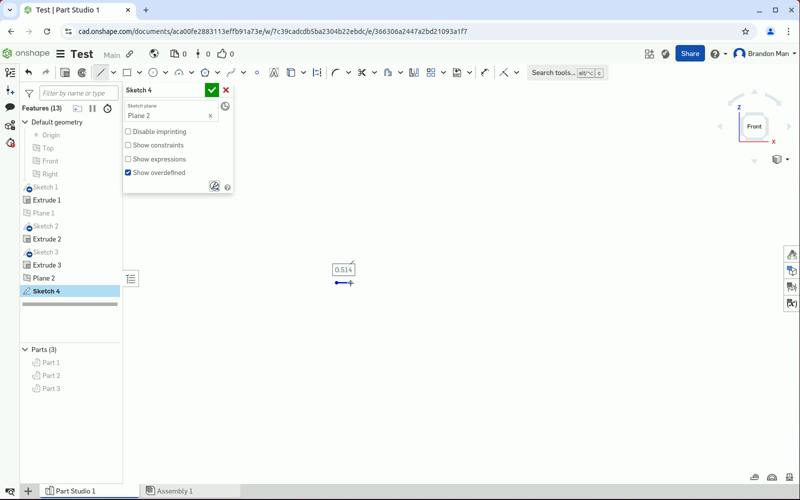
scroll(-6)
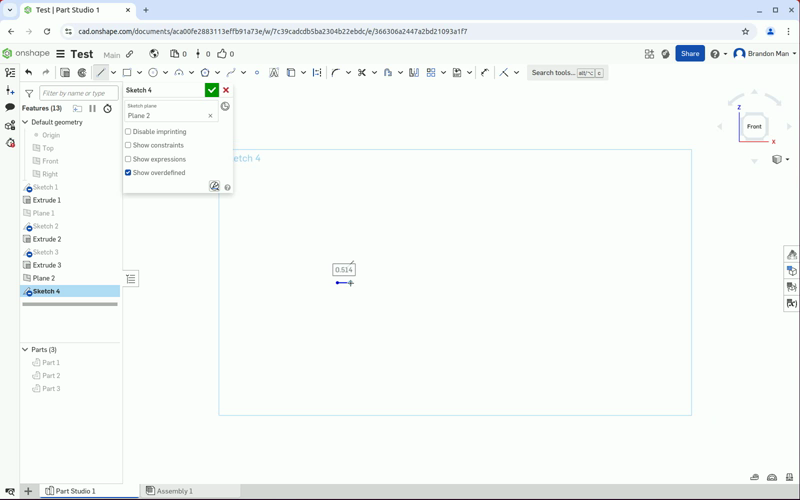
scroll(-6)
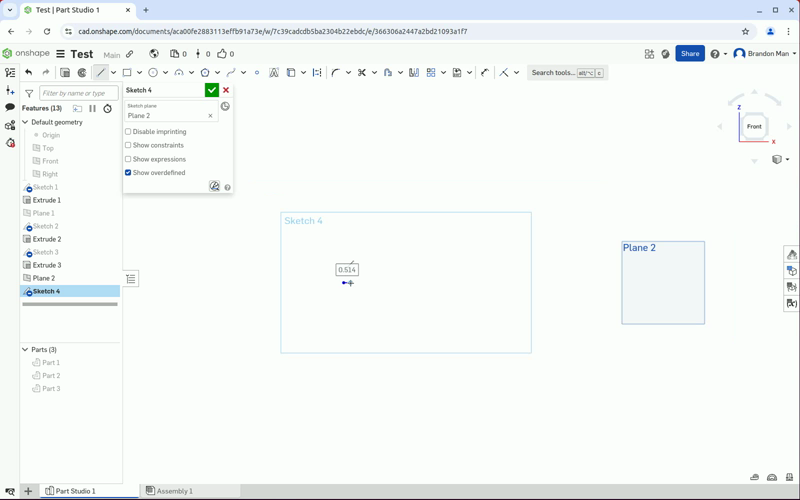
scroll(-6)
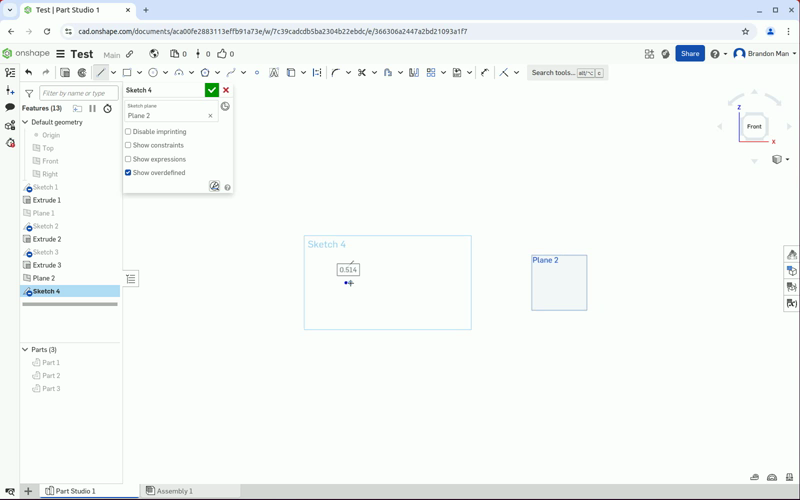
scroll(-6)
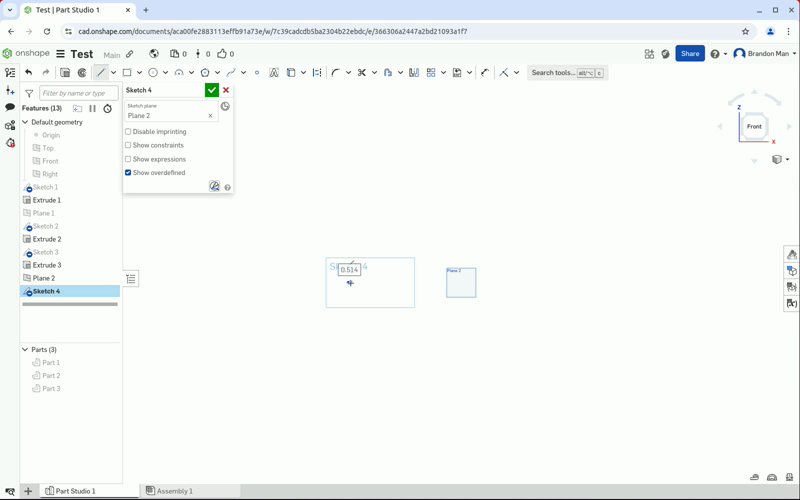
key_up(shift)
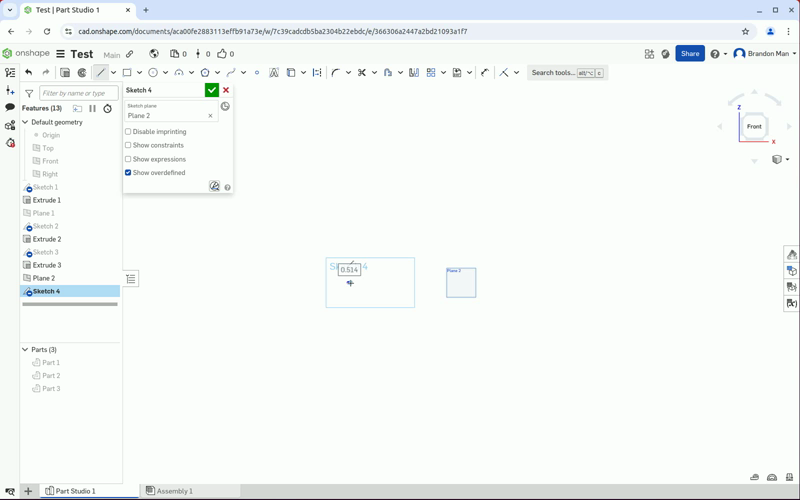
key_down(shift)
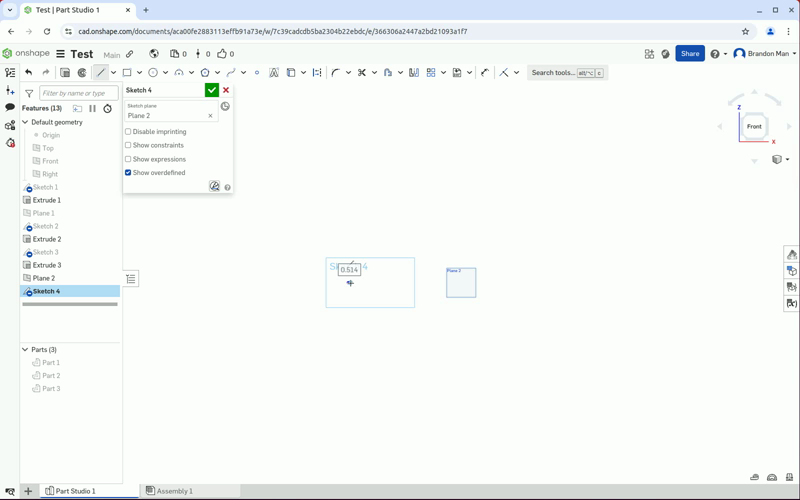
mouse_move(380, 282)
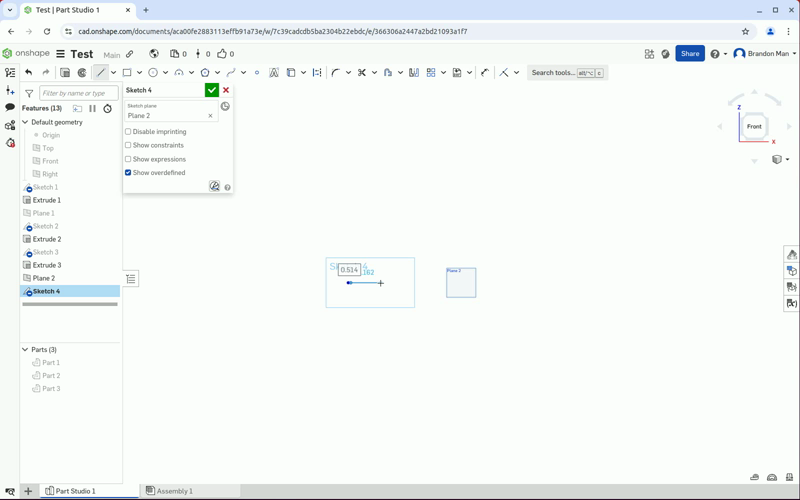
mouse_move(350, 259)
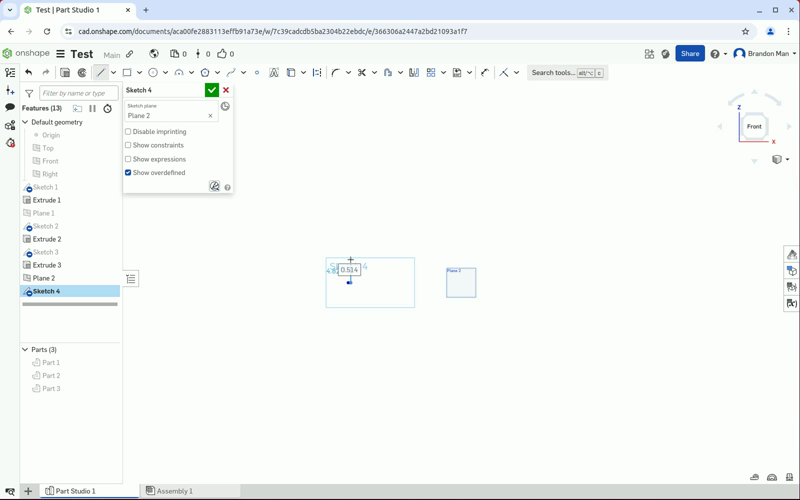
click(350, 259)
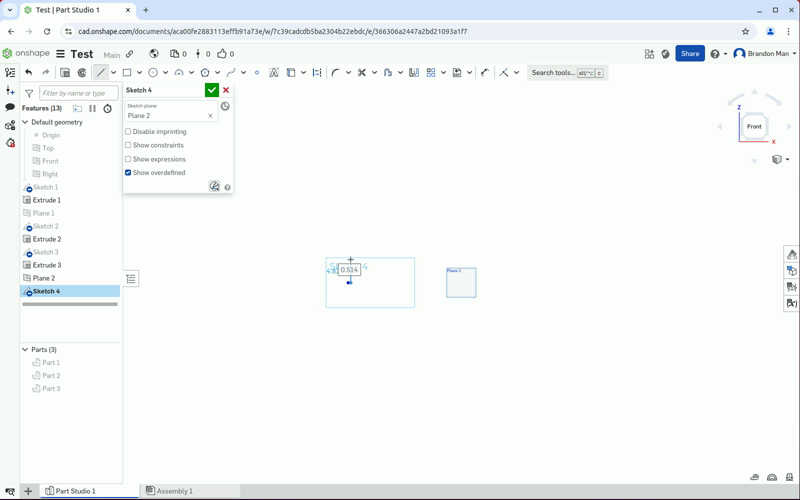
key_up(shift)
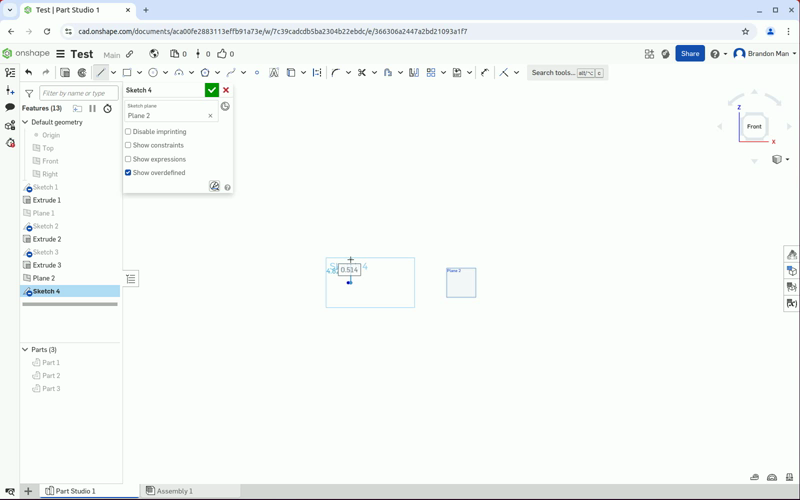
key_down(shift)
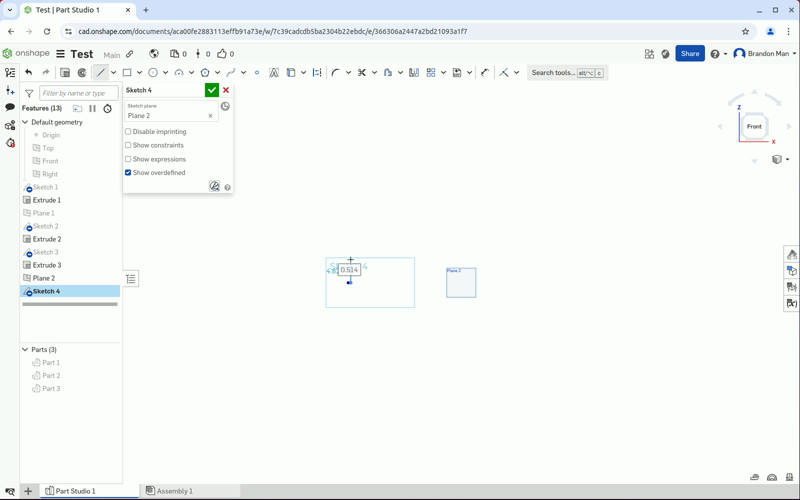
mouse_move(569, 259)
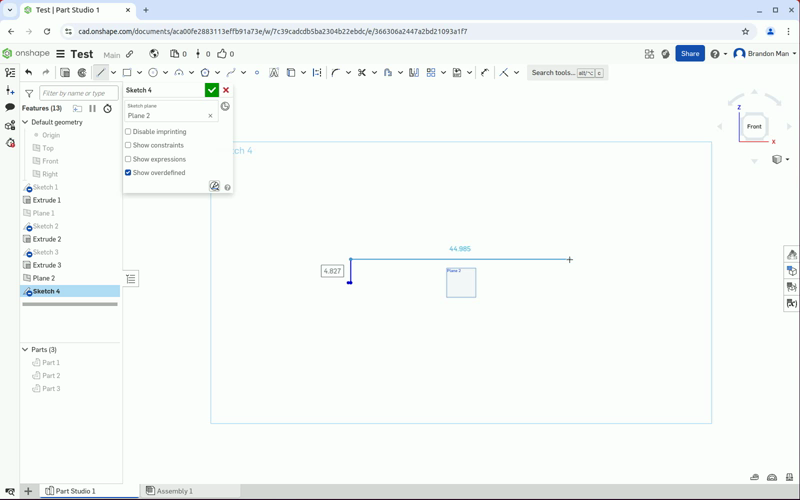
click(569, 259)
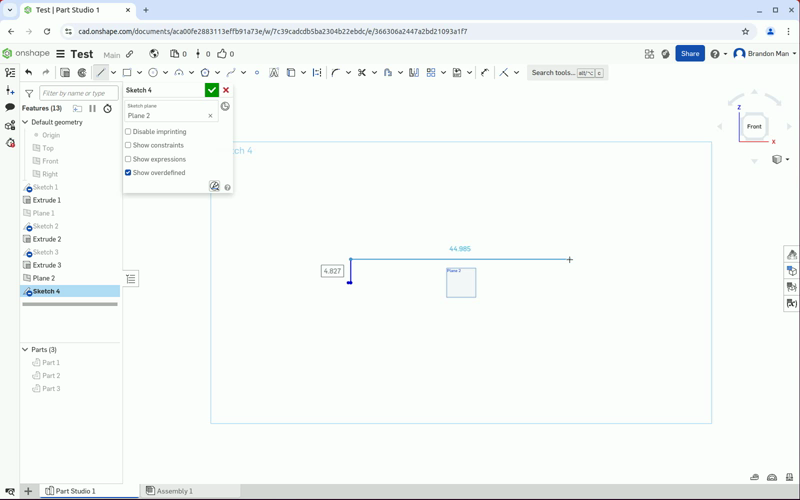
key_up(shift)
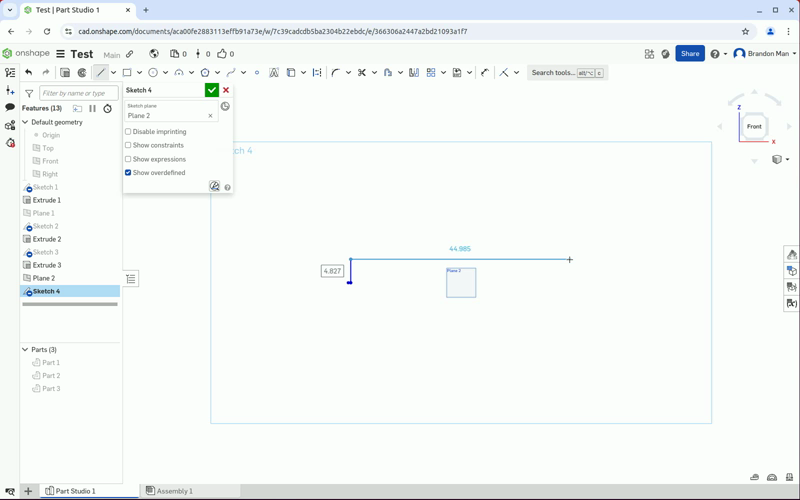
key_down(shift)
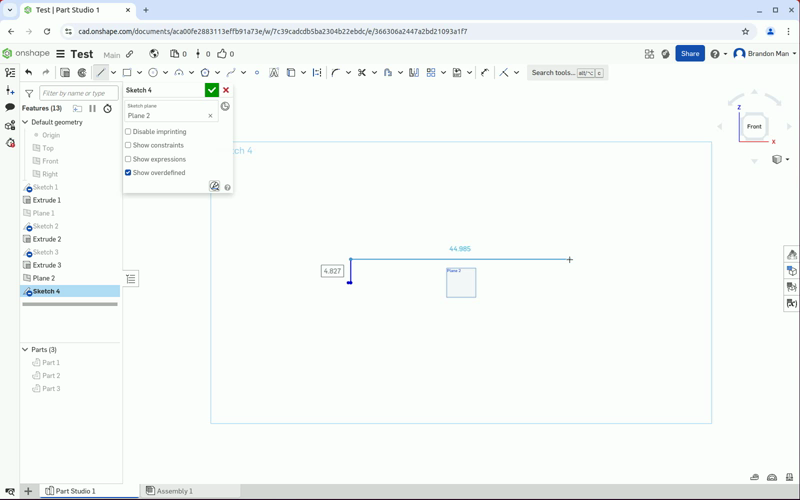
mouse_move(589, 259)
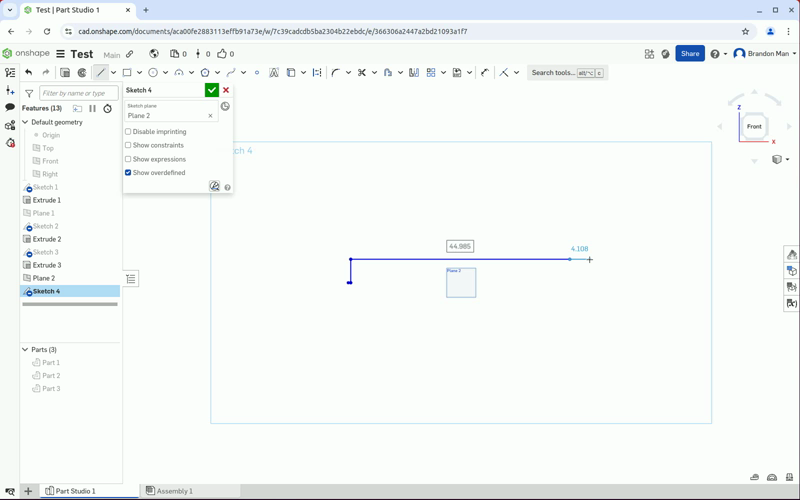
mouse_move(569, 282)
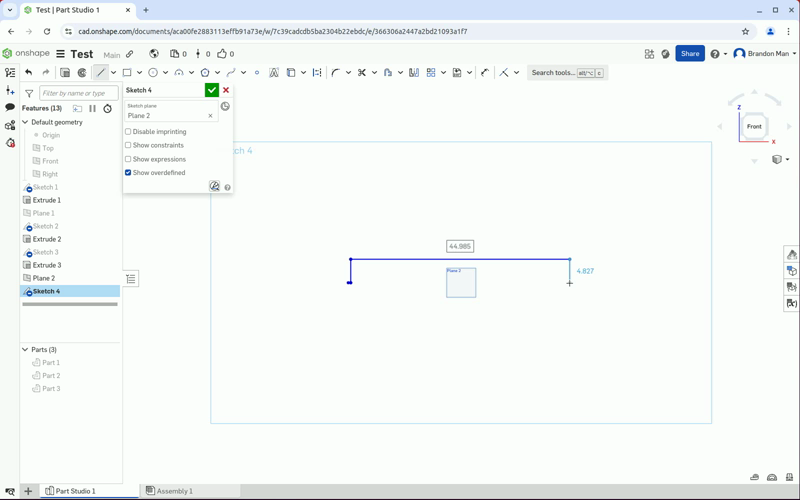
click(569, 282)
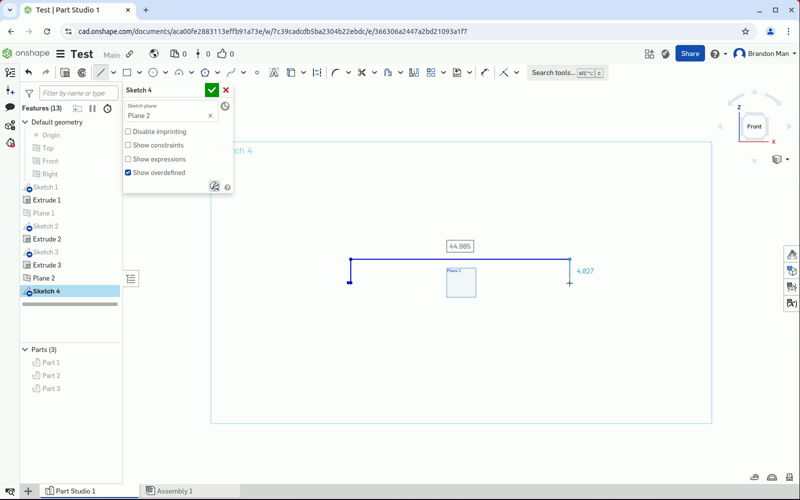
key_up(shift)
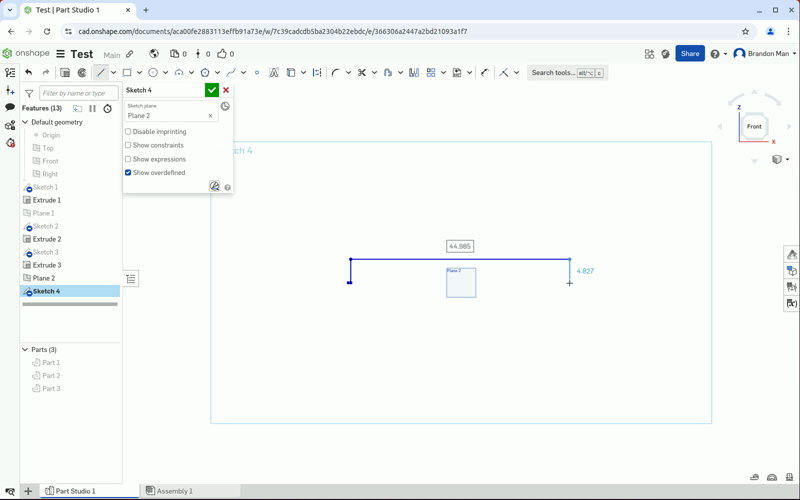
key_down(shift)
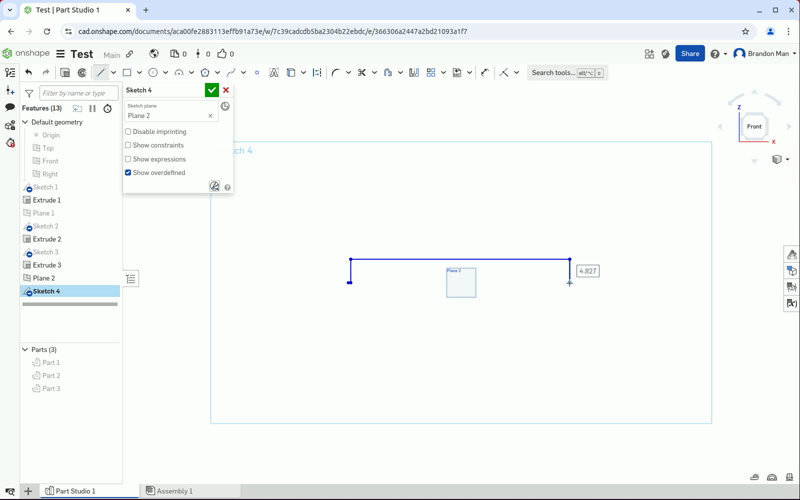
mouse_move(589, 282)
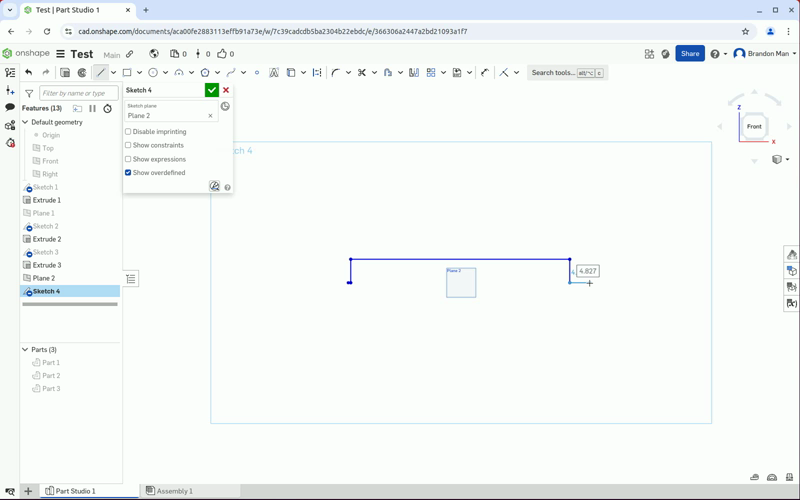
mouse_move(572, 282)
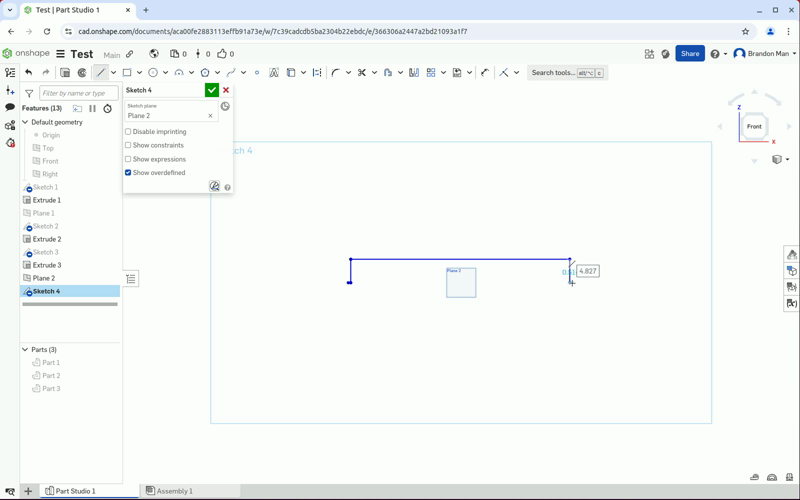
scroll(6)
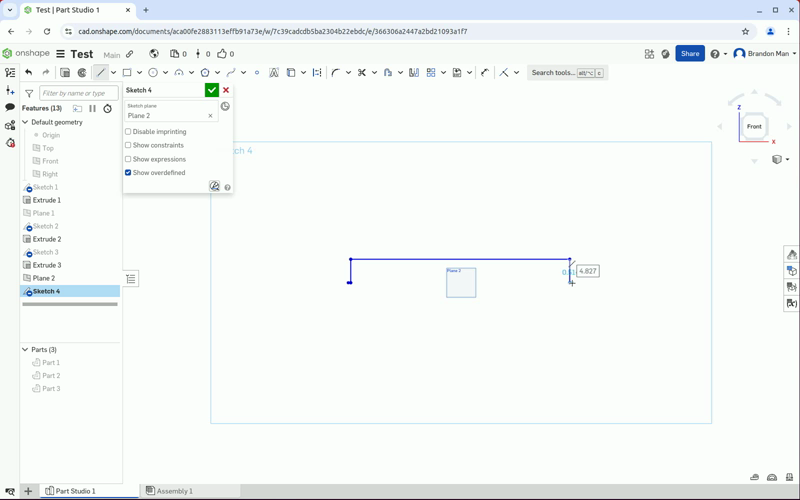
scroll(6)
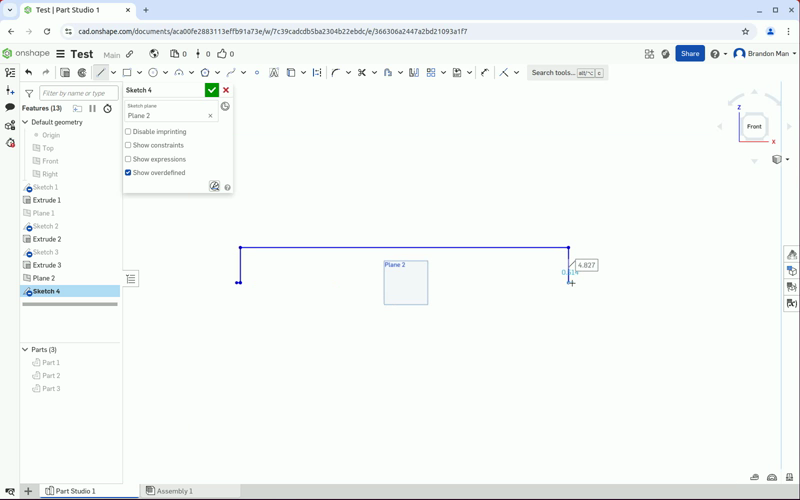
scroll(6)
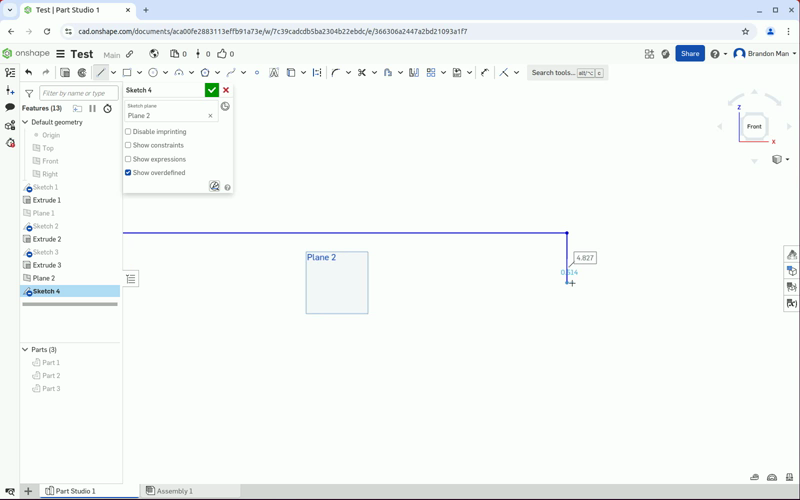
scroll(6)
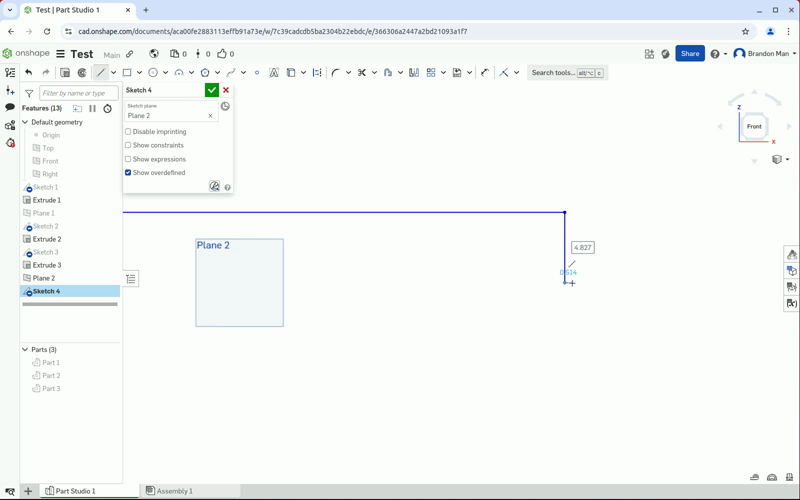
scroll(6)
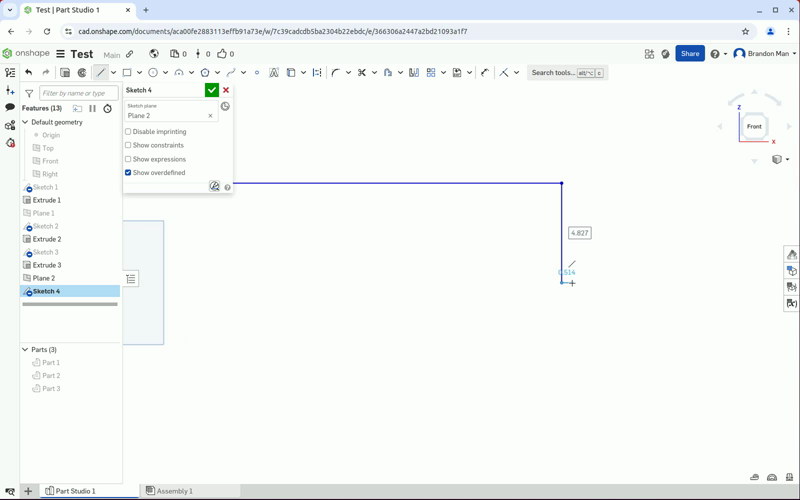
scroll(6)
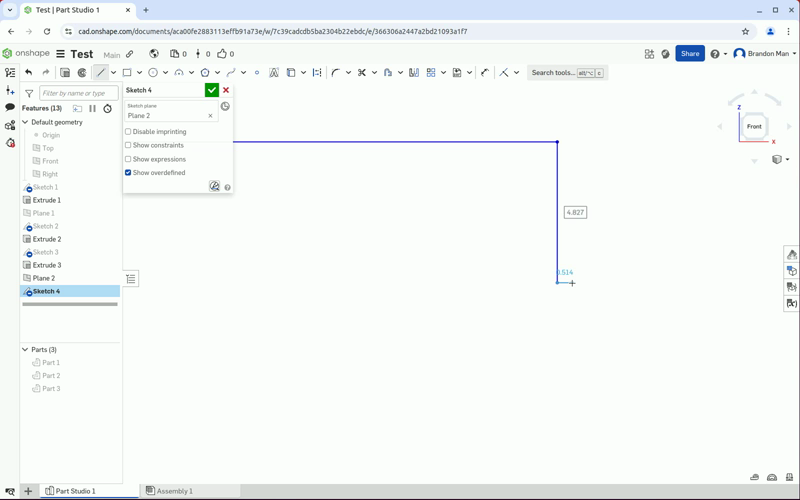
scroll(6)
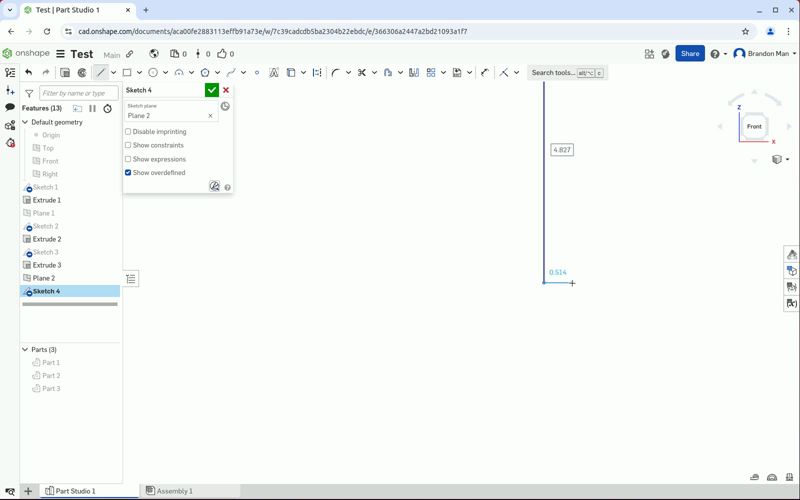
click(572, 282)
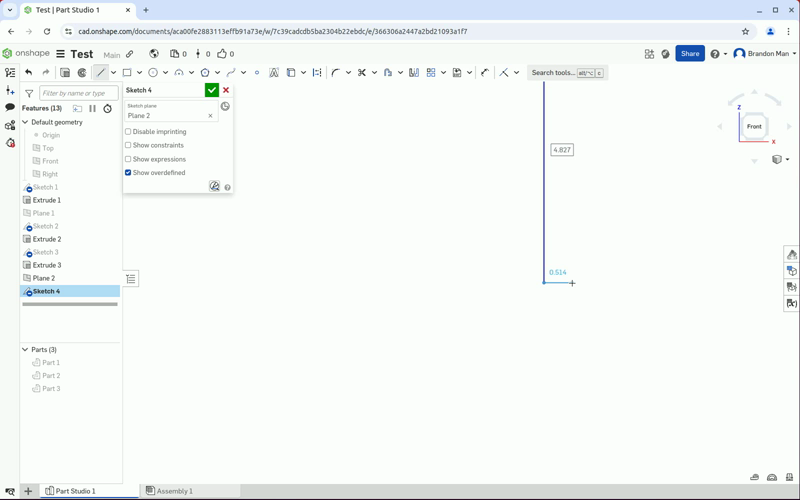
scroll(-6)
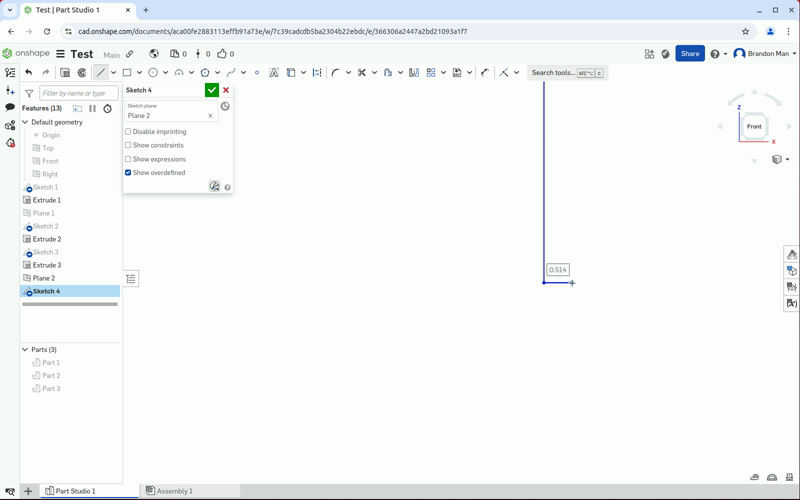
scroll(-6)
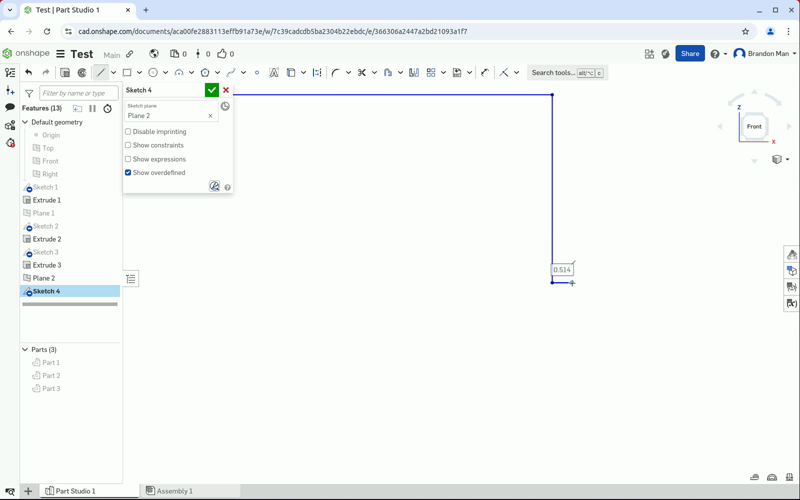
scroll(-6)
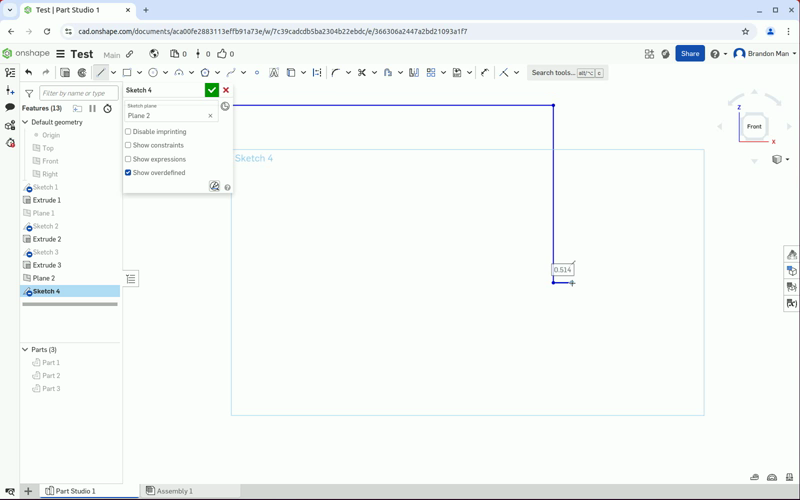
scroll(-6)
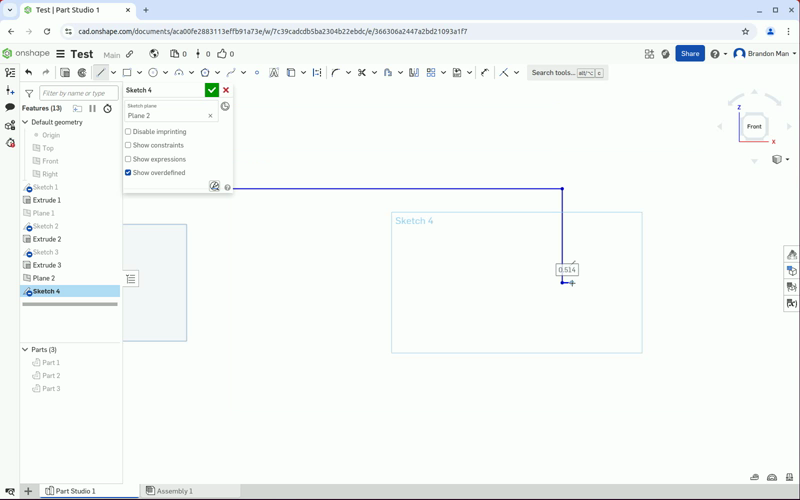
scroll(-6)
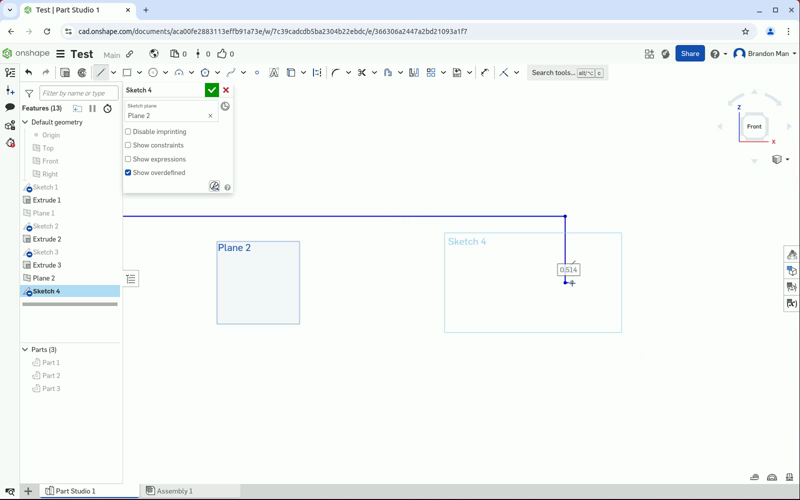
scroll(-6)
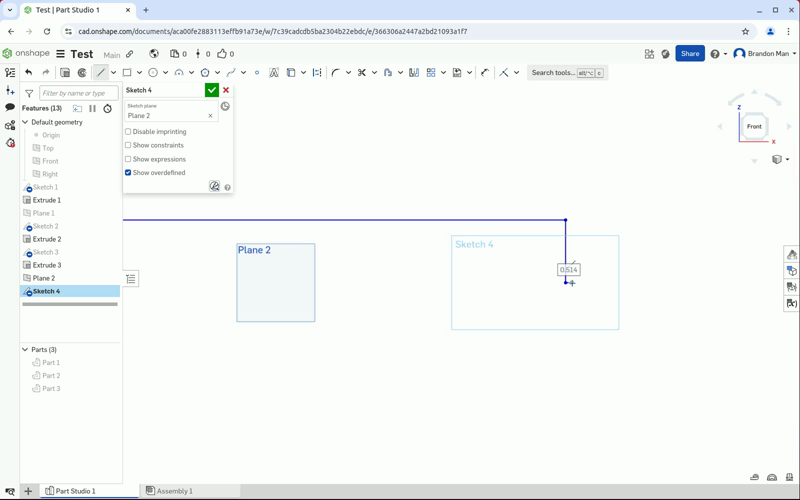
scroll(-6)
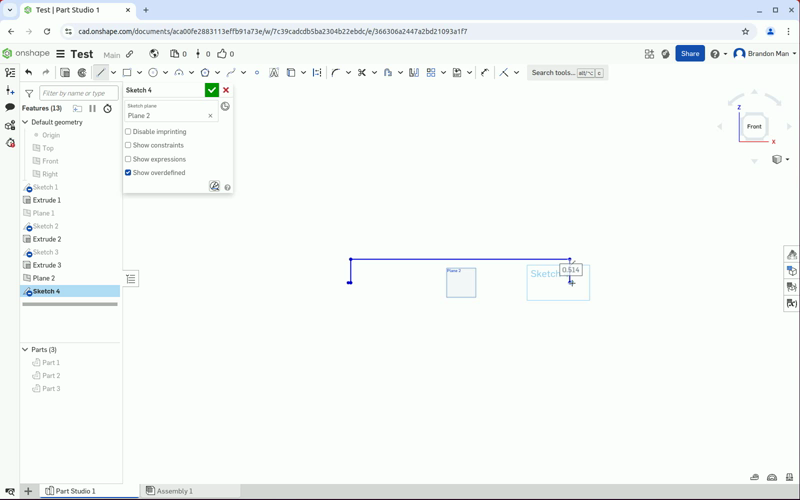
key_up(shift)
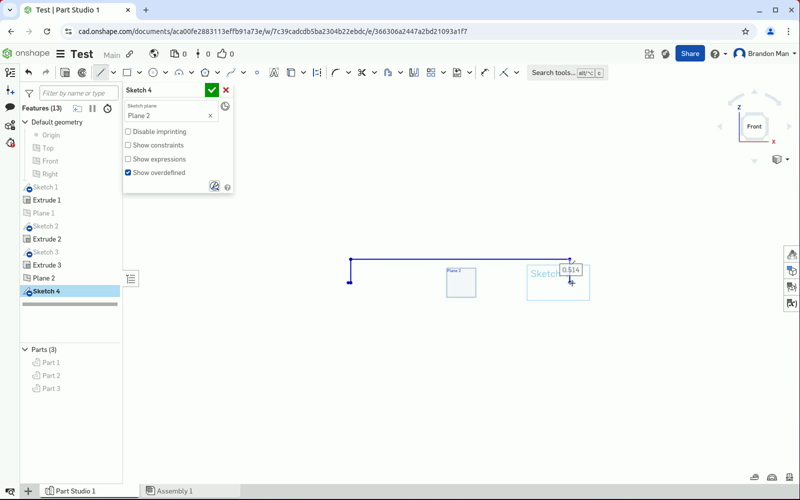
key_down(shift)
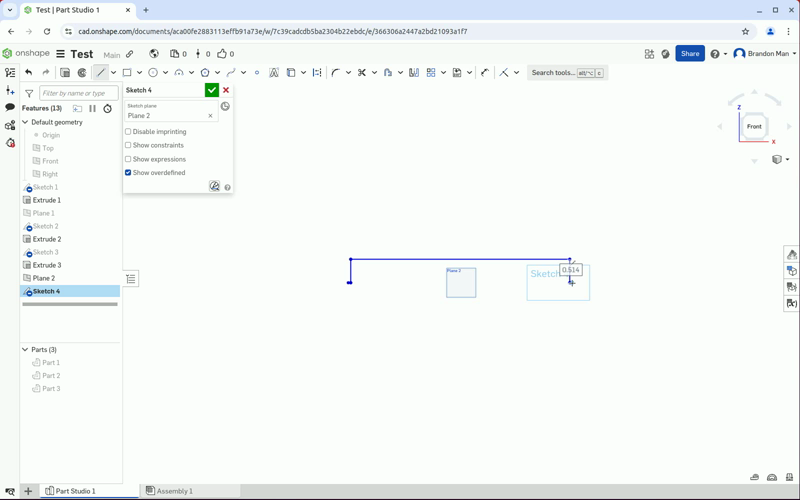
mouse_move(589, 282)
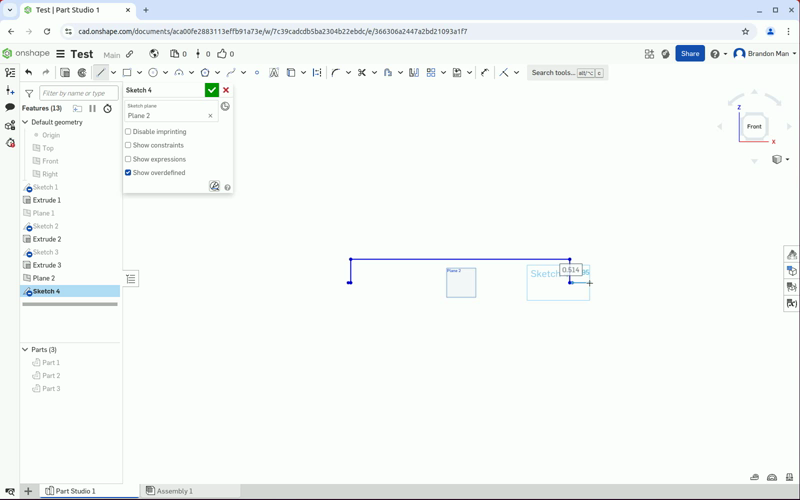
mouse_move(572, 257)
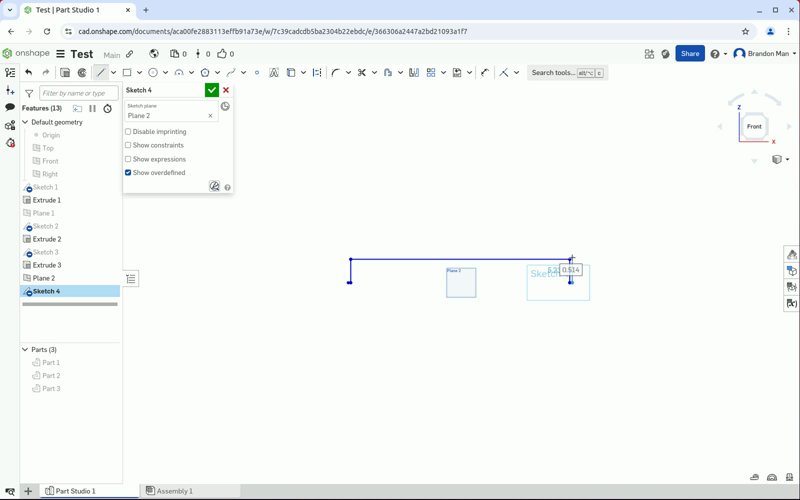
scroll(6)
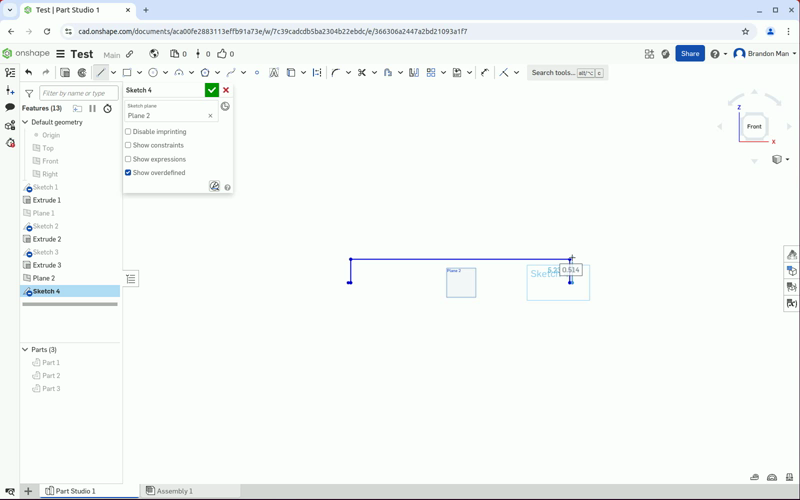
scroll(6)
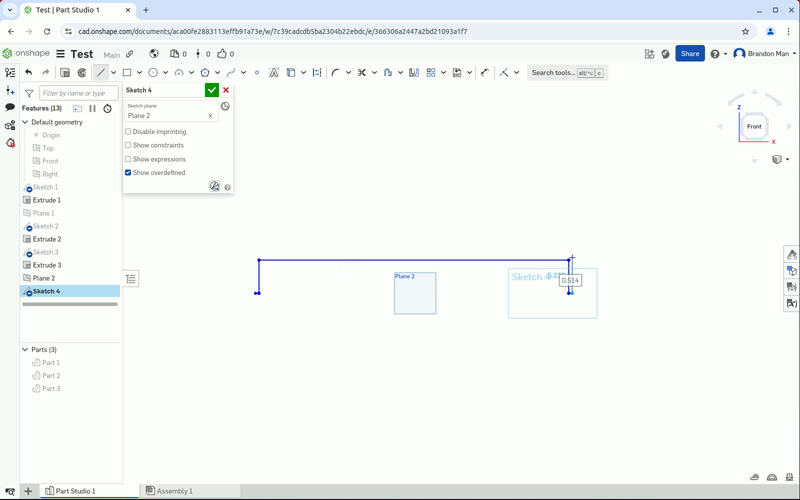
scroll(6)
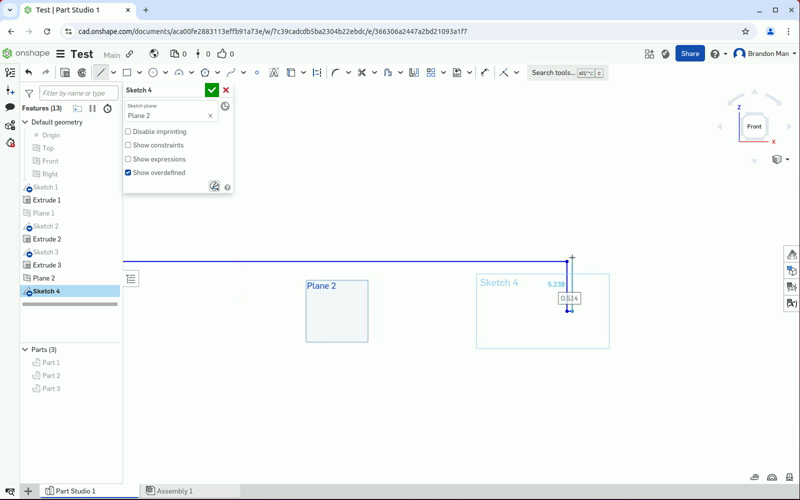
scroll(6)
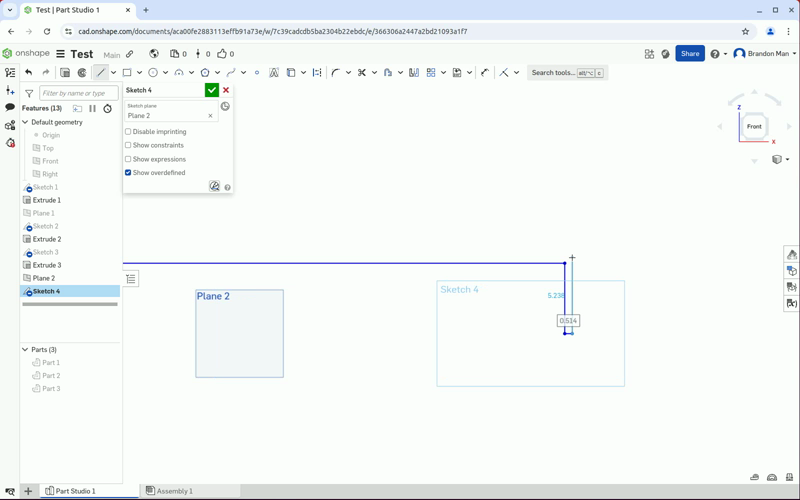
scroll(6)
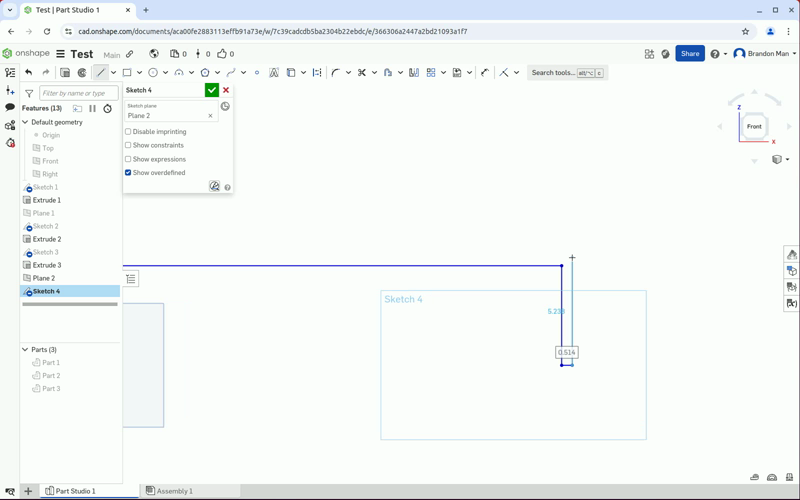
scroll(6)
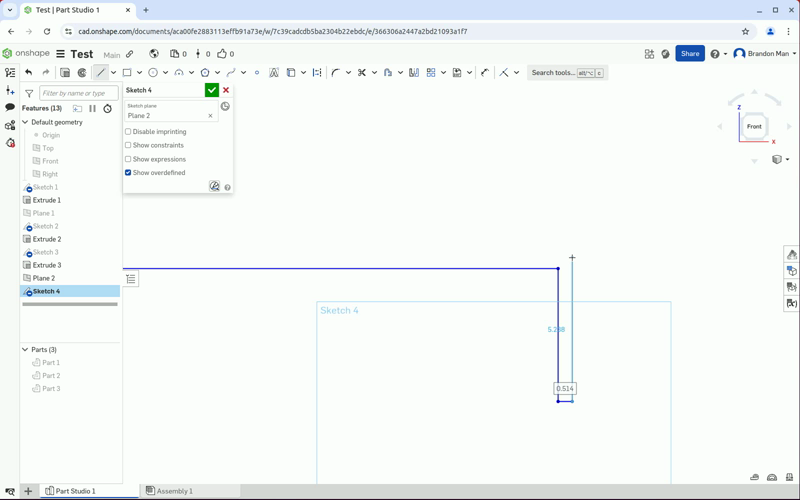
scroll(6)
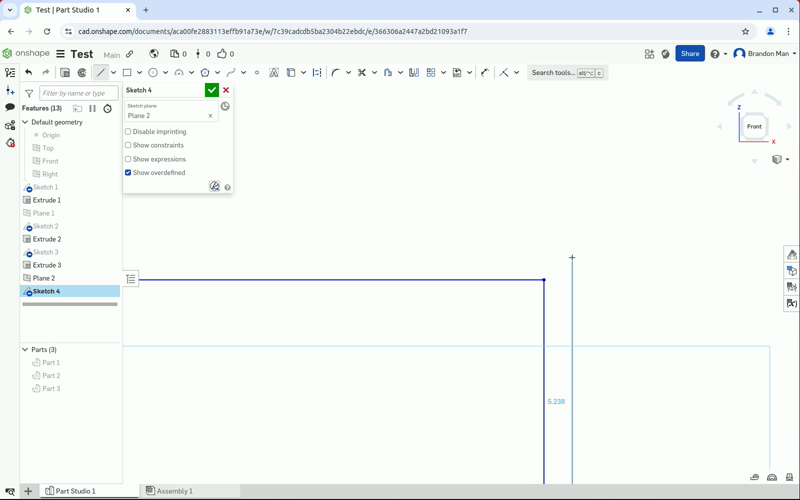
click(572, 257)
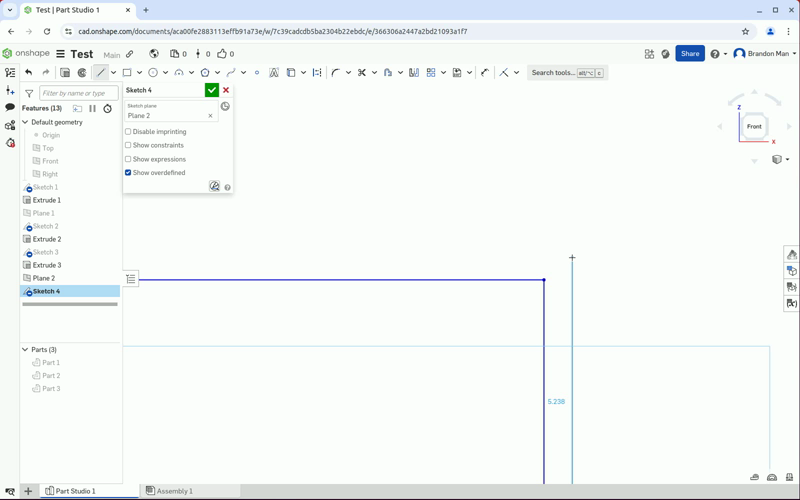
scroll(-6)
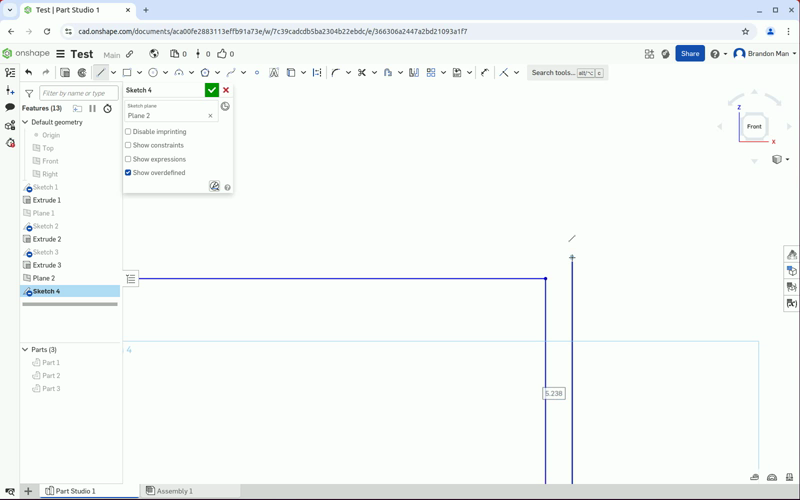
scroll(-6)
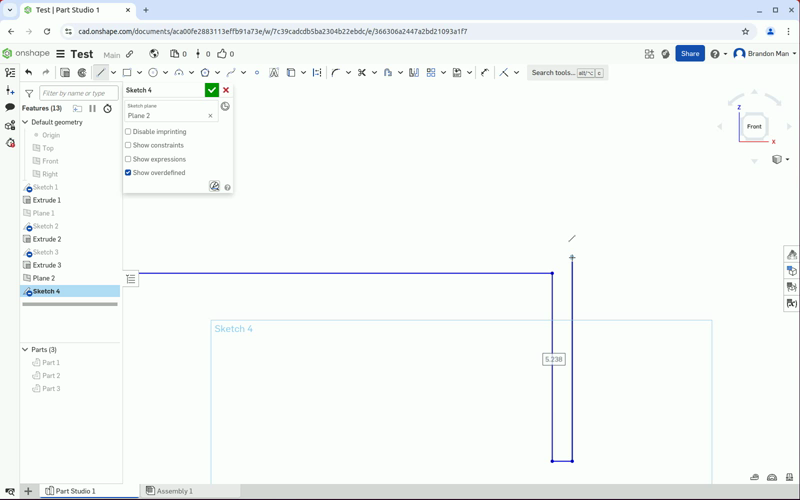
scroll(-6)
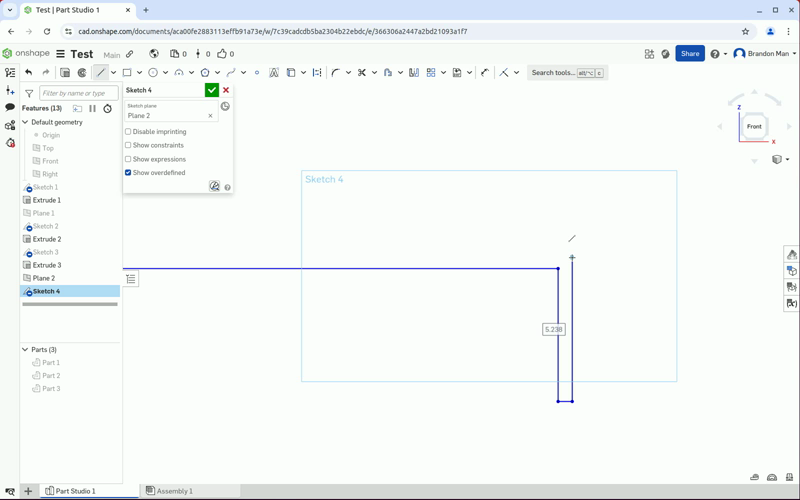
scroll(-6)
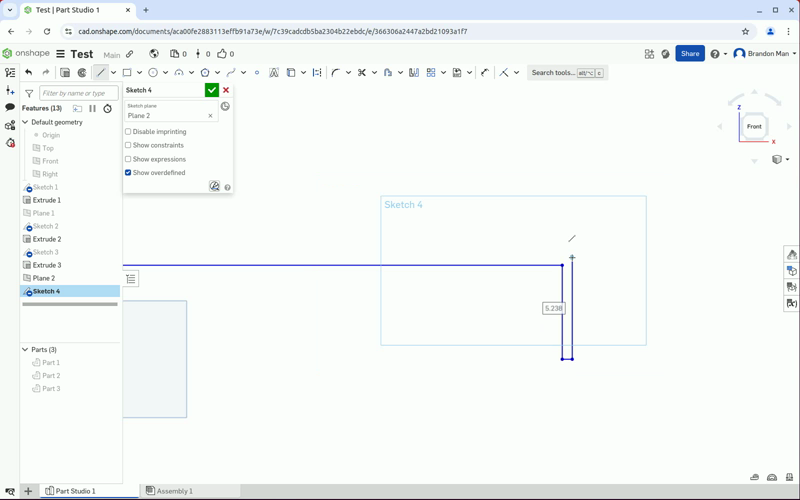
scroll(-6)
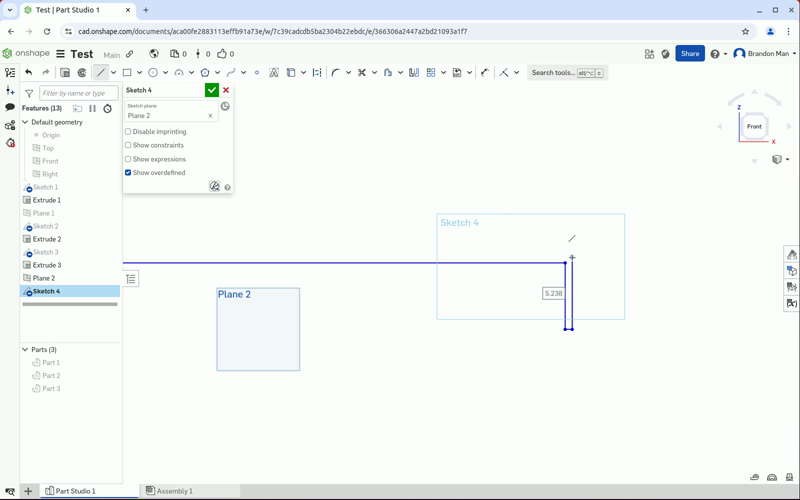
scroll(-6)
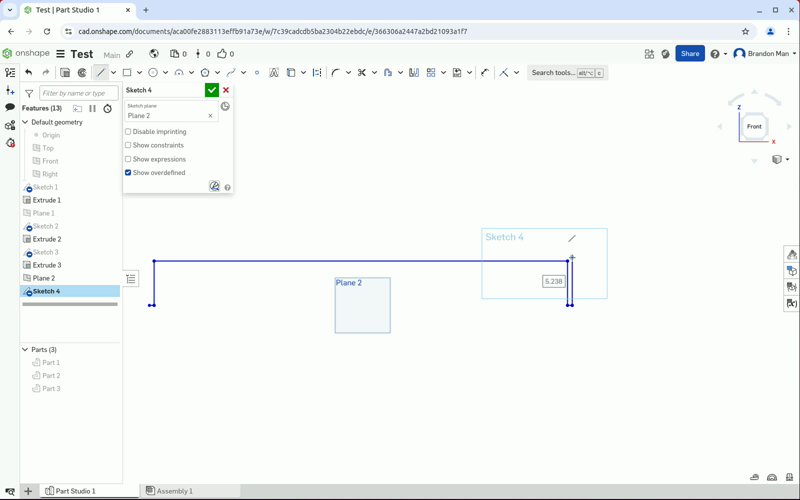
scroll(-6)
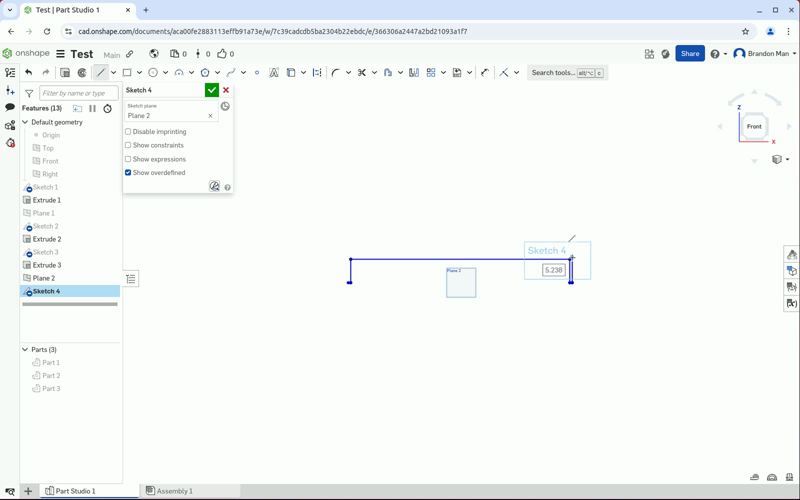
key_up(shift)
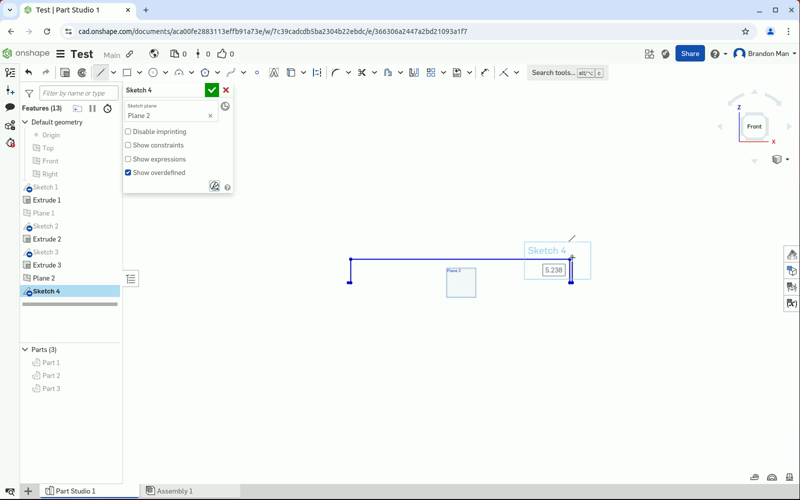
key_down(shift)
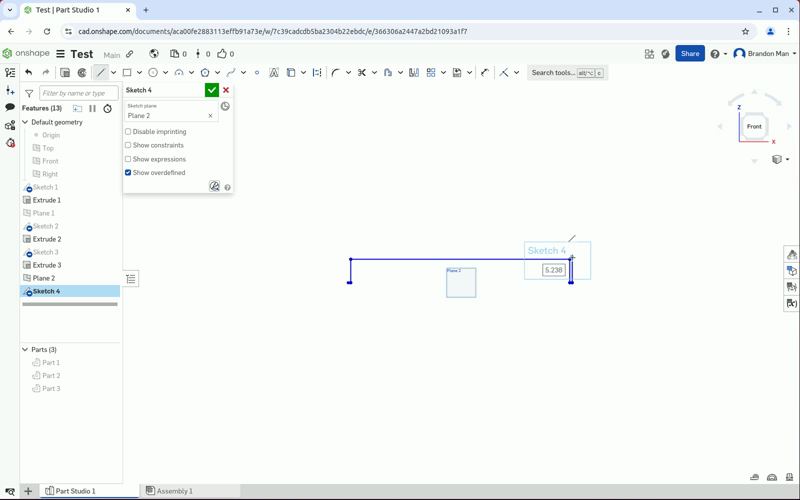
mouse_move(348, 257)
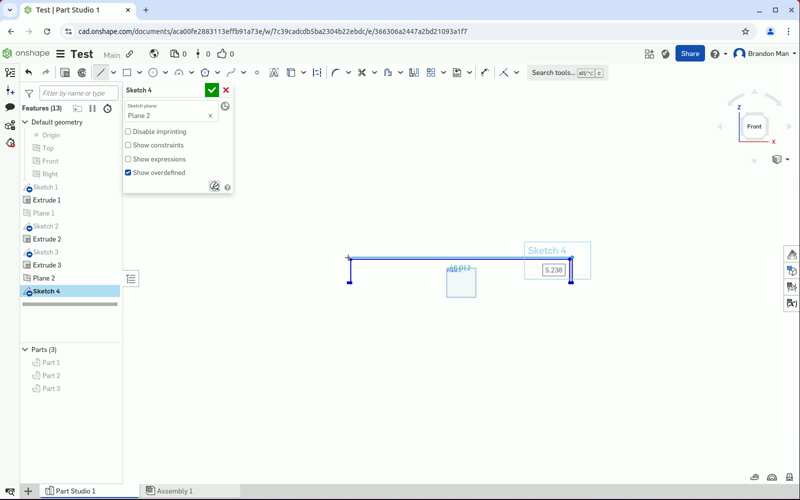
scroll(6)
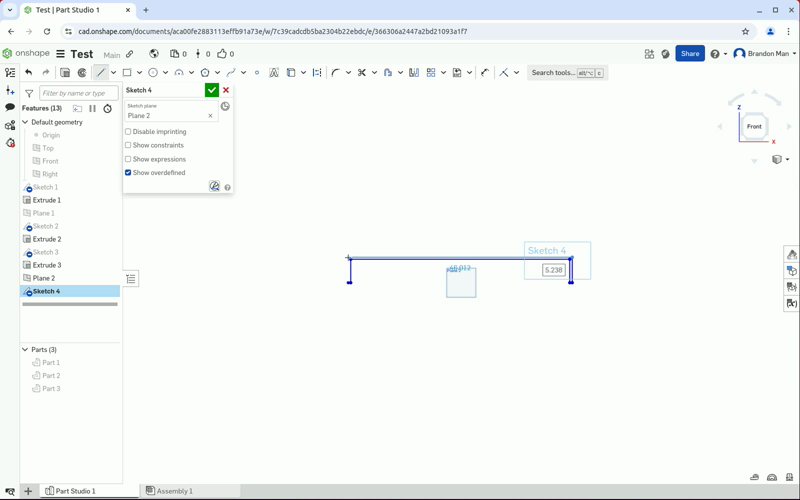
scroll(6)
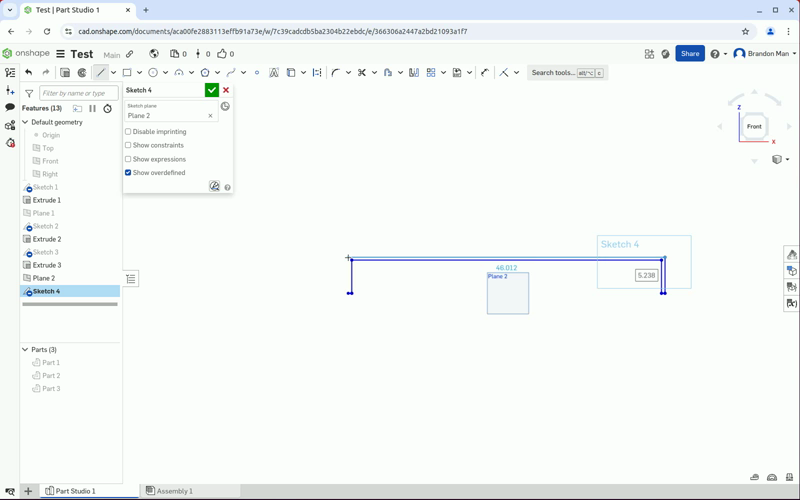
scroll(6)
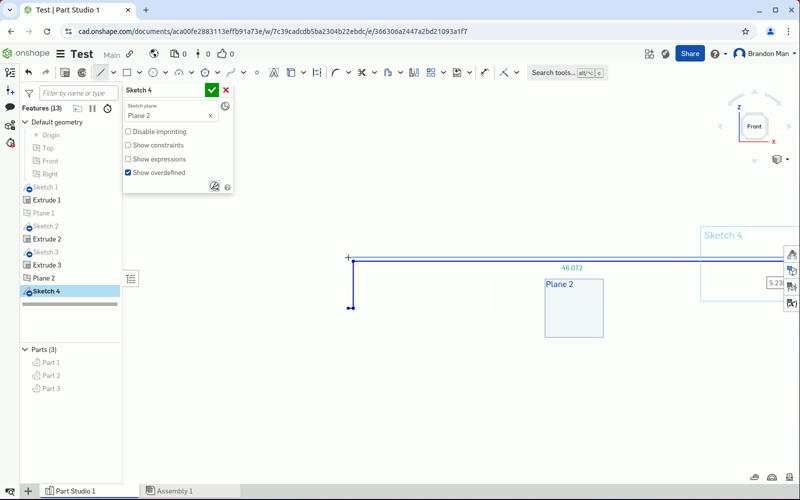
scroll(6)
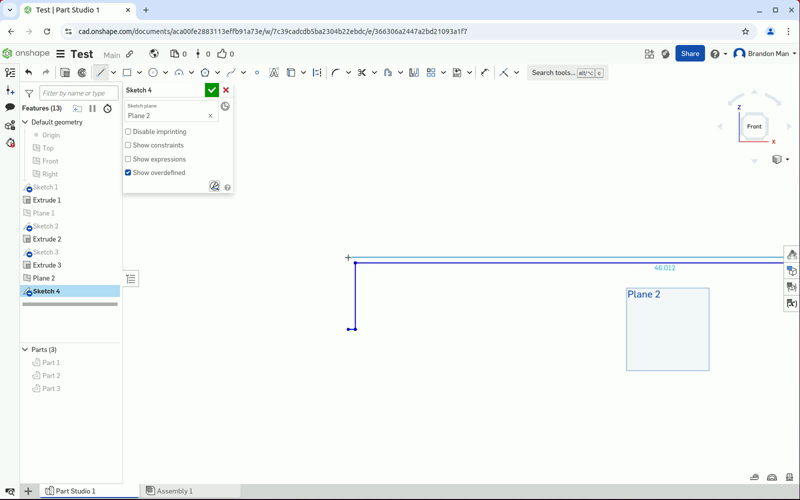
scroll(6)
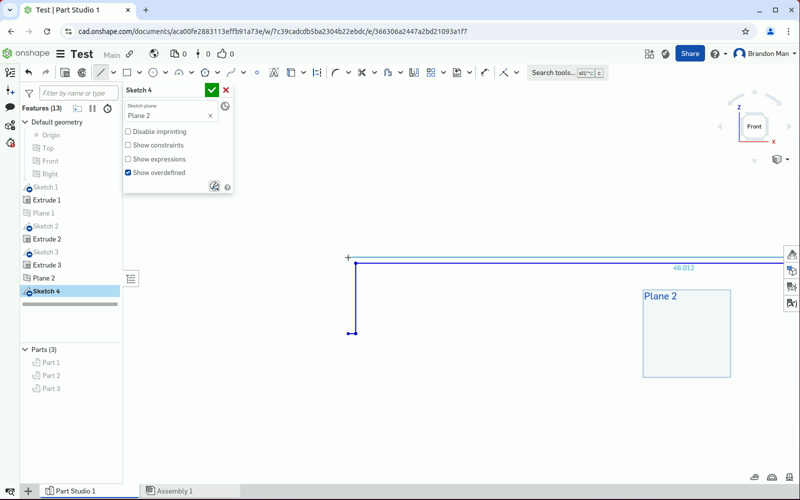
scroll(6)
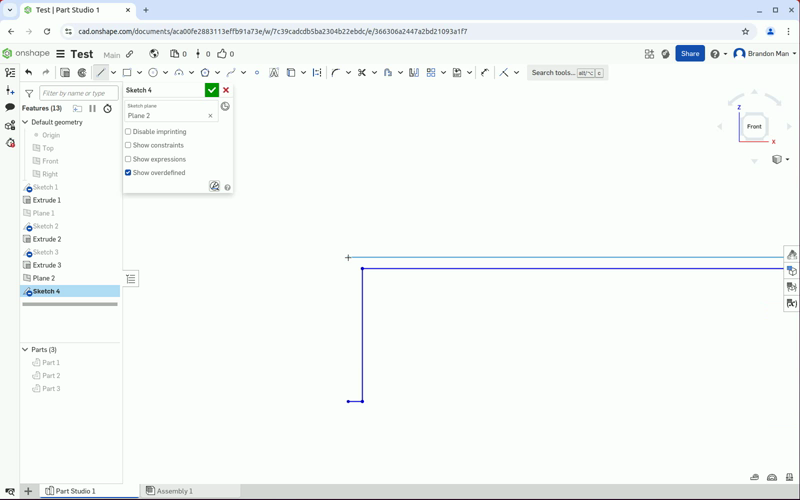
scroll(6)
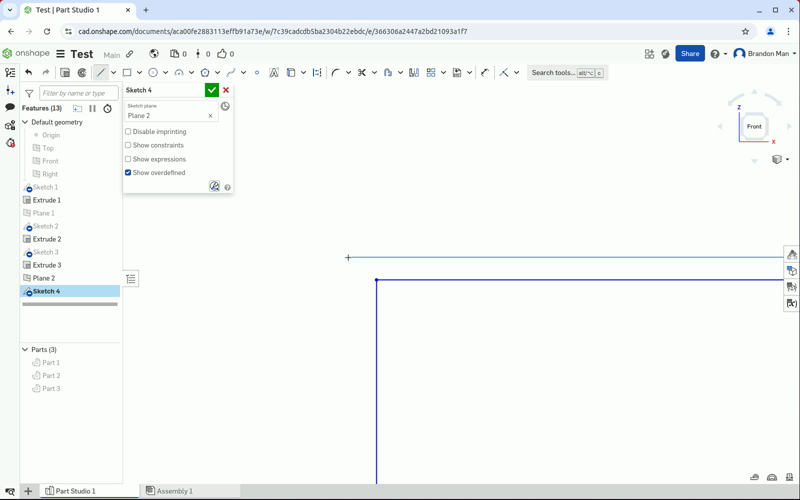
click(348, 257)
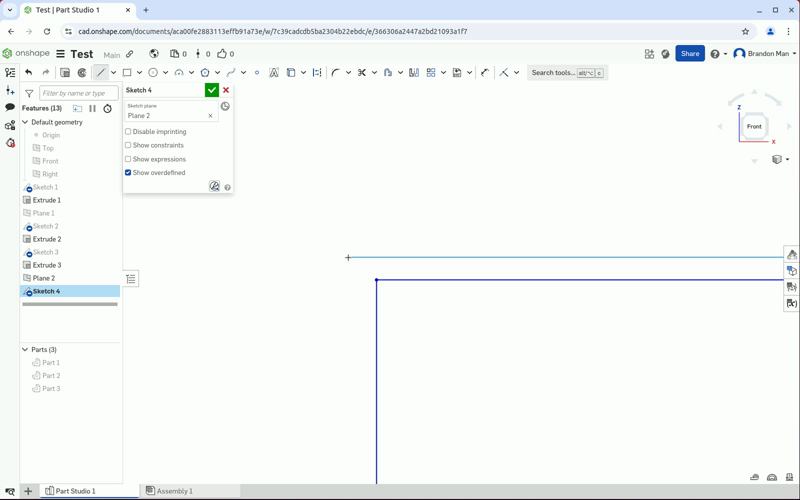
scroll(-6)
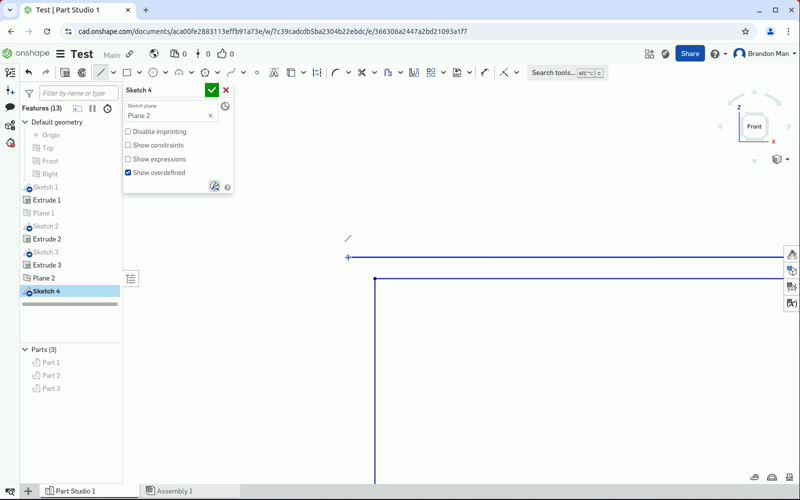
scroll(-6)
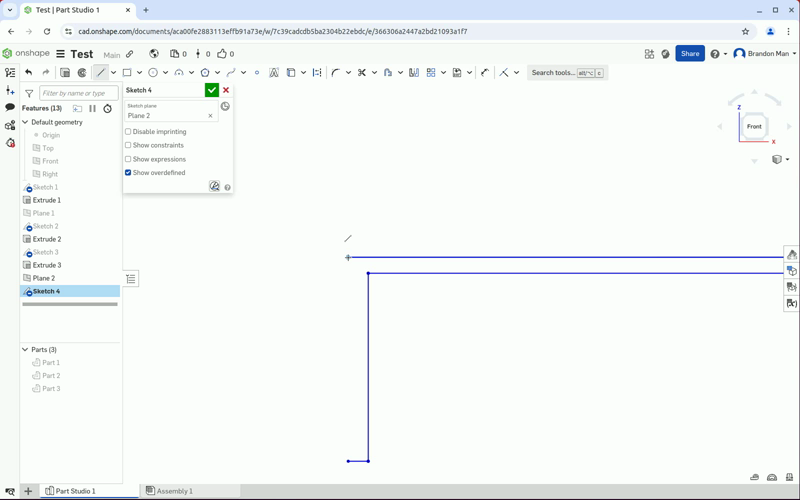
scroll(-6)
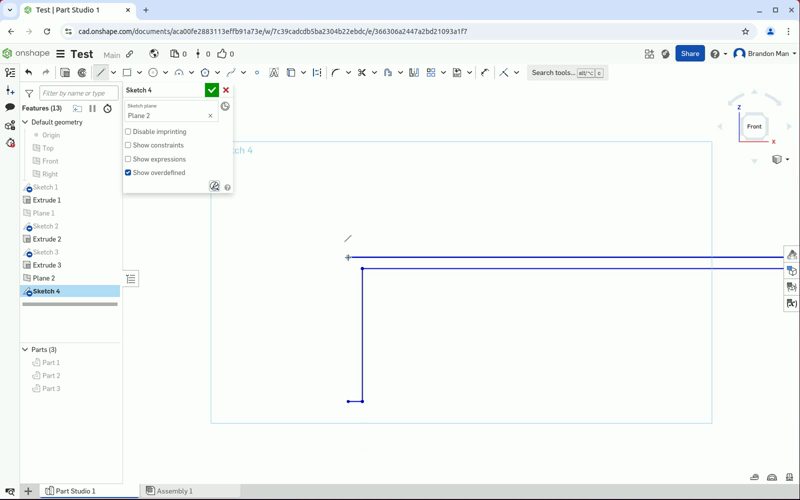
scroll(-6)
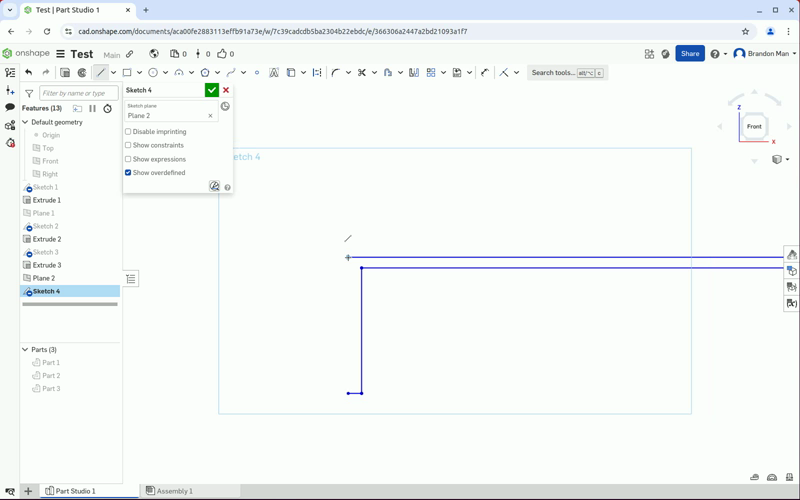
scroll(-6)
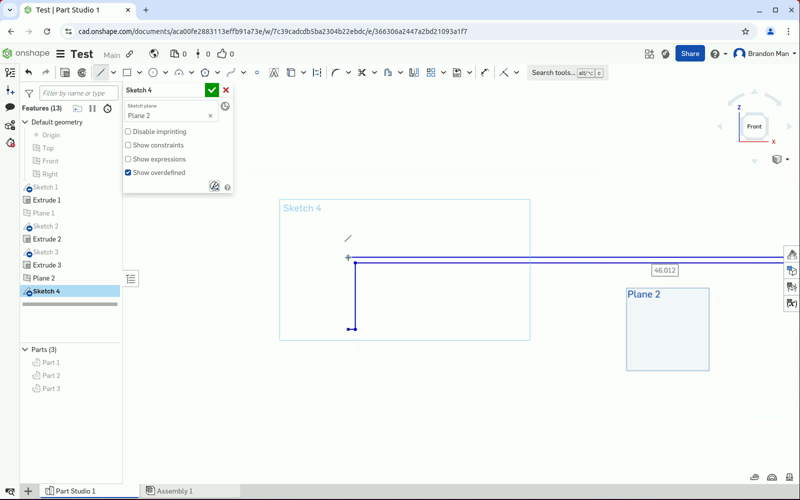
scroll(-6)
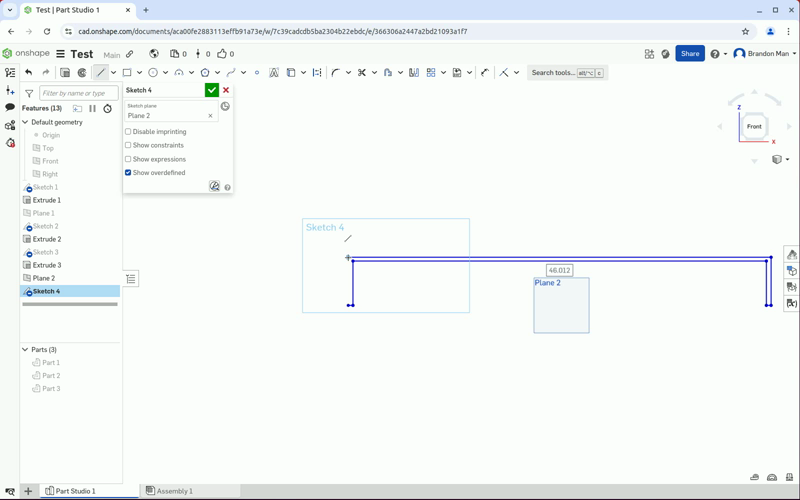
scroll(-6)
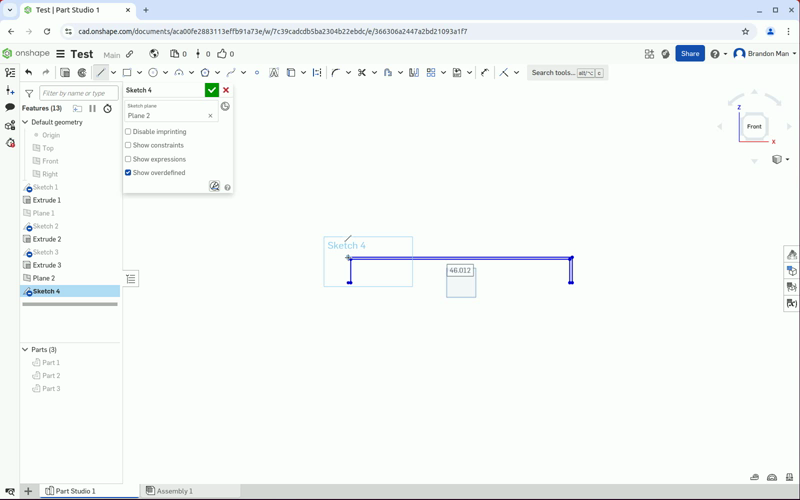
key_up(shift)
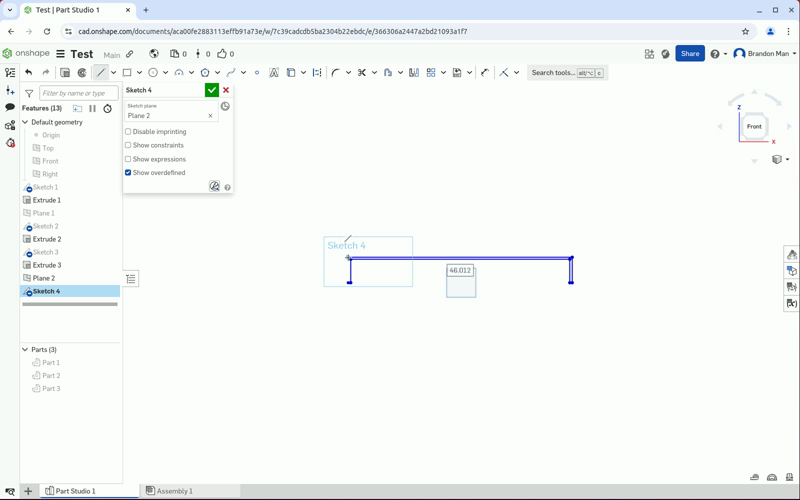
mouse_move(378, 257)
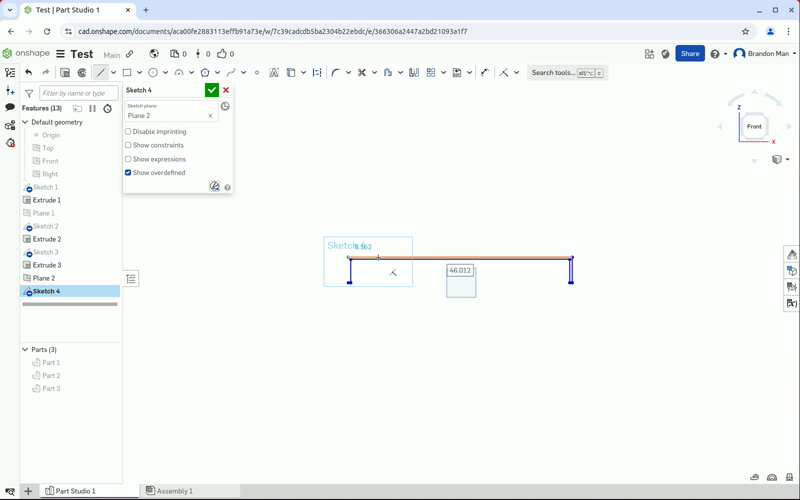
key_down(shift)
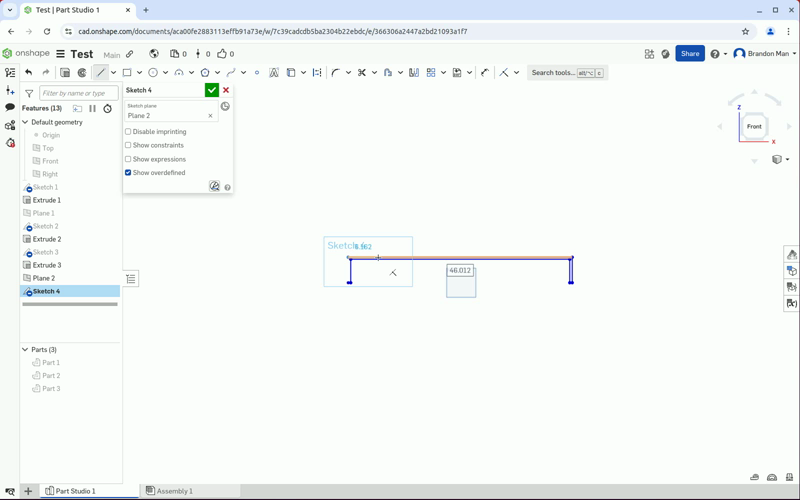
mouse_move(348, 282)
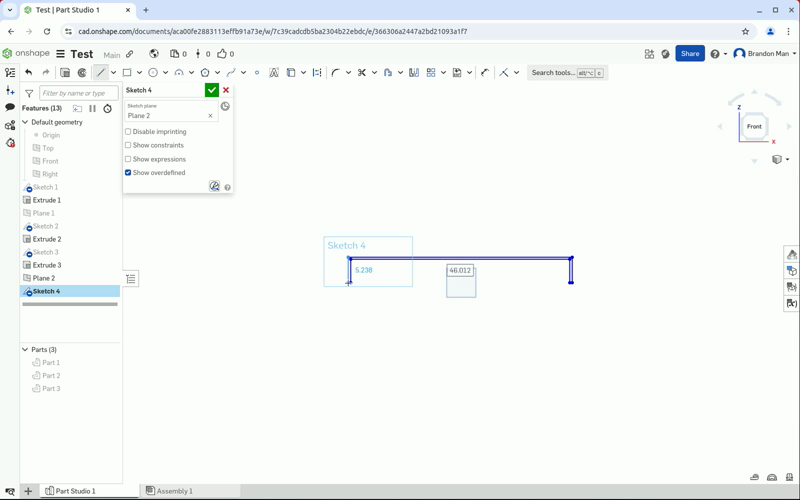
scroll(6)
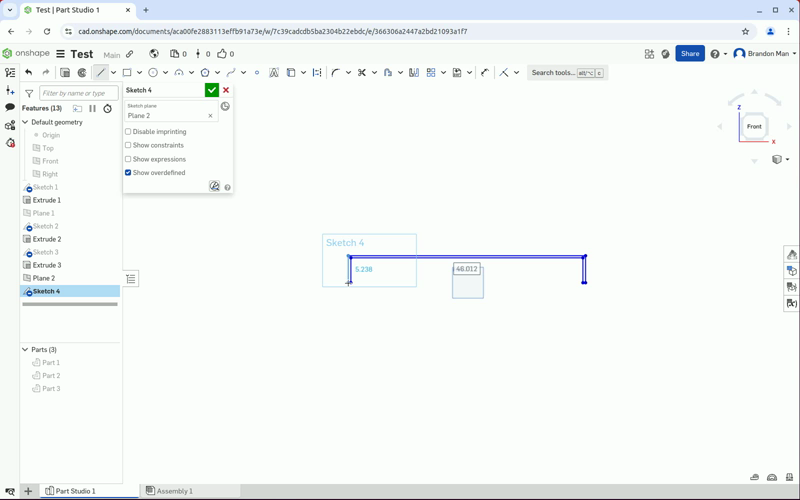
scroll(6)
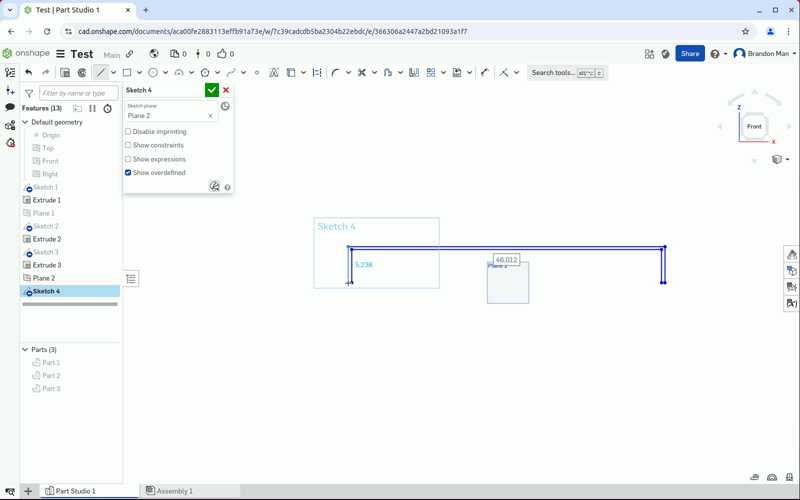
scroll(6)
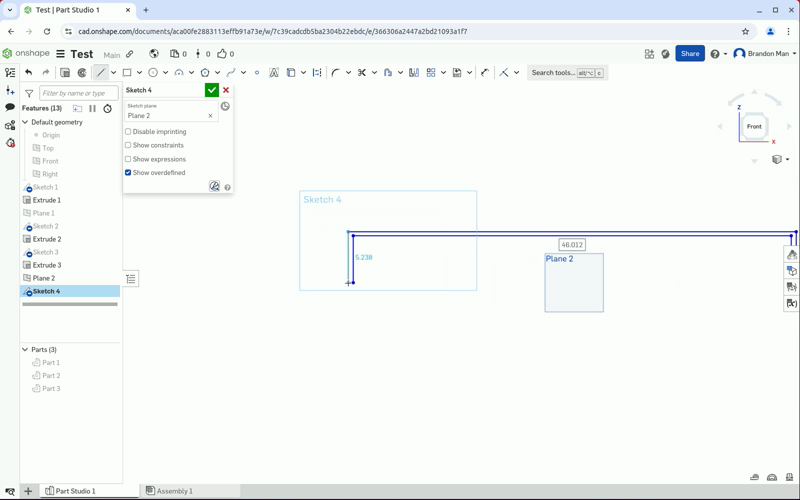
scroll(6)
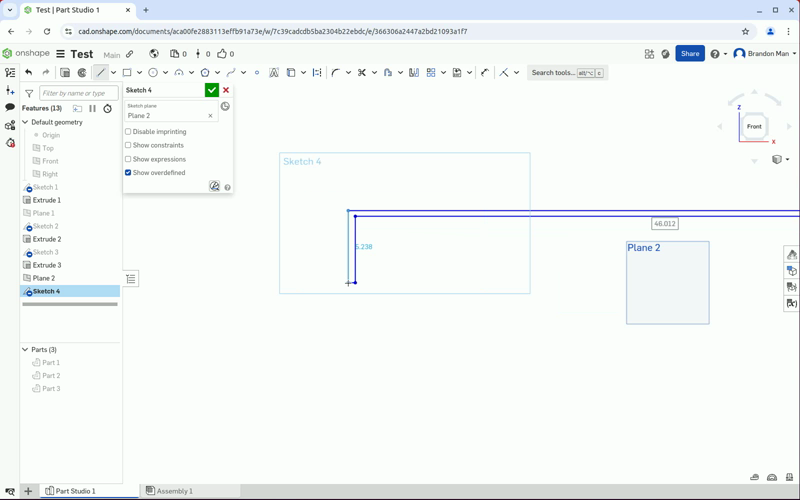
scroll(6)
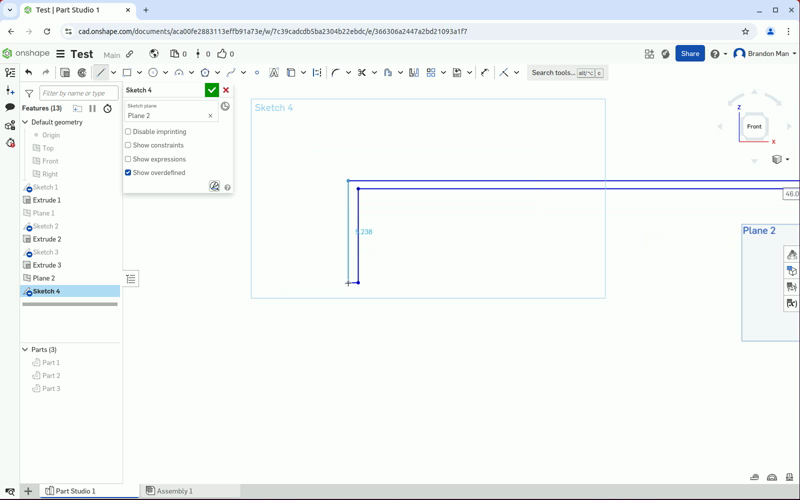
scroll(6)
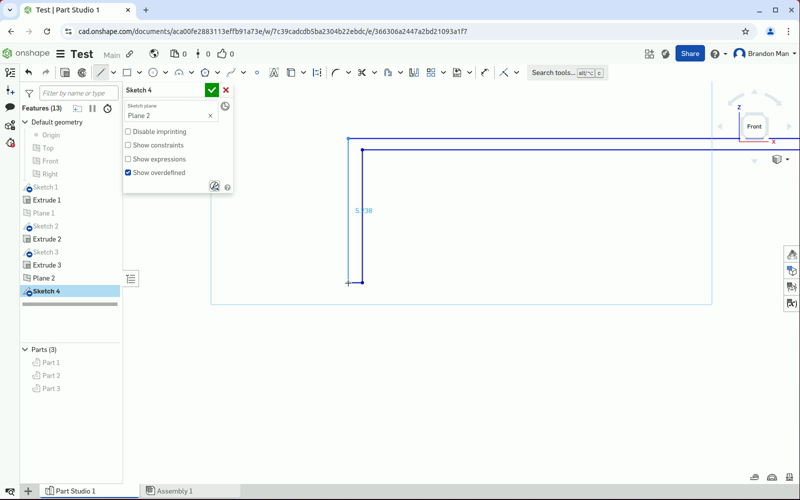
scroll(6)
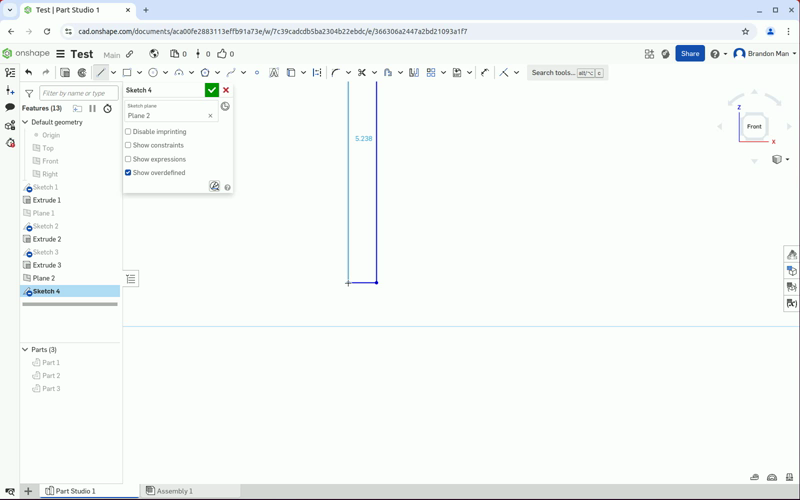
key_up(shift)
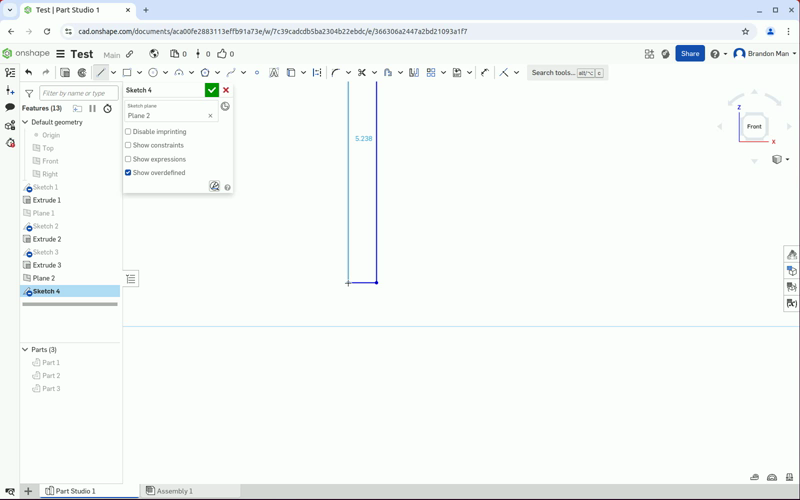
click(348, 282)
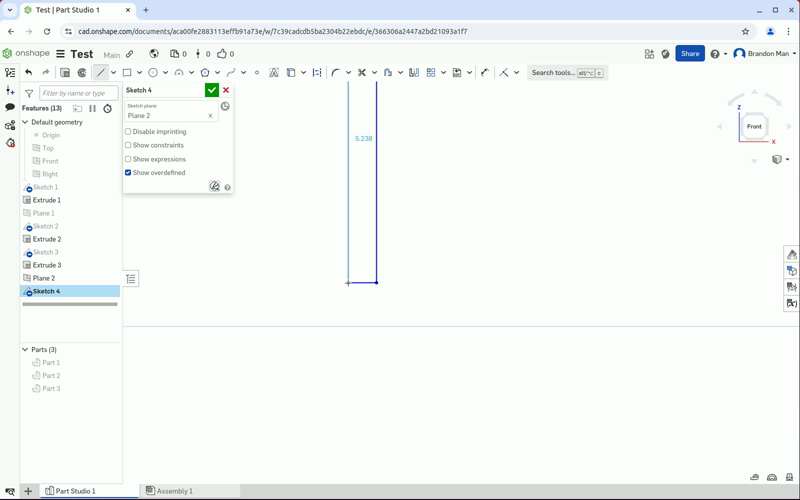
scroll(-6)
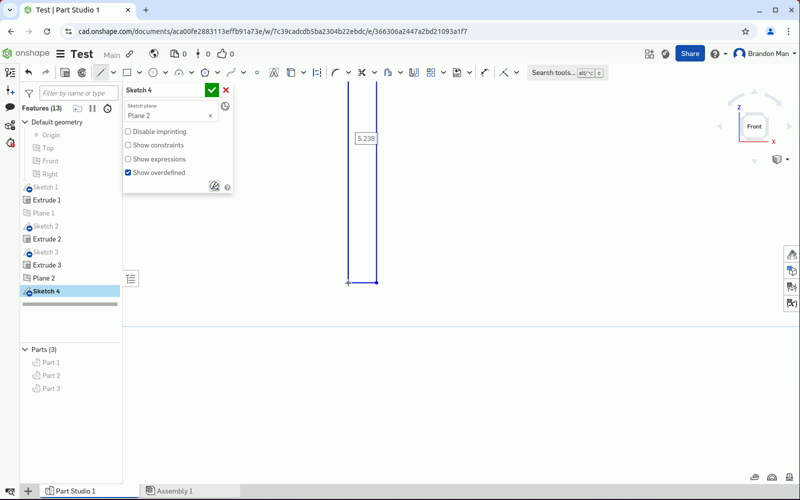
scroll(-6)
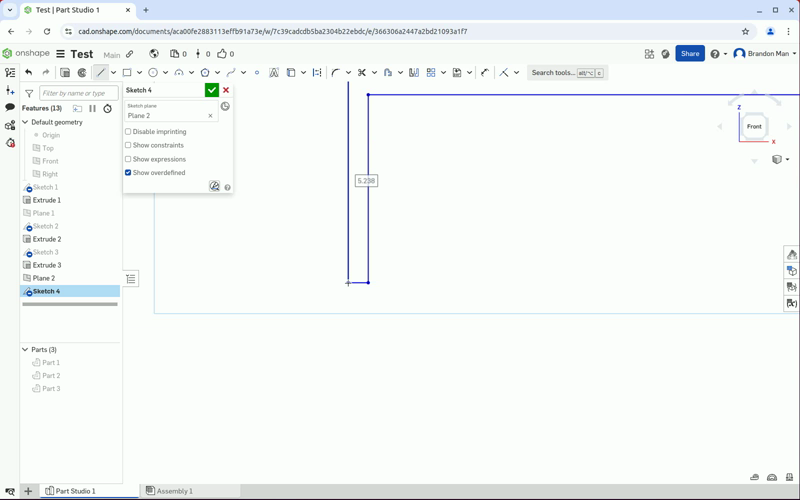
scroll(-6)
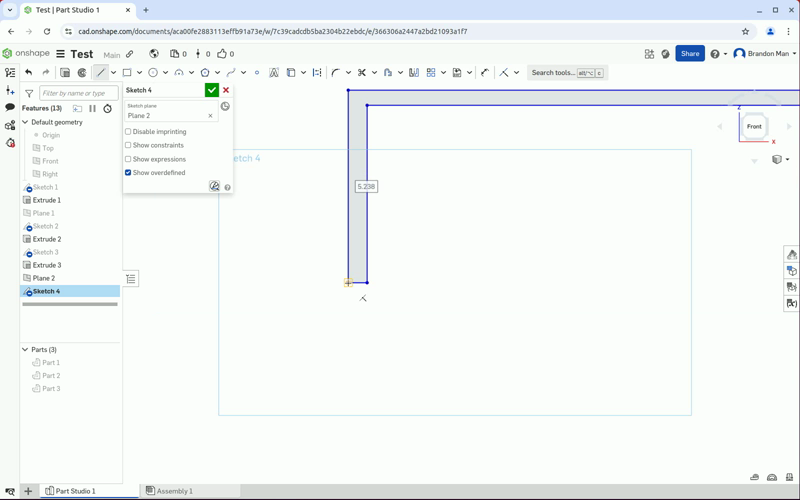
scroll(-6)
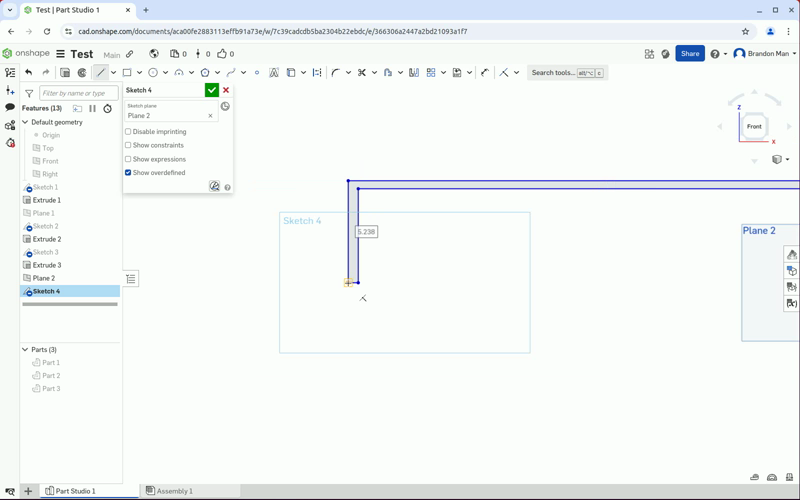
scroll(-6)
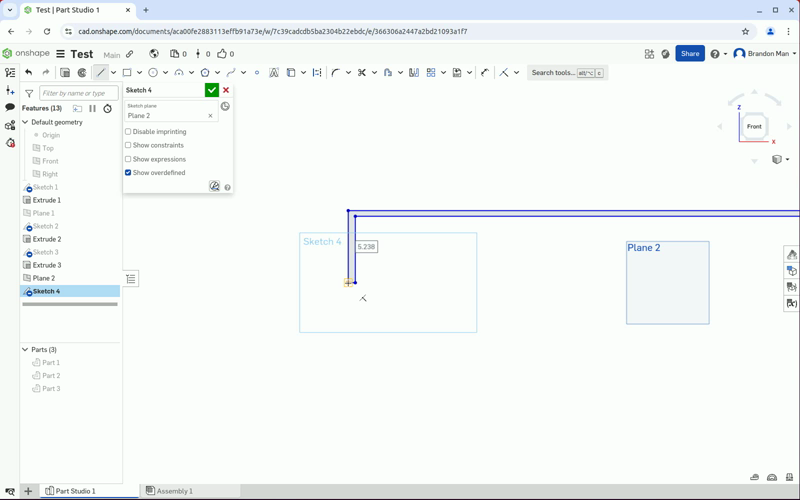
scroll(-6)
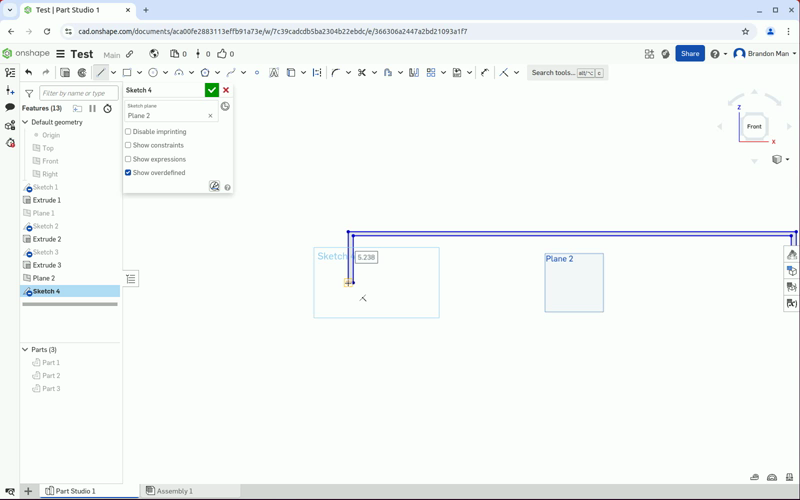
scroll(-6)
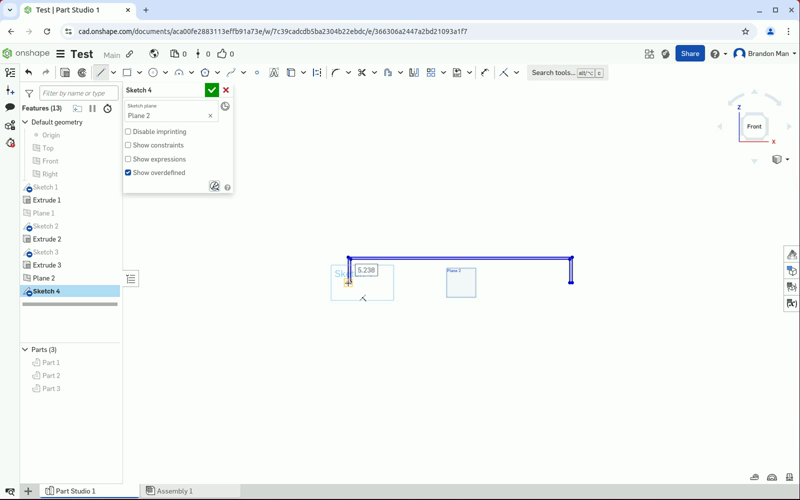
key(esc)
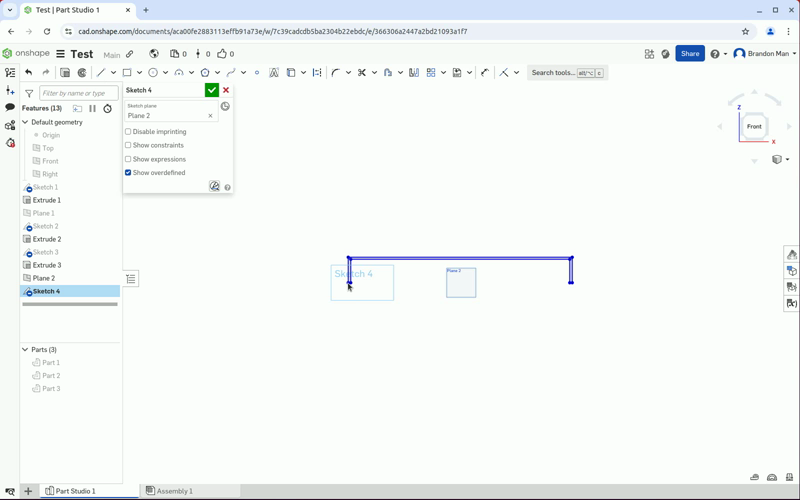
mouse_move(570, 263)
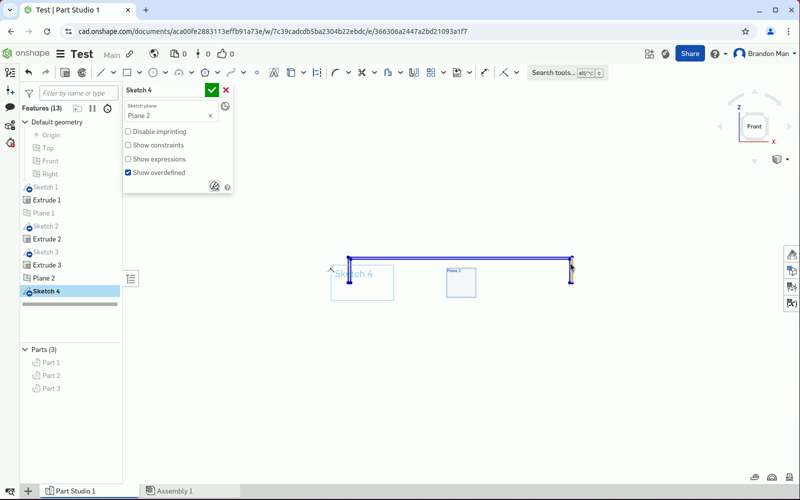
scroll(6)
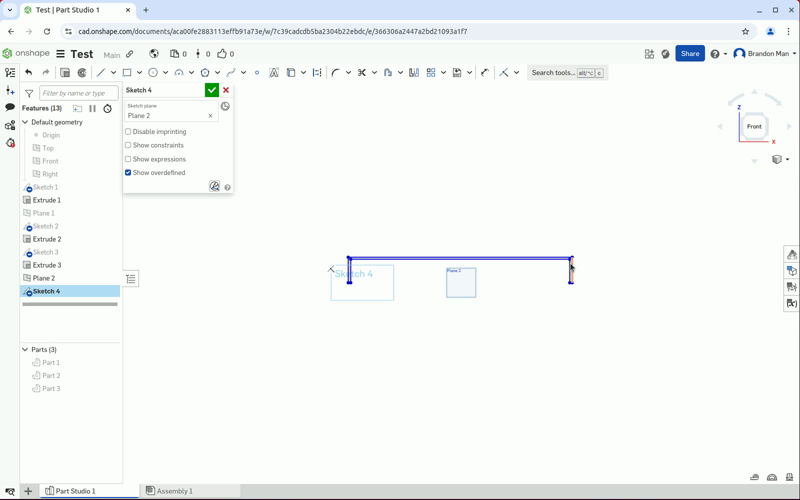
scroll(6)
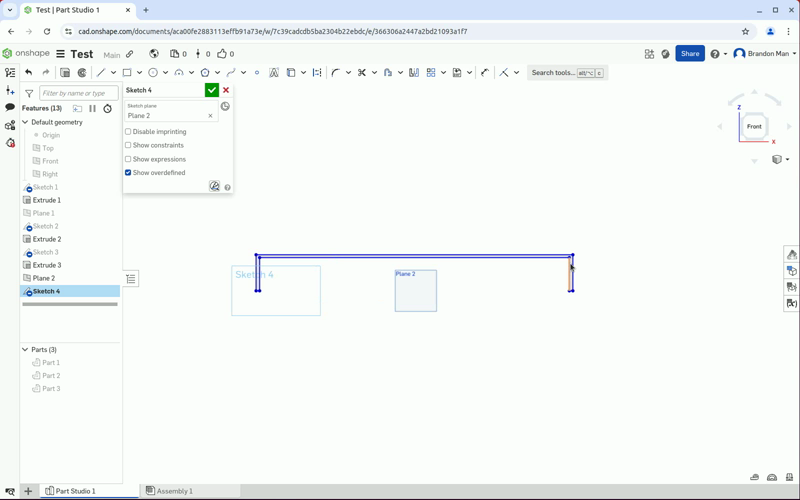
scroll(6)
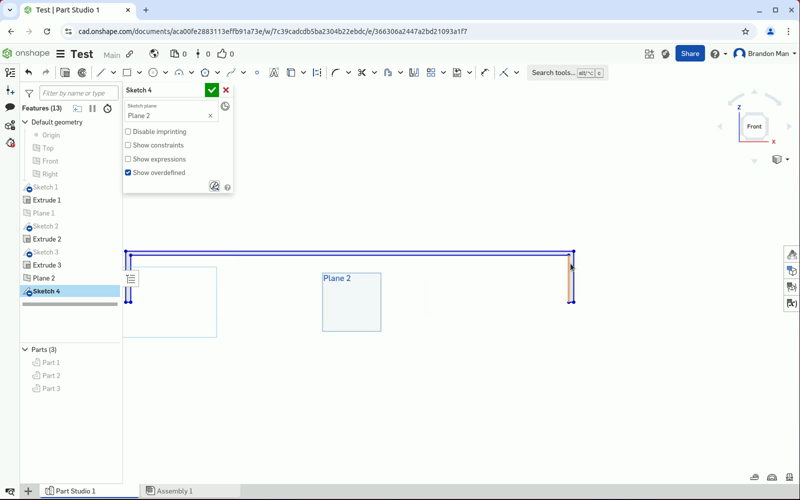
scroll(6)
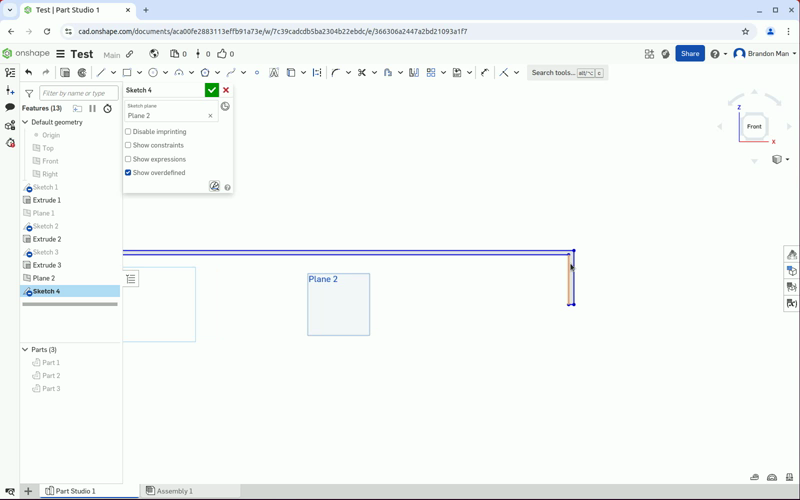
scroll(6)
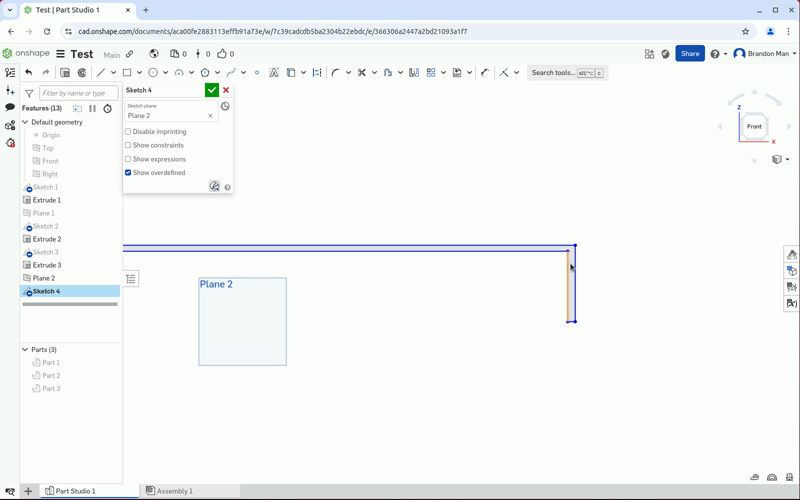
scroll(6)
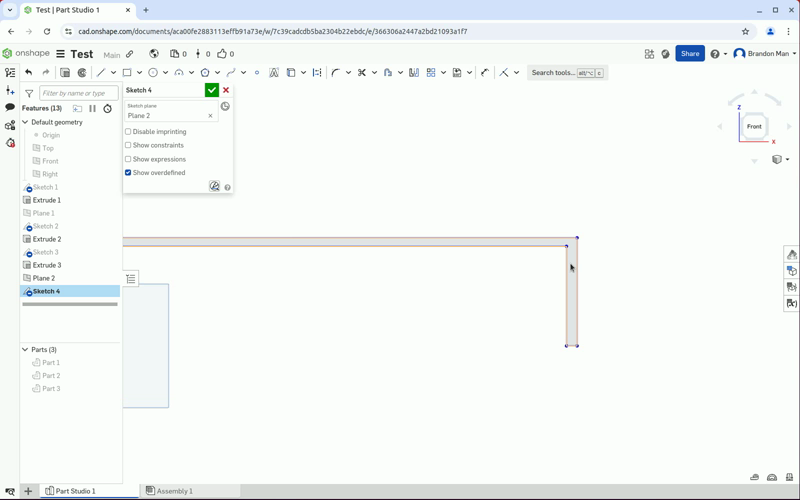
scroll(6)
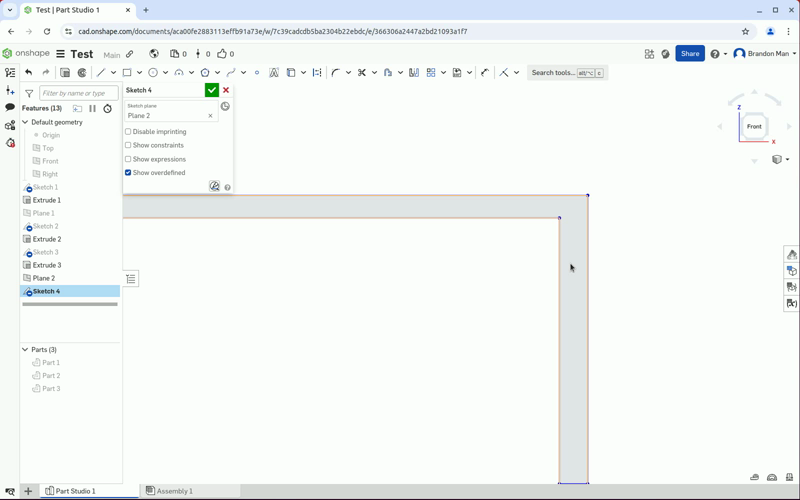
click(570, 263)
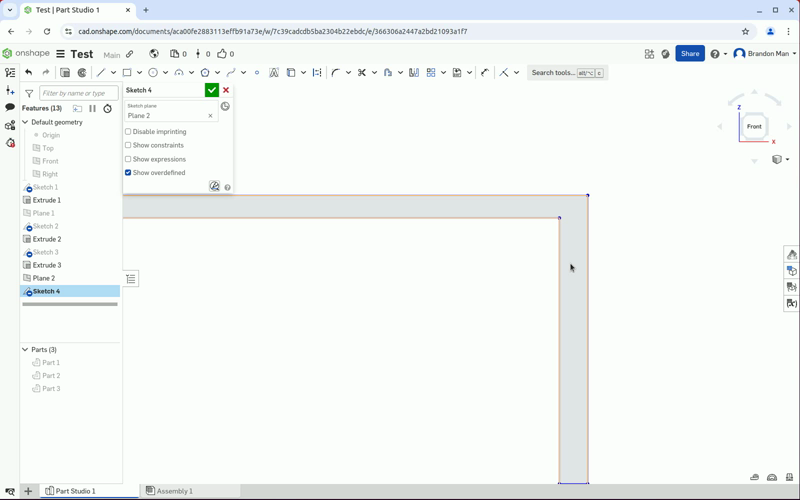
scroll(-6)
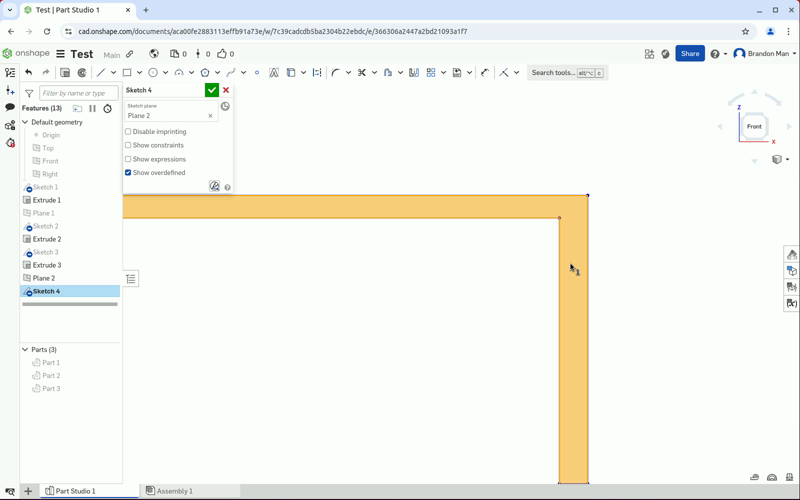
scroll(-6)
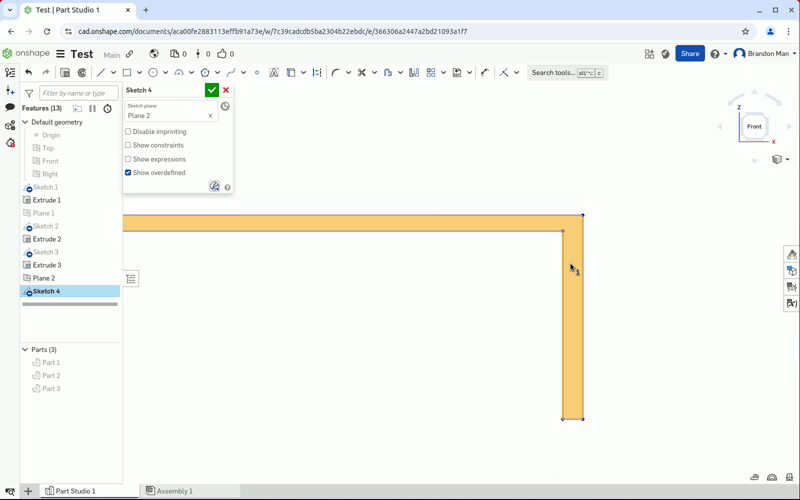
scroll(-6)
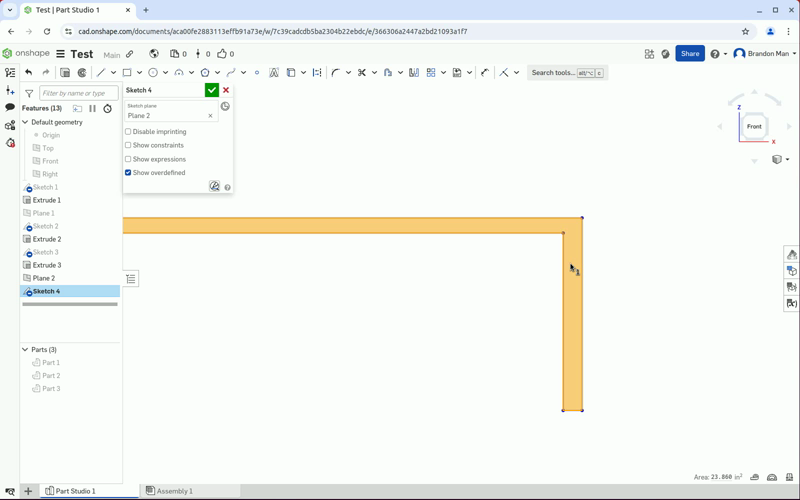
scroll(-6)
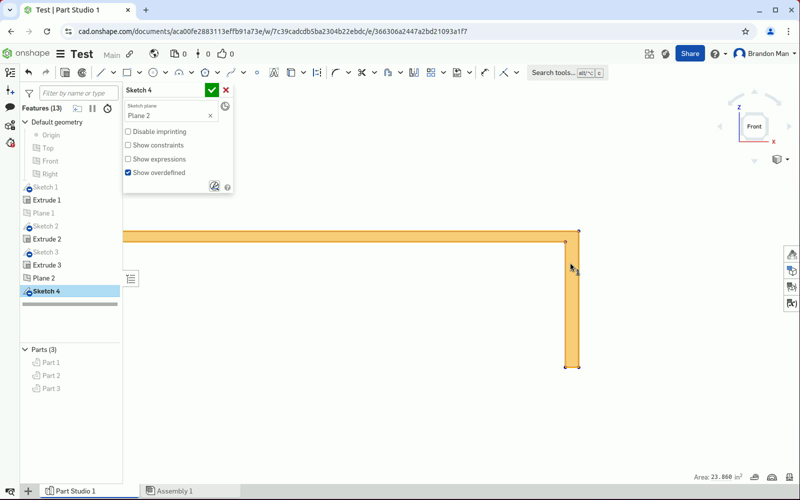
scroll(-6)
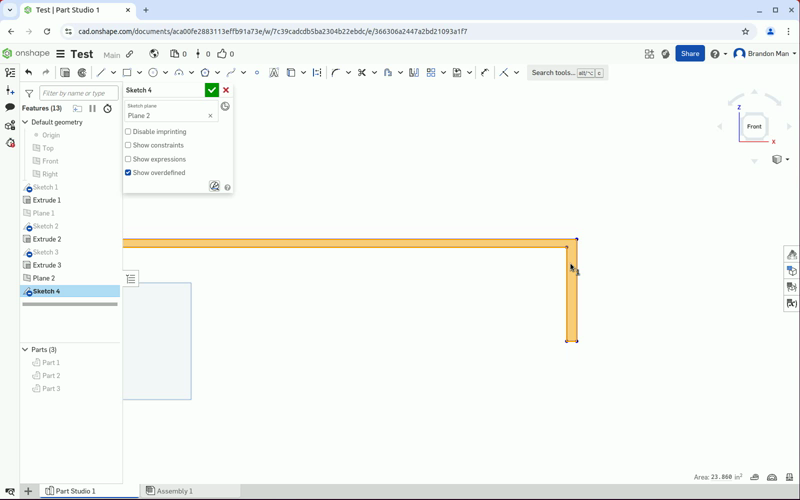
scroll(-6)
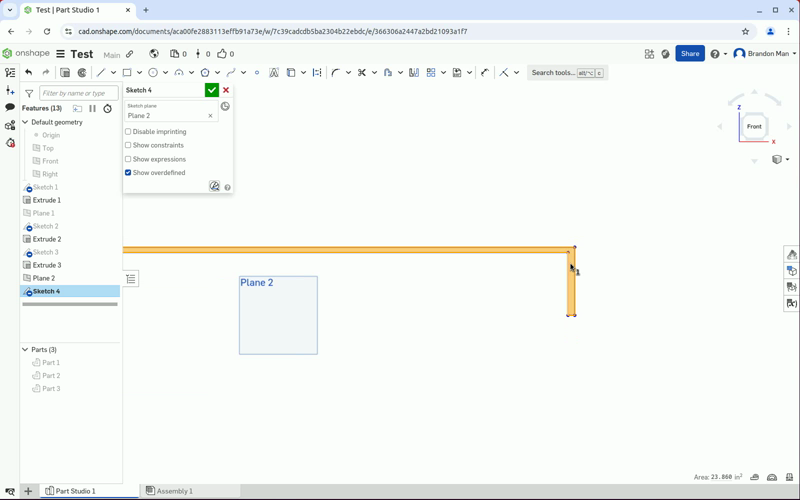
scroll(-6)
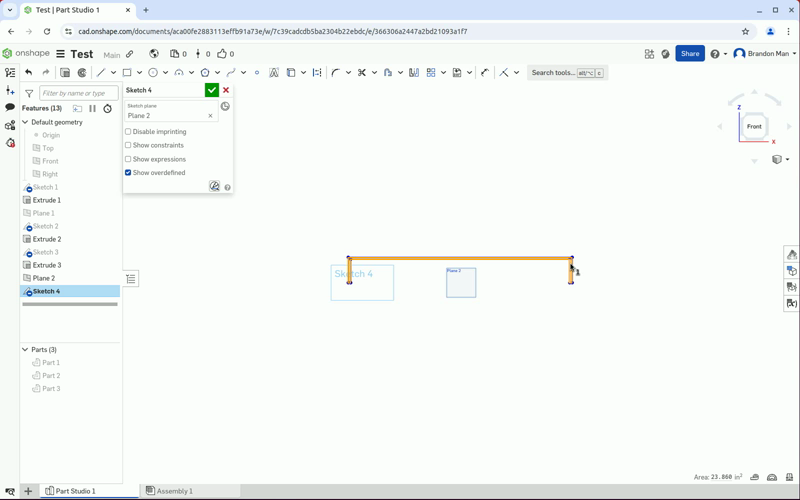
mouse_move(73, 352)
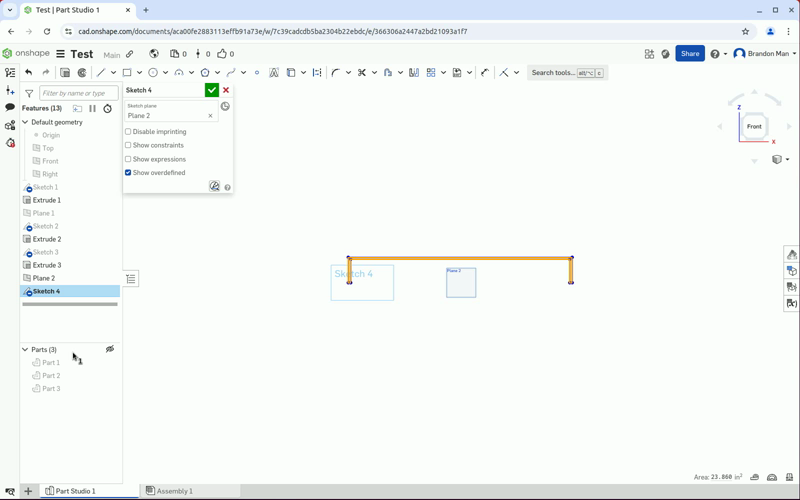
key(shift+y)
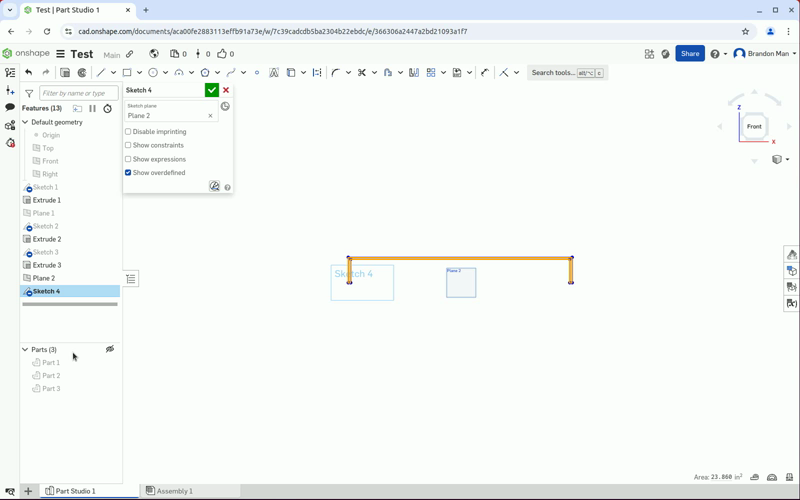
key(shift+e)
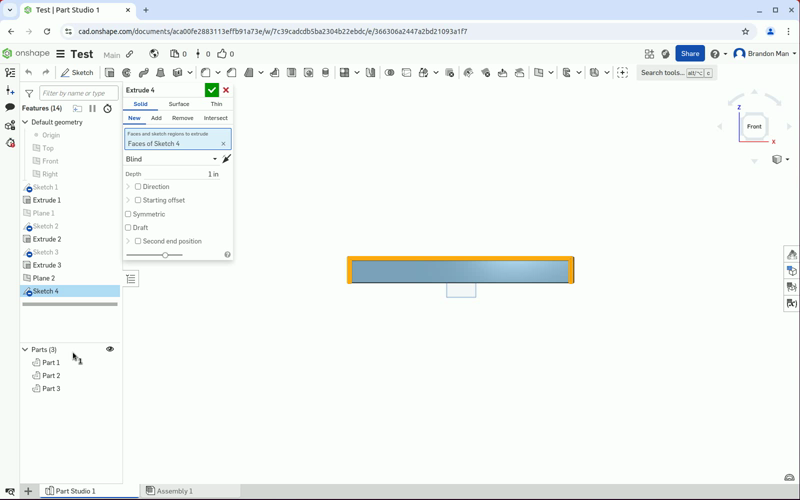
mouse_move(143, 106)
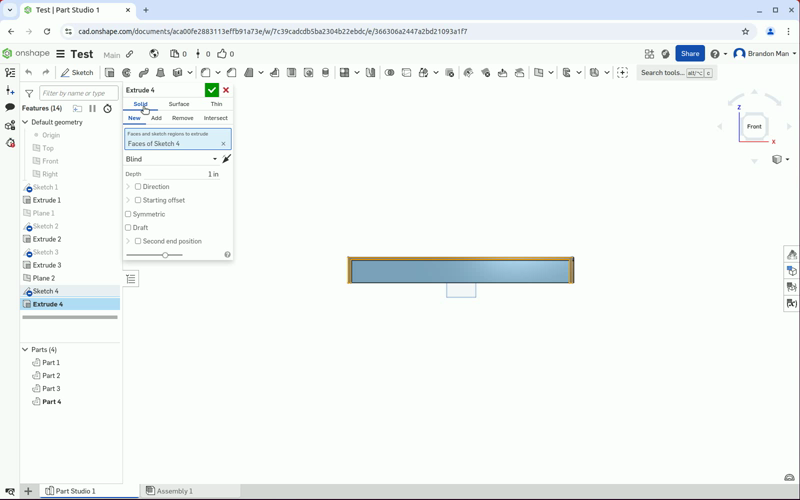
click(143, 106)
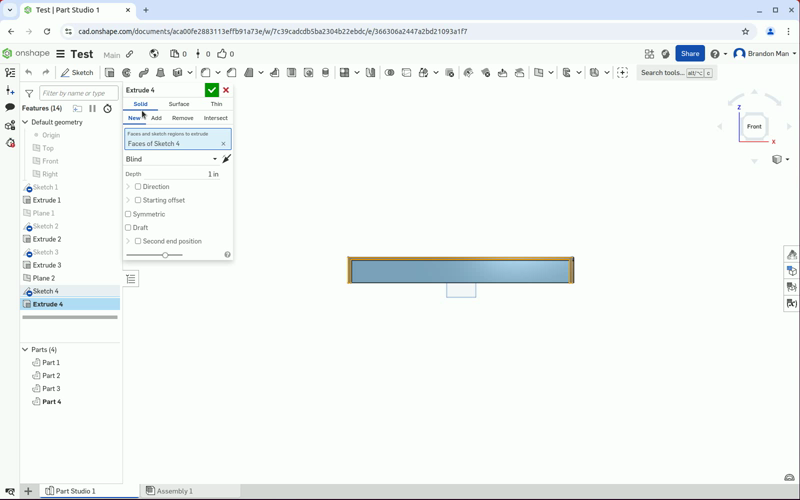
mouse_move(137, 120)
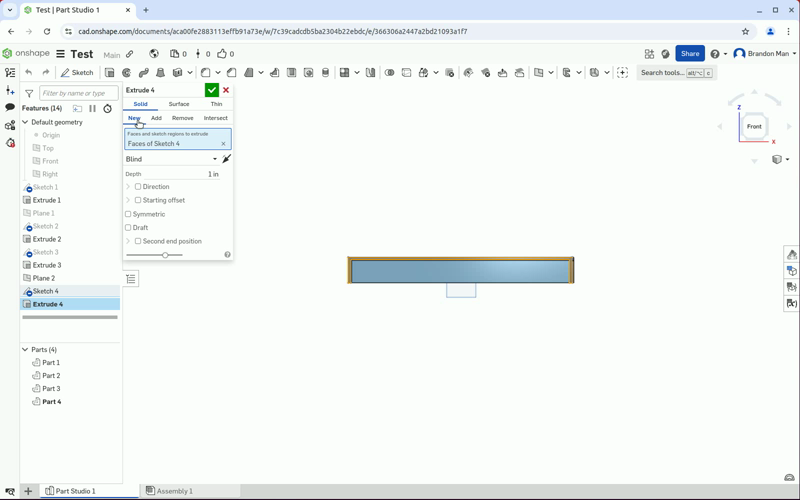
click(137, 120)
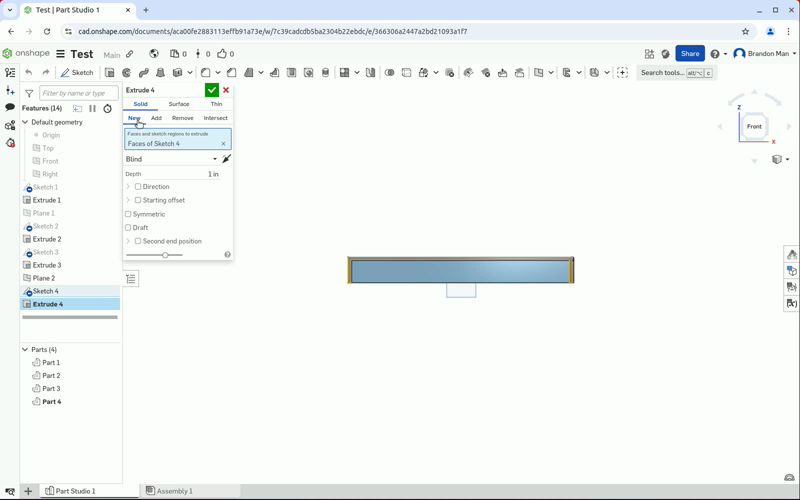
key(tab, 4)
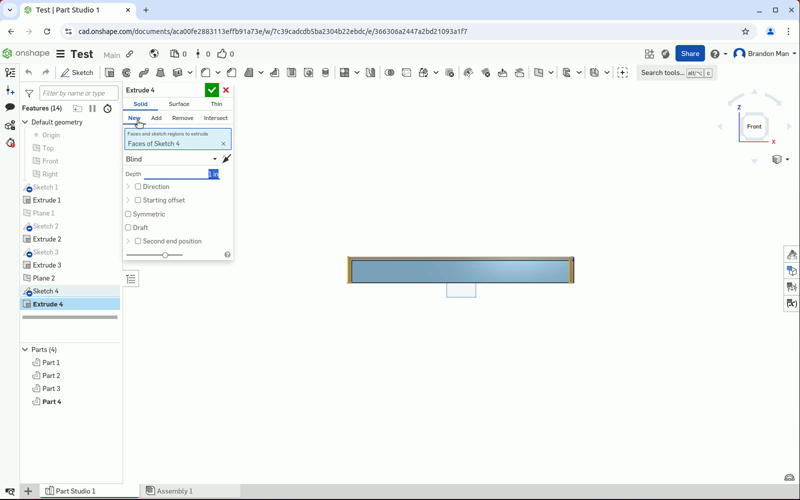
text(0.722)
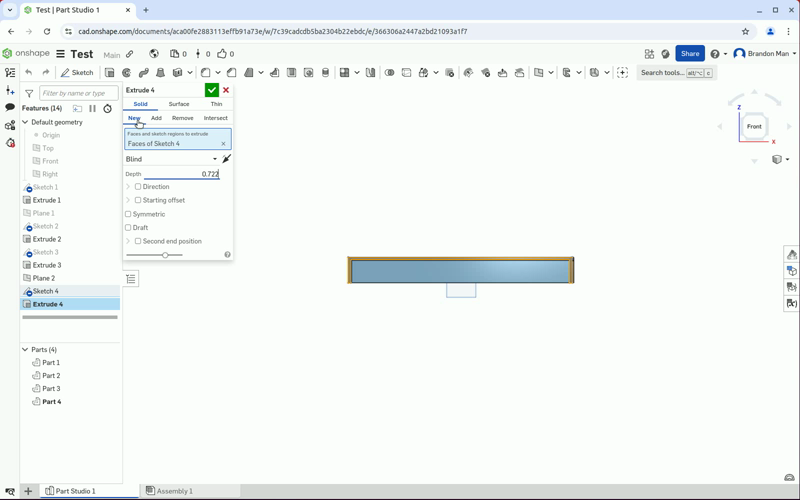
key(enter)
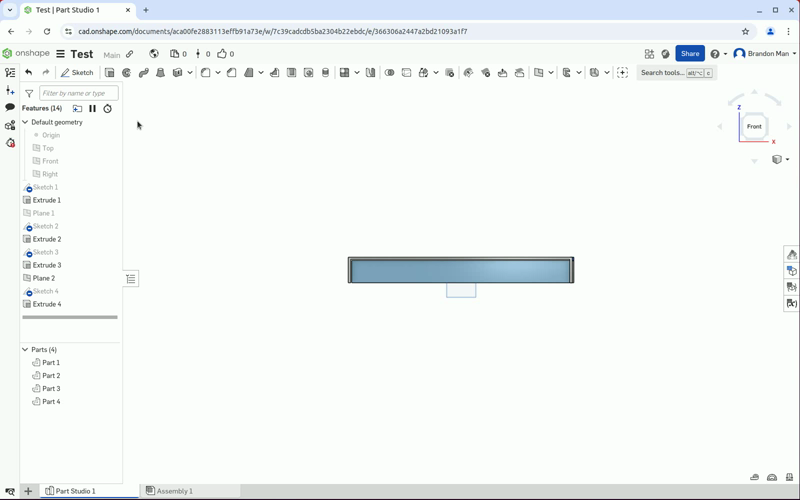
key(shift+h)
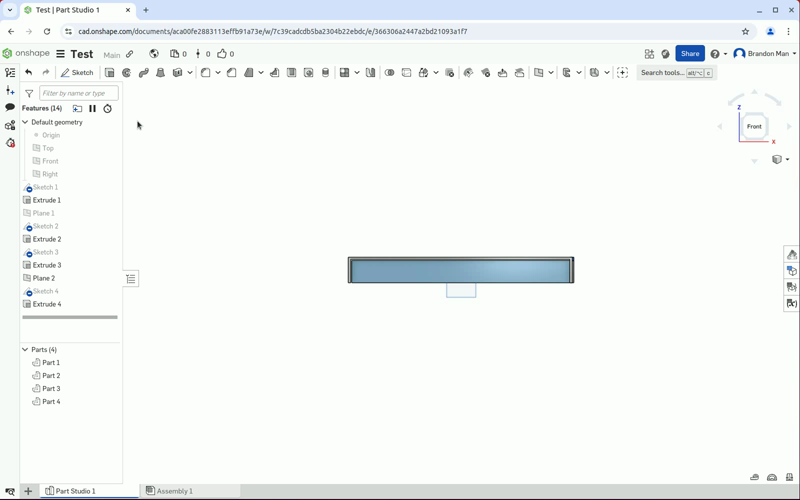
key(shift+h)
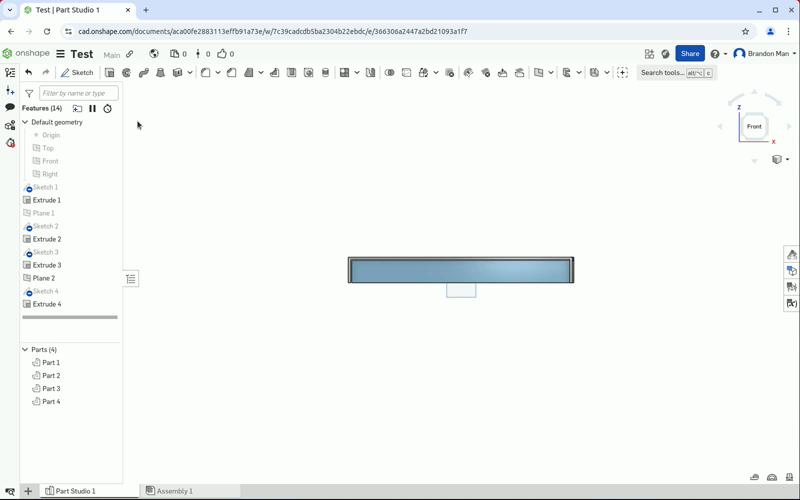
mouse_move(73, 189)
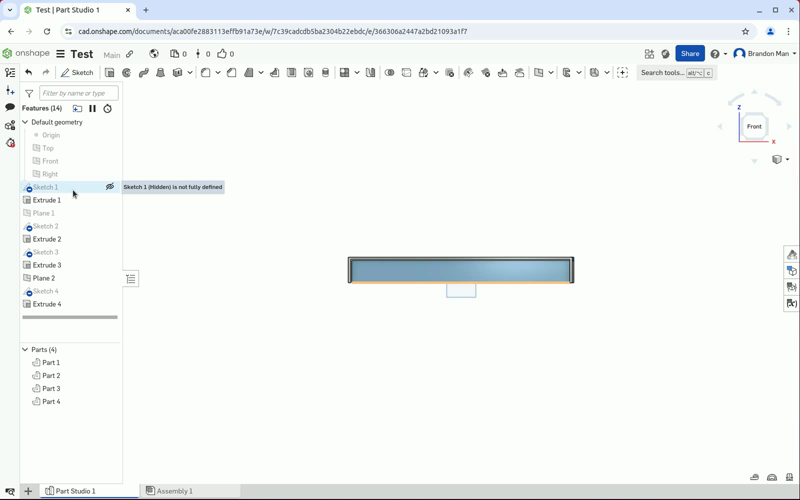
click(73, 189)
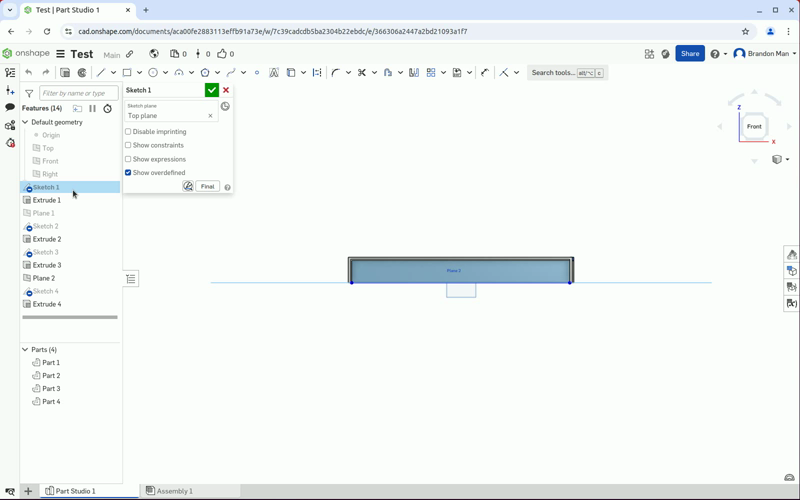
mouse_move(229, 92)
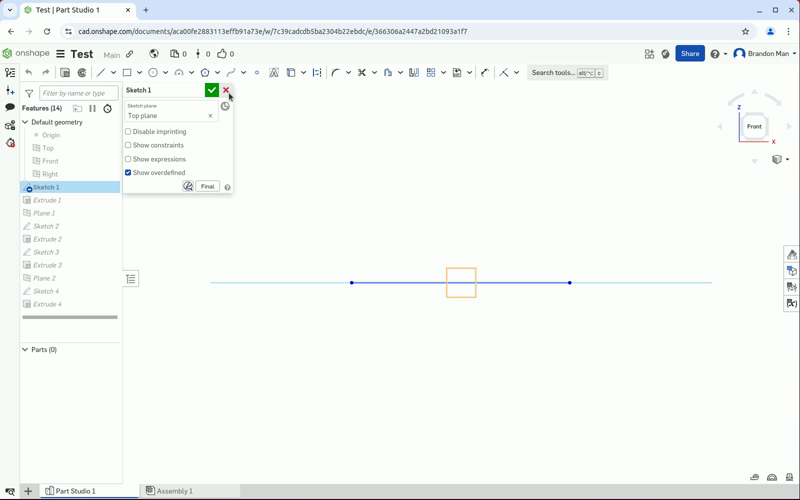
click(229, 92)
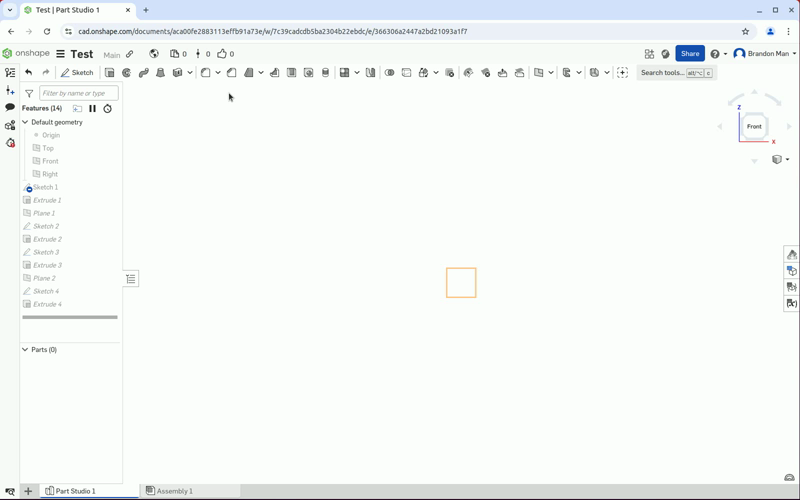
key(shift+s)
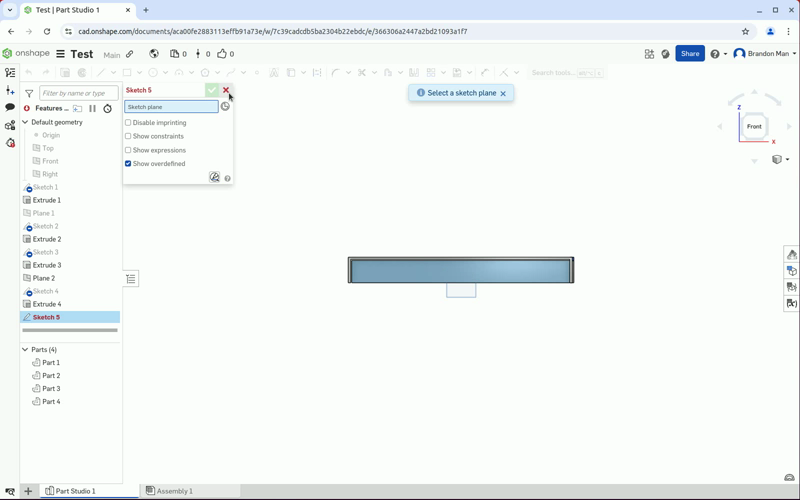
mouse_move(73, 280)
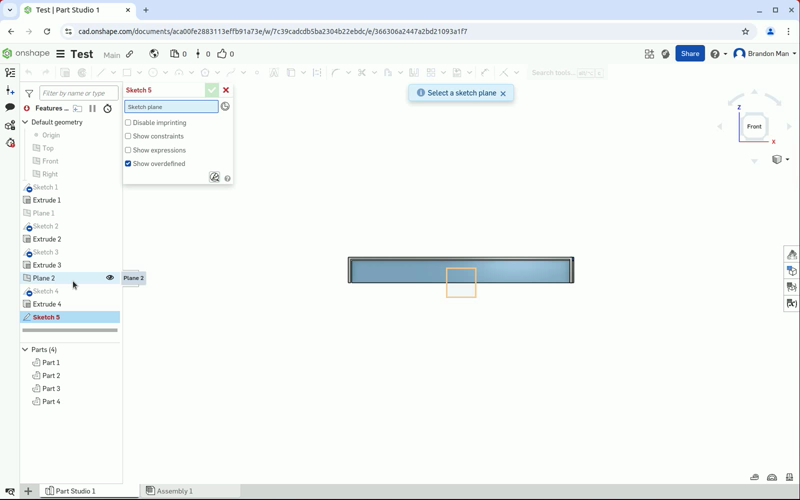
click(73, 280)
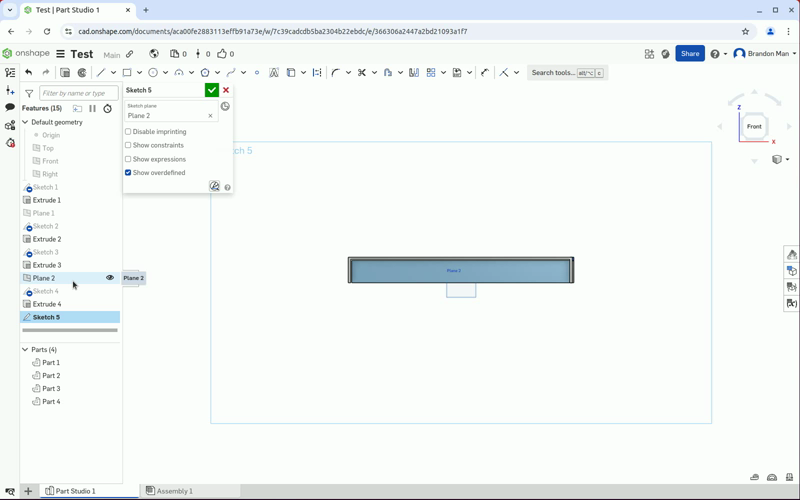
mouse_move(73, 352)
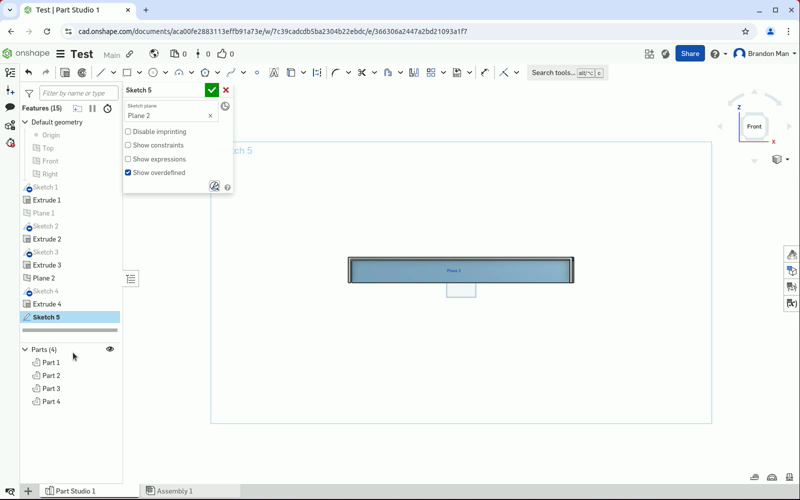
key(y)
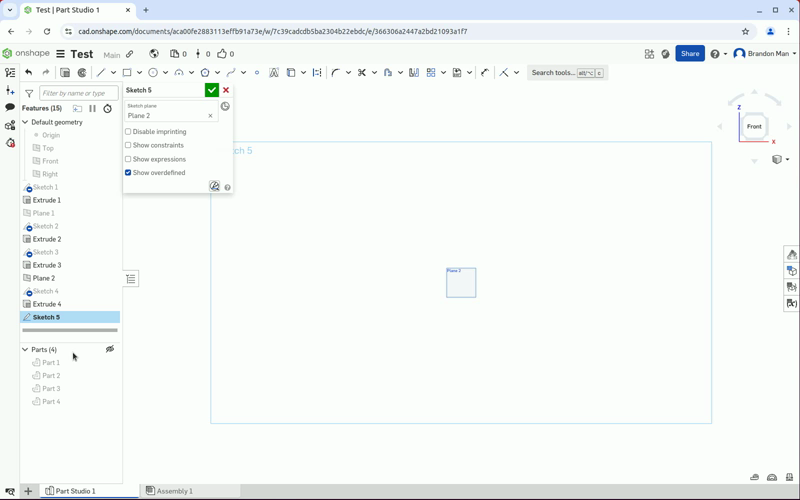
key(l)
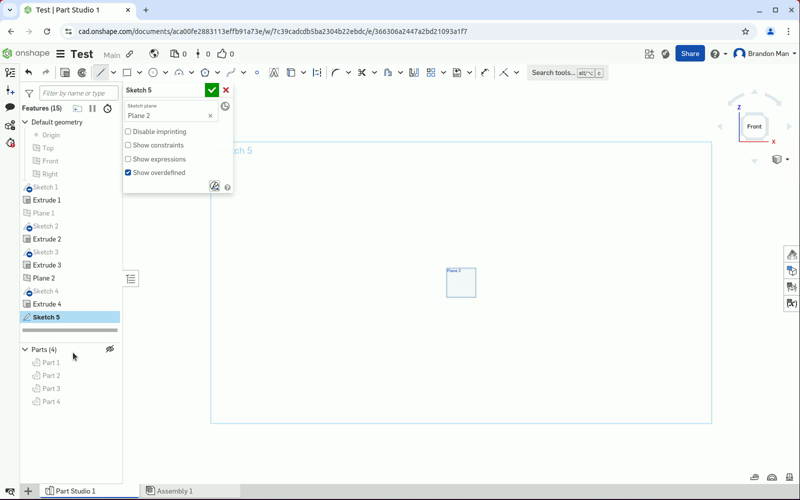
key_down(shift)
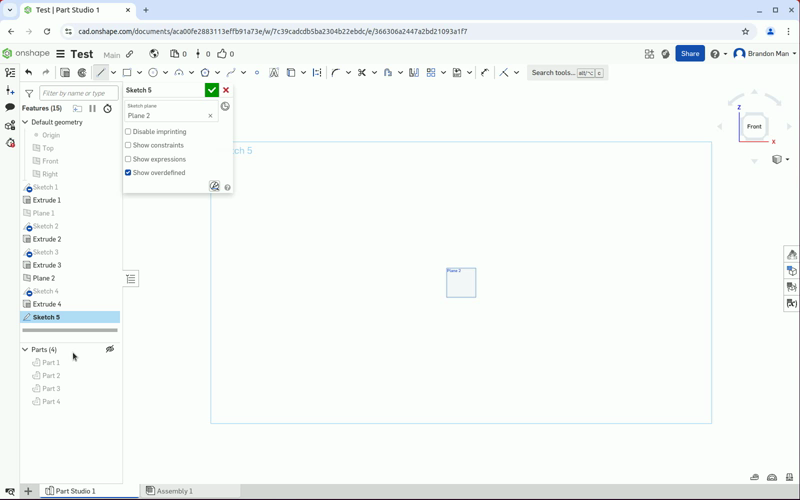
mouse_move(351, 282)
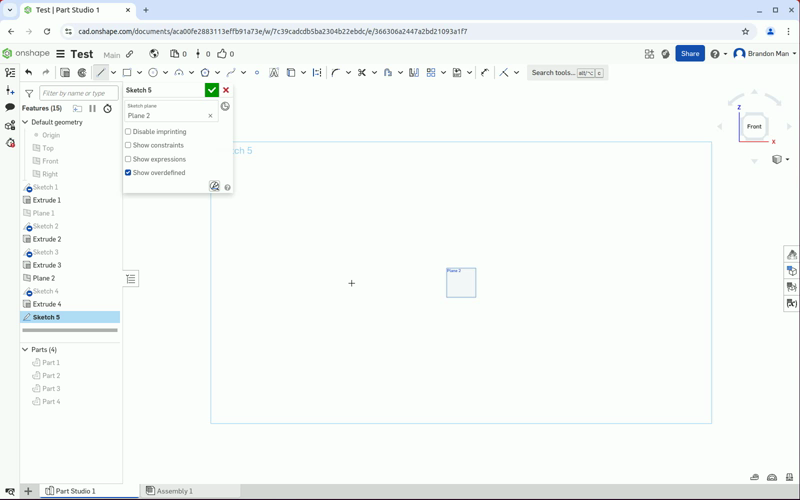
click(351, 282)
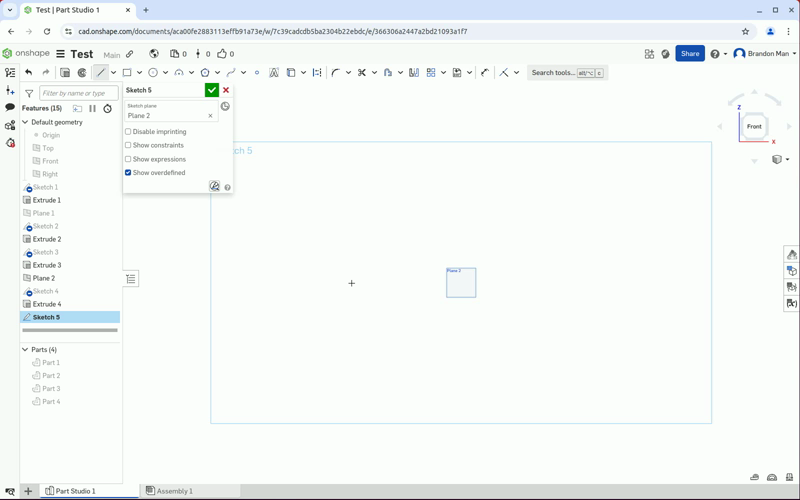
key_up(shift)
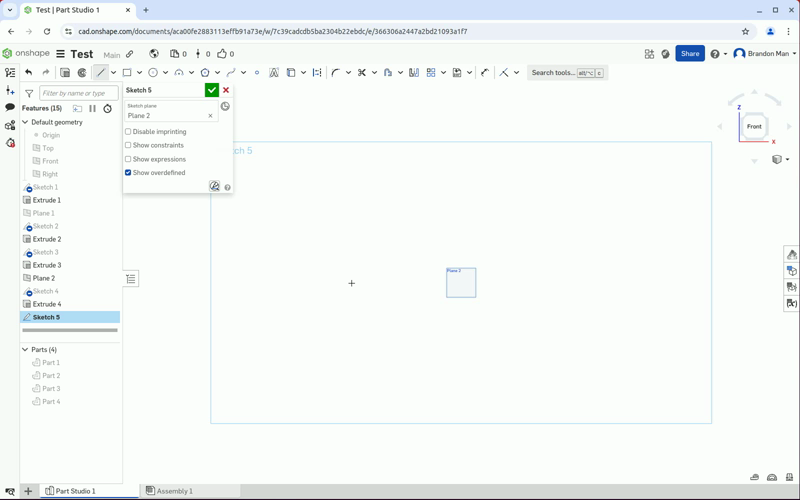
key_down(shift)
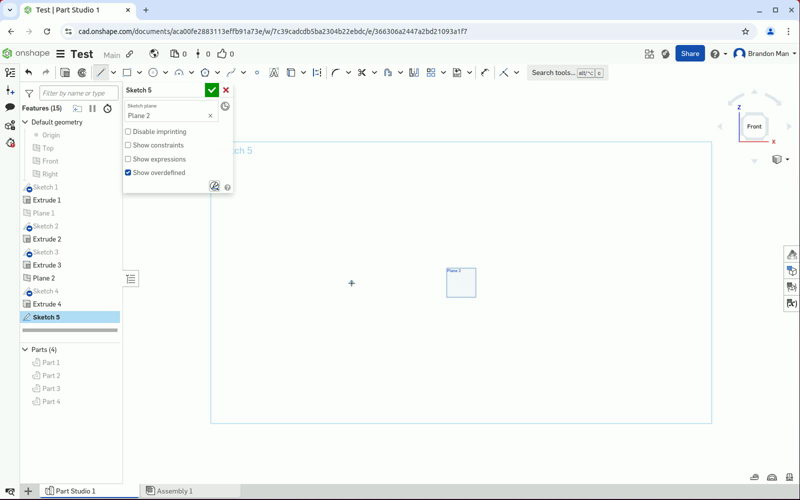
mouse_move(569, 282)
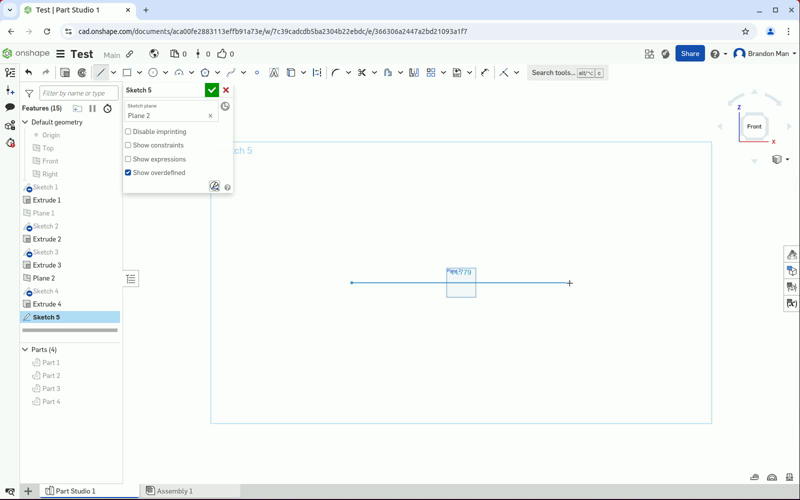
click(569, 282)
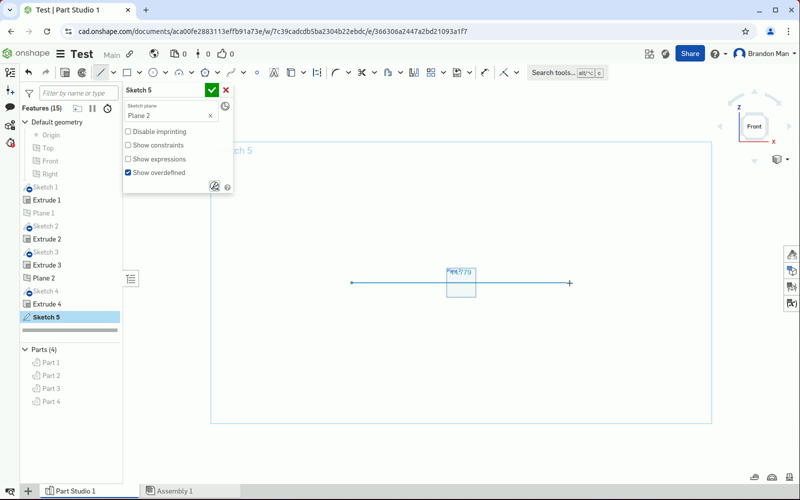
key_up(shift)
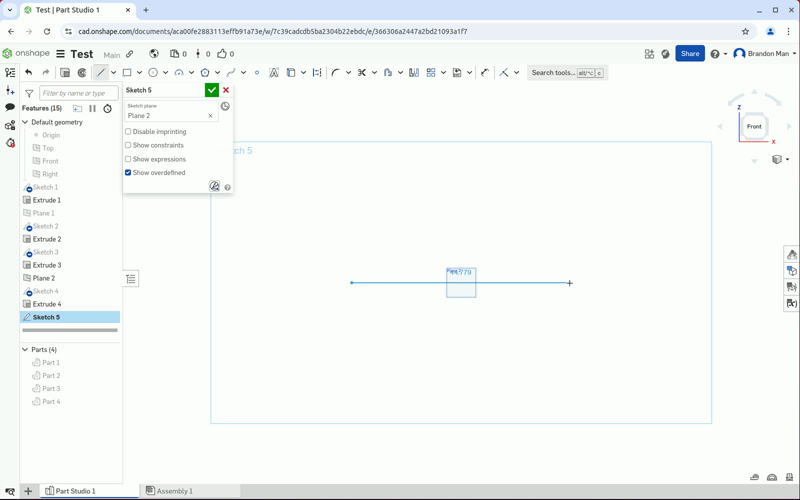
key_down(shift)
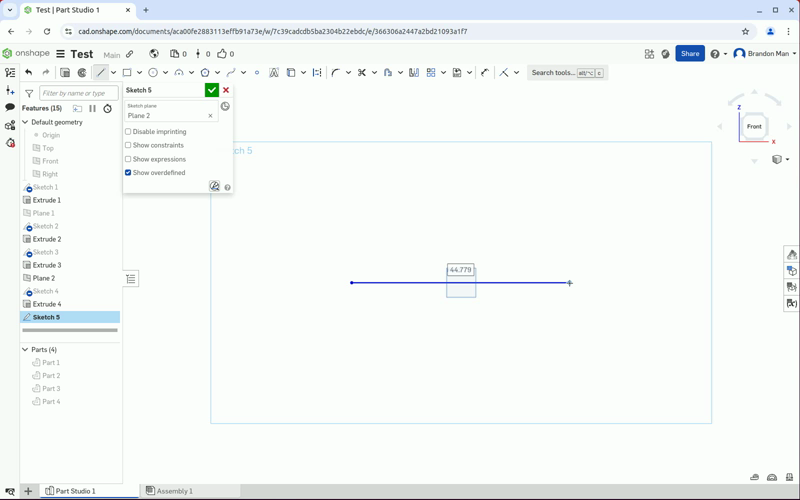
mouse_move(589, 282)
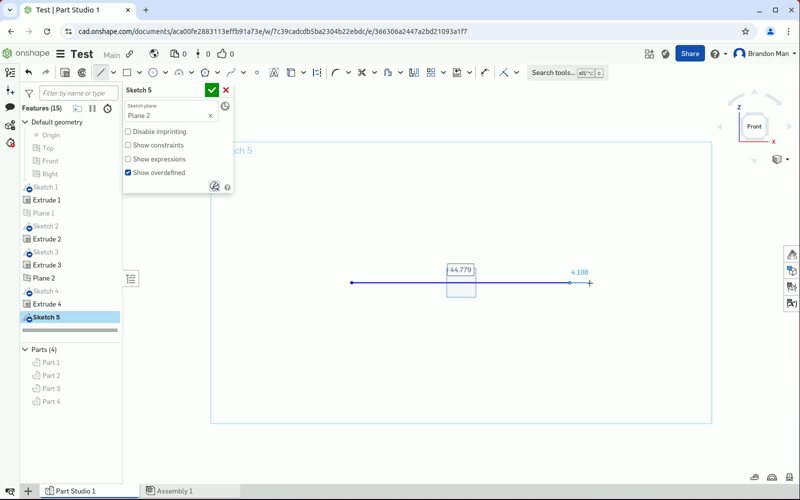
mouse_move(569, 260)
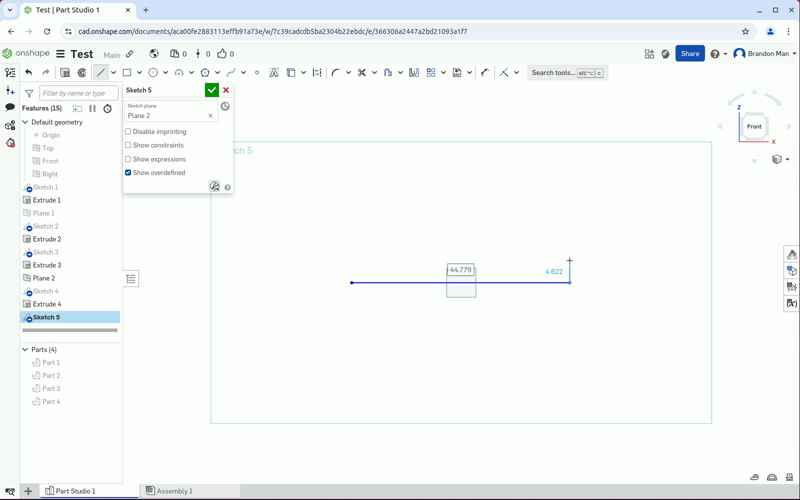
click(569, 260)
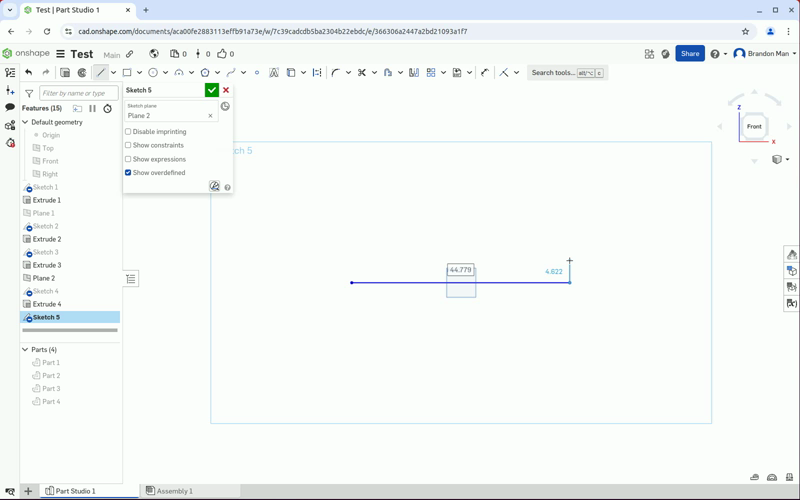
key_up(shift)
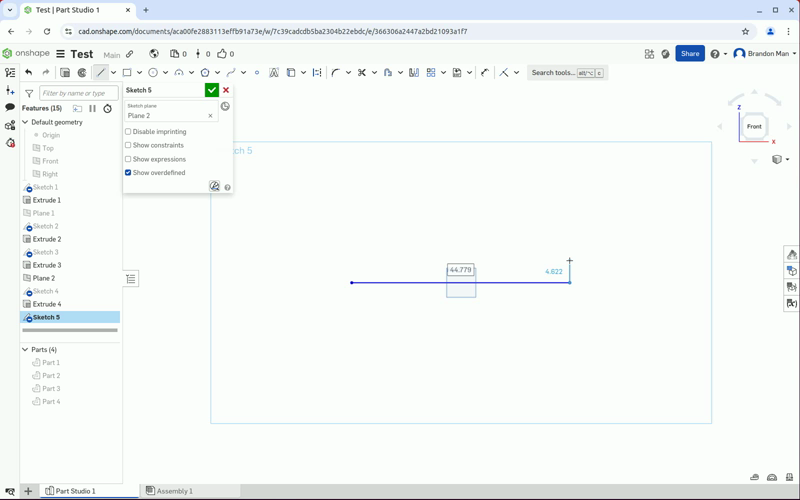
key_down(shift)
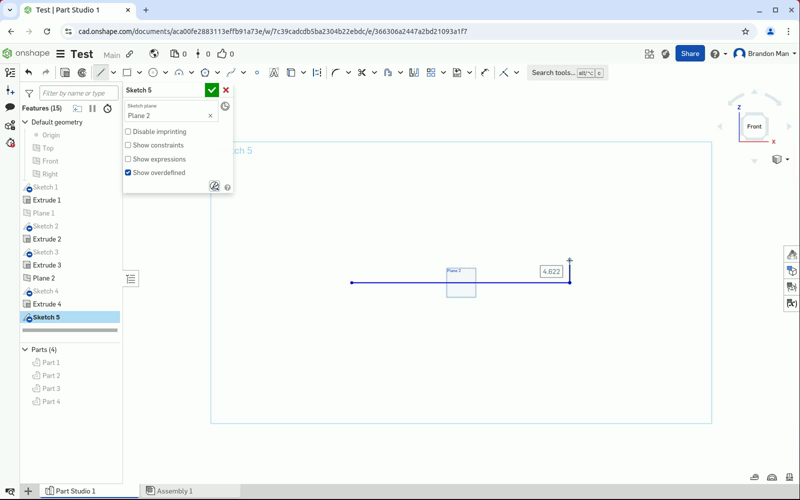
mouse_move(351, 260)
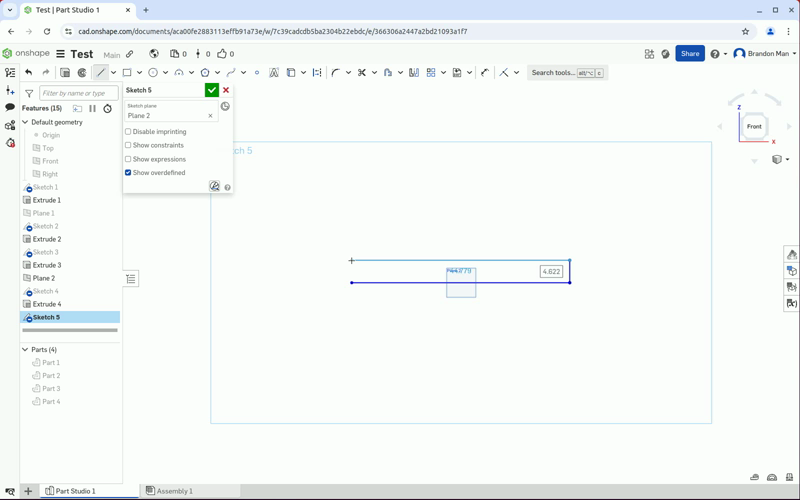
click(351, 260)
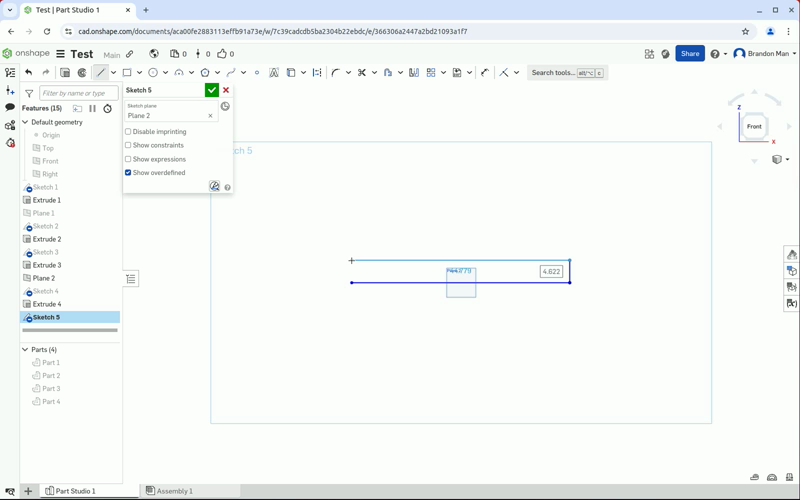
key_up(shift)
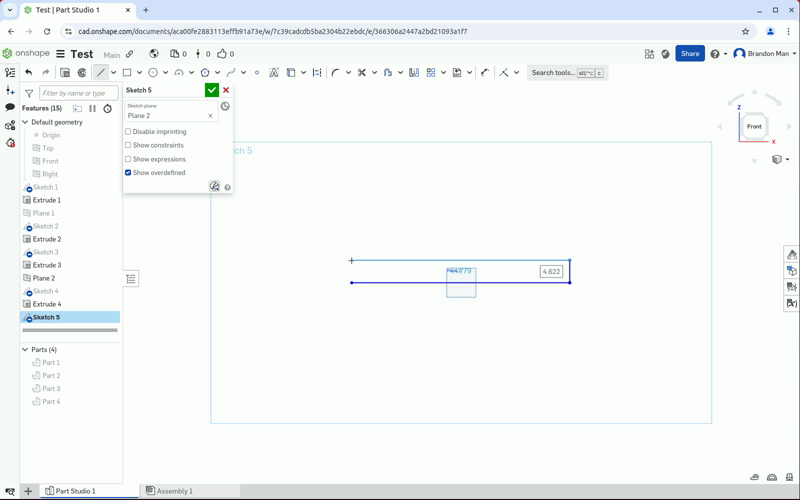
mouse_move(381, 260)
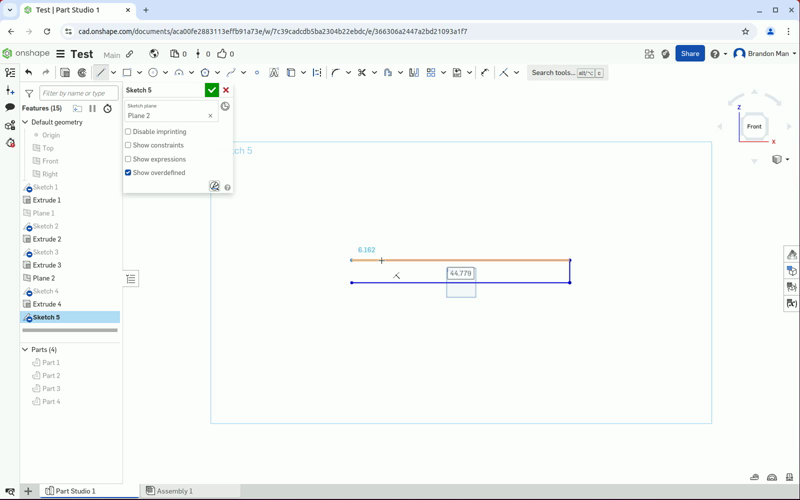
key_down(shift)
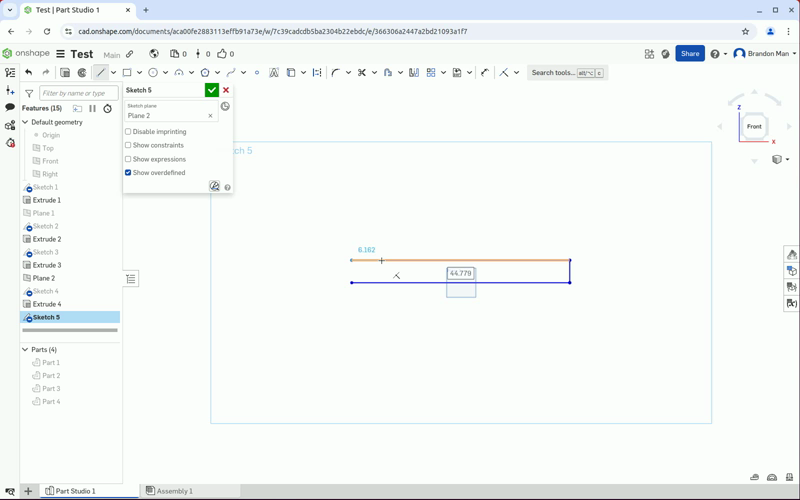
mouse_move(351, 282)
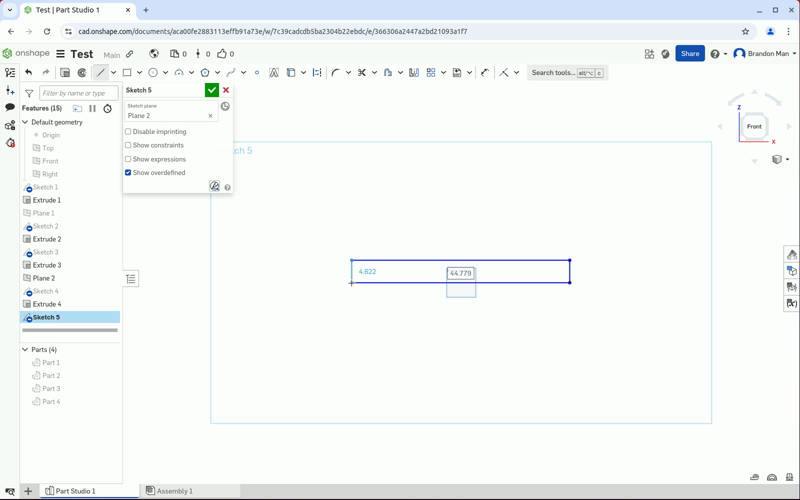
key_up(shift)
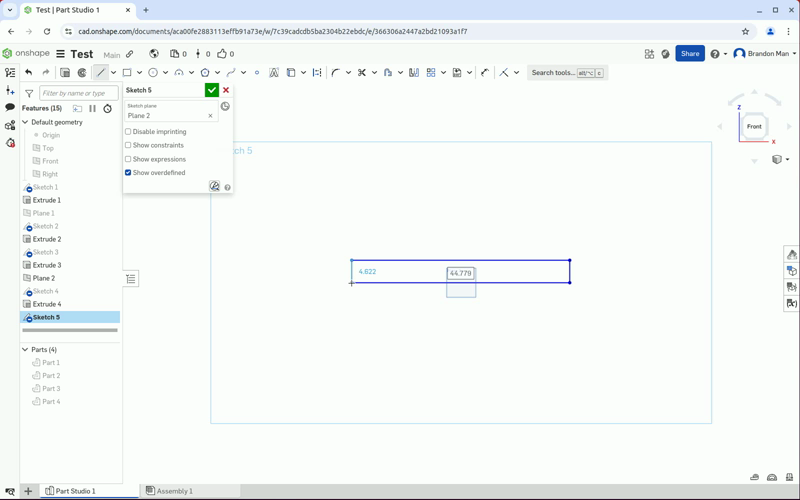
click(351, 282)
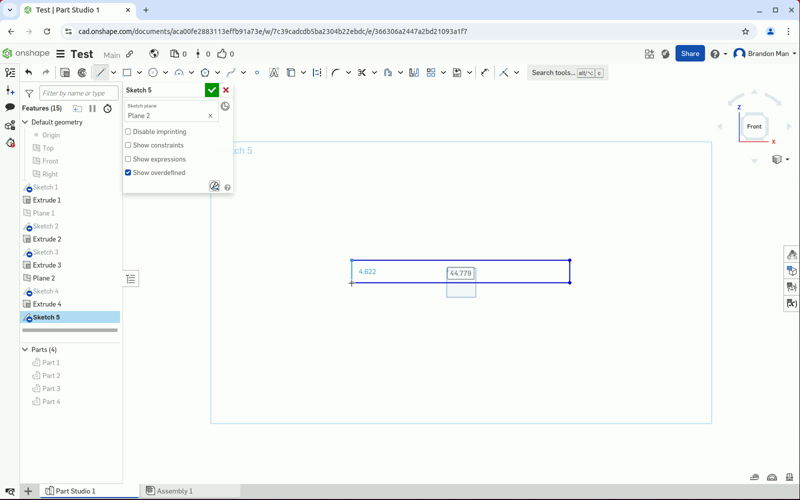
key(esc)
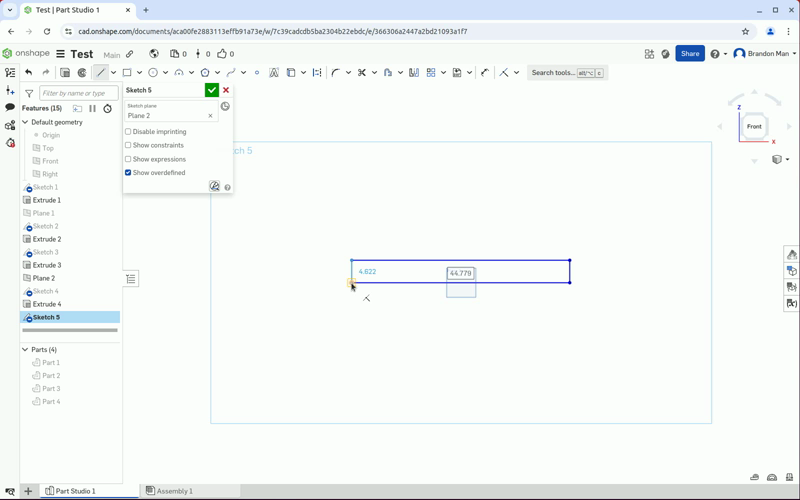
mouse_move(478, 273)
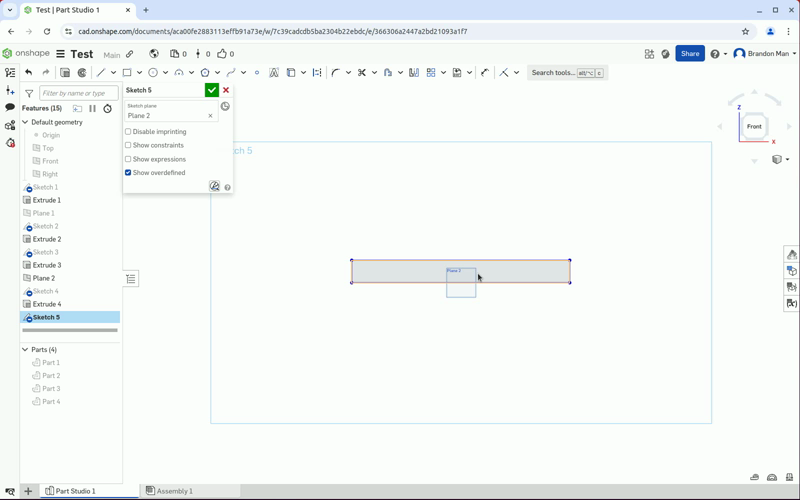
click(478, 273)
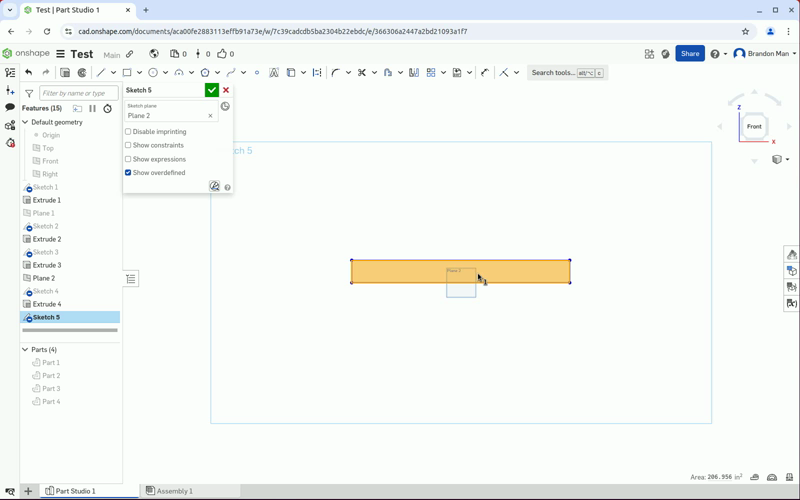
mouse_move(73, 352)
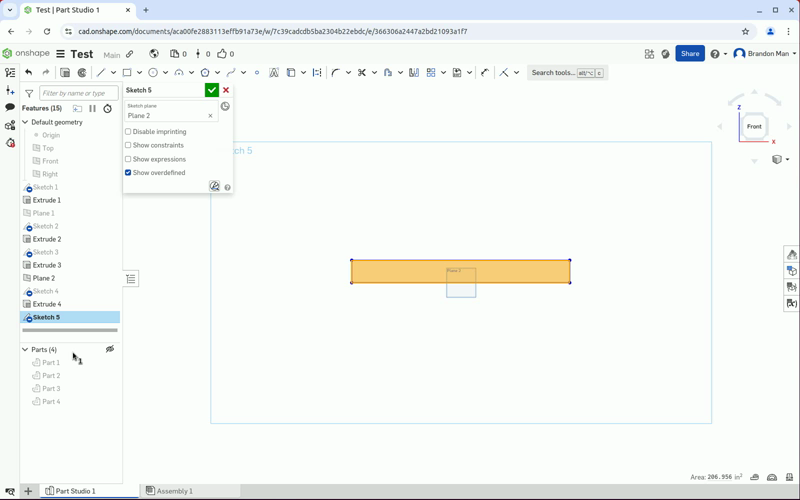
key(shift+y)
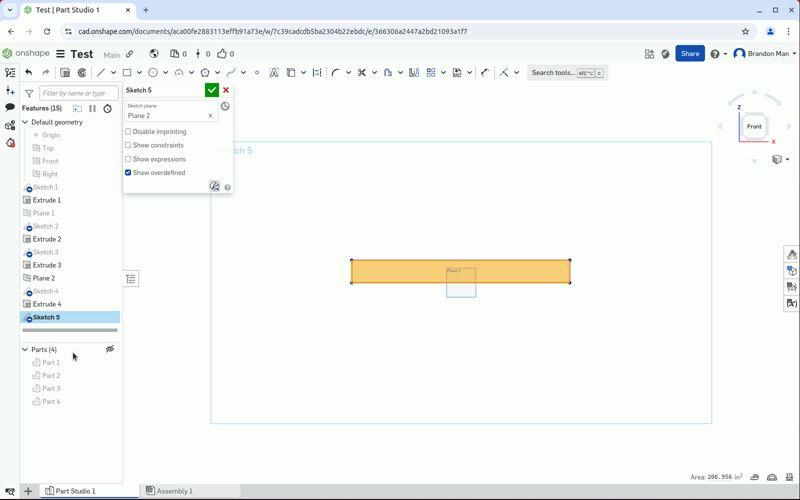
key(shift+e)
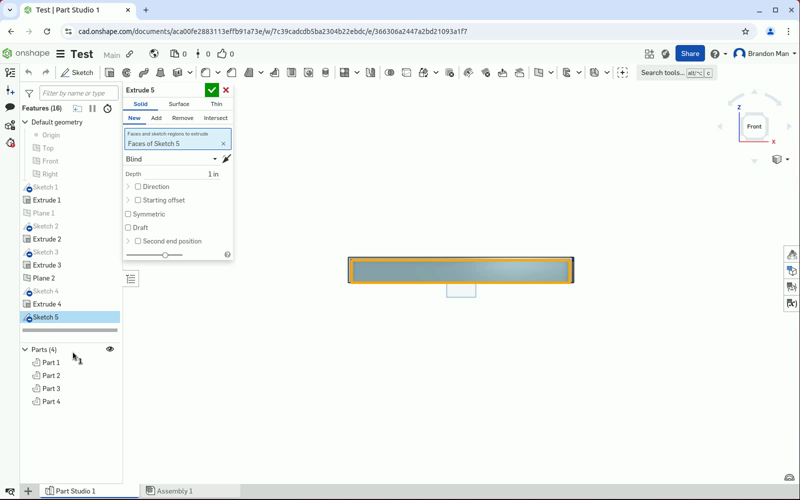
mouse_move(143, 106)
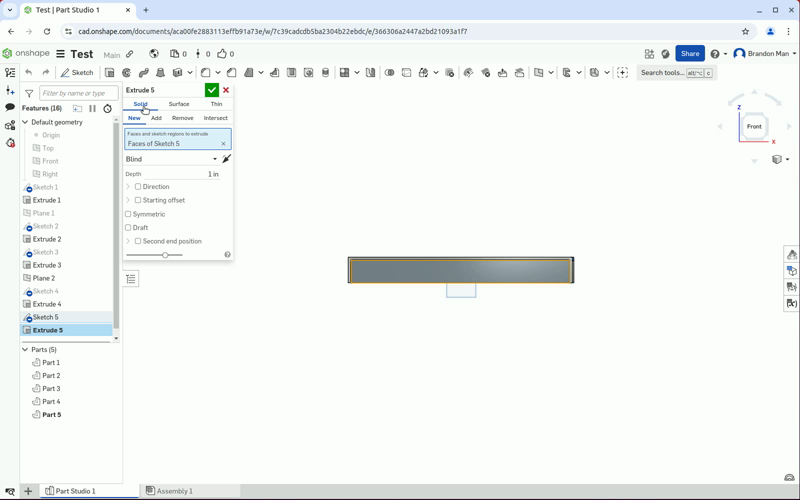
click(143, 106)
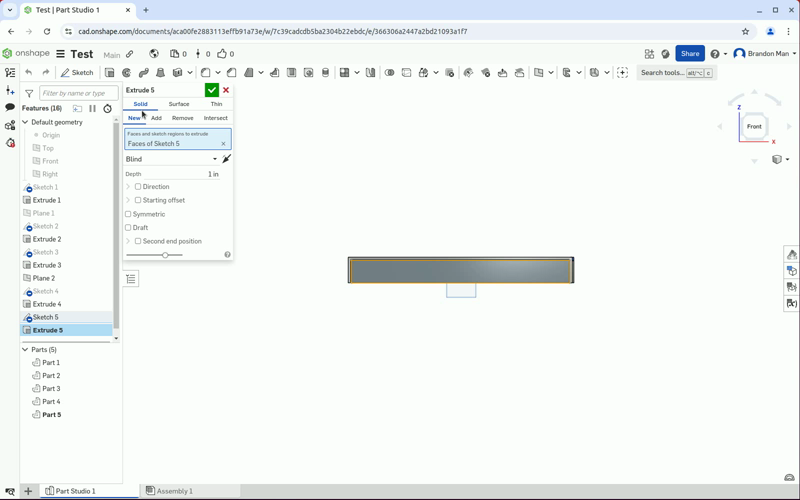
mouse_move(137, 120)
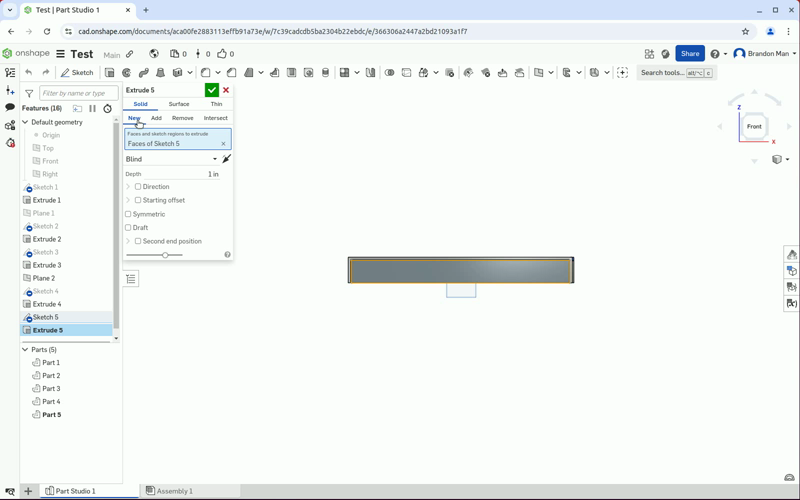
click(137, 120)
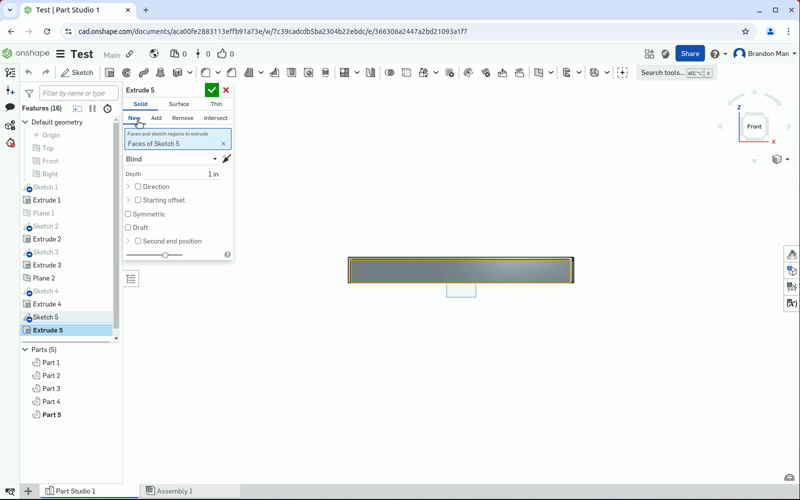
key(tab, 4)
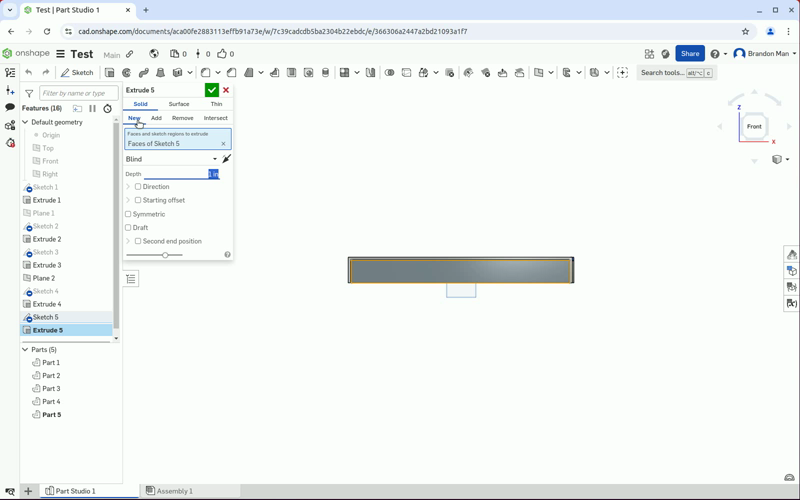
text(0.722)
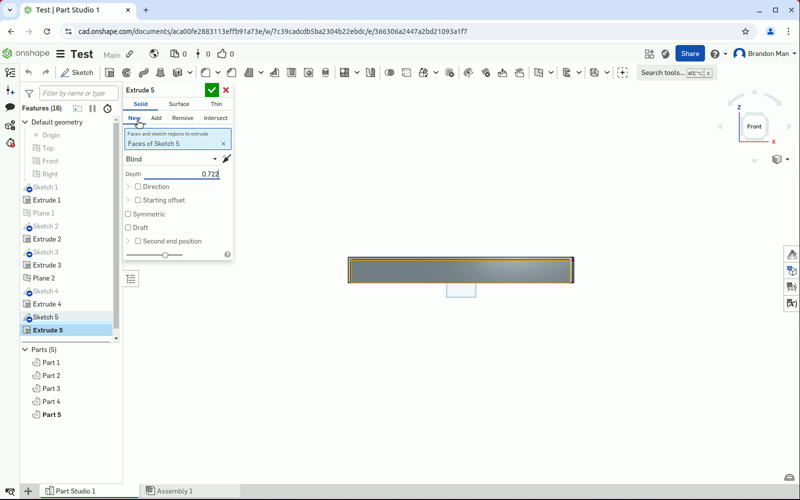
key(enter)
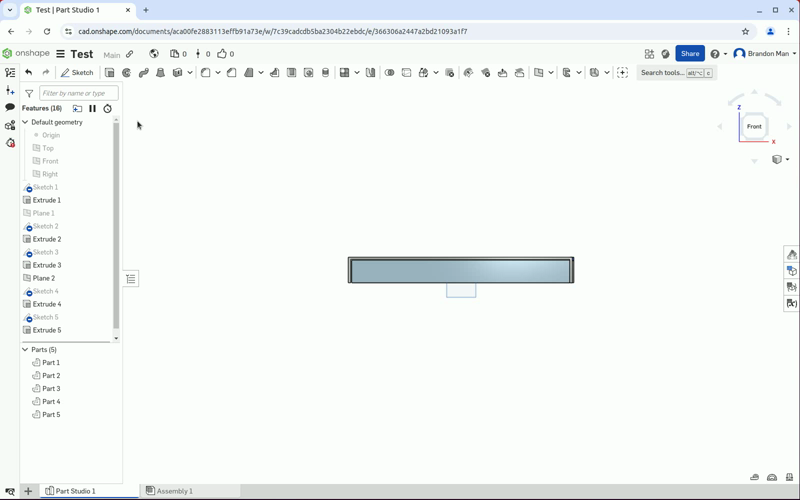
key(shift+h)
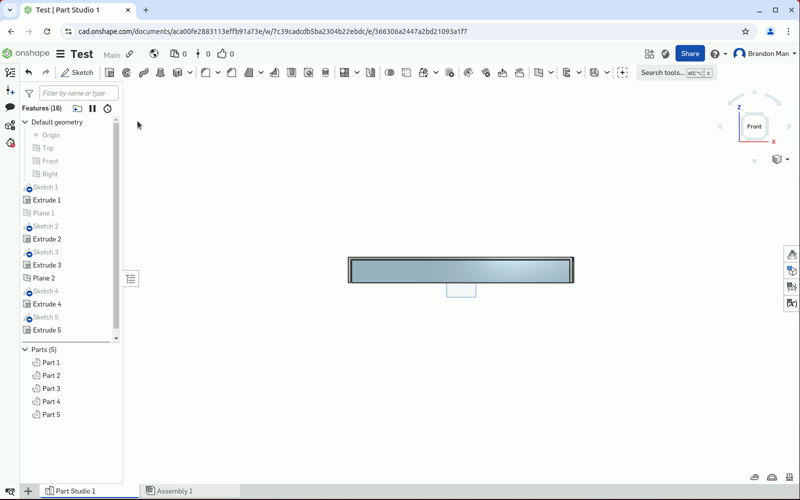
key(shift+h)
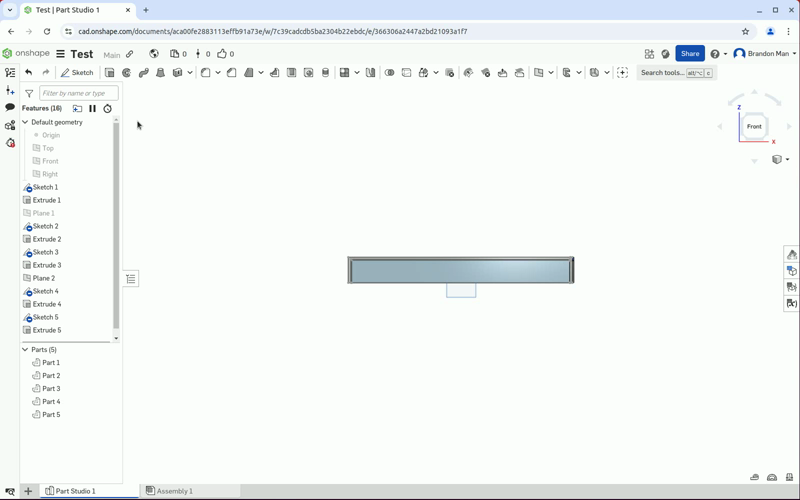
key(shift+7)
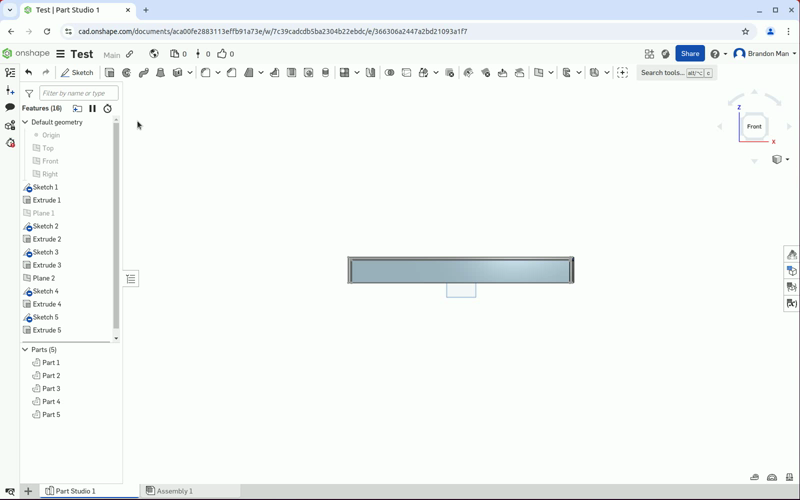
key(left, 2)
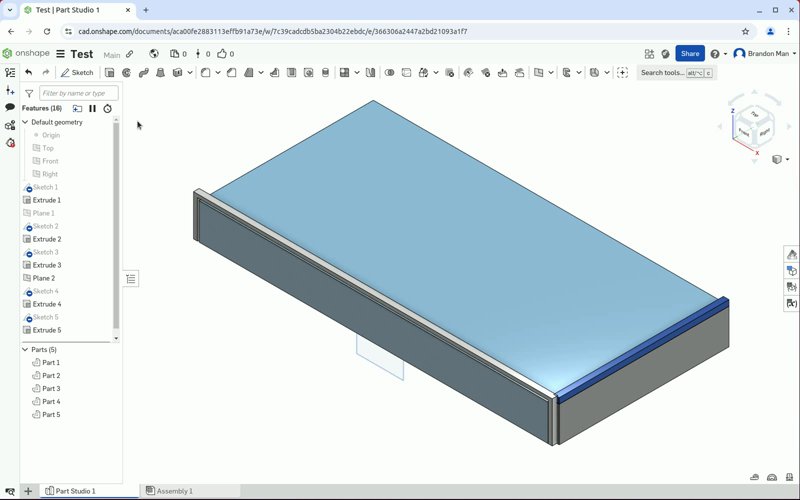
key(down, 2)
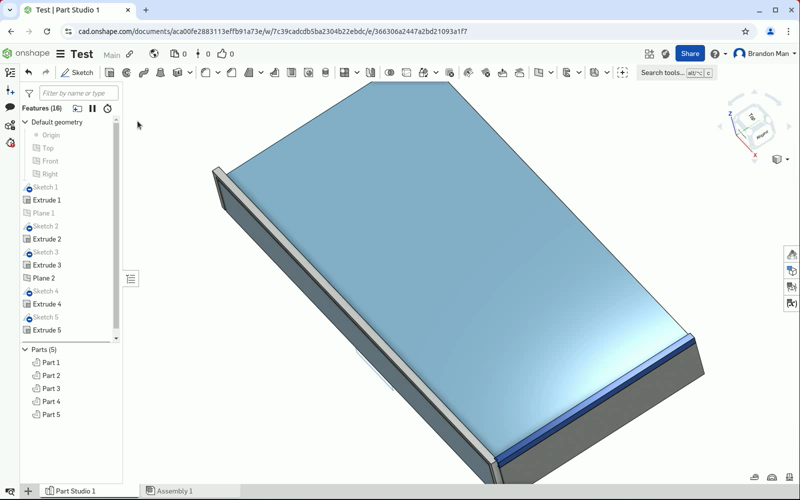
key(up, 2)
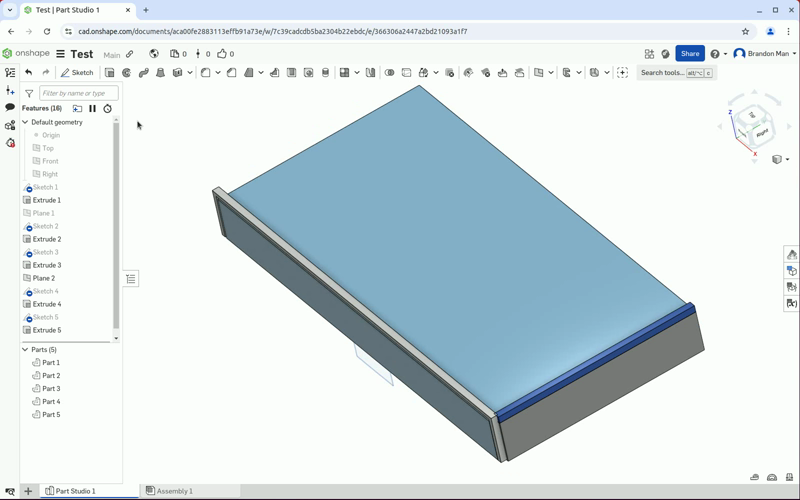
key(right, 2)
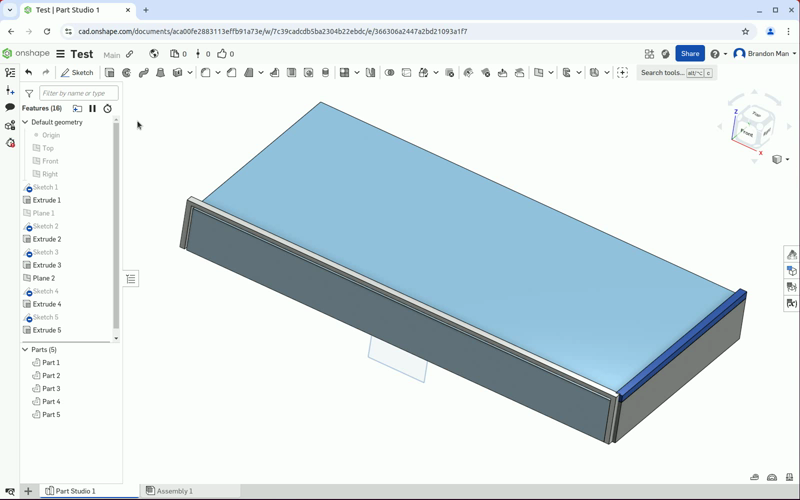
mouse_move(69, 189)
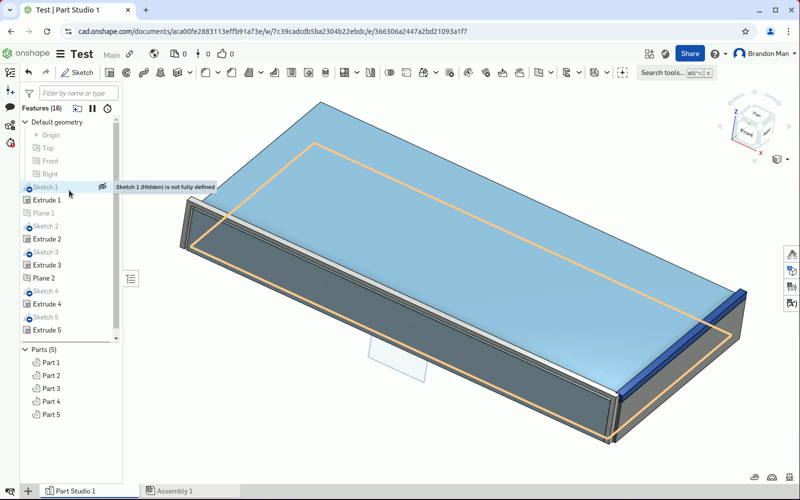
click(69, 189)